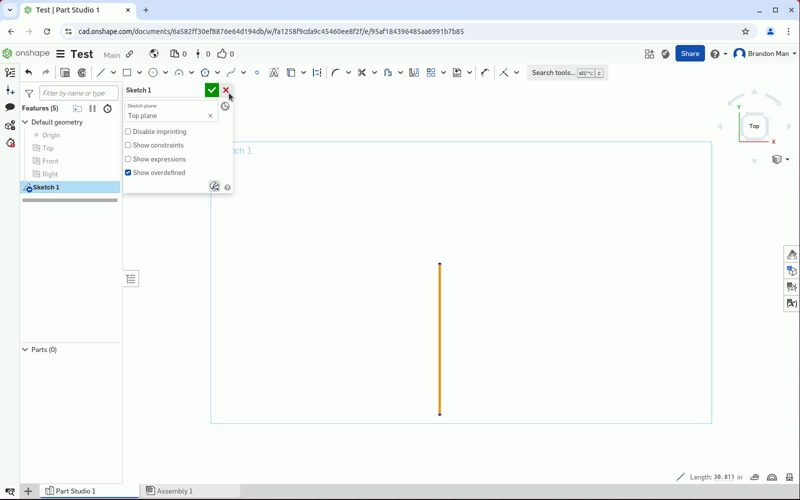
key(shift+h)
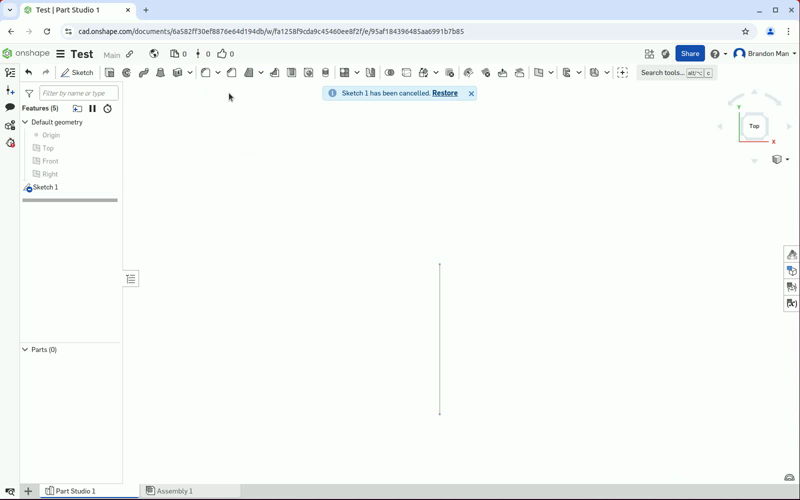
key(shift+s)
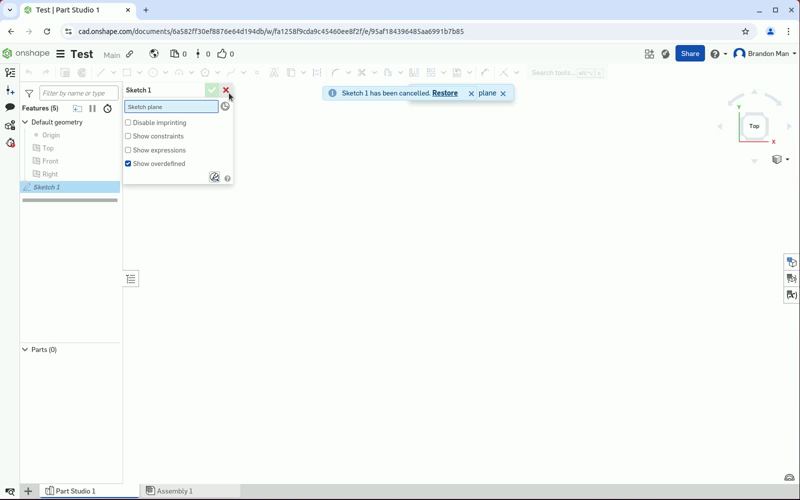
mouse_move(73, 150)
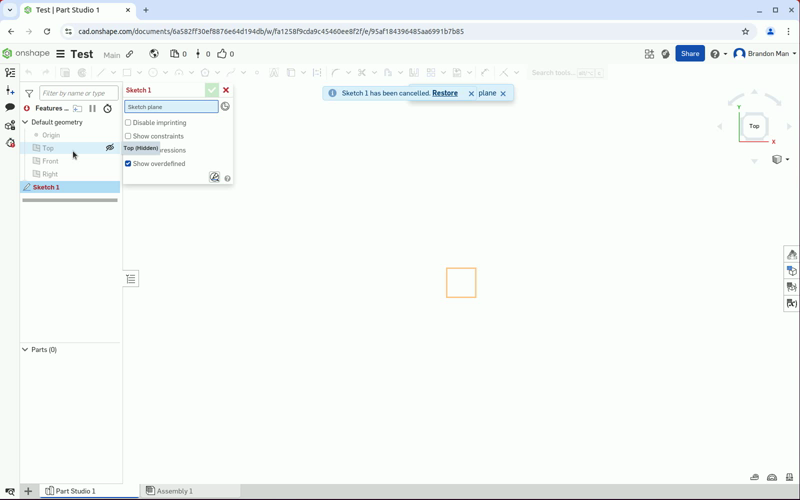
click(73, 150)
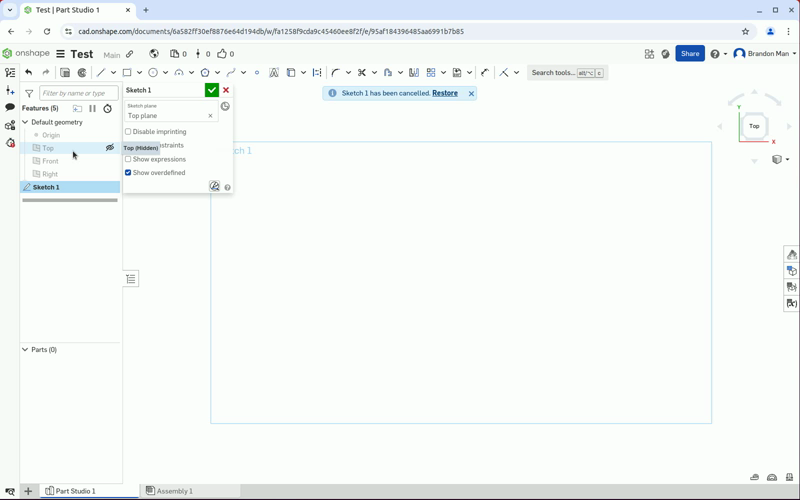
mouse_move(73, 352)
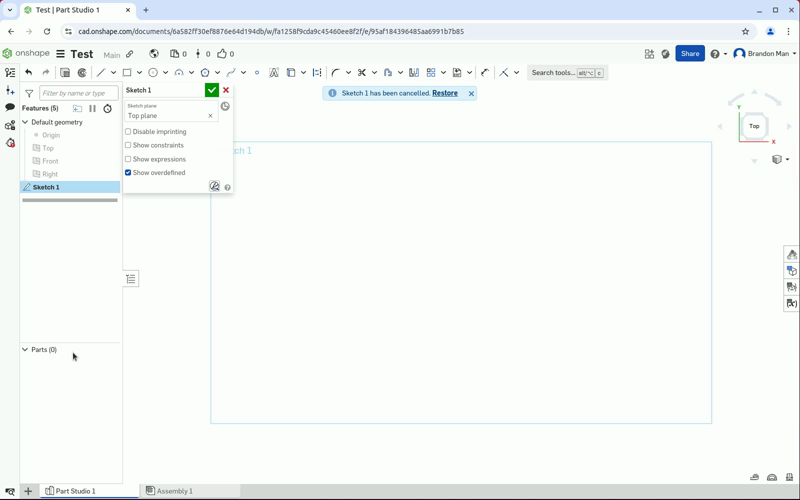
key(y)
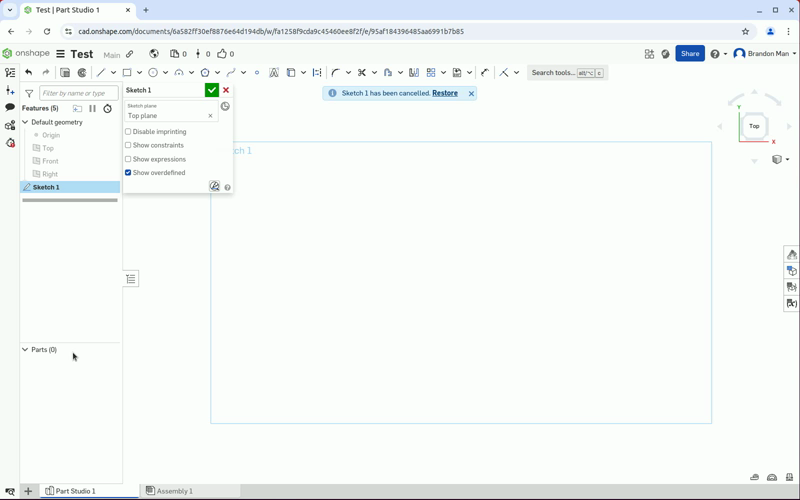
key(l)
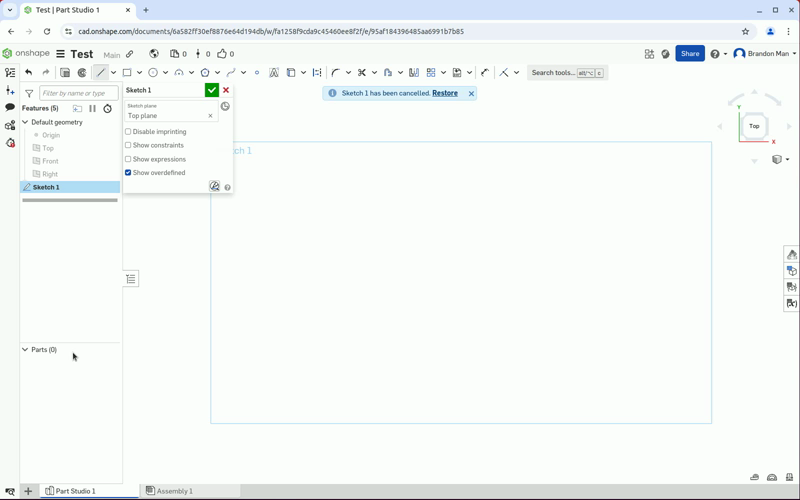
key_down(shift)
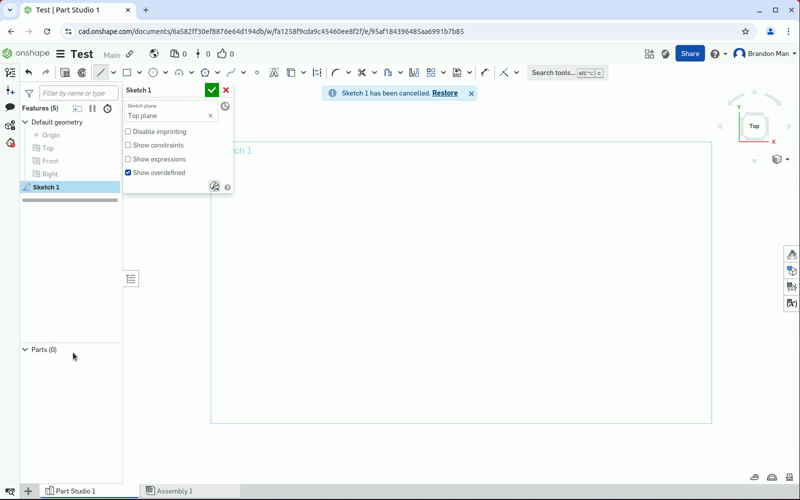
mouse_move(348, 282)
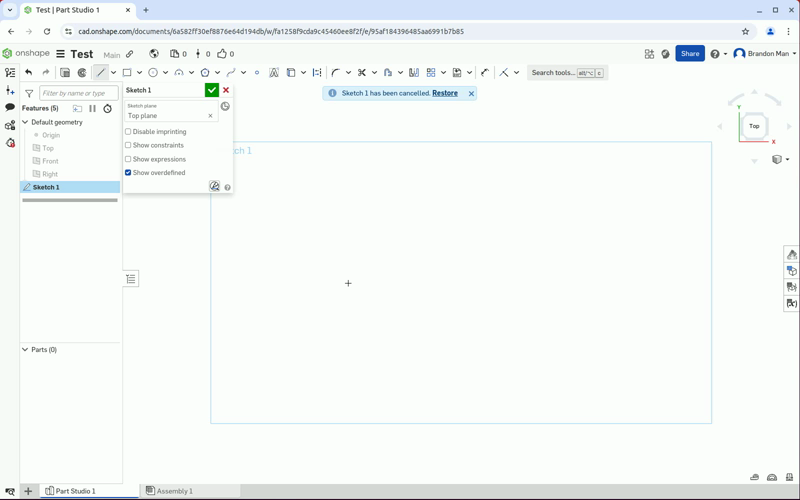
click(348, 282)
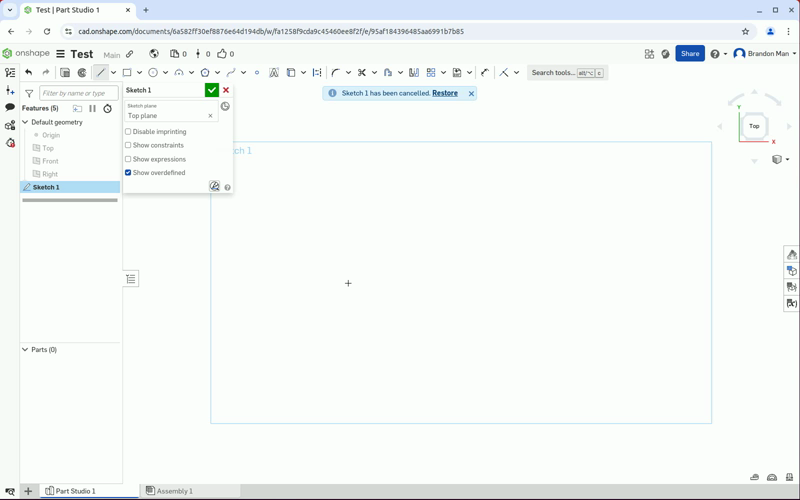
key_up(shift)
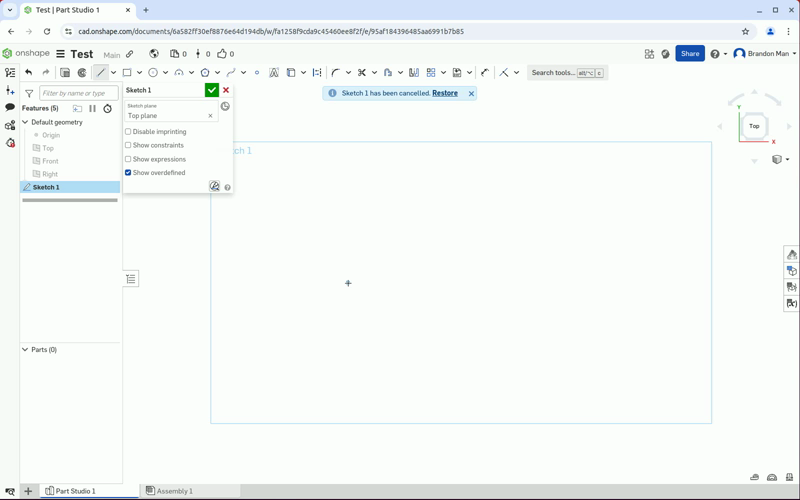
key_down(shift)
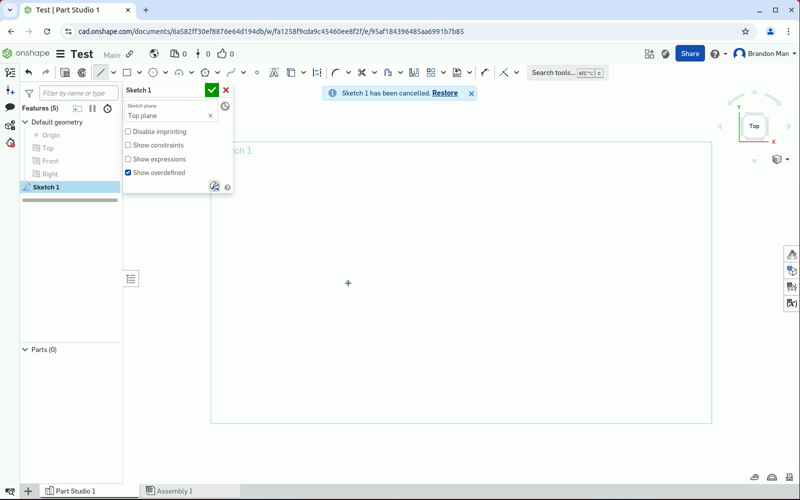
mouse_move(460, 282)
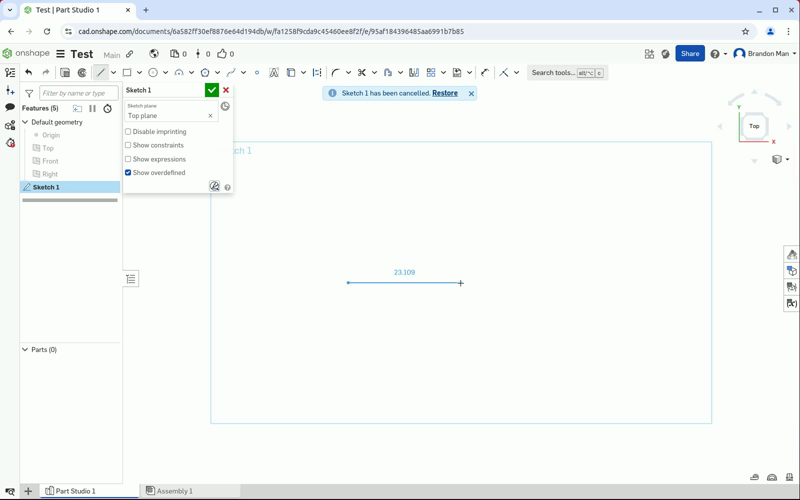
click(460, 282)
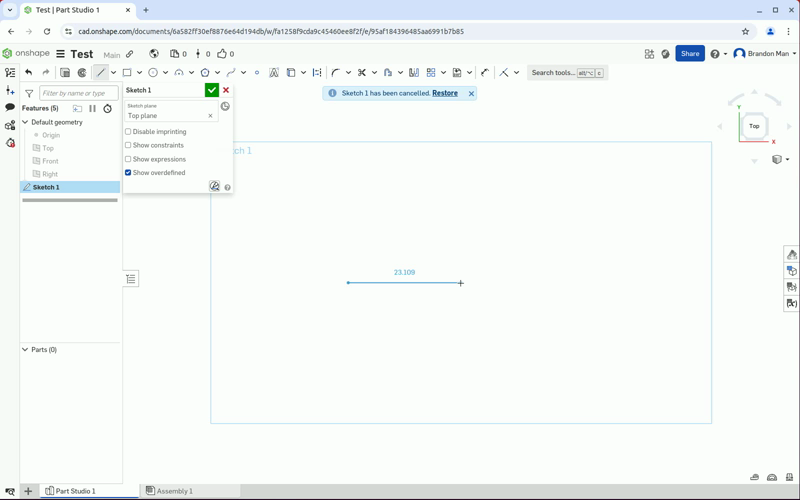
key_up(shift)
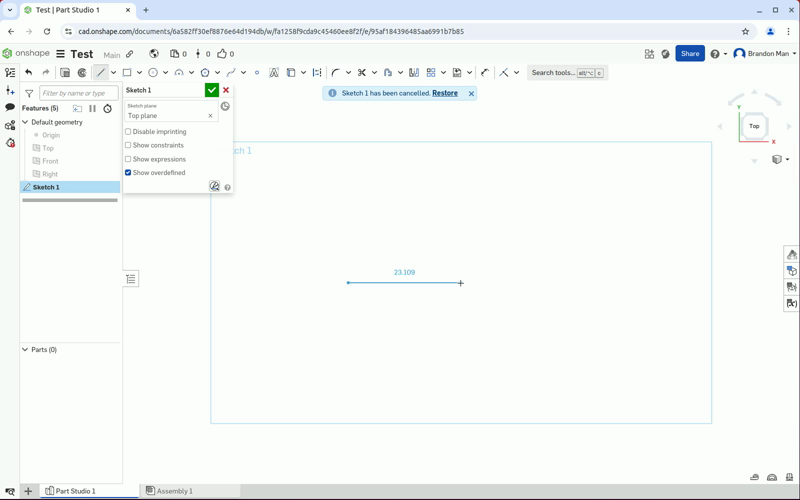
key_down(shift)
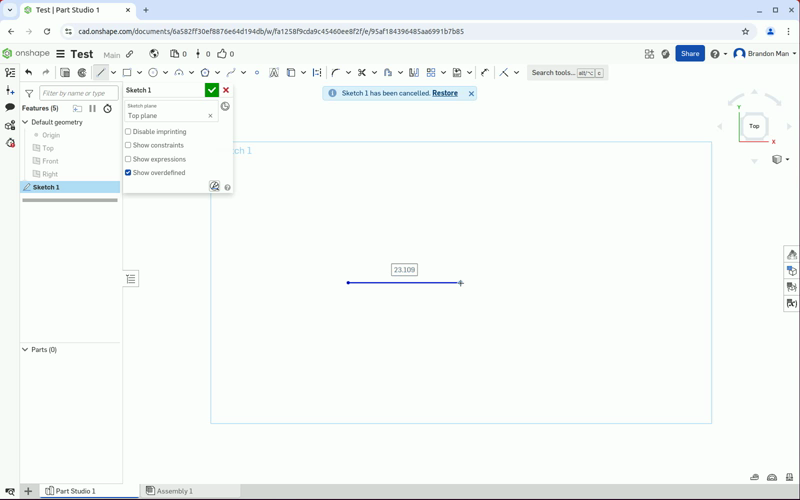
mouse_move(490, 282)
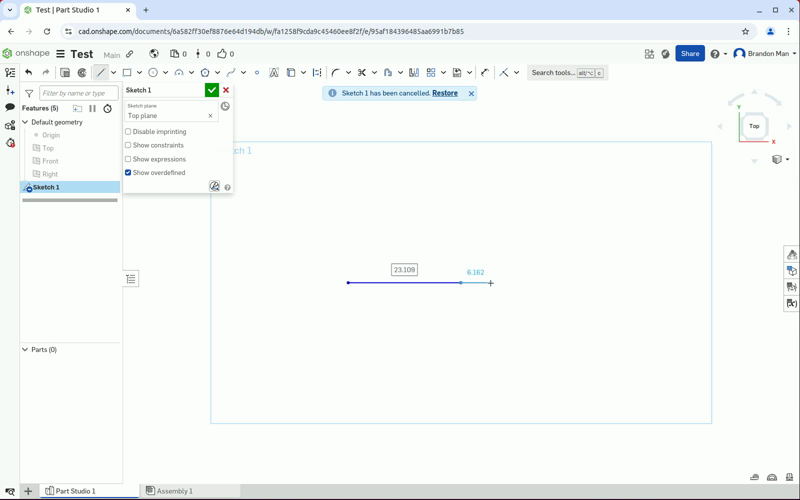
mouse_move(460, 233)
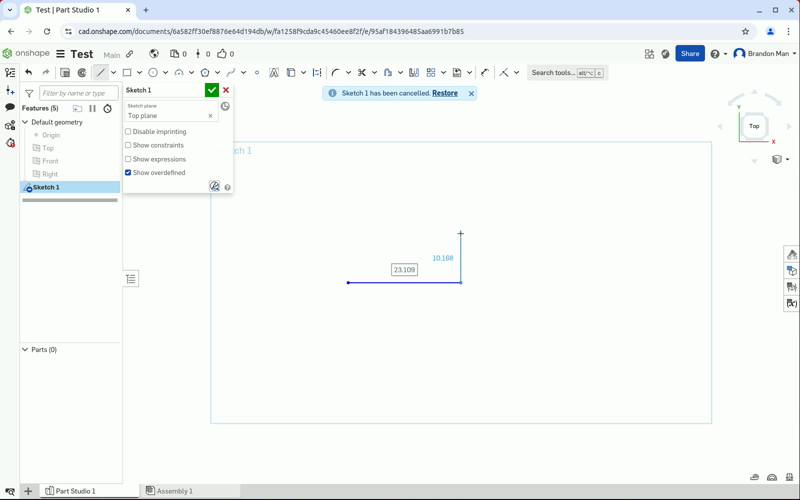
click(460, 233)
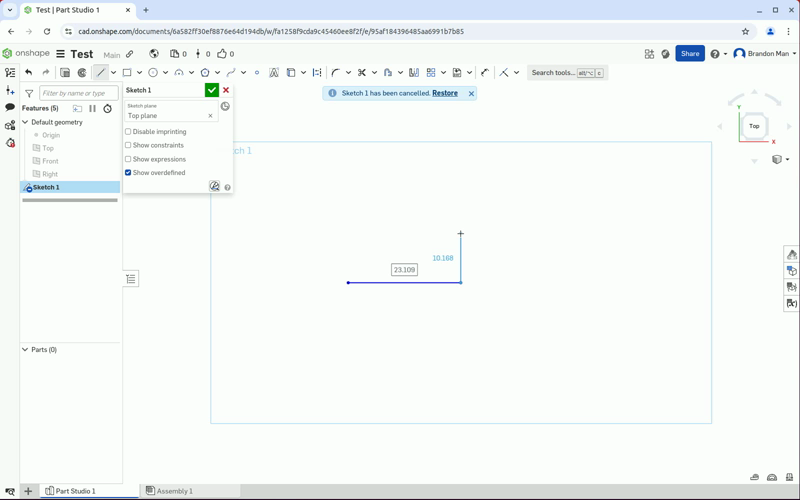
key_up(shift)
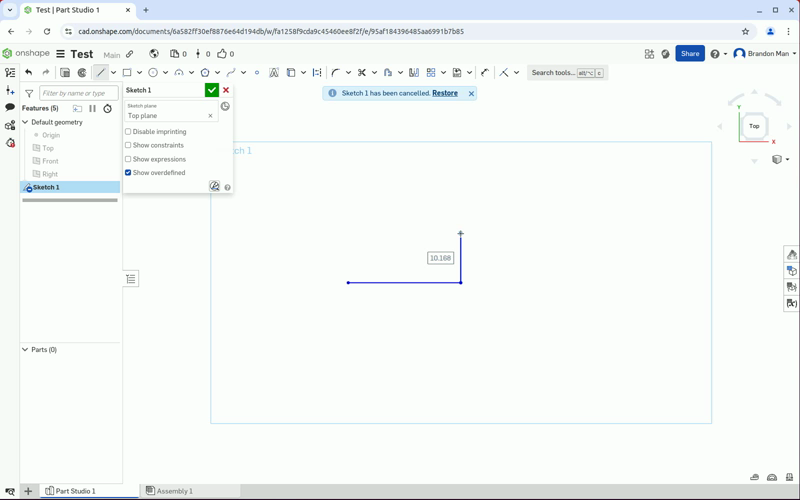
key_down(shift)
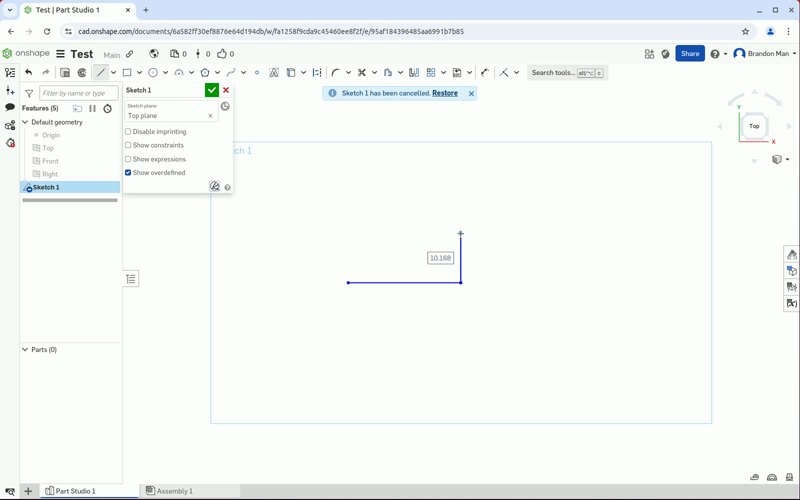
mouse_move(348, 233)
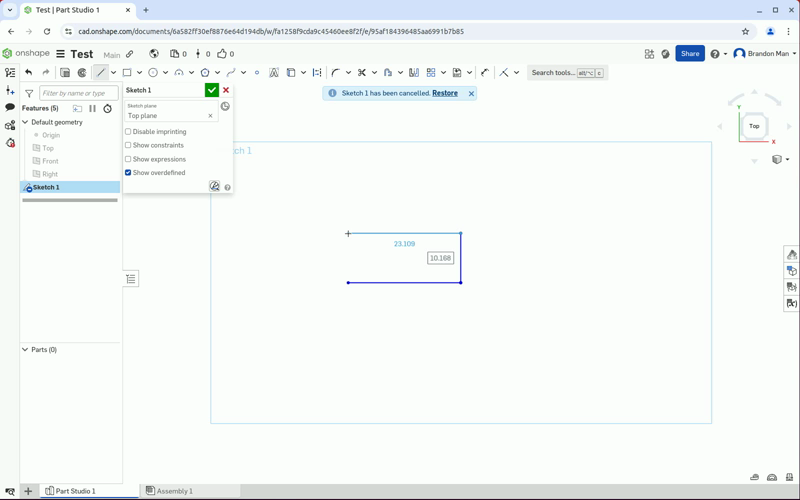
click(348, 233)
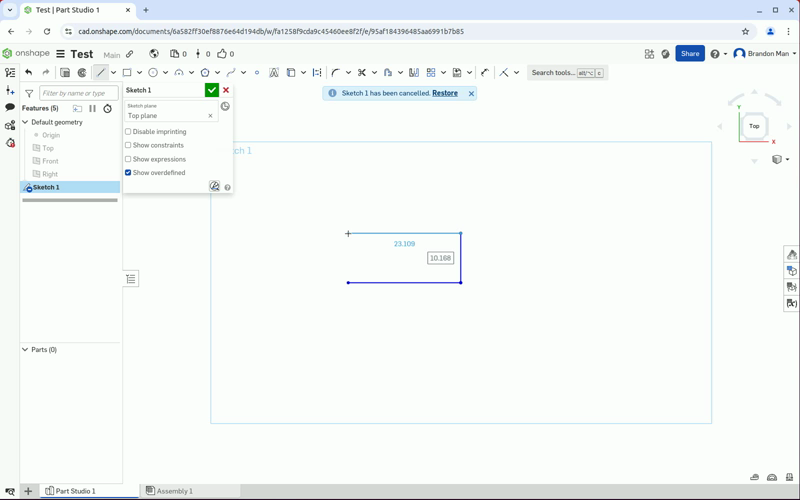
key_up(shift)
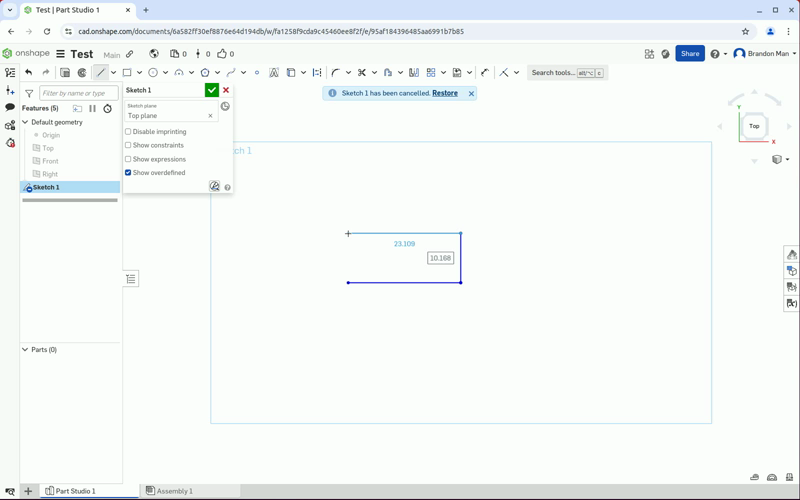
mouse_move(378, 233)
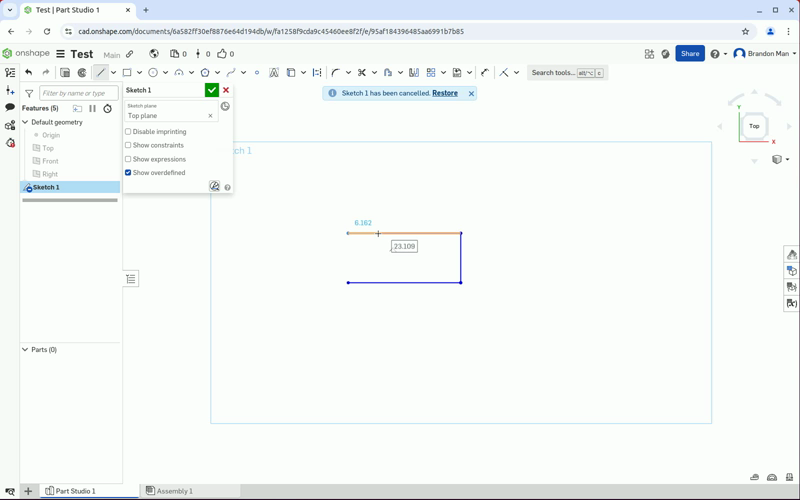
key_down(shift)
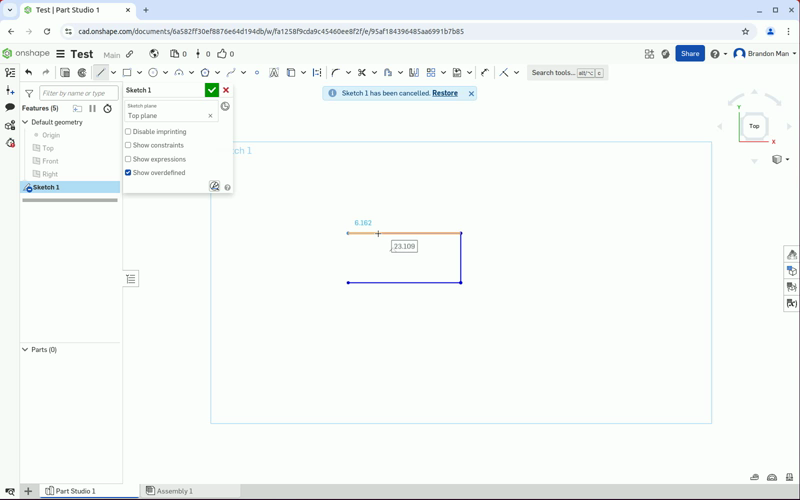
mouse_move(348, 282)
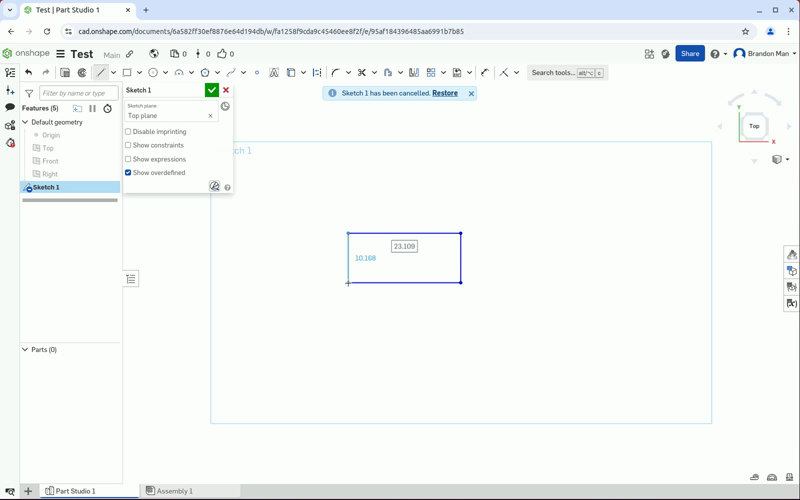
key_up(shift)
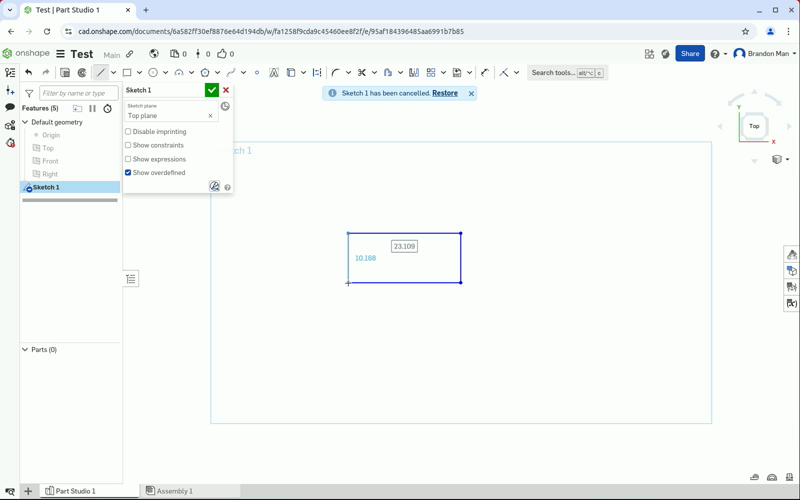
click(348, 282)
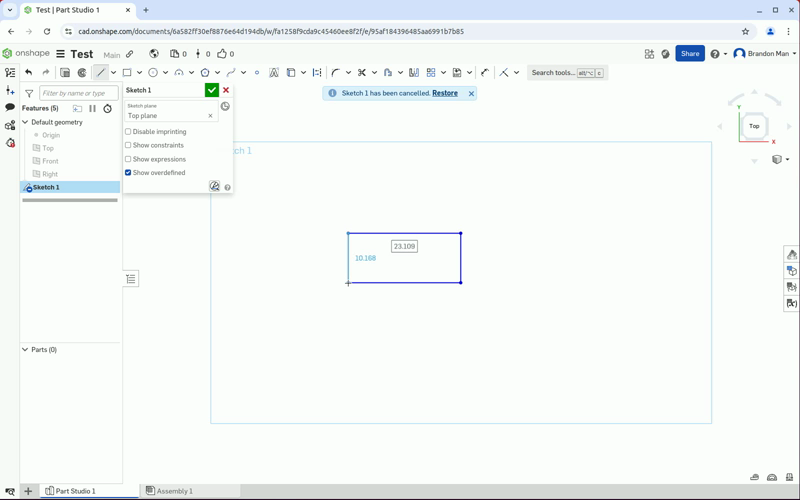
key(esc)
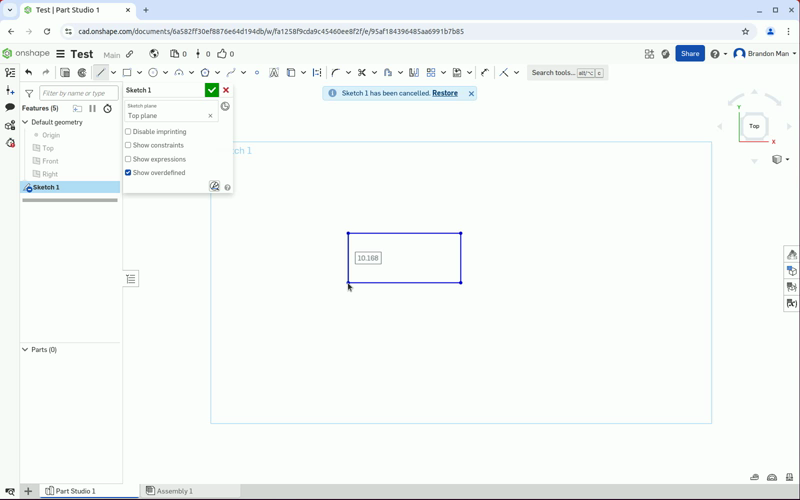
key(c)
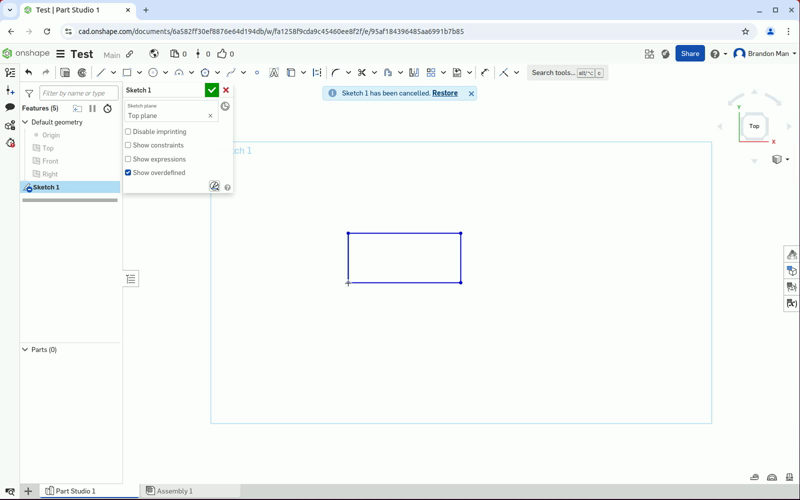
key_down(shift)
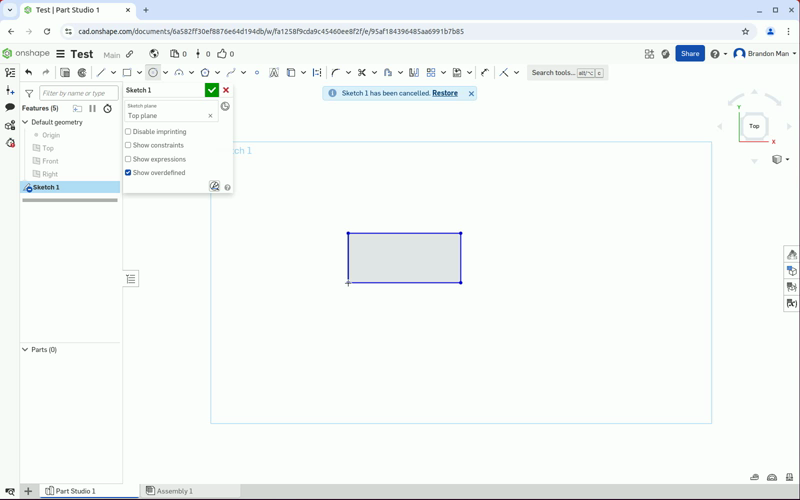
mouse_move(365, 258)
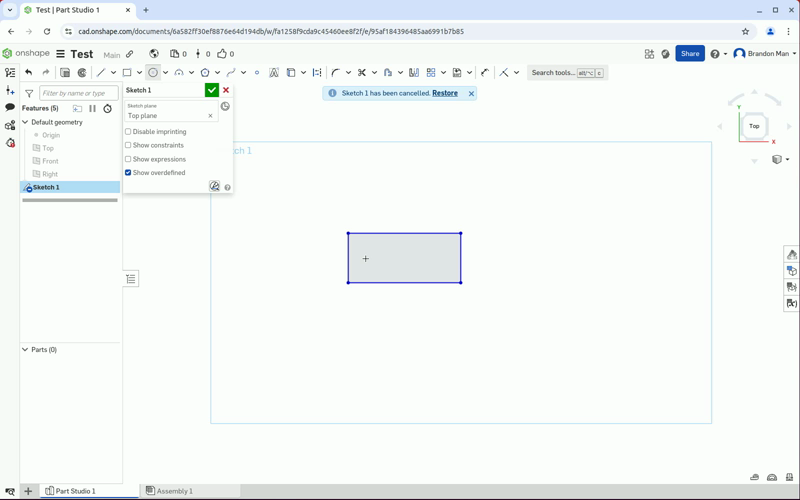
click(365, 258)
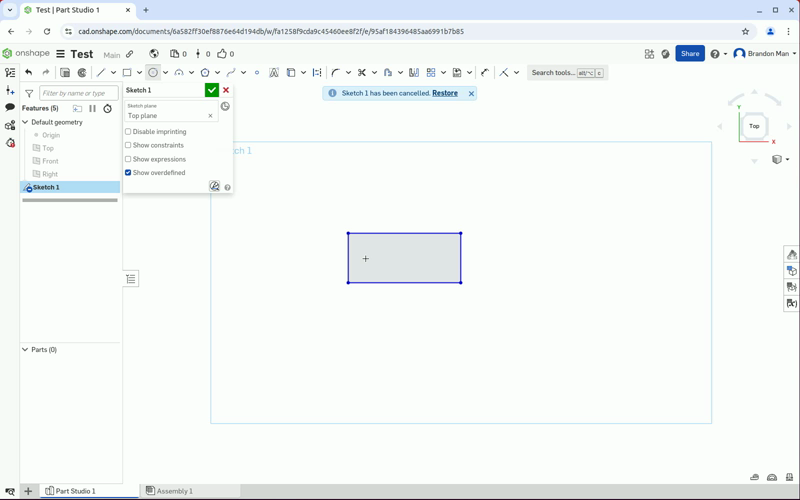
key_up(shift)
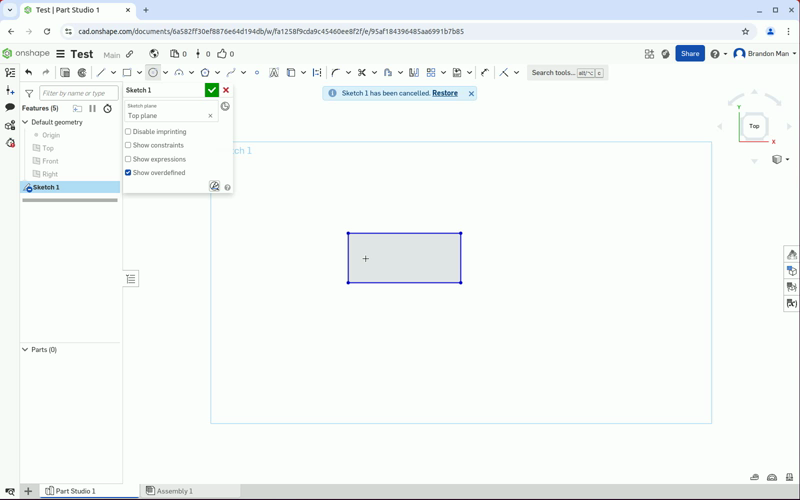
mouse_move(375, 258)
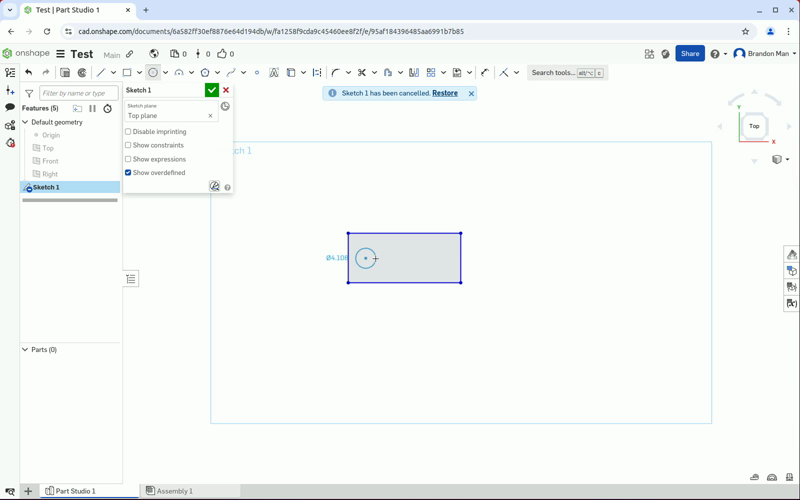
click(375, 258)
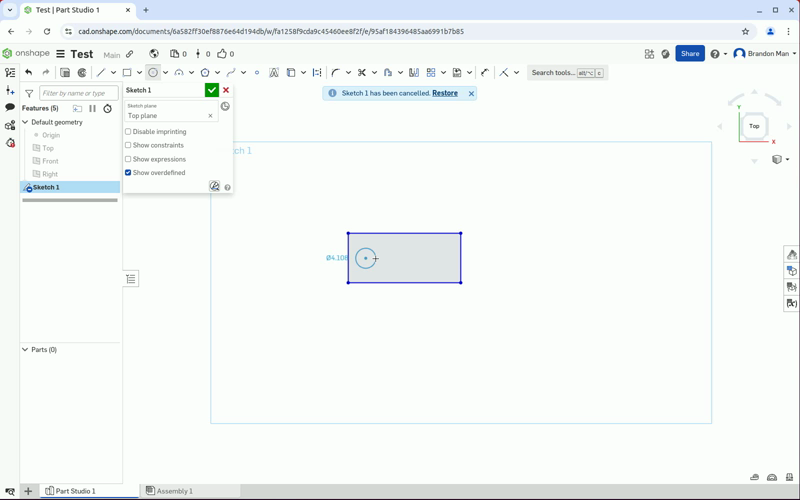
key(esc)
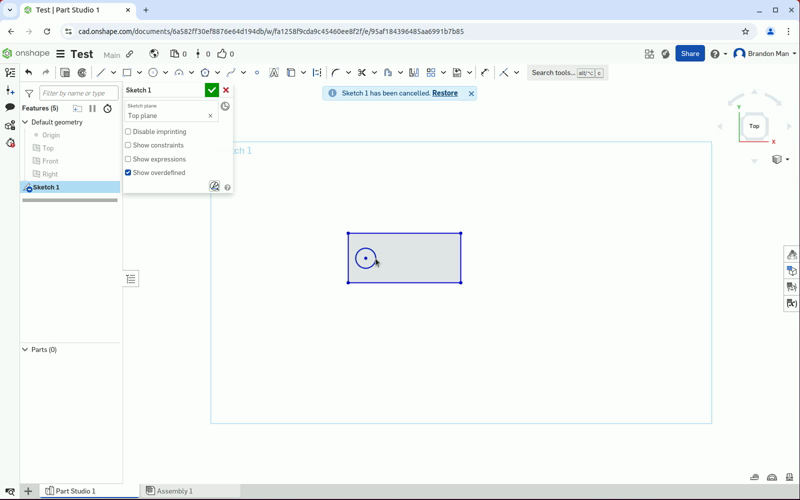
mouse_move(428, 247)
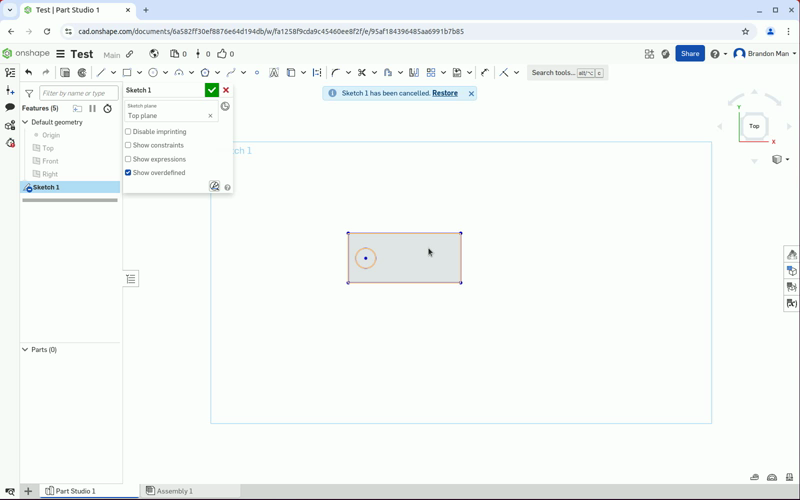
click(428, 247)
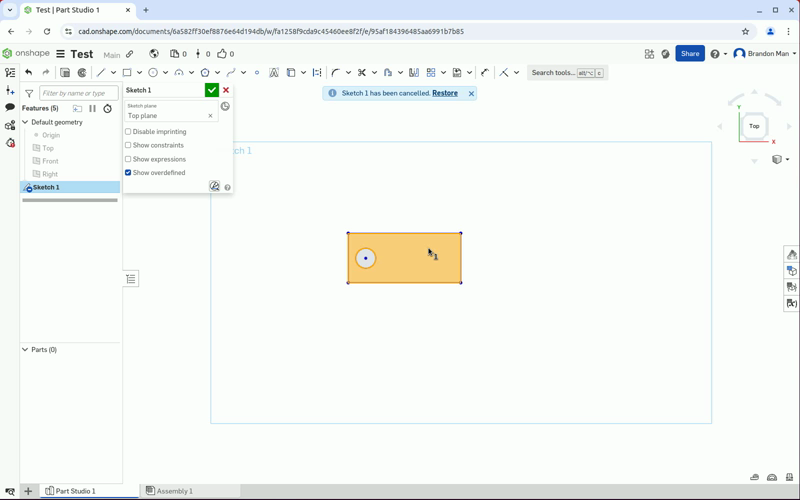
mouse_move(73, 352)
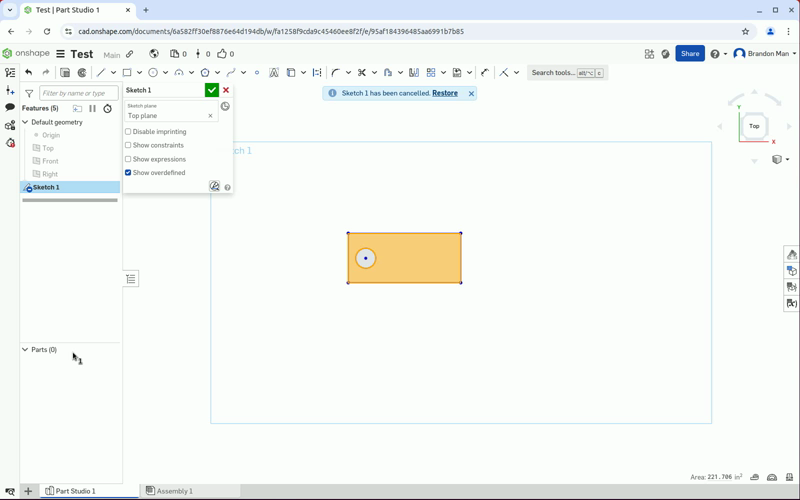
key(shift+y)
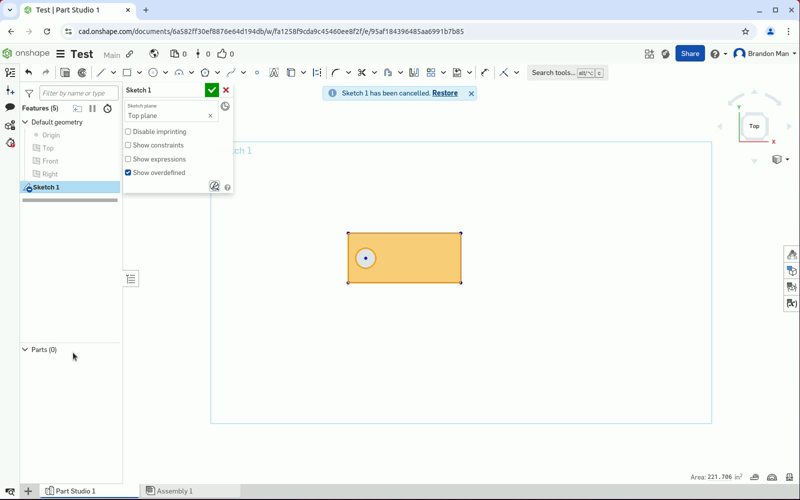
key(shift+e)
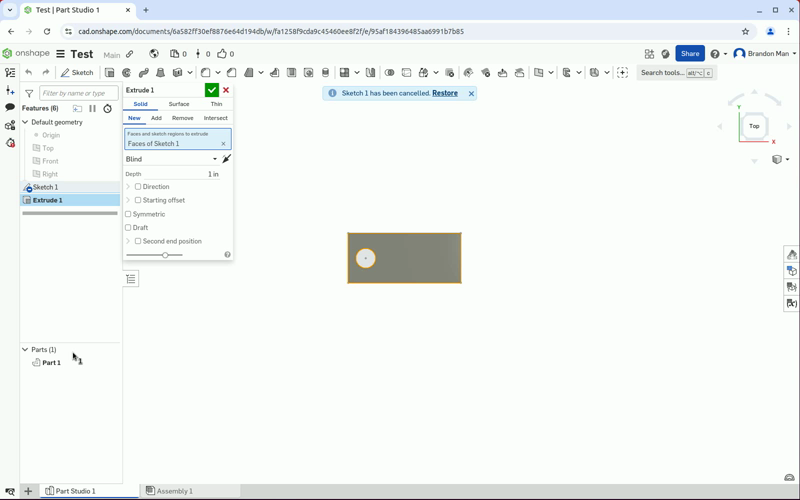
mouse_move(143, 106)
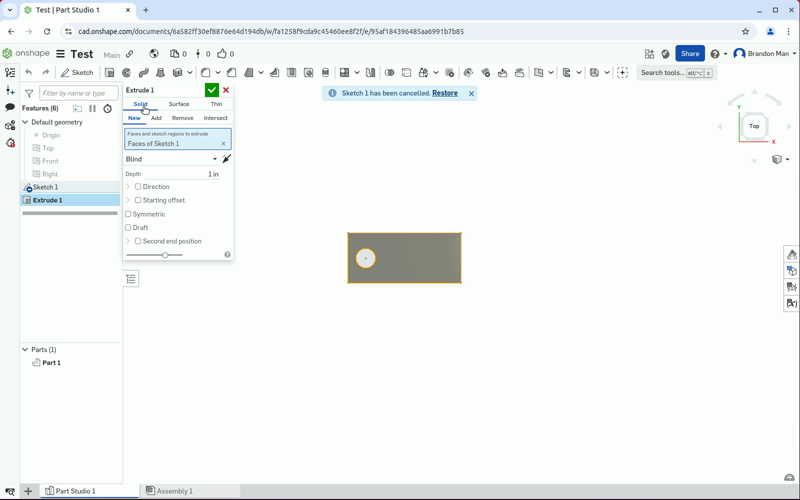
click(143, 106)
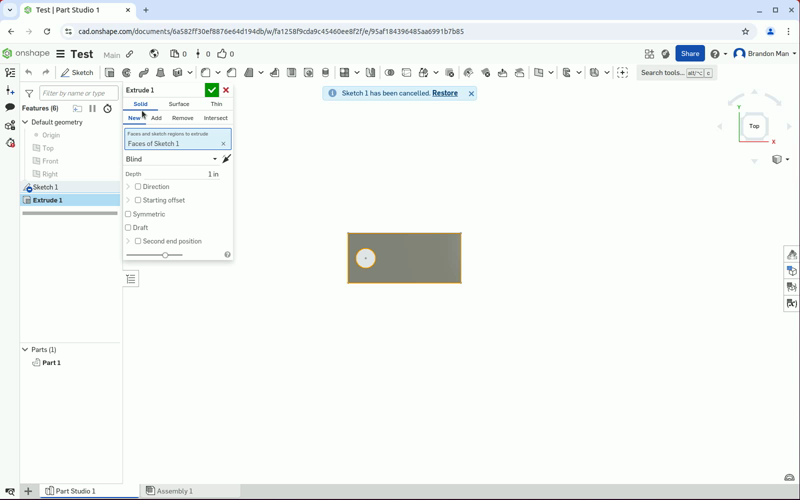
mouse_move(137, 120)
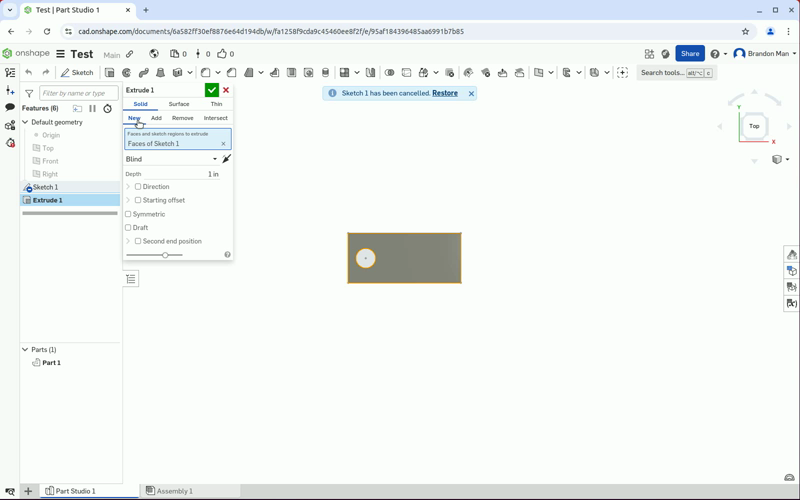
click(137, 120)
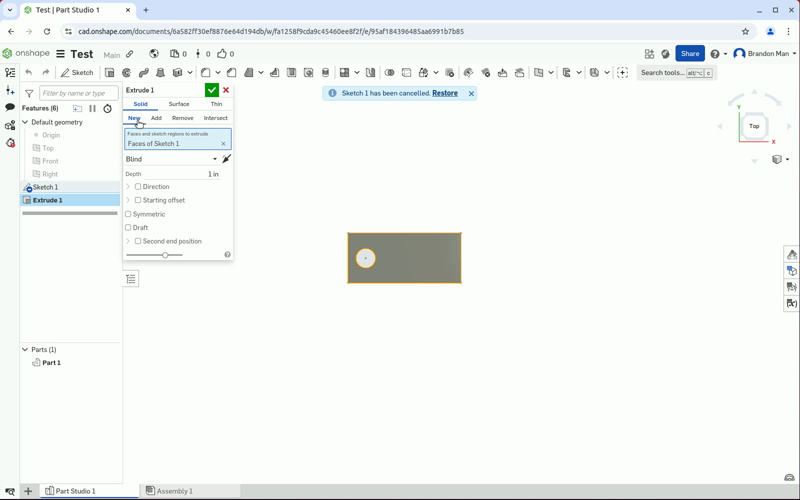
key(tab, 4)
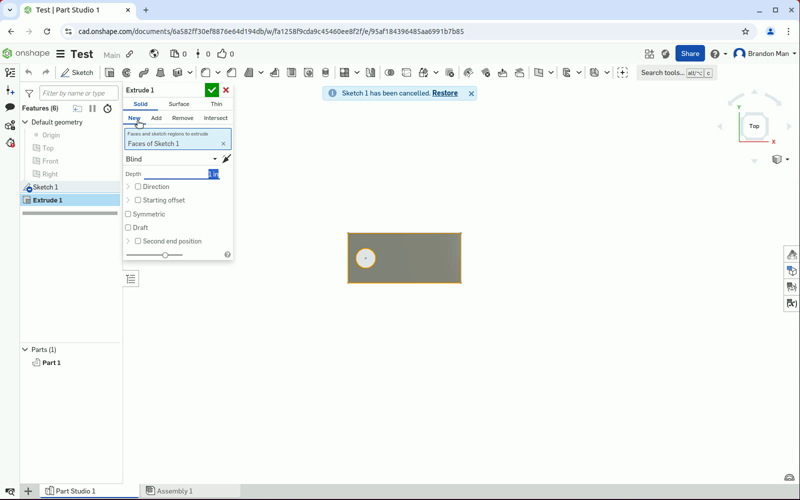
text(1.204)
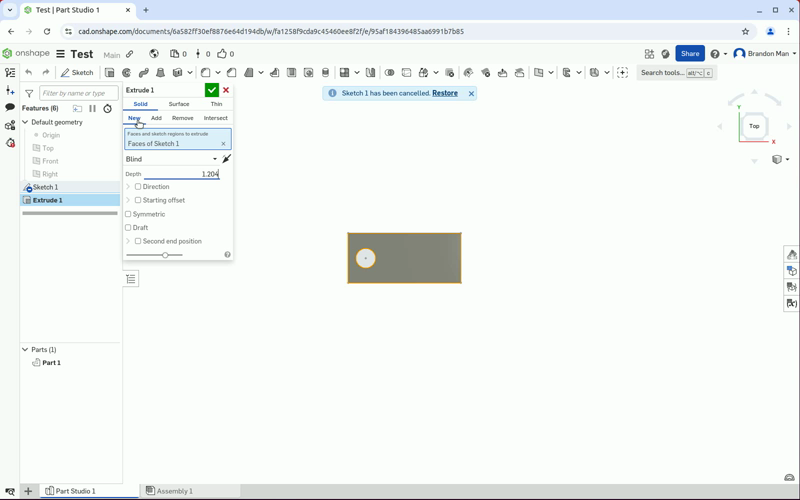
key(enter)
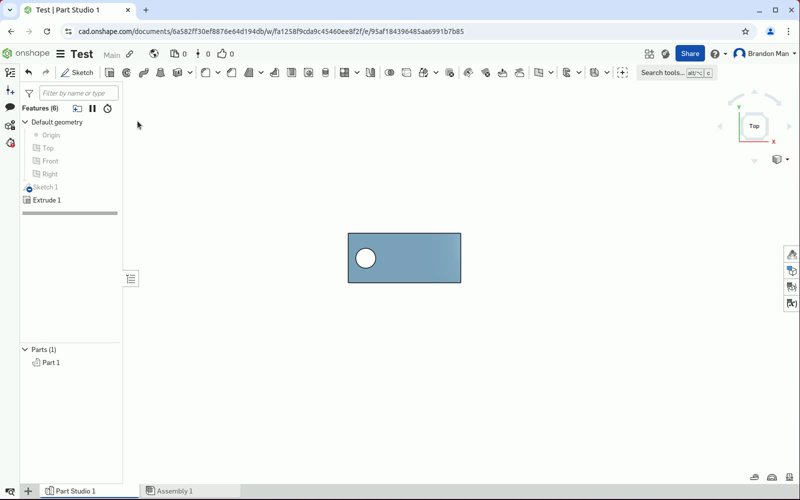
key(shift+h)
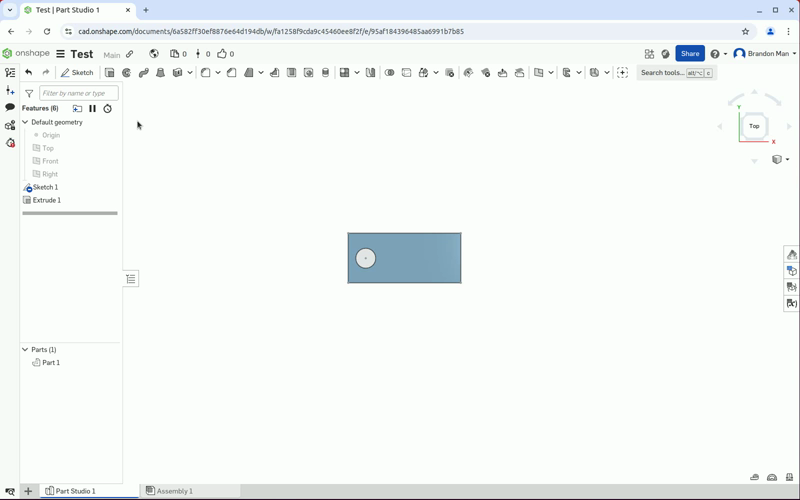
key(shift+h)
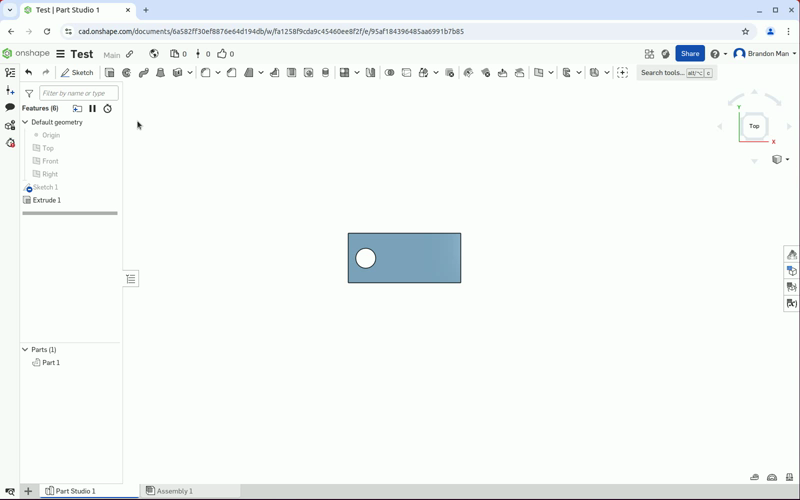
mouse_move(73, 189)
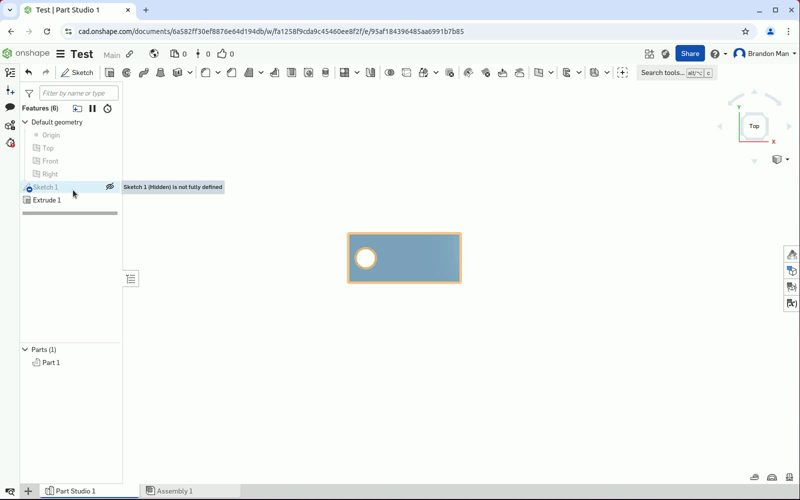
click(73, 189)
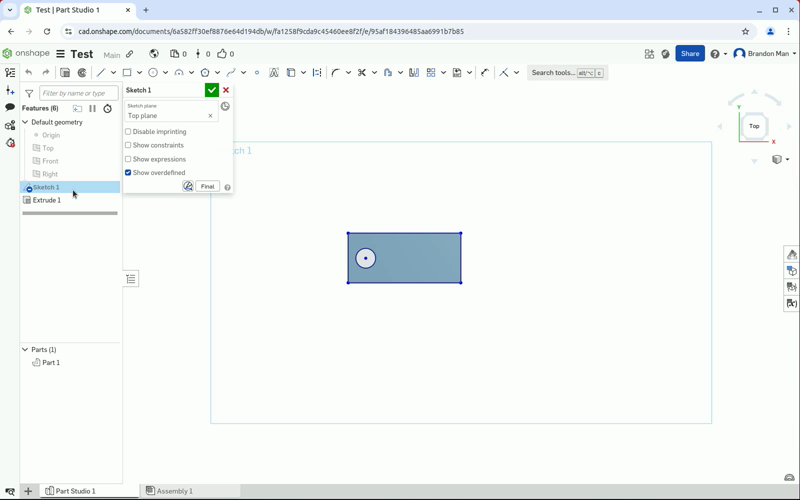
mouse_move(229, 92)
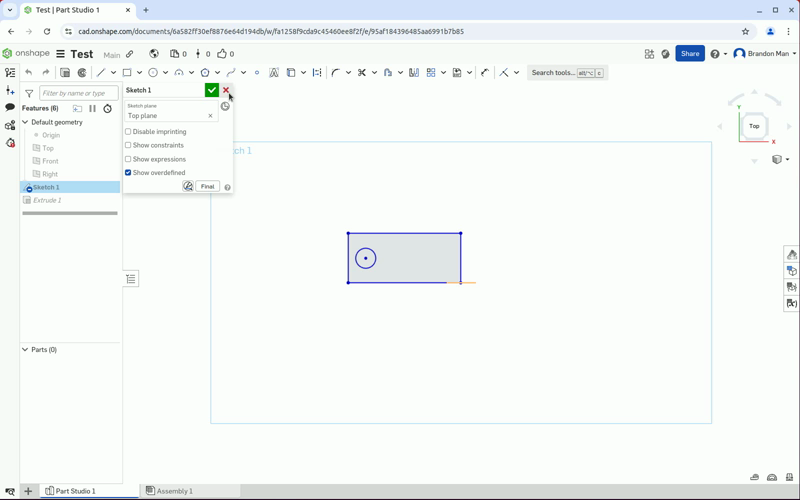
click(229, 92)
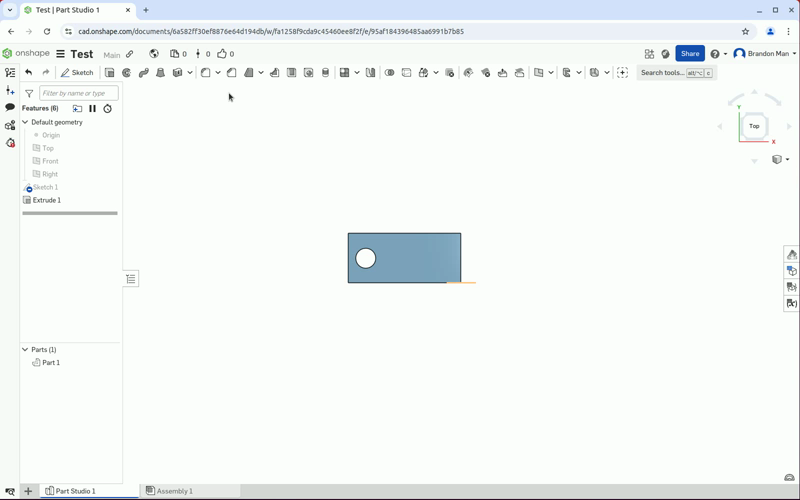
mouse_move(541, 75)
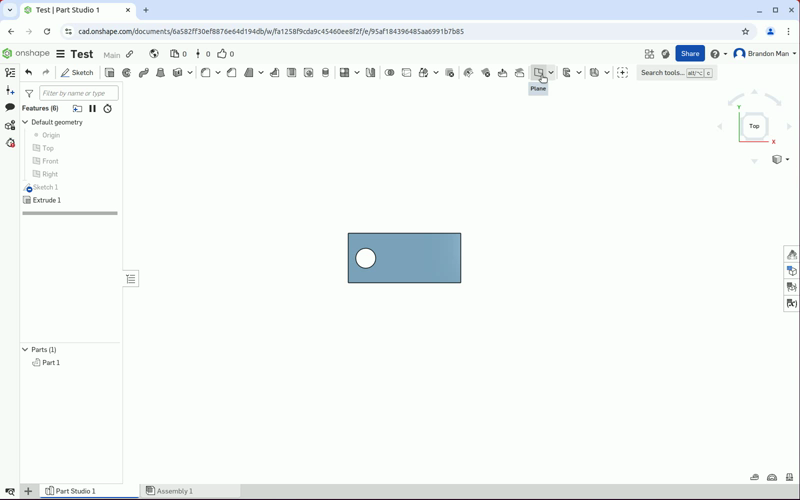
click(541, 75)
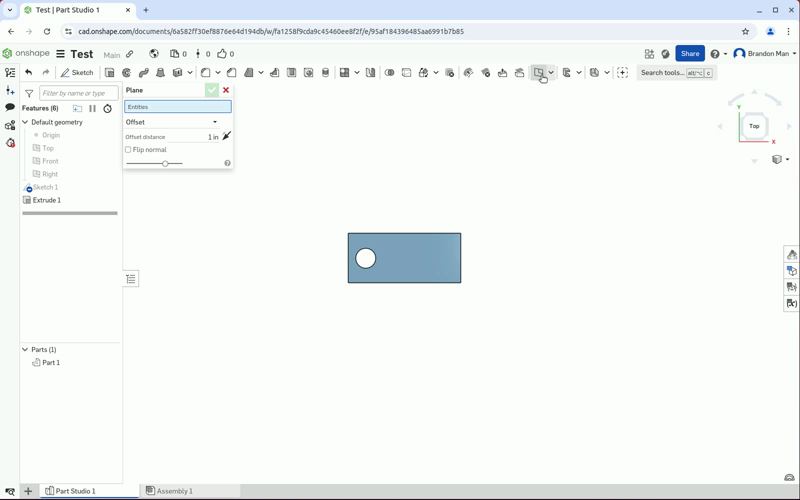
mouse_move(73, 150)
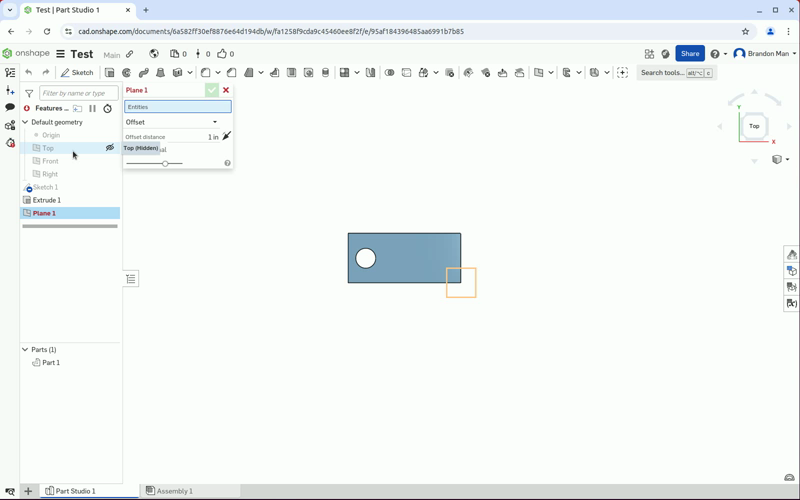
click(73, 150)
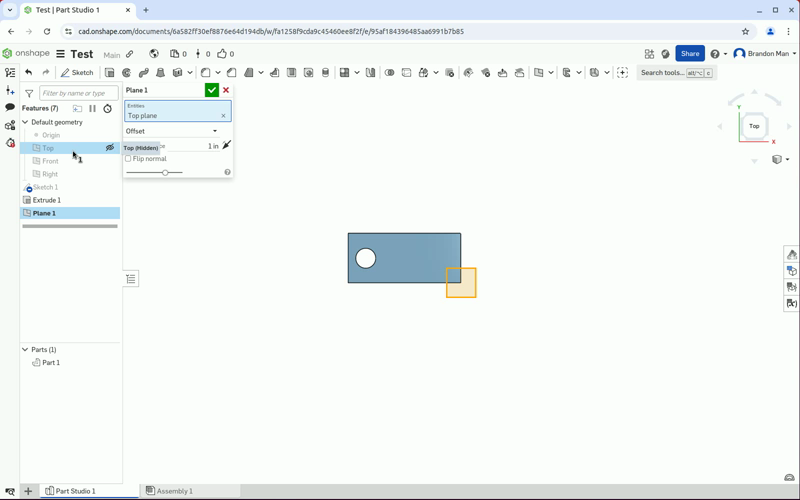
key(tab, 2)
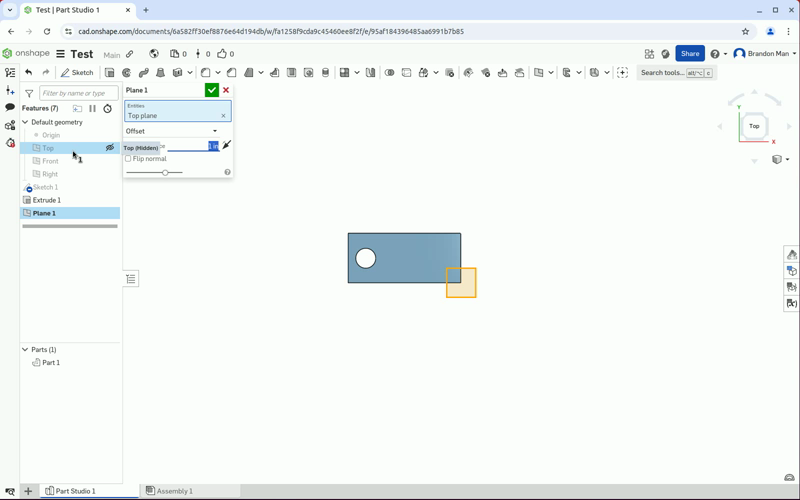
text(1.202)
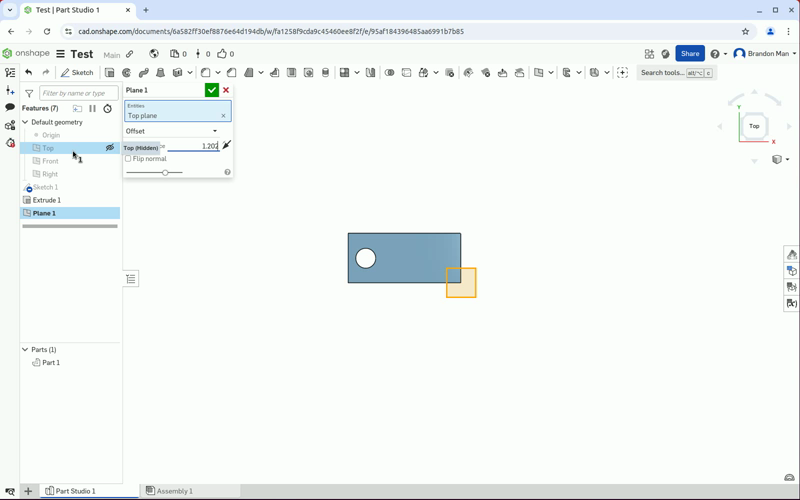
key(enter, 2)
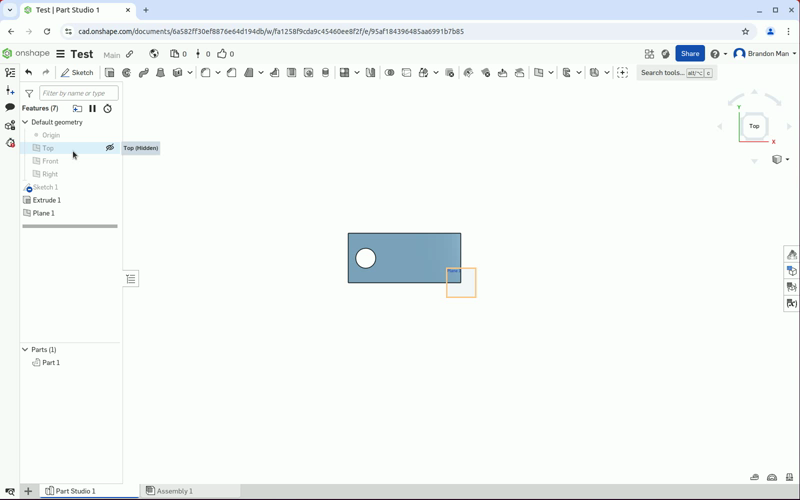
key(shift+s)
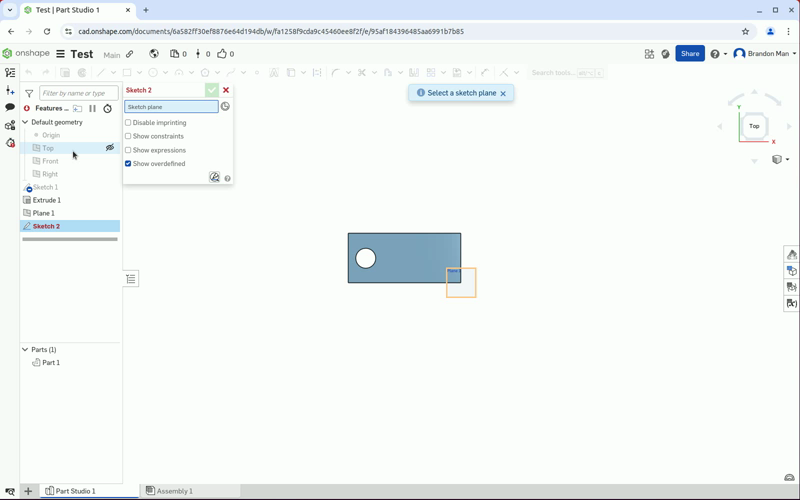
mouse_move(73, 215)
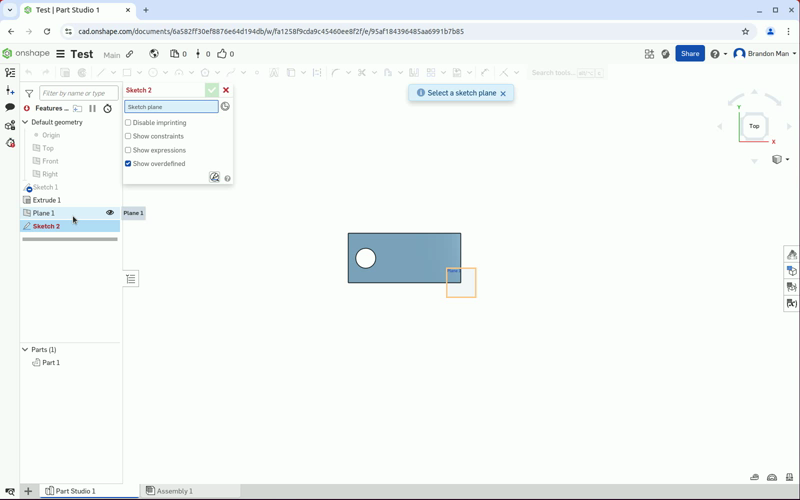
click(73, 215)
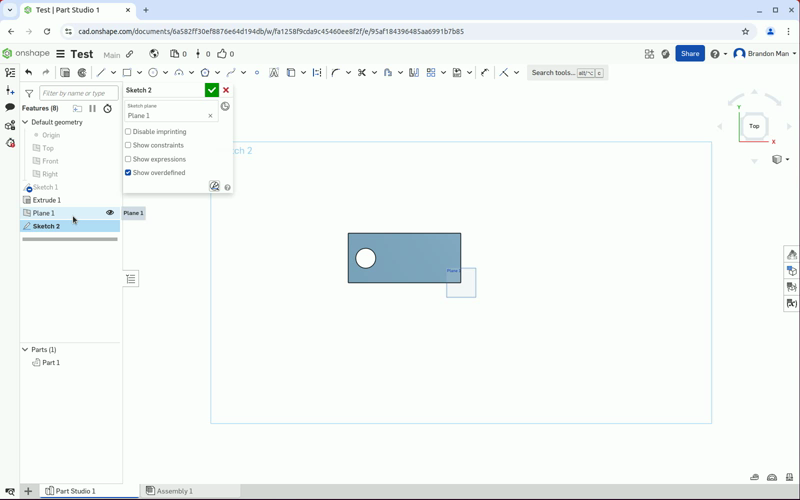
mouse_move(73, 352)
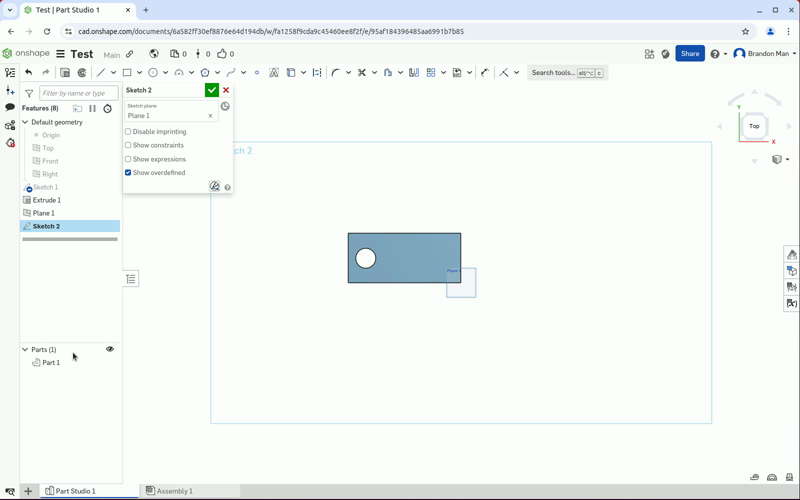
key(y)
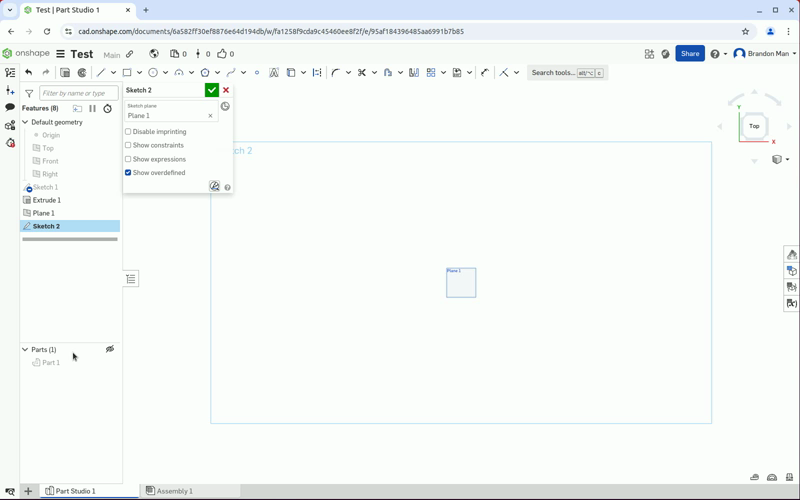
key(l)
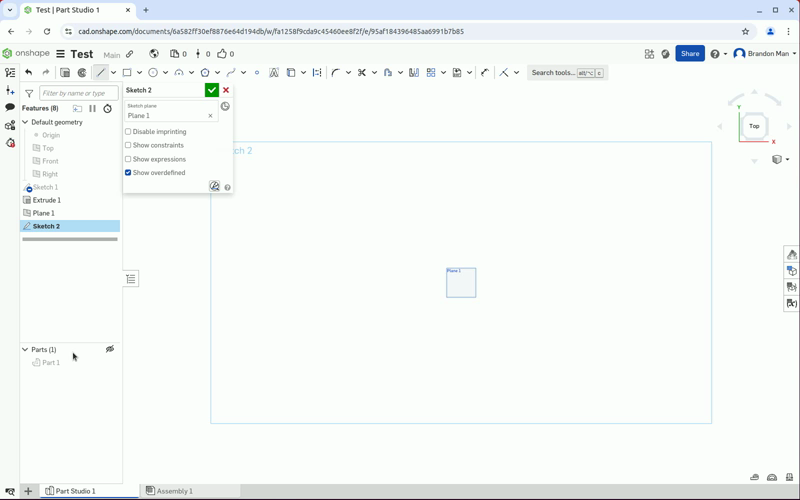
key_down(shift)
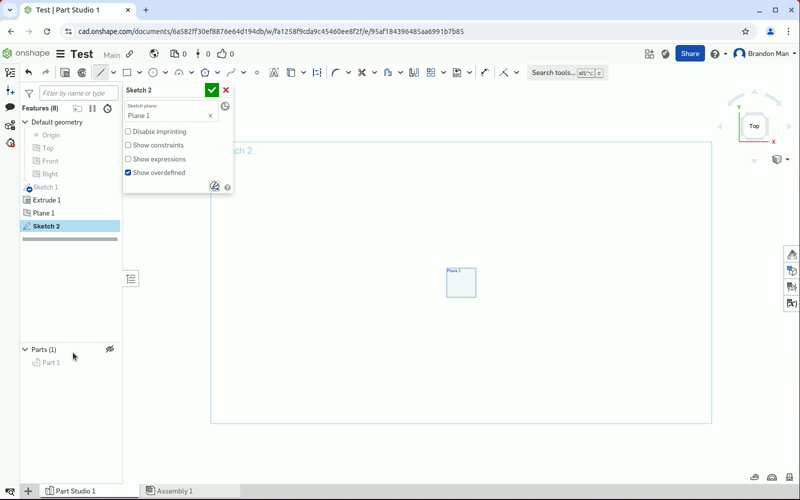
mouse_move(411, 262)
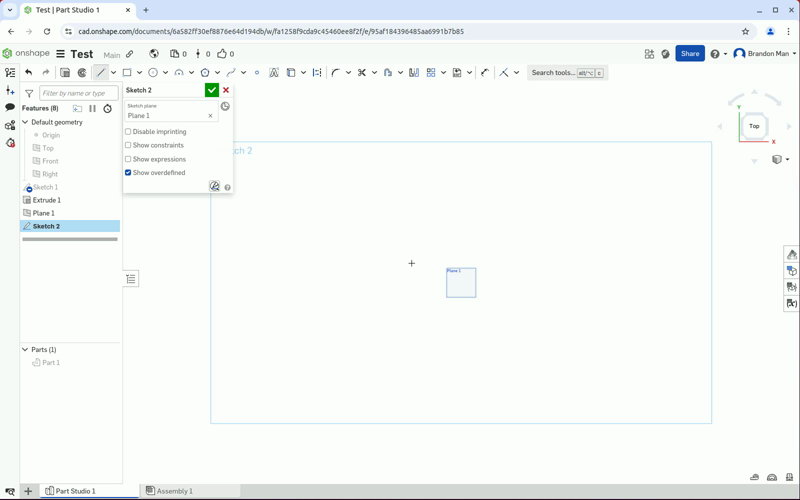
click(411, 262)
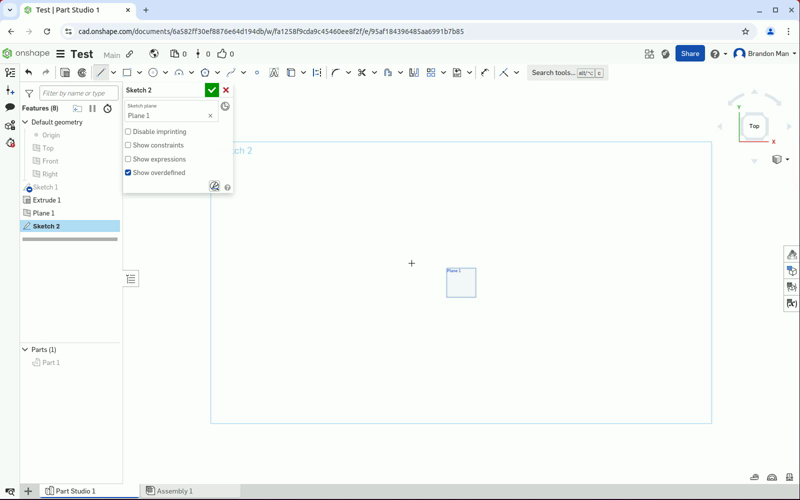
key_up(shift)
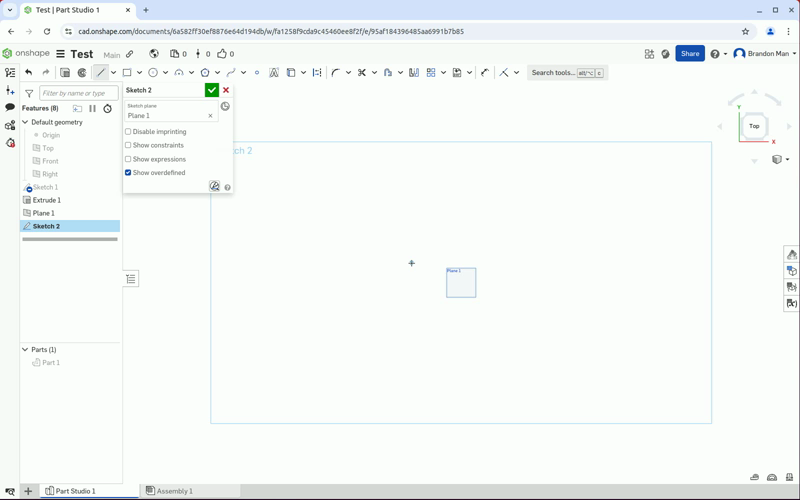
key_down(shift)
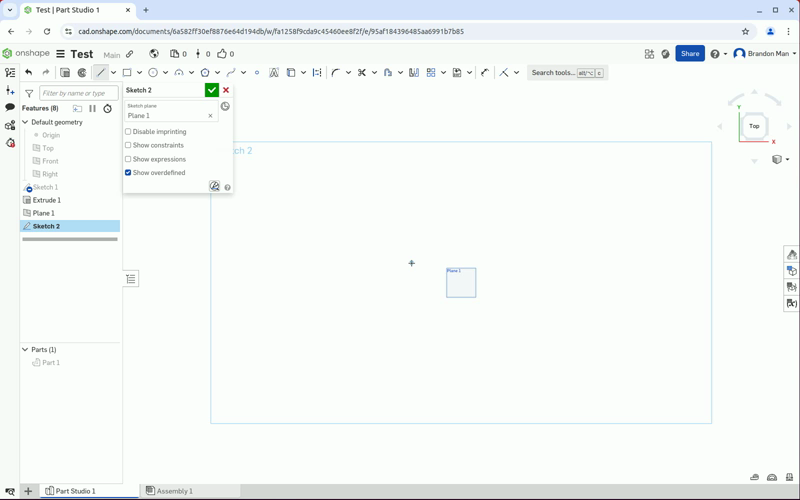
mouse_move(441, 262)
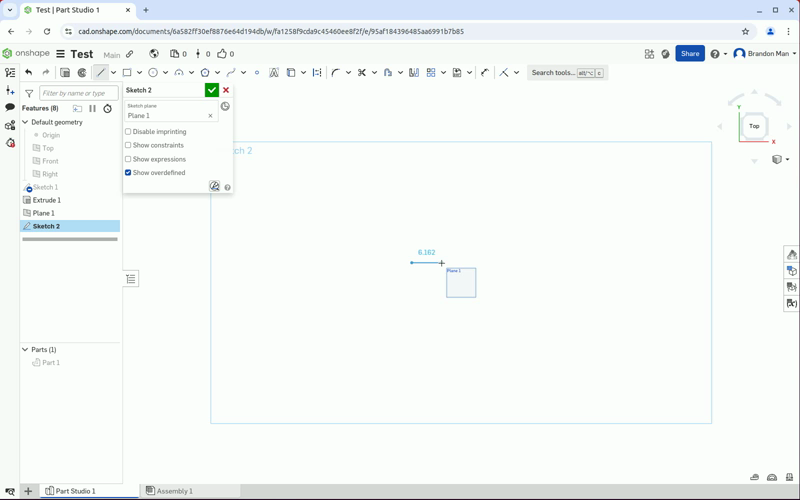
mouse_move(446, 262)
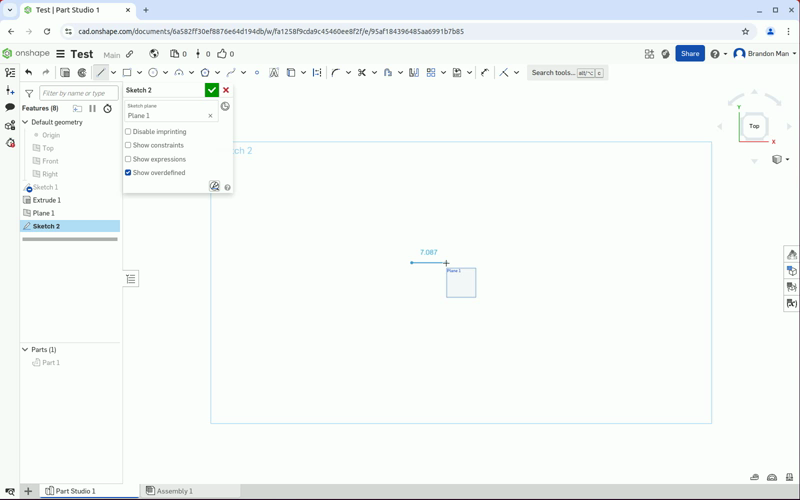
click(446, 262)
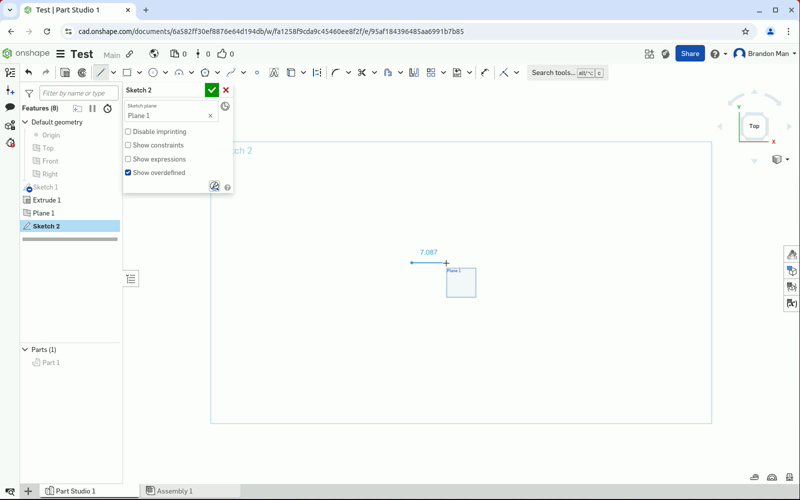
key_up(shift)
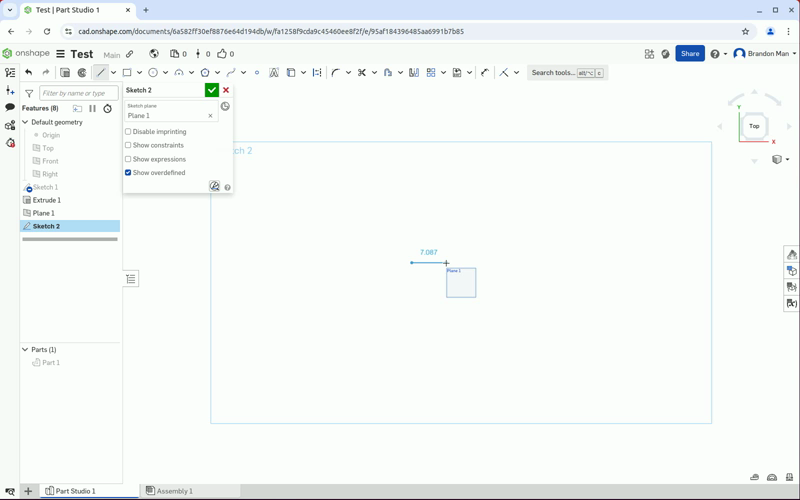
key_down(shift)
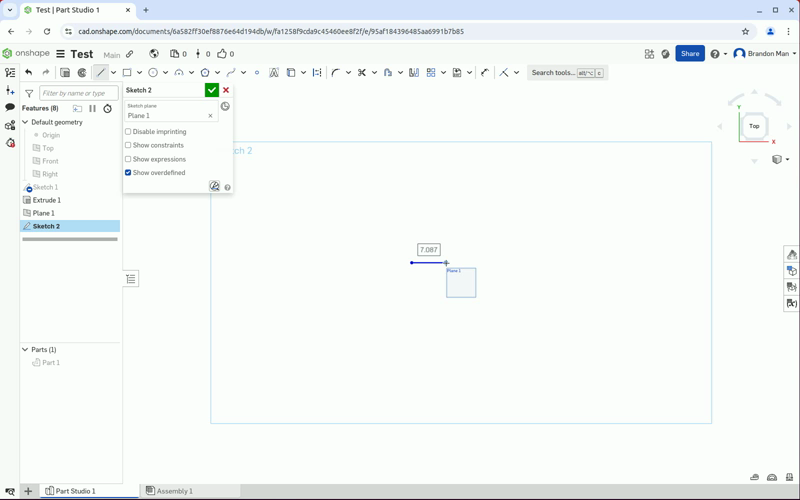
mouse_move(476, 262)
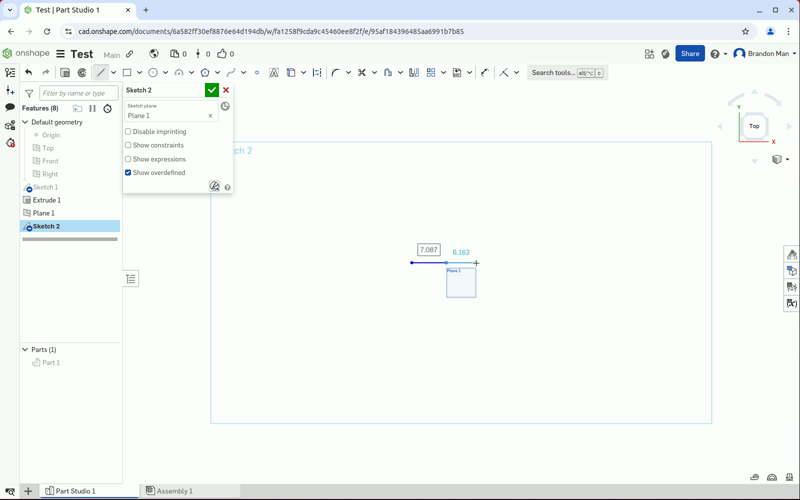
mouse_move(446, 251)
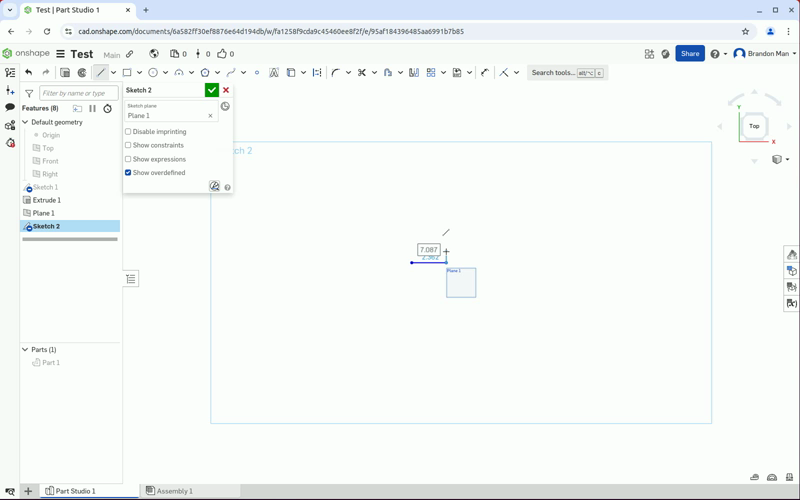
click(446, 251)
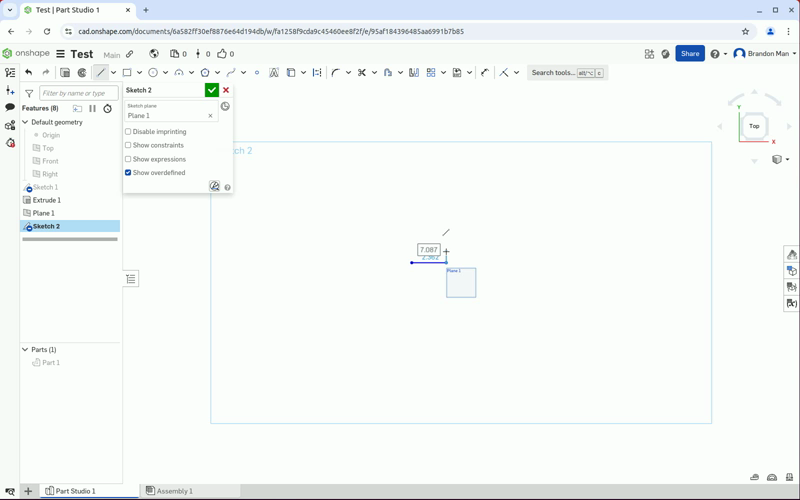
key_up(shift)
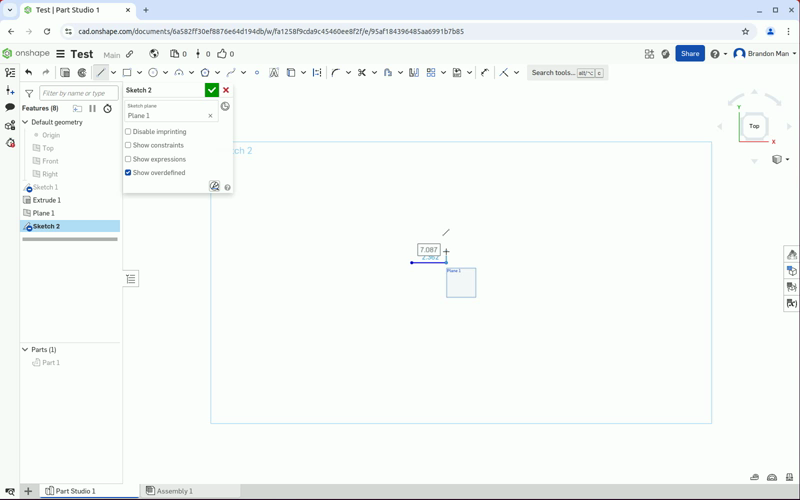
key_down(shift)
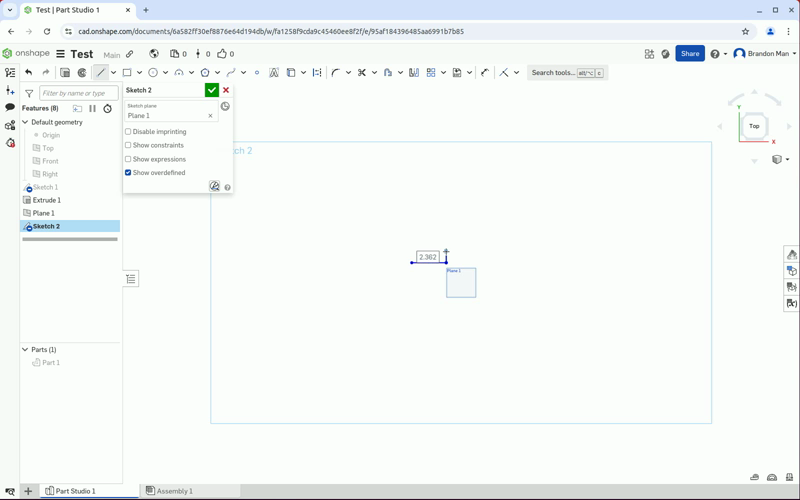
mouse_move(476, 251)
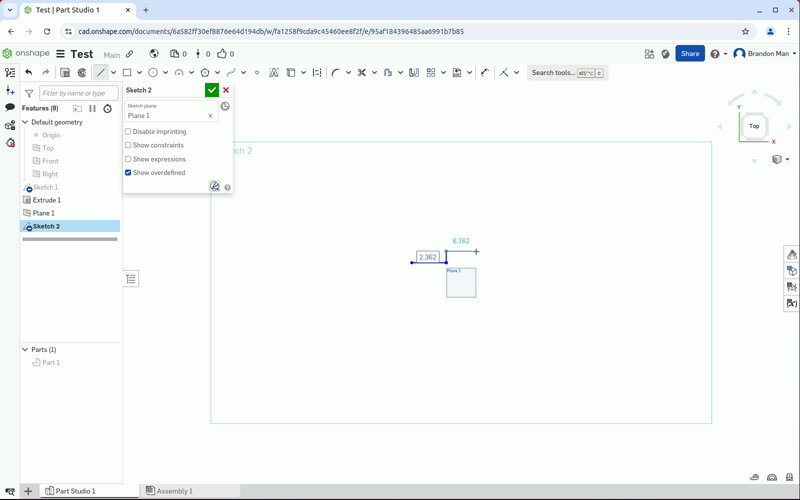
mouse_move(411, 251)
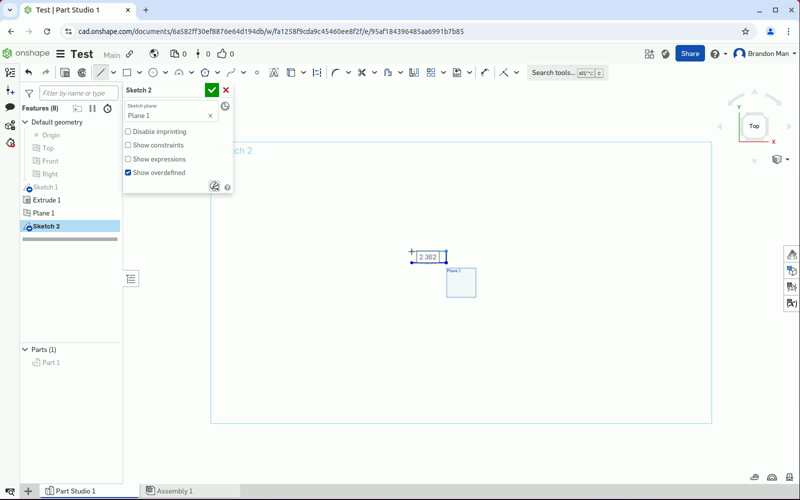
click(411, 251)
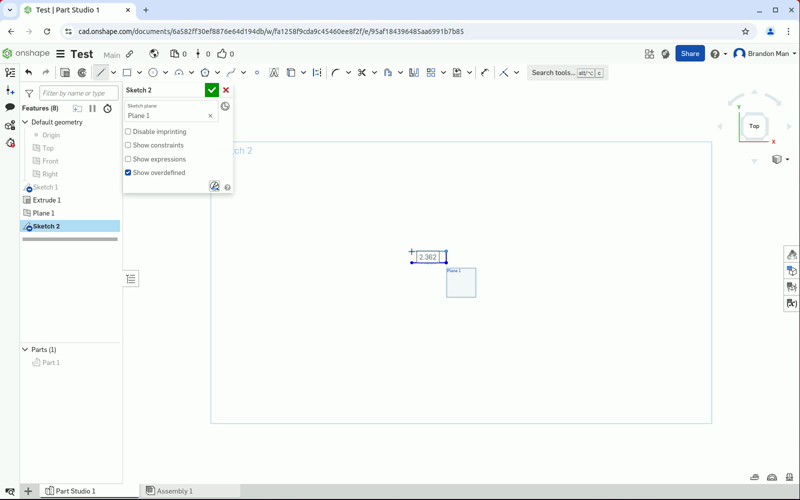
key_up(shift)
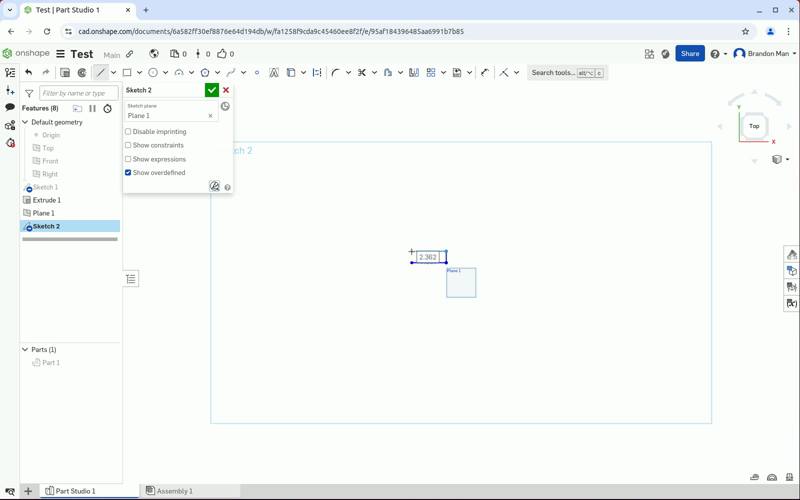
mouse_move(441, 251)
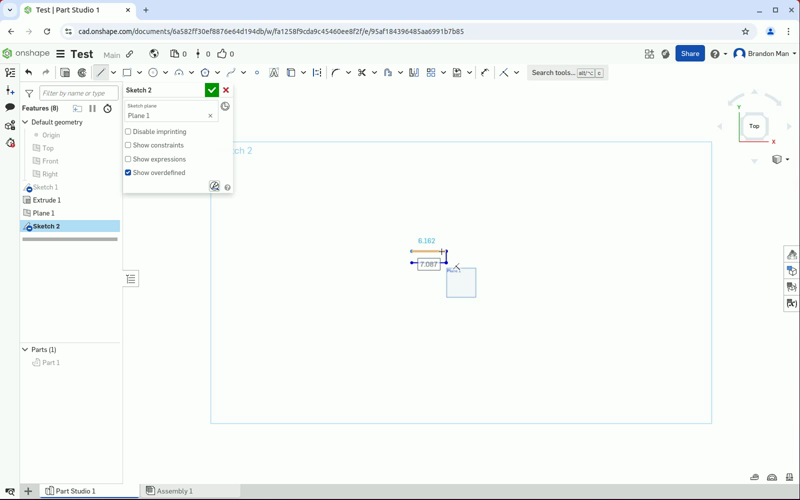
key_down(shift)
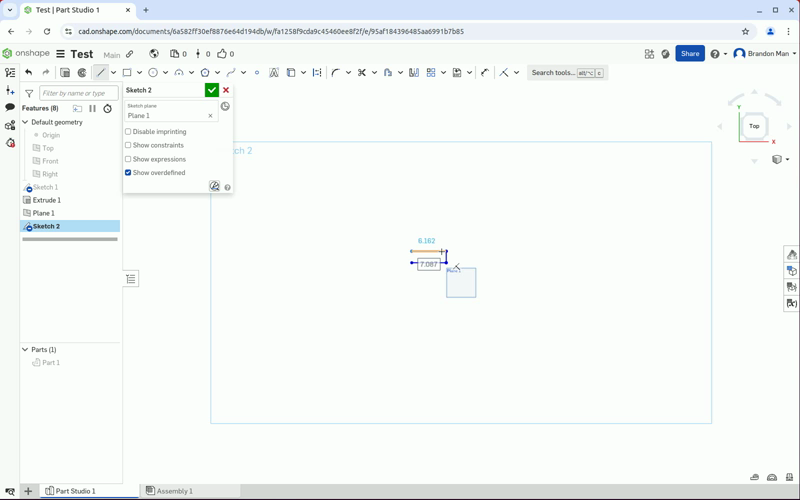
mouse_move(411, 262)
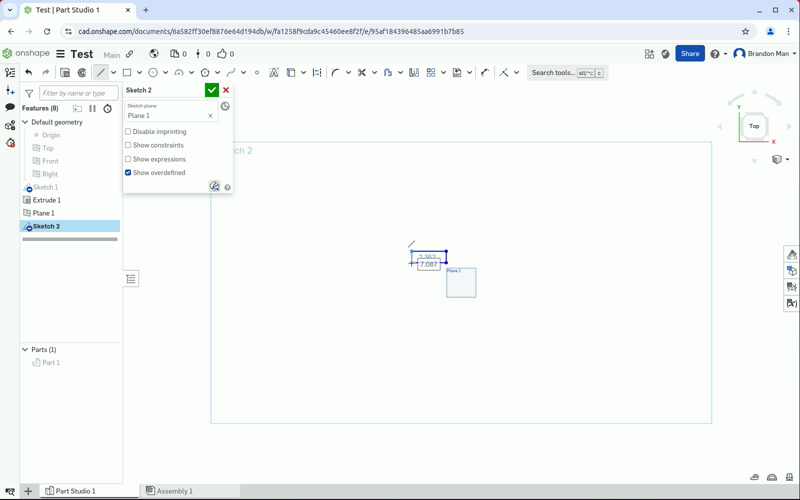
key_up(shift)
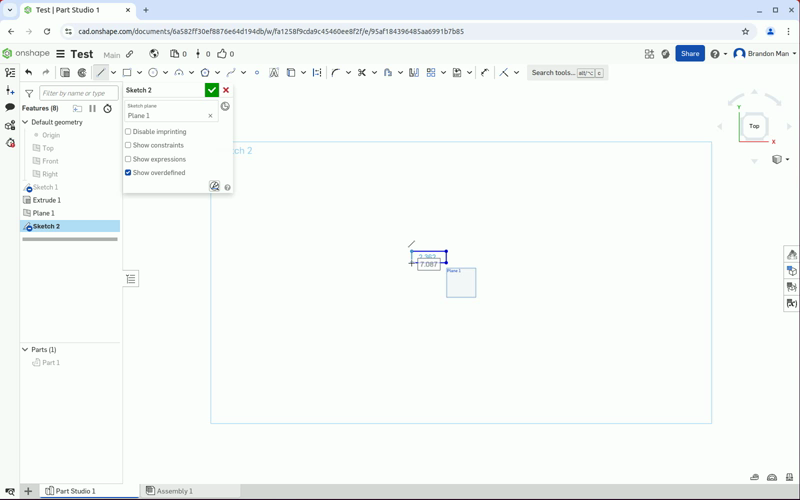
click(411, 262)
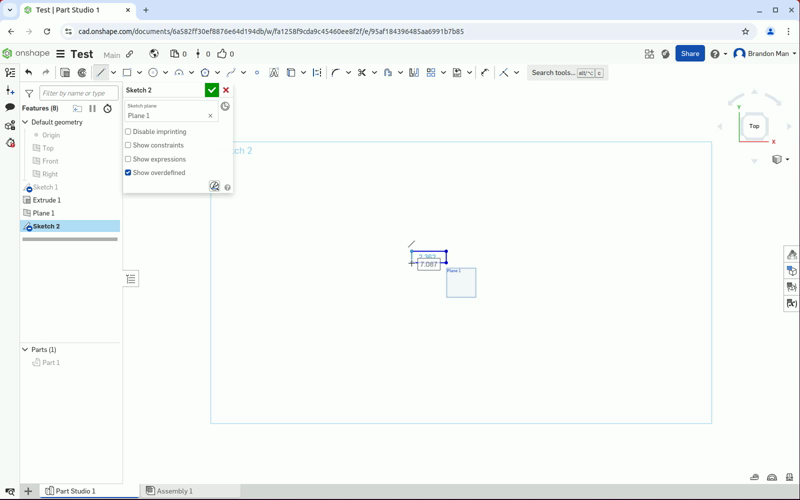
key(esc)
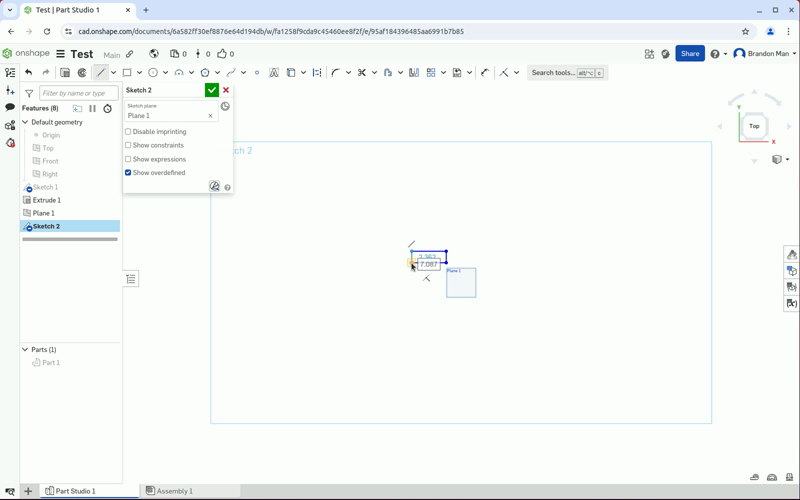
mouse_move(422, 252)
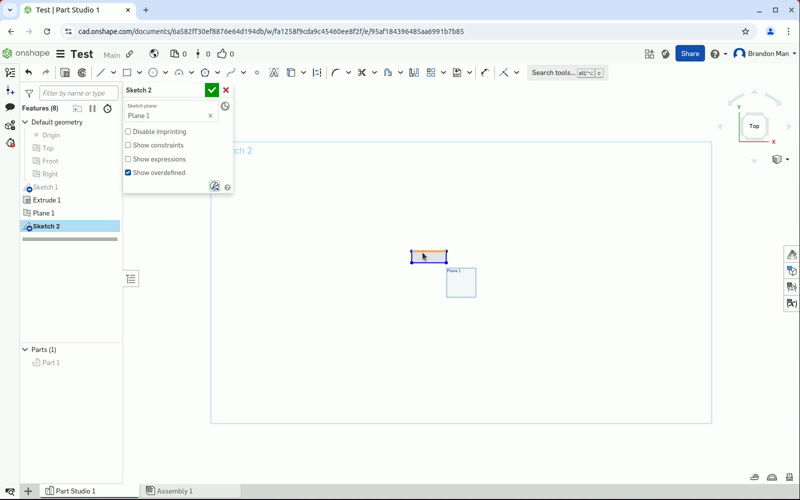
scroll(6)
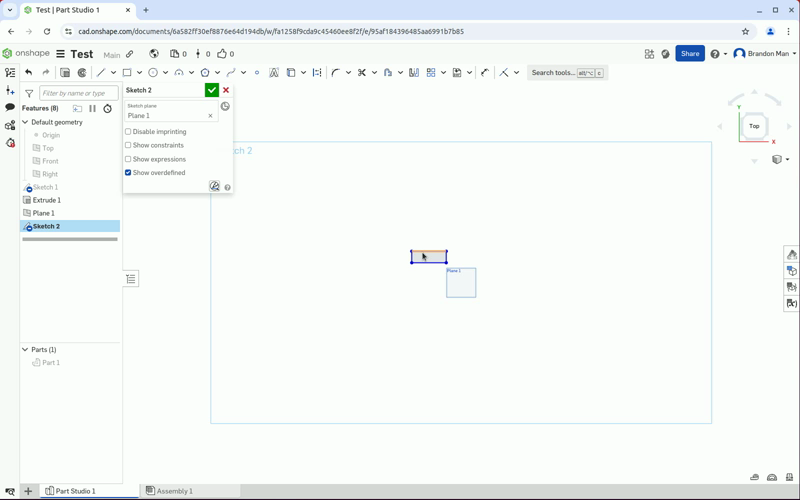
scroll(6)
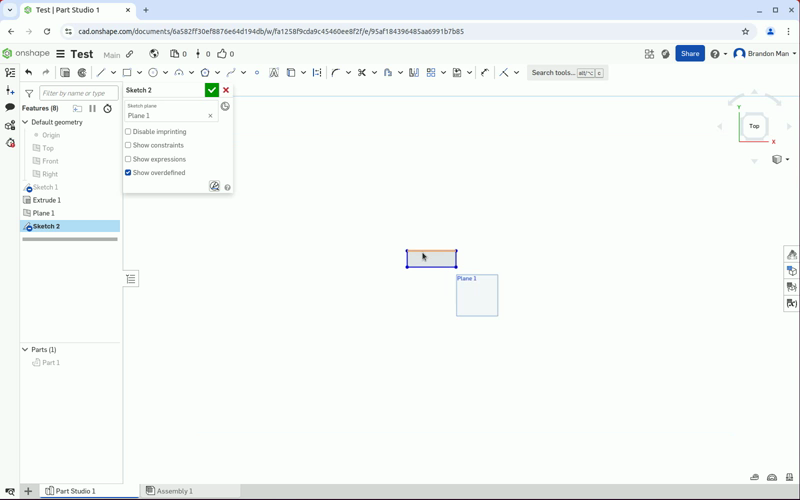
scroll(6)
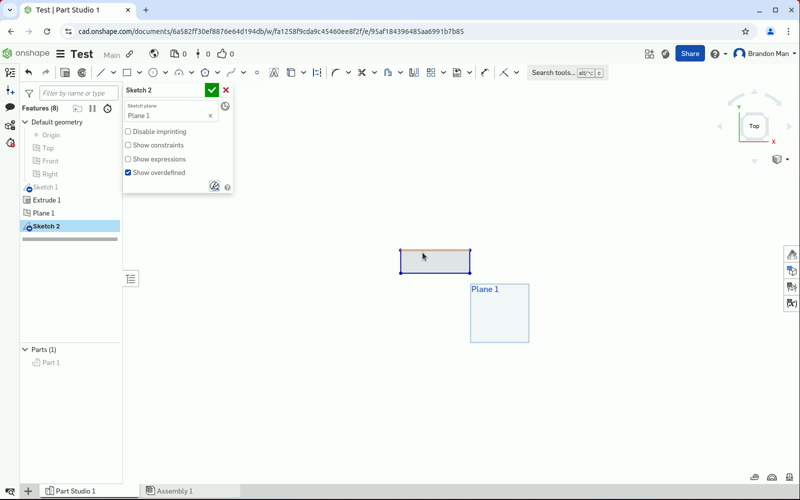
scroll(6)
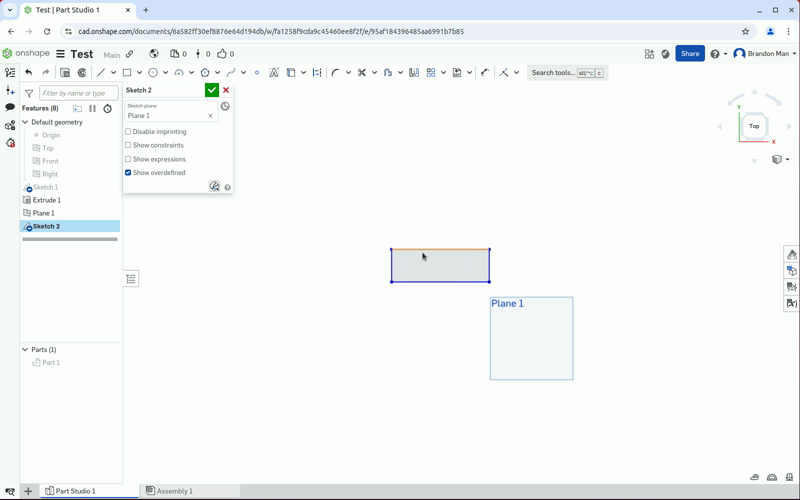
scroll(6)
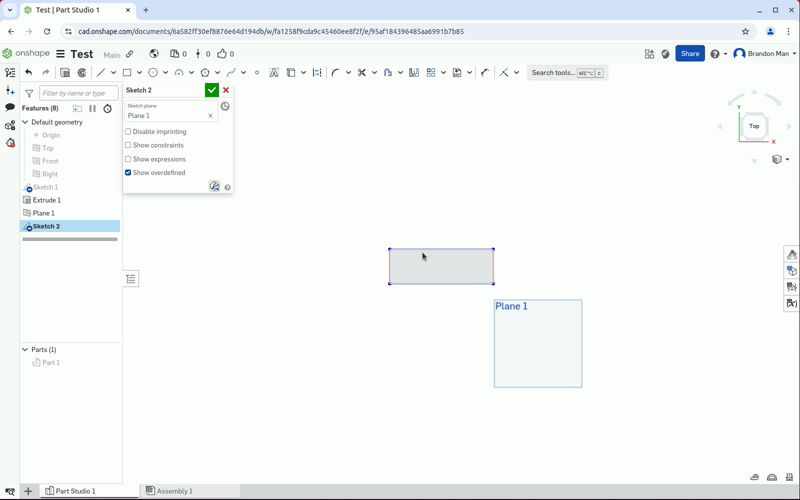
scroll(6)
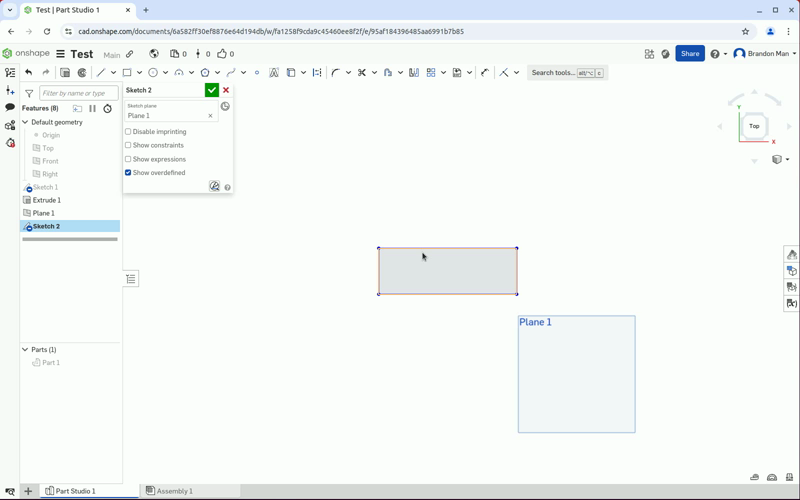
scroll(6)
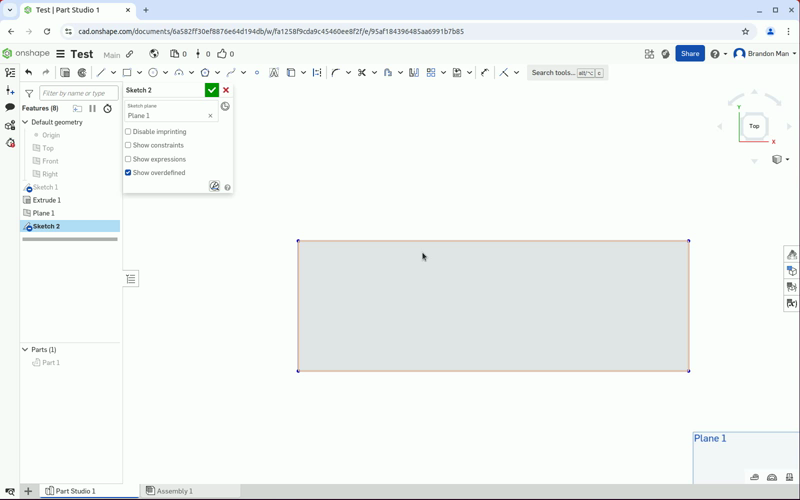
click(422, 252)
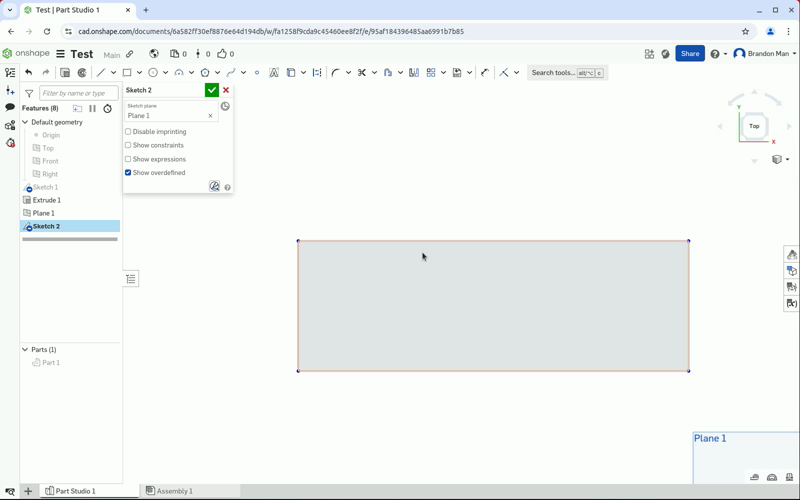
scroll(-6)
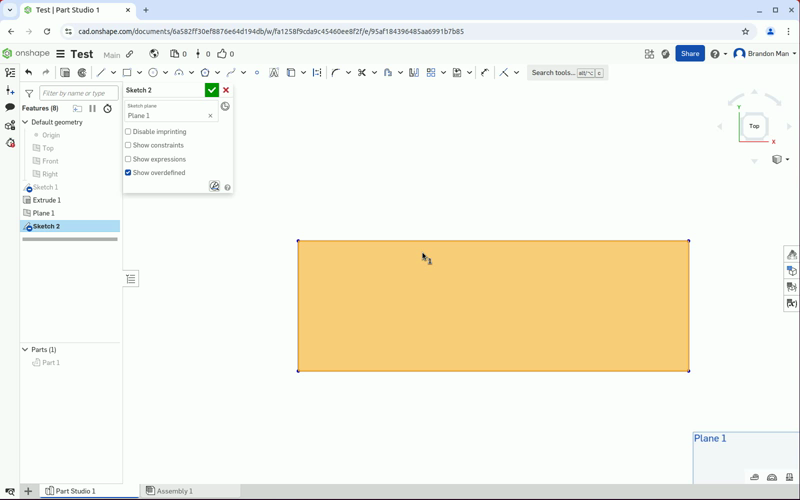
scroll(-6)
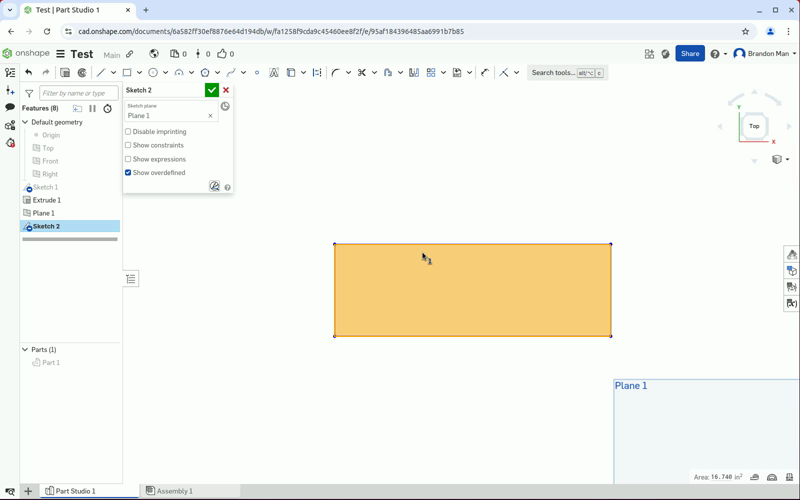
scroll(-6)
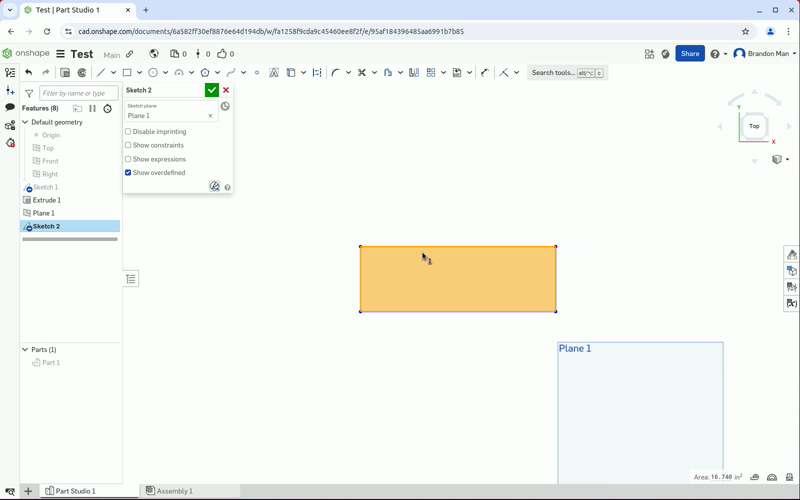
scroll(-6)
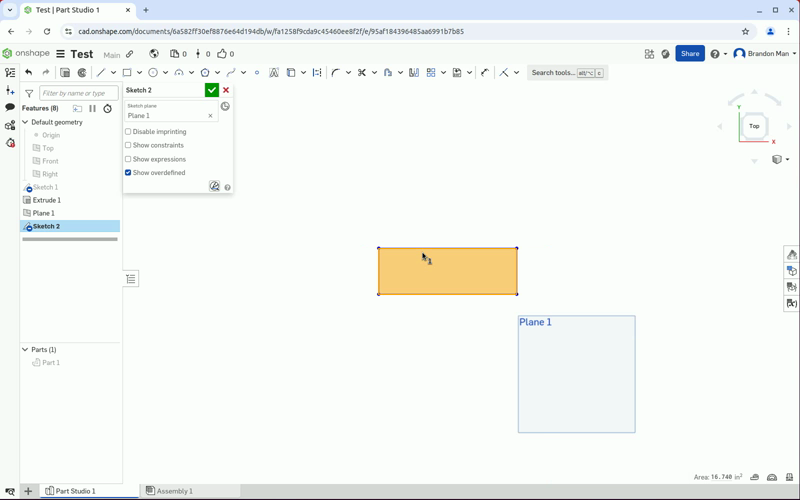
scroll(-6)
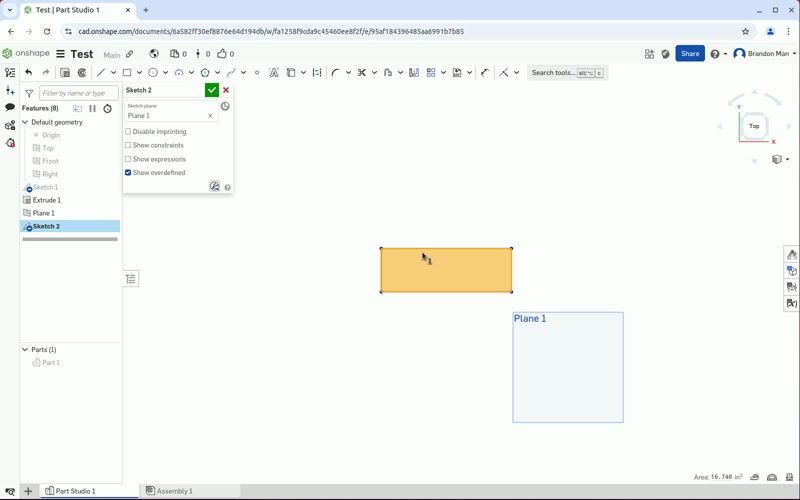
scroll(-6)
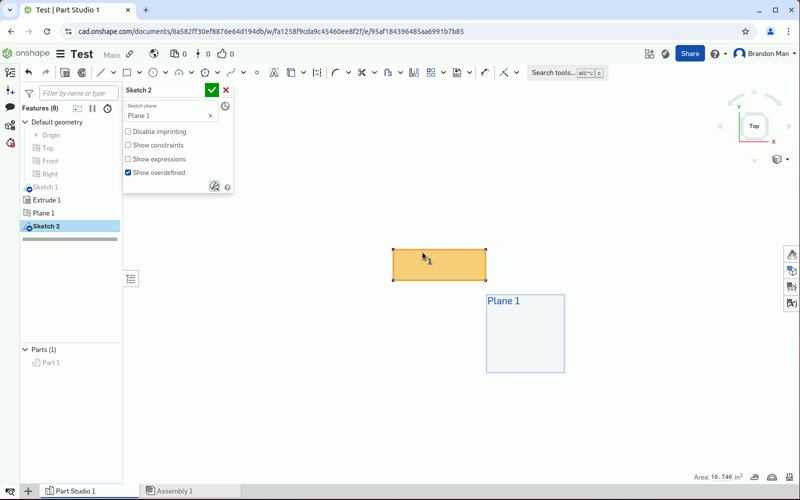
scroll(-6)
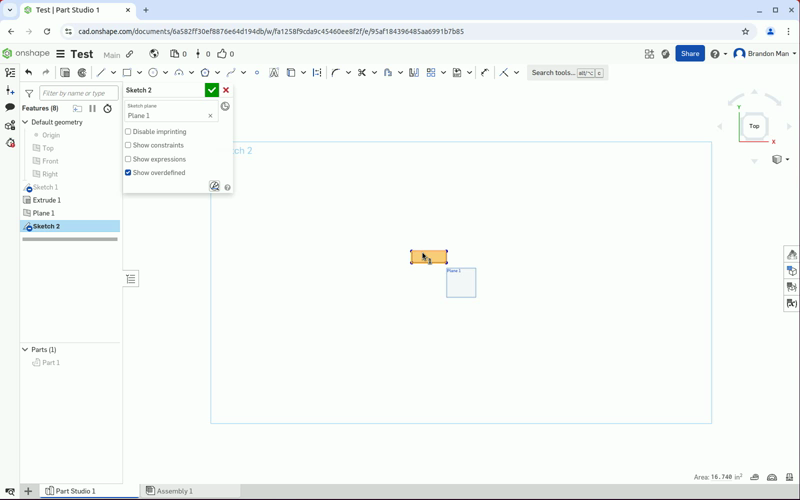
mouse_move(73, 352)
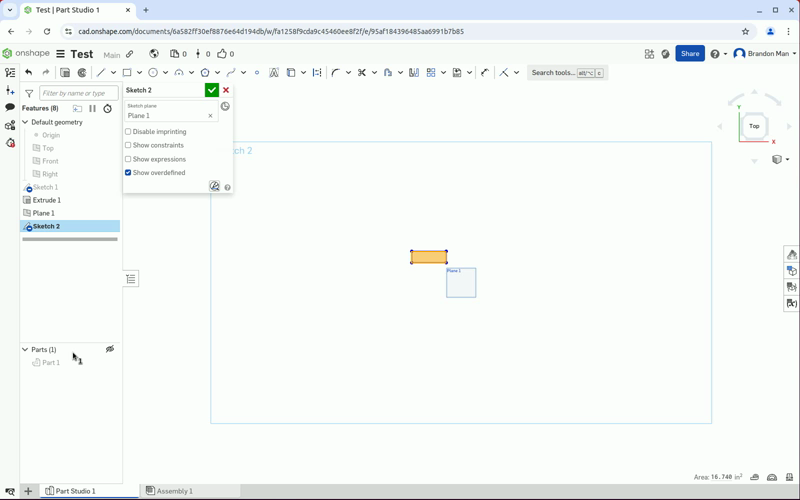
key(shift+y)
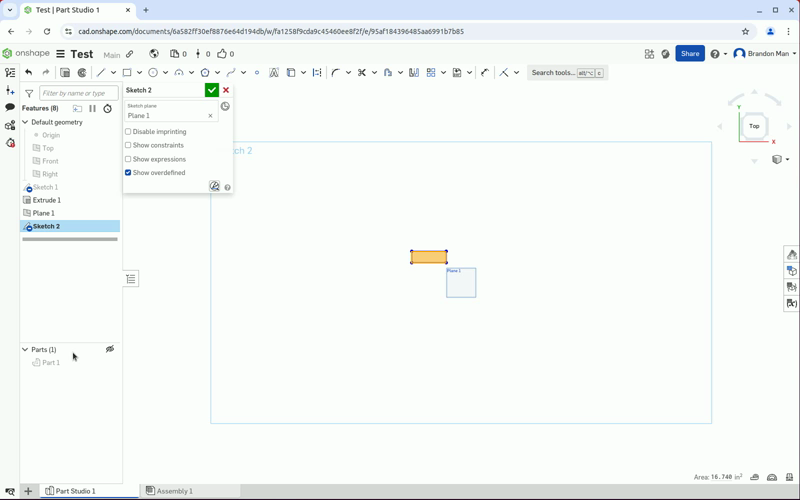
key(shift+e)
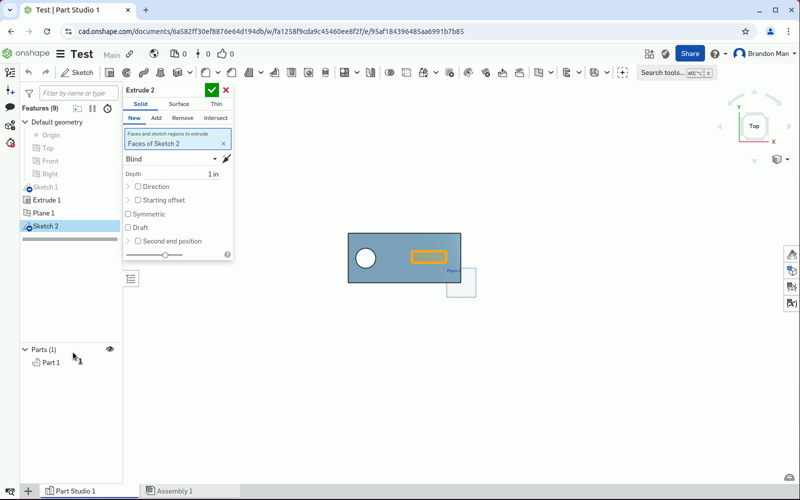
mouse_move(143, 106)
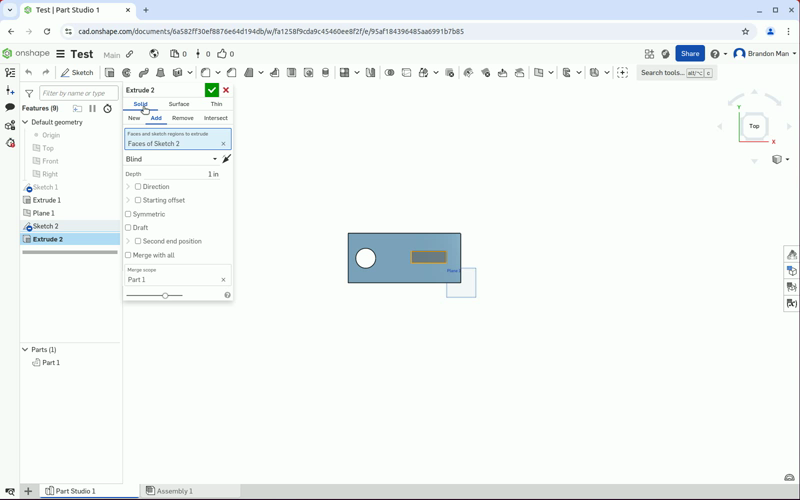
click(143, 106)
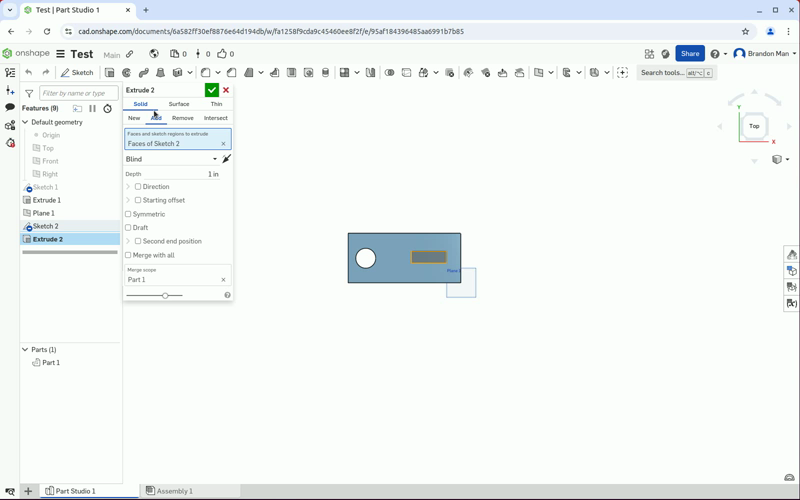
mouse_move(186, 120)
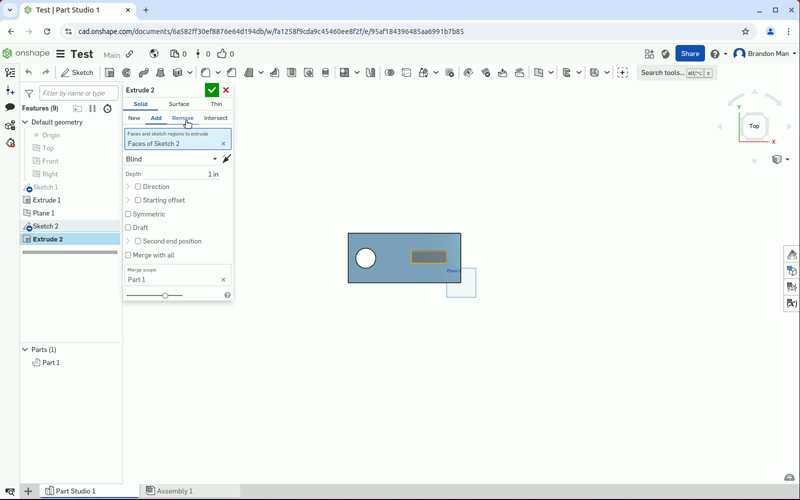
click(186, 120)
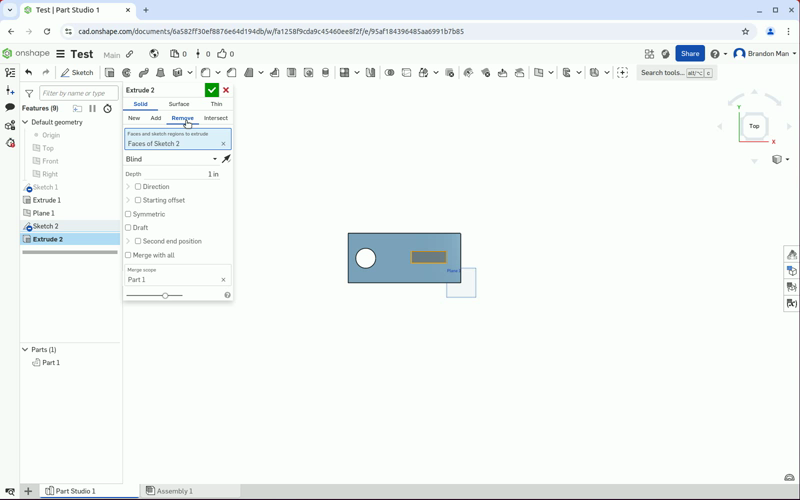
key(tab, 4)
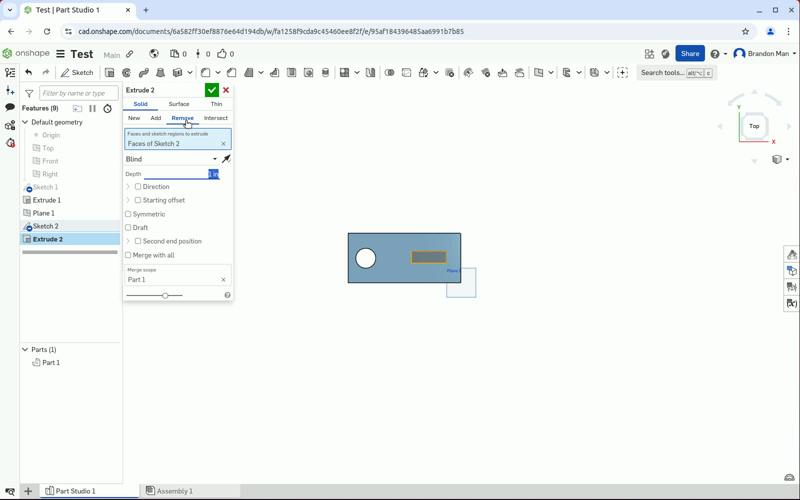
text(5.055)
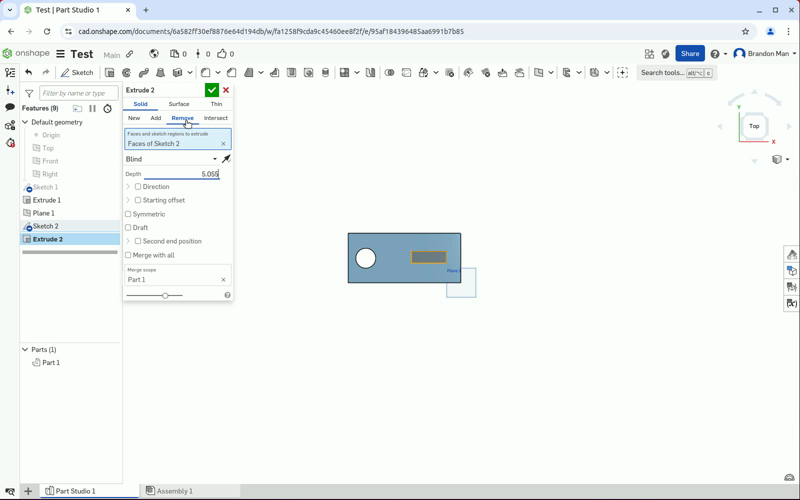
key(tab, 6)
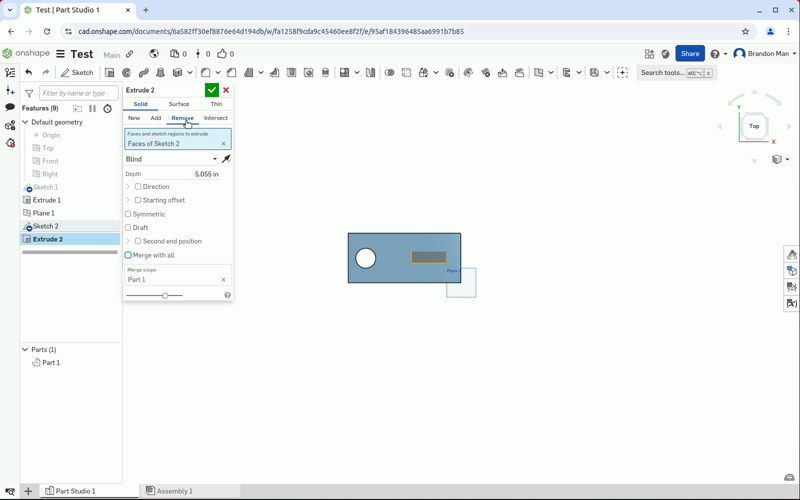
key(space)
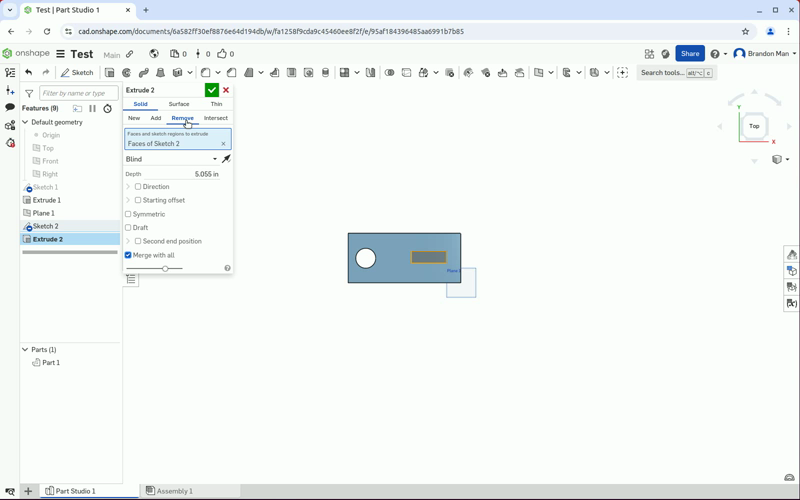
key(enter)
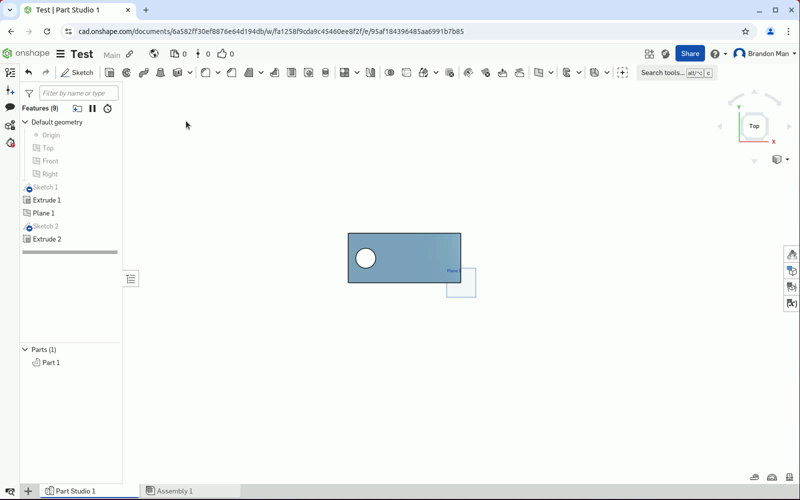
key(shift+h)
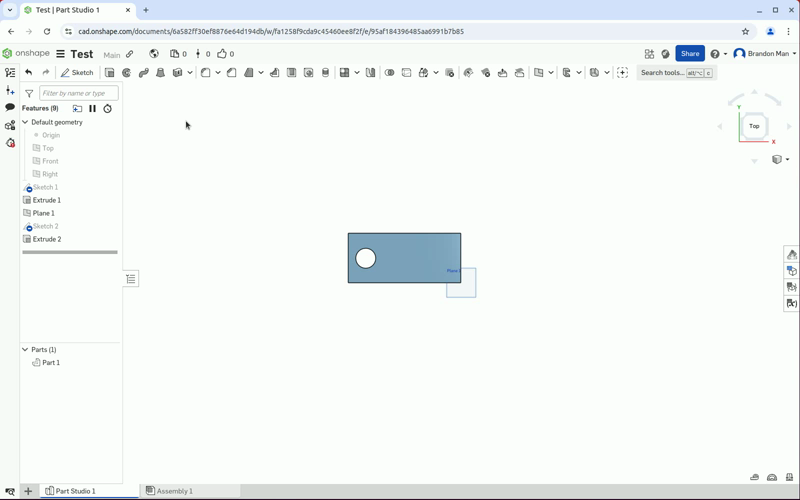
key(shift+h)
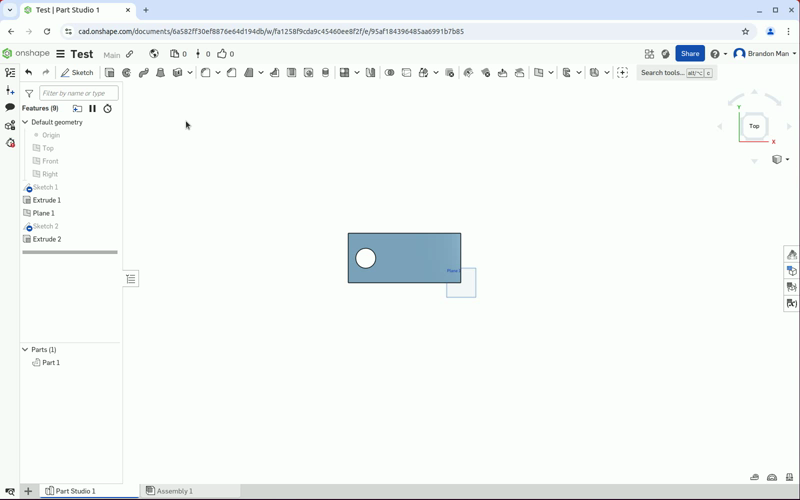
mouse_move(73, 189)
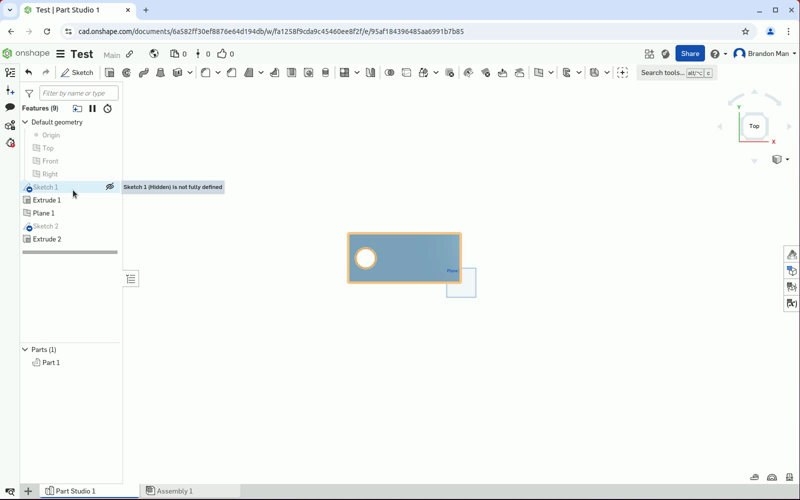
click(73, 189)
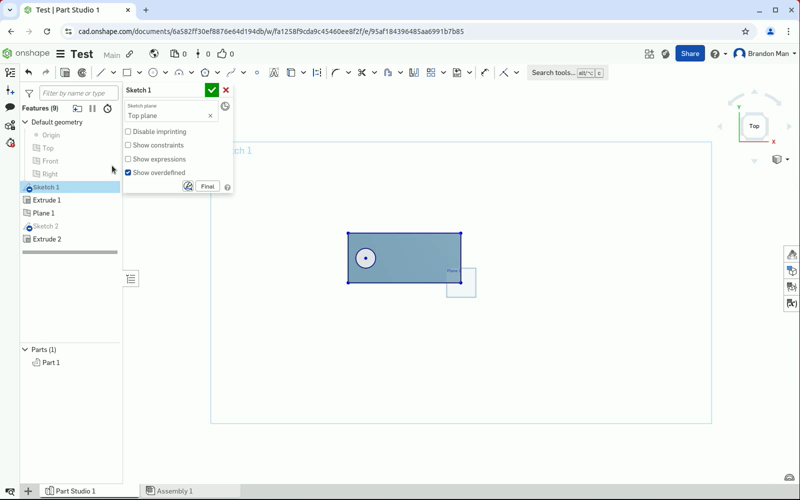
mouse_move(229, 92)
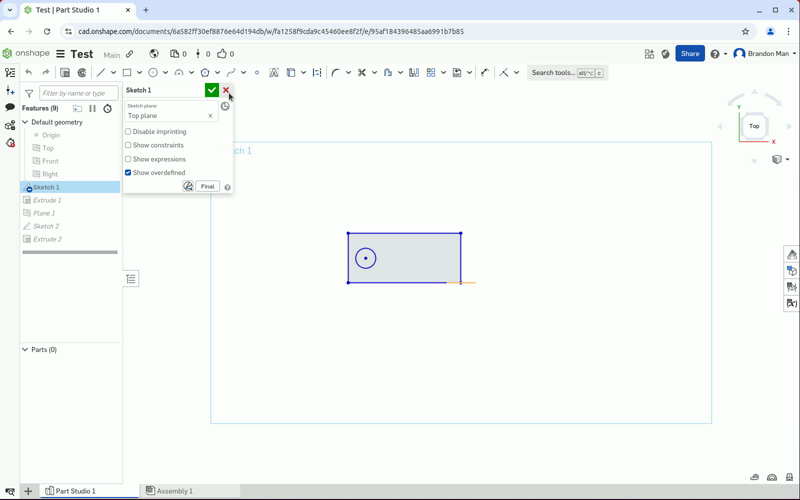
click(229, 92)
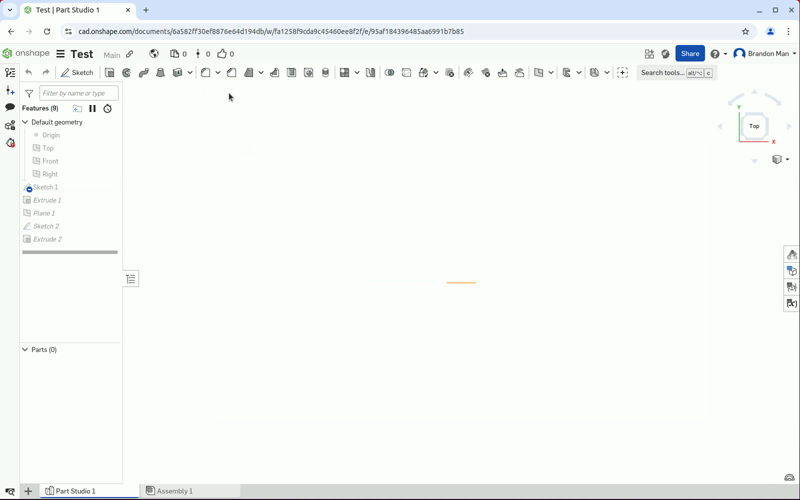
key(shift+s)
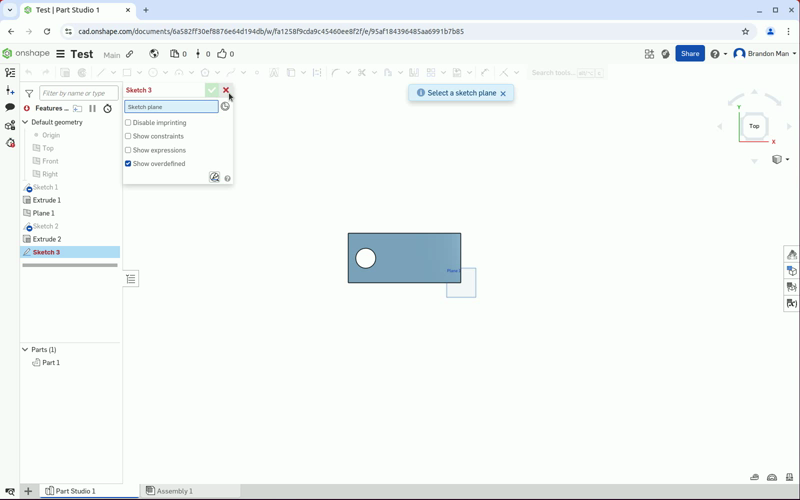
mouse_move(73, 215)
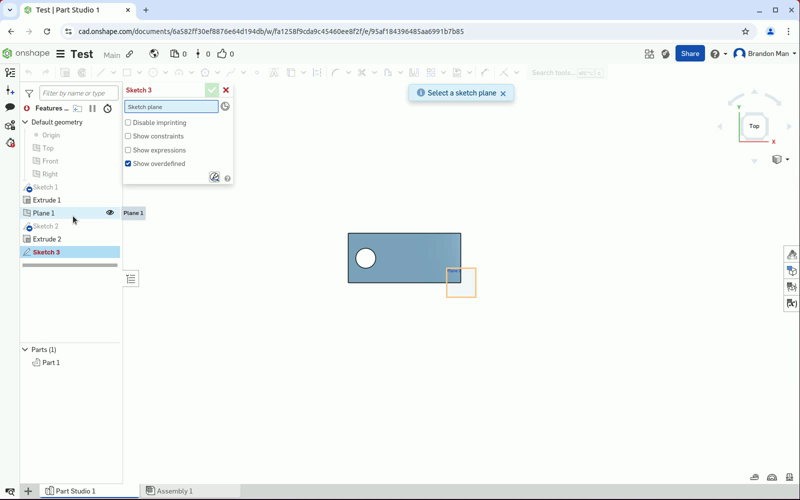
click(73, 215)
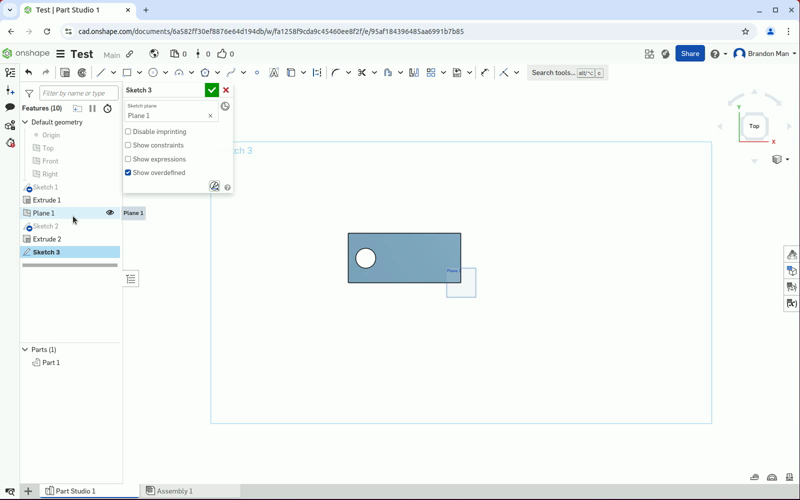
mouse_move(73, 352)
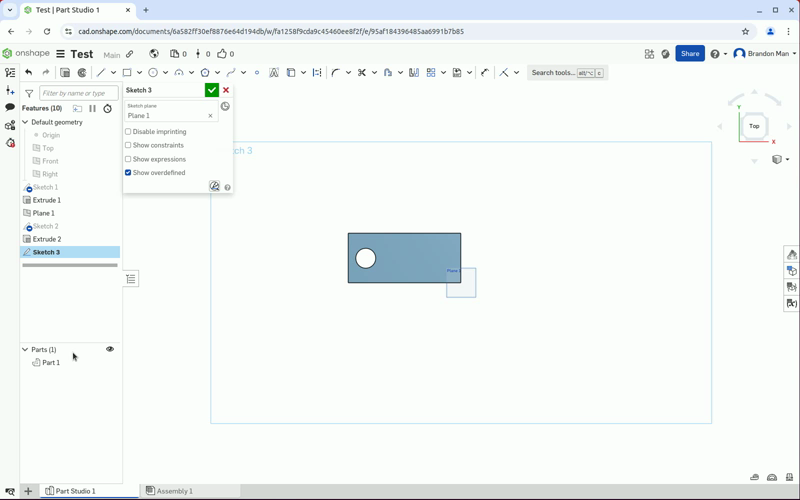
key(y)
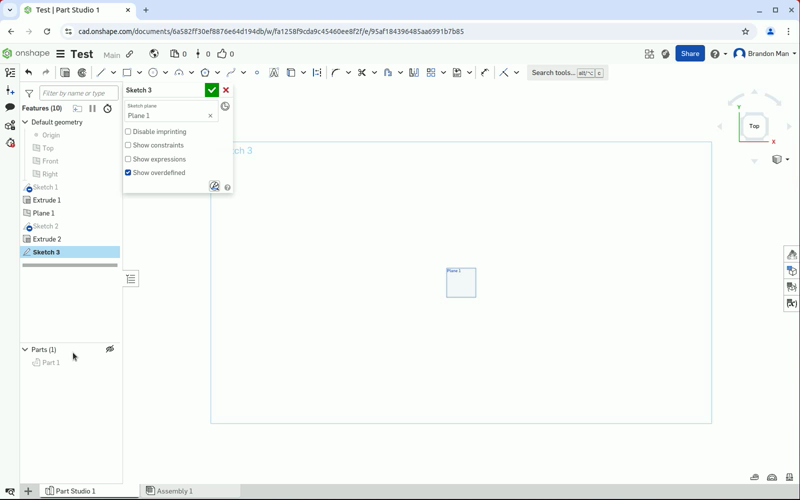
key(l)
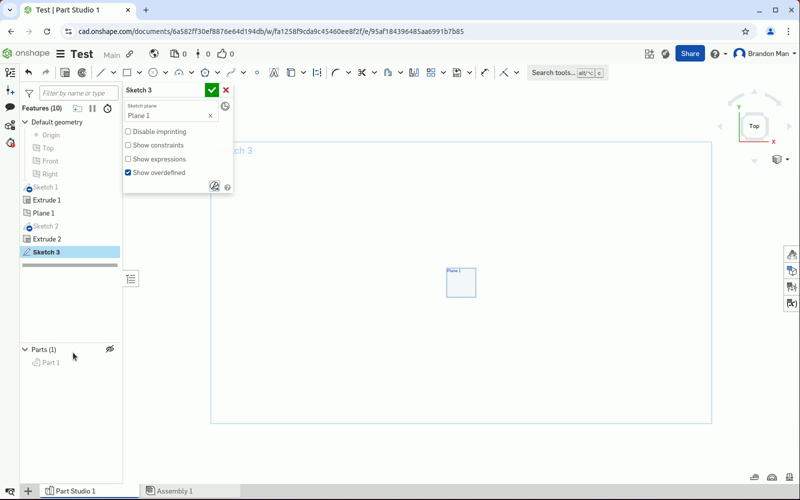
key_down(shift)
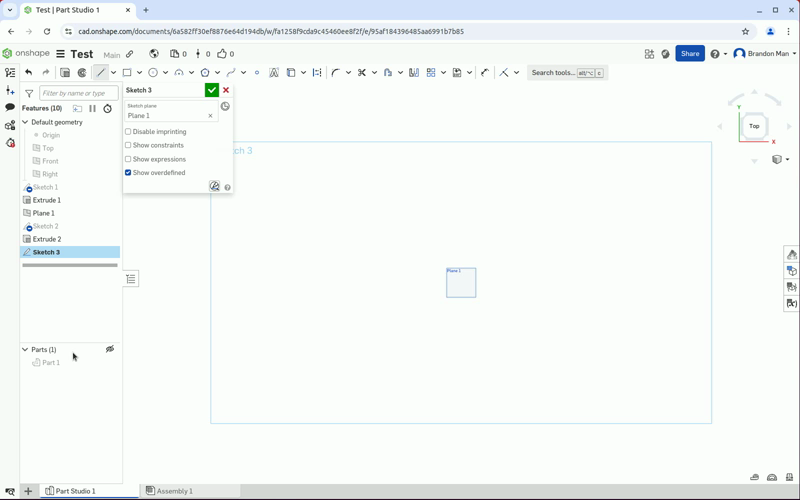
mouse_move(411, 262)
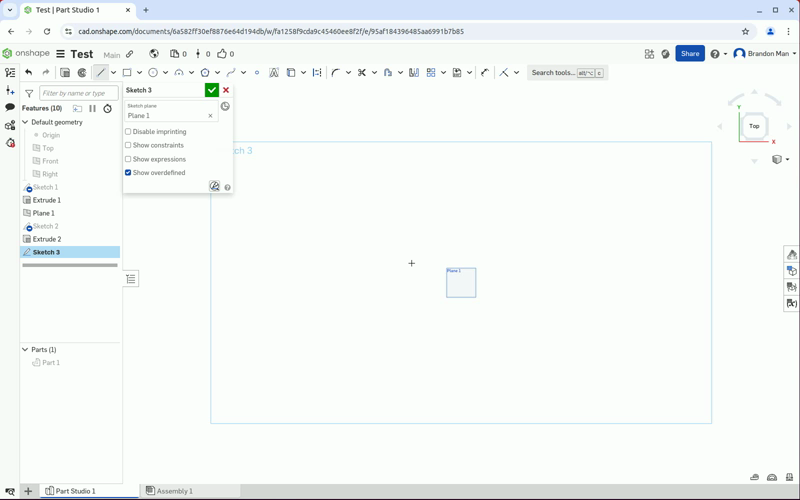
click(411, 262)
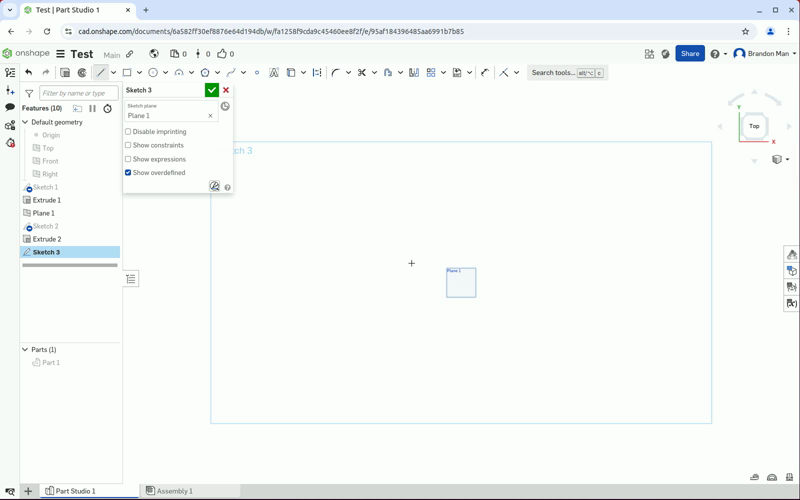
key_up(shift)
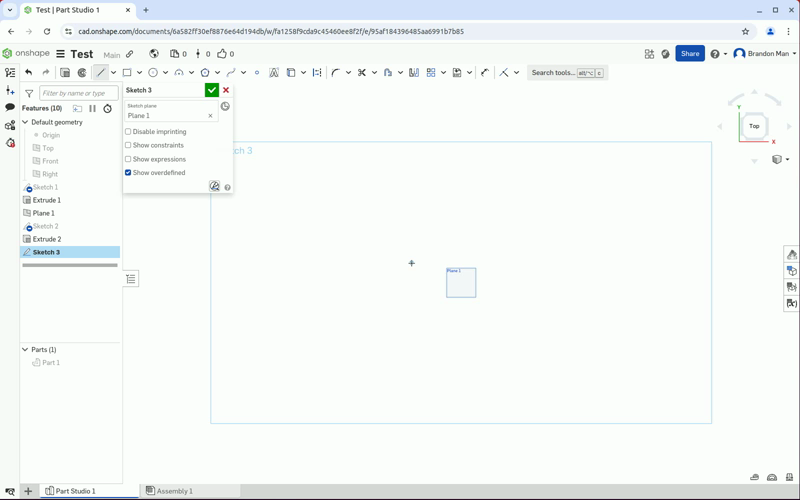
key_down(shift)
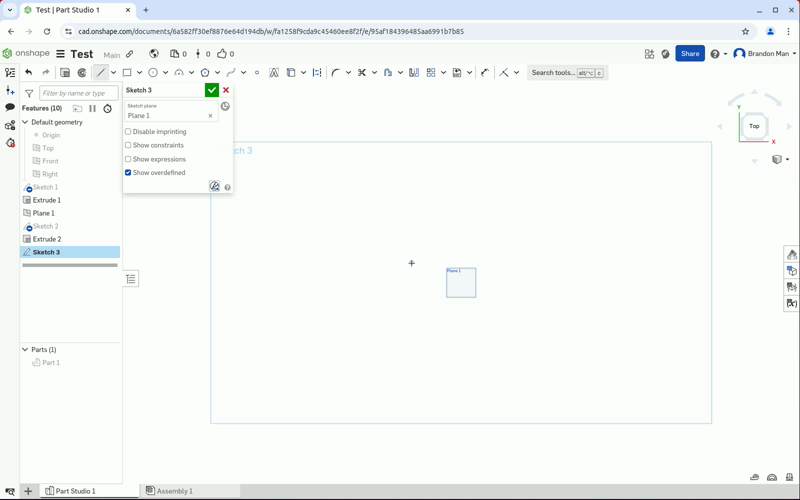
mouse_move(441, 262)
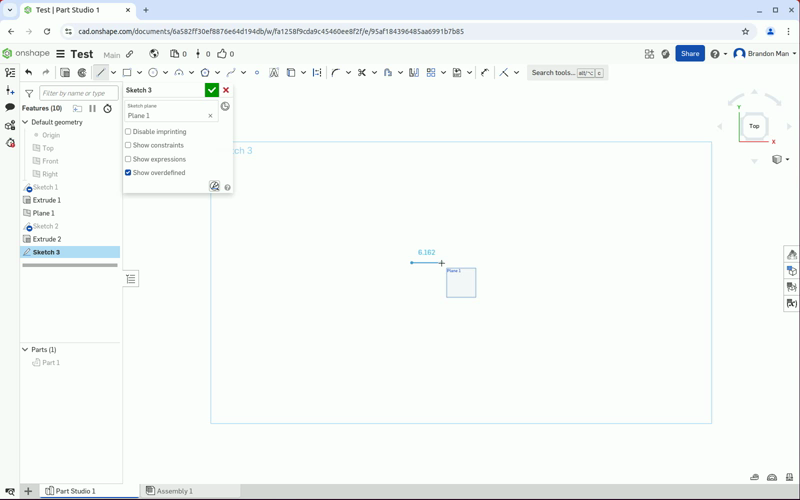
mouse_move(411, 250)
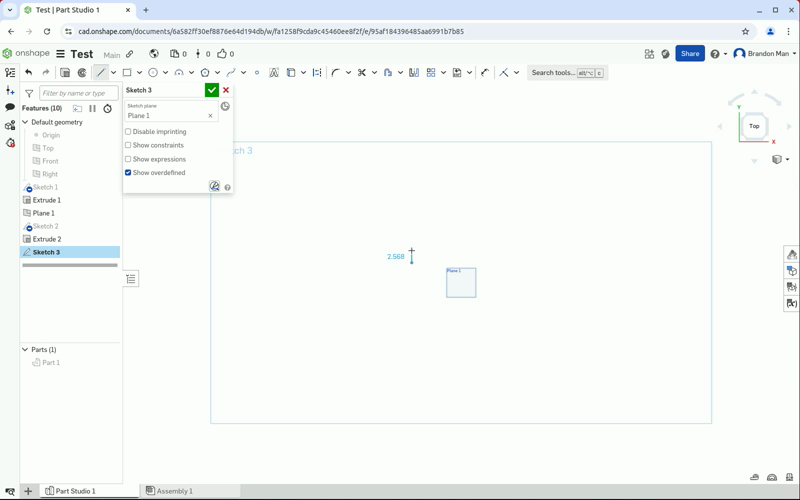
click(411, 250)
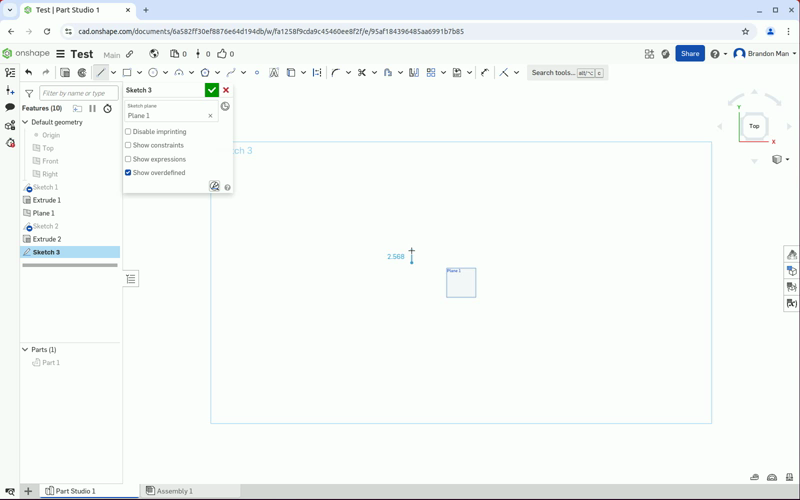
key_up(shift)
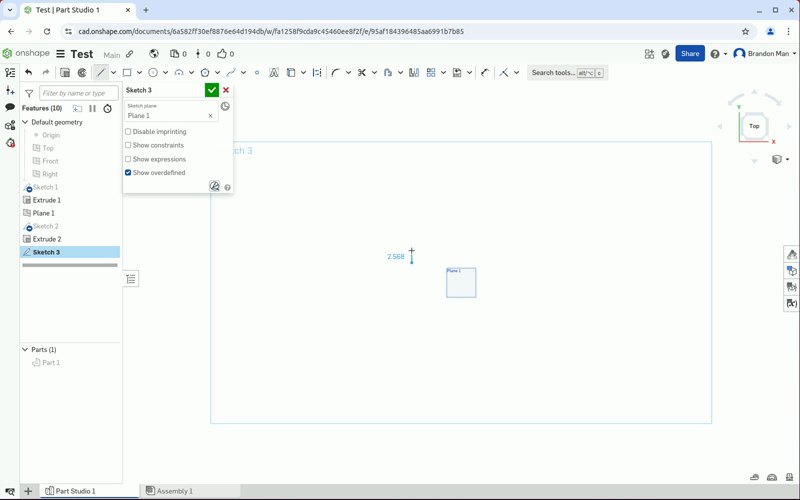
key(esc)
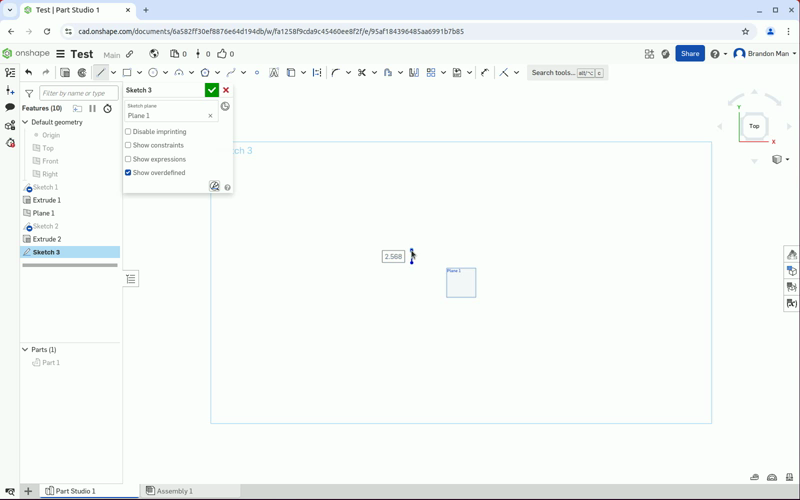
key(a)
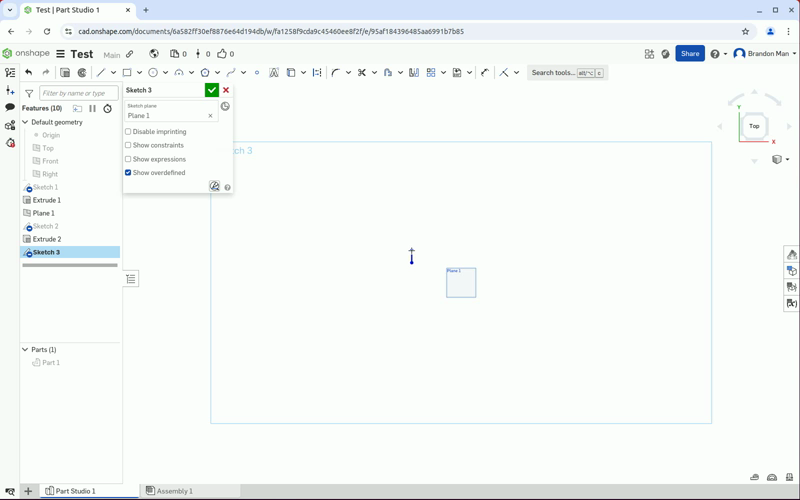
mouse_move(411, 250)
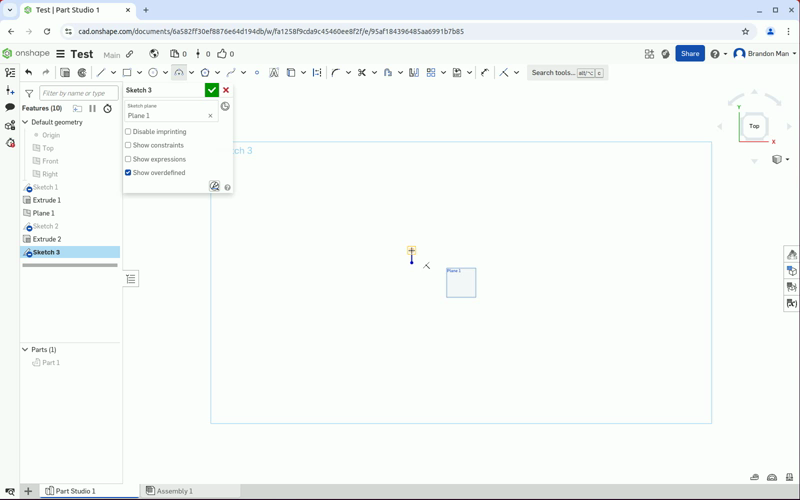
click(411, 250)
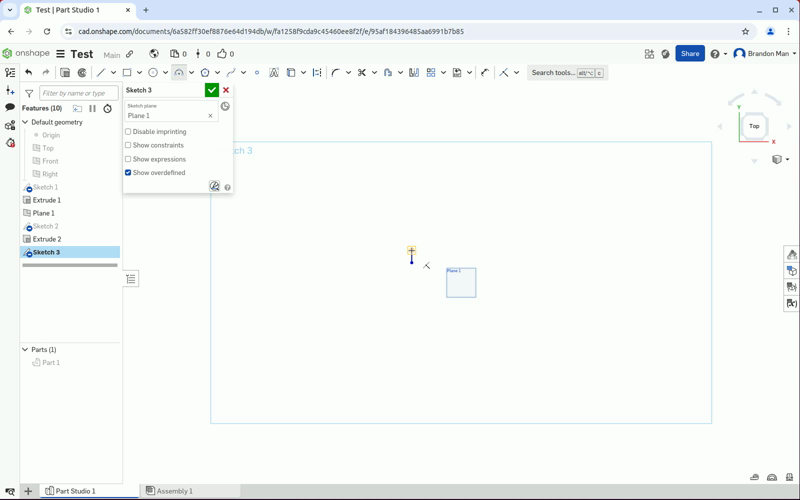
mouse_move(411, 262)
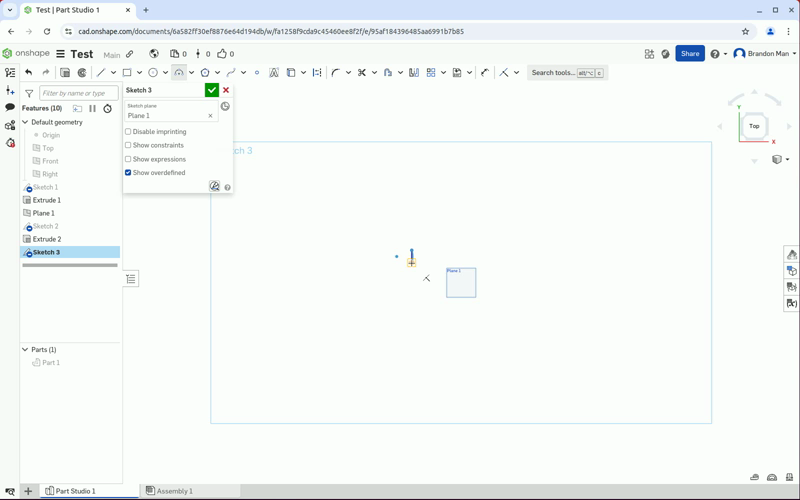
click(411, 262)
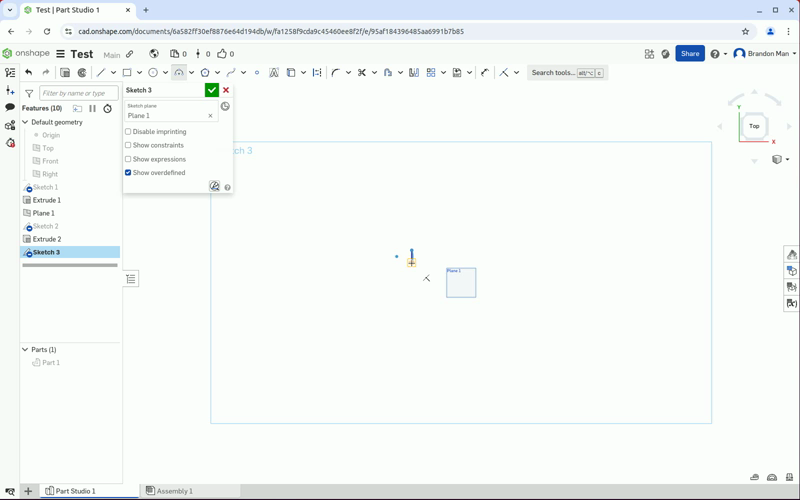
key_down(shift)
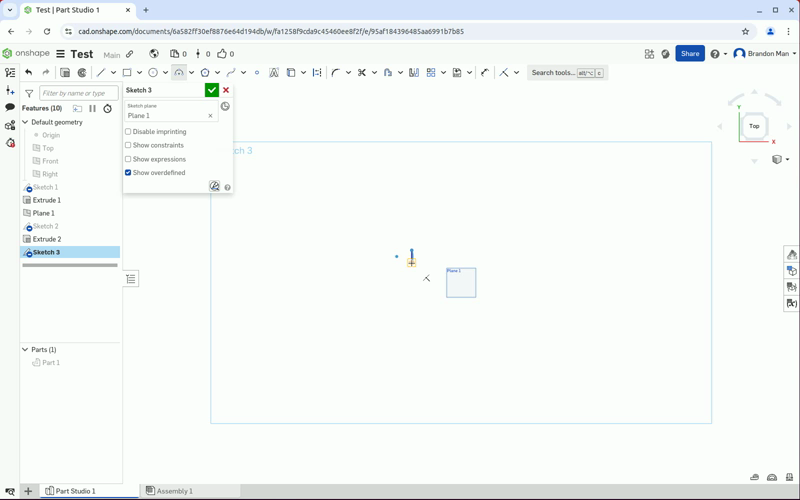
mouse_move(405, 256)
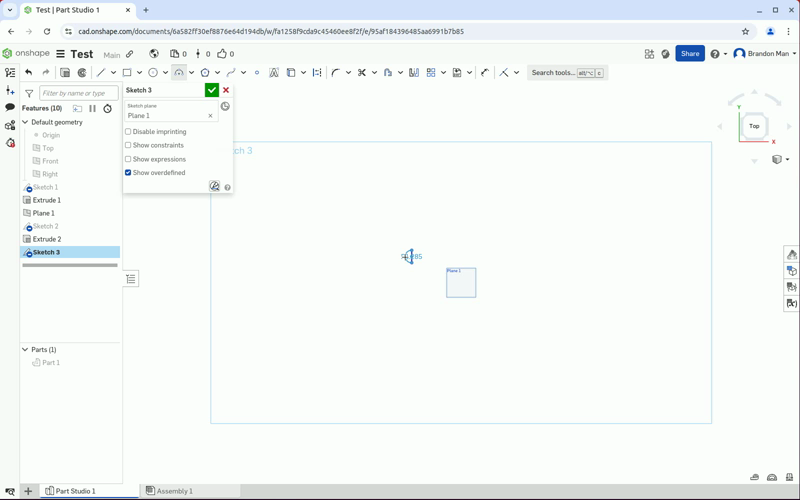
click(405, 256)
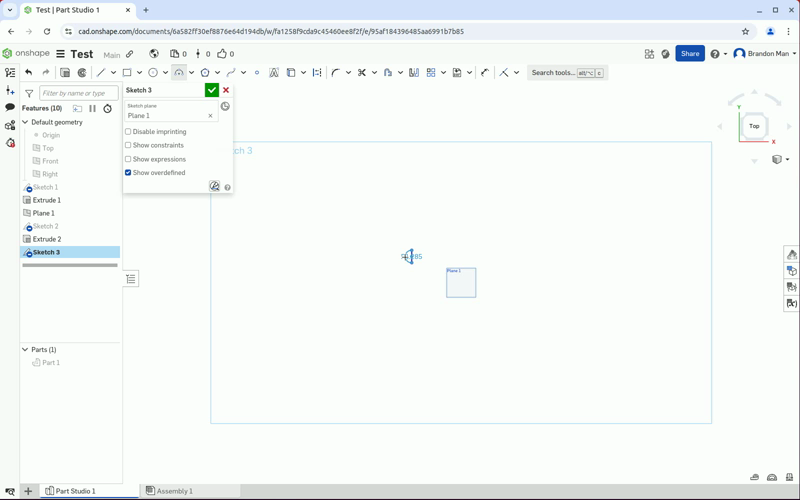
key_up(shift)
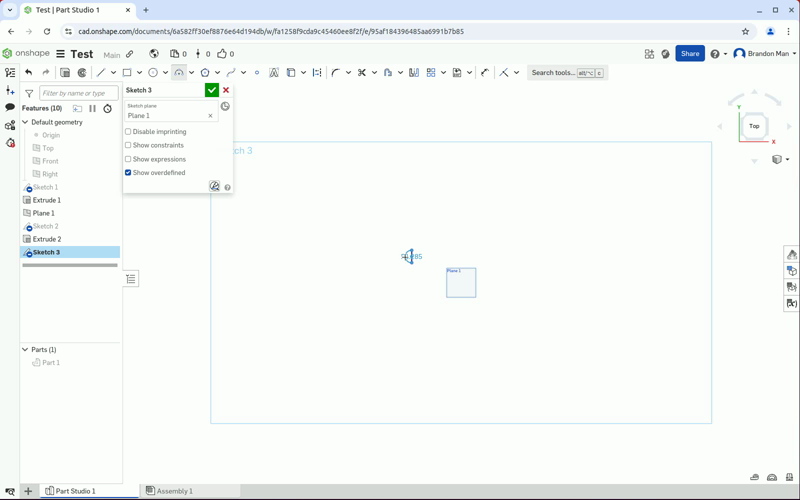
key(esc)
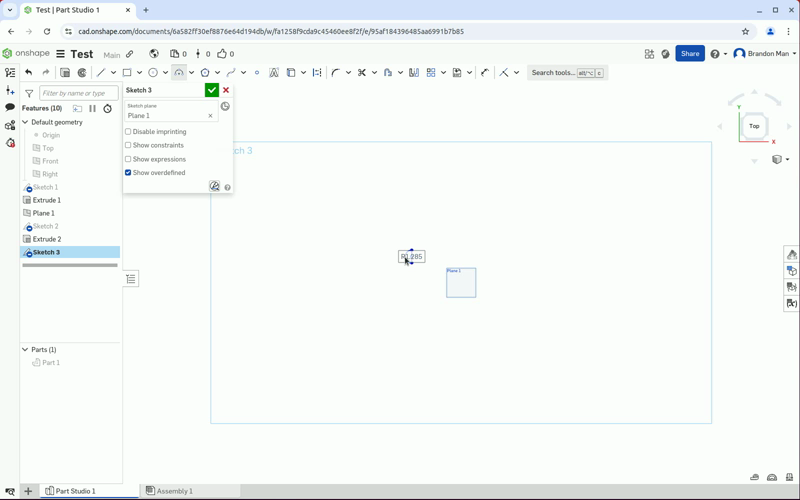
mouse_move(406, 258)
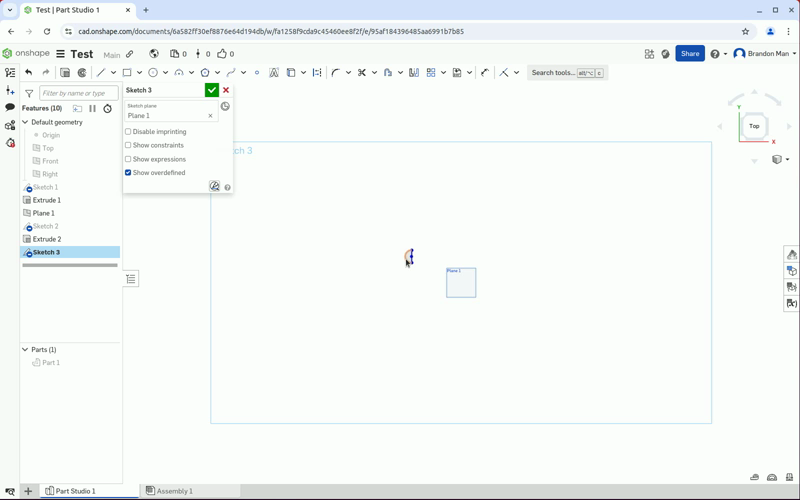
scroll(6)
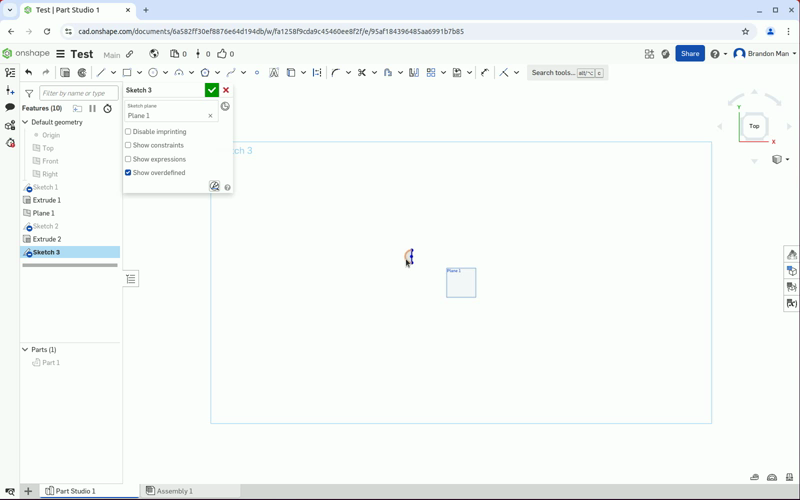
scroll(6)
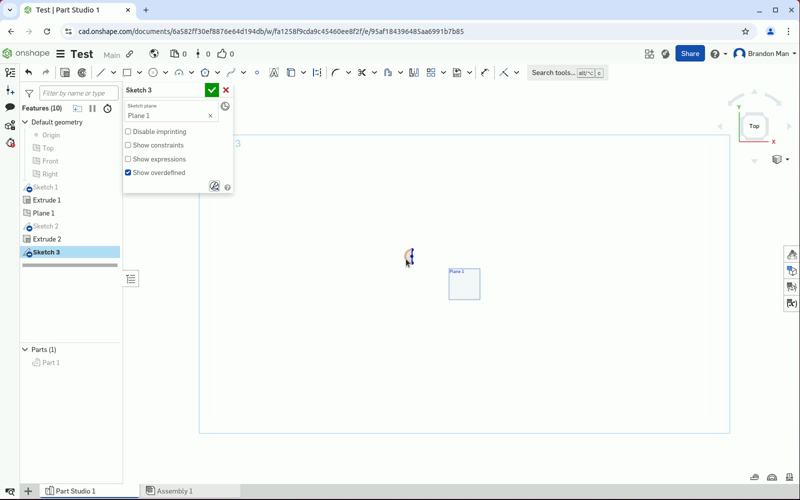
scroll(6)
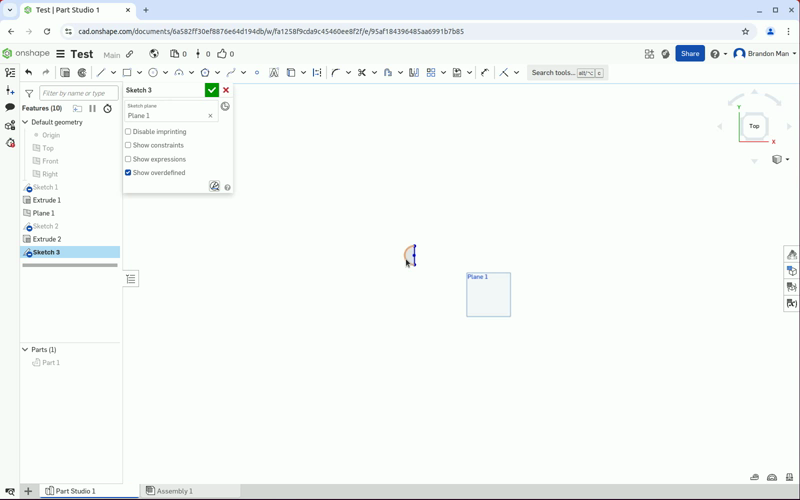
scroll(6)
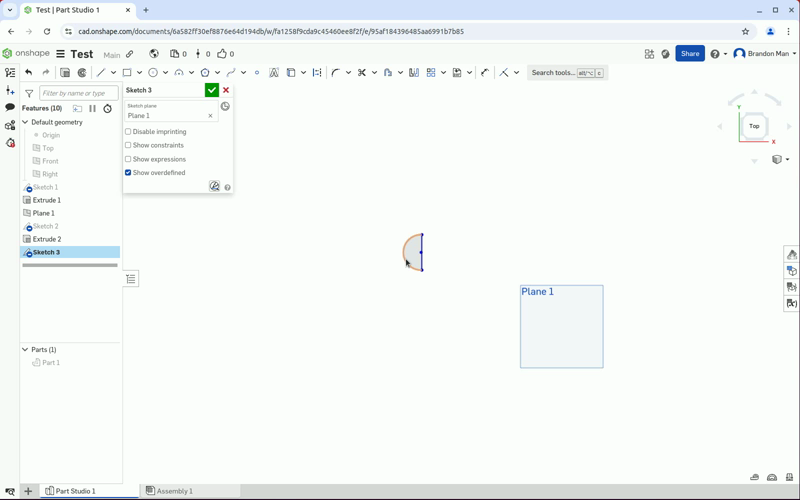
scroll(6)
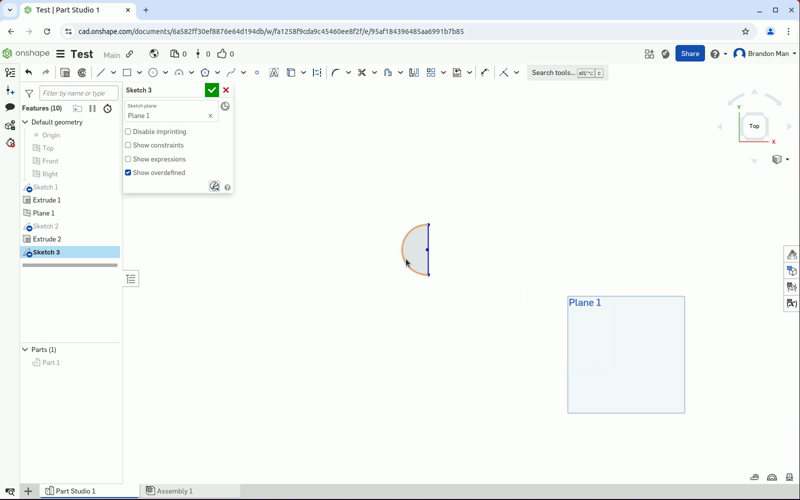
scroll(6)
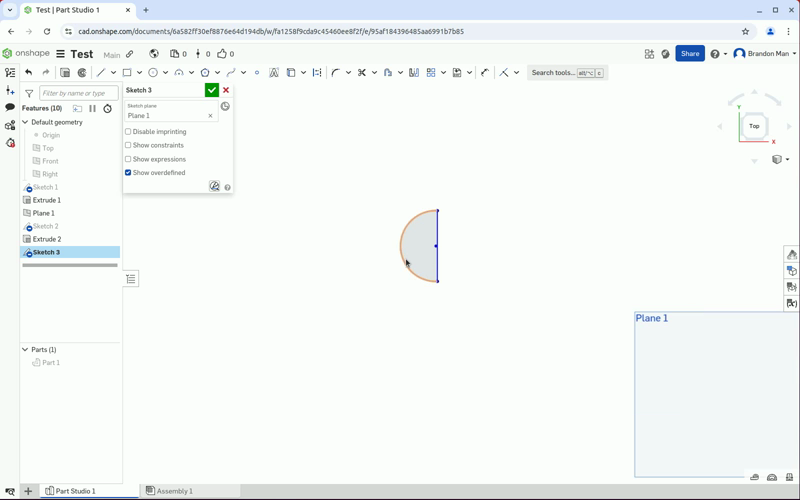
scroll(6)
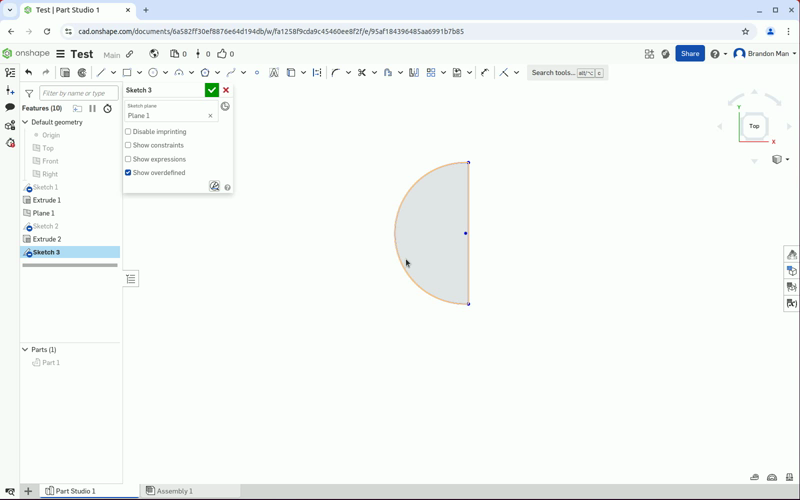
click(406, 258)
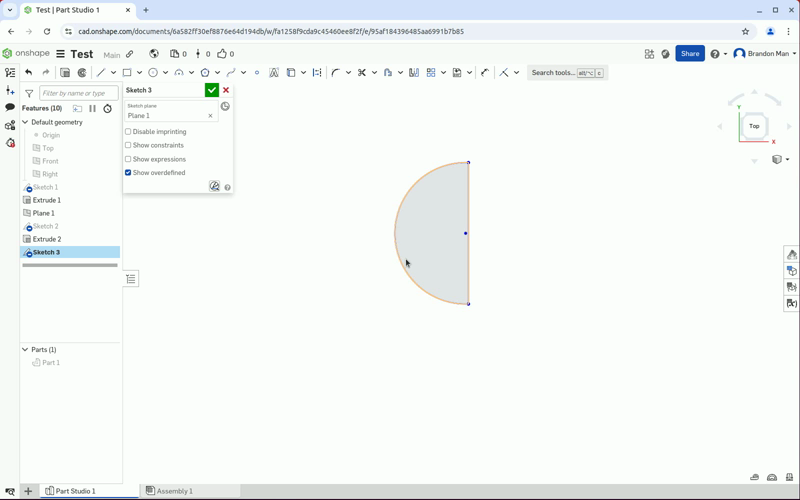
scroll(-6)
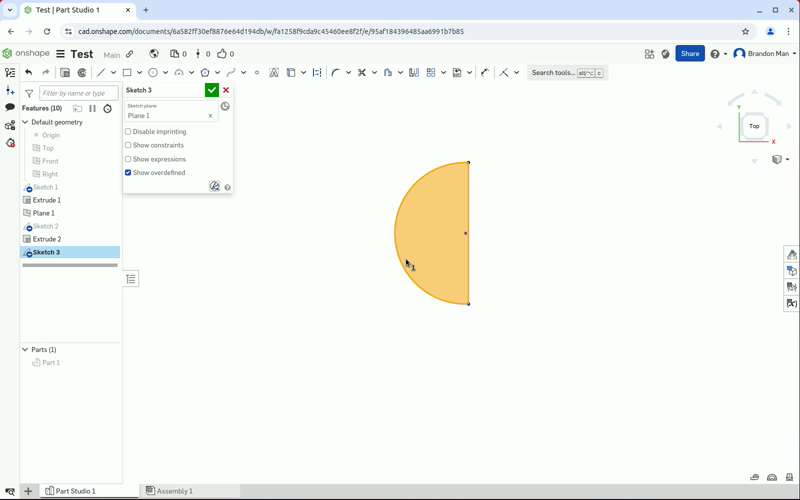
scroll(-6)
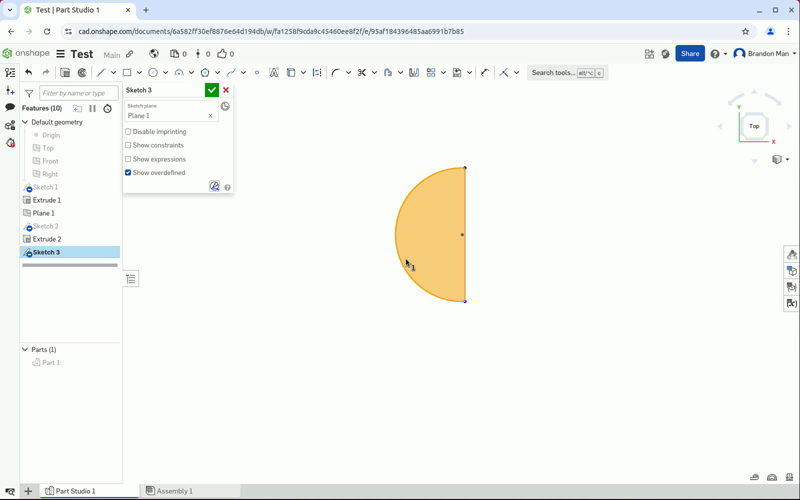
scroll(-6)
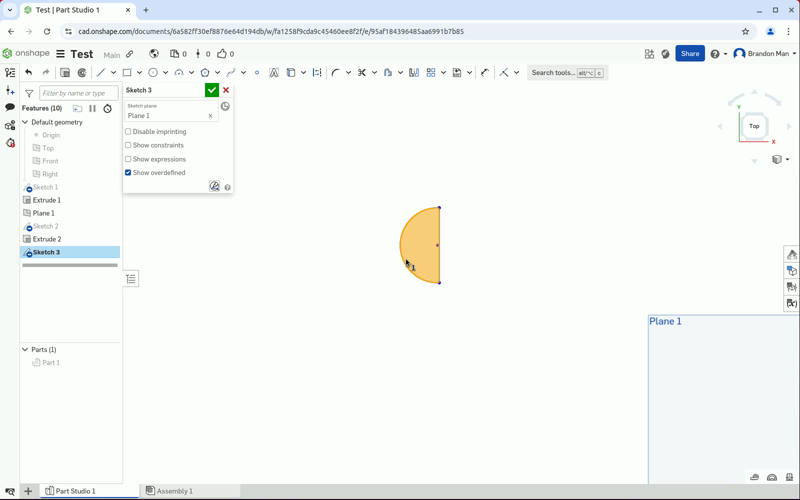
scroll(-6)
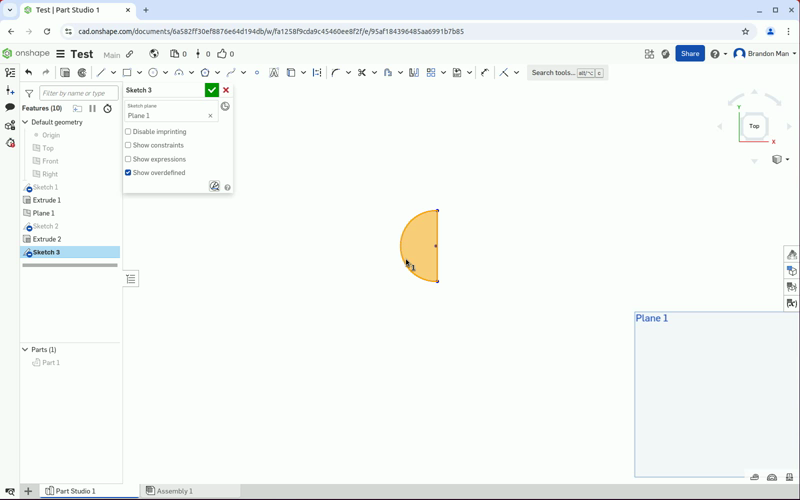
scroll(-6)
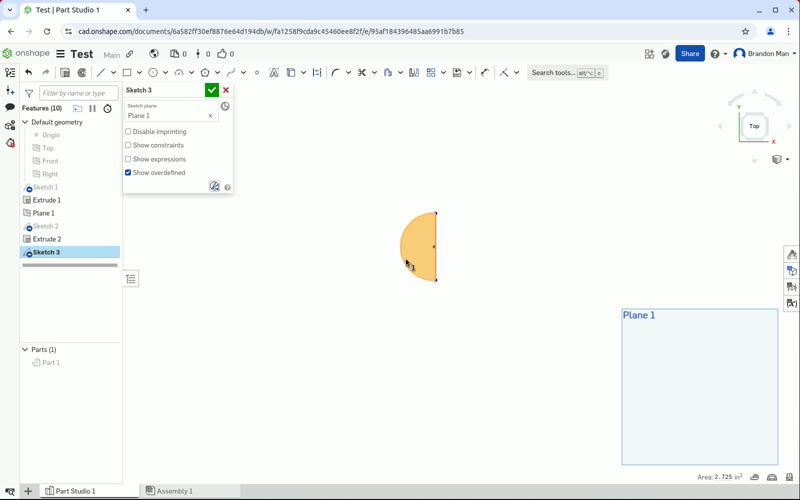
scroll(-6)
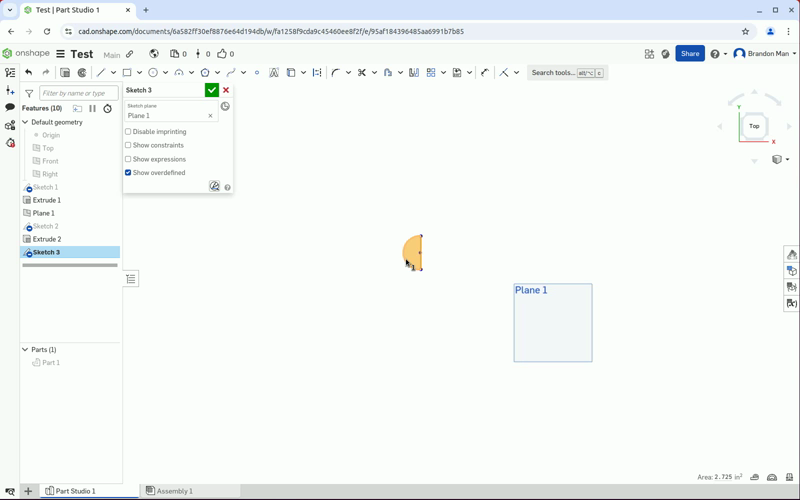
scroll(-6)
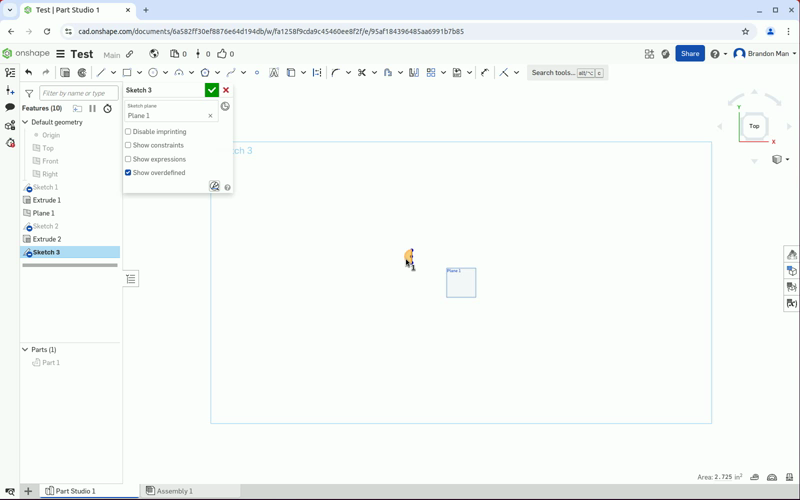
mouse_move(73, 352)
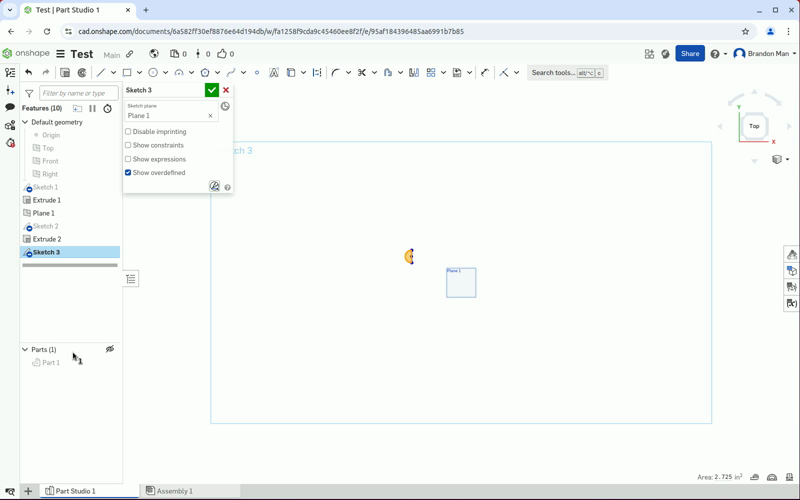
key(shift+y)
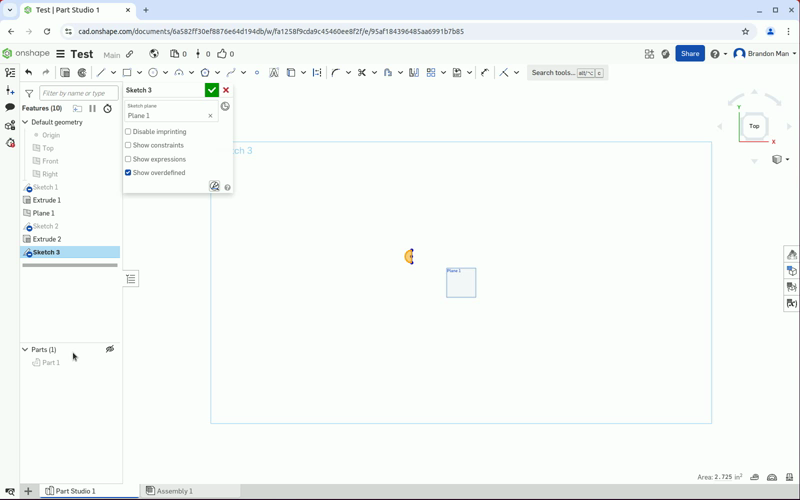
key(shift+e)
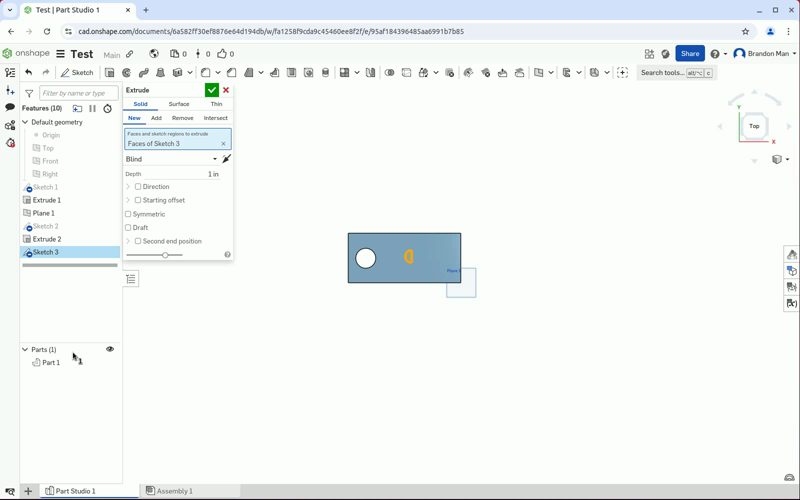
mouse_move(143, 106)
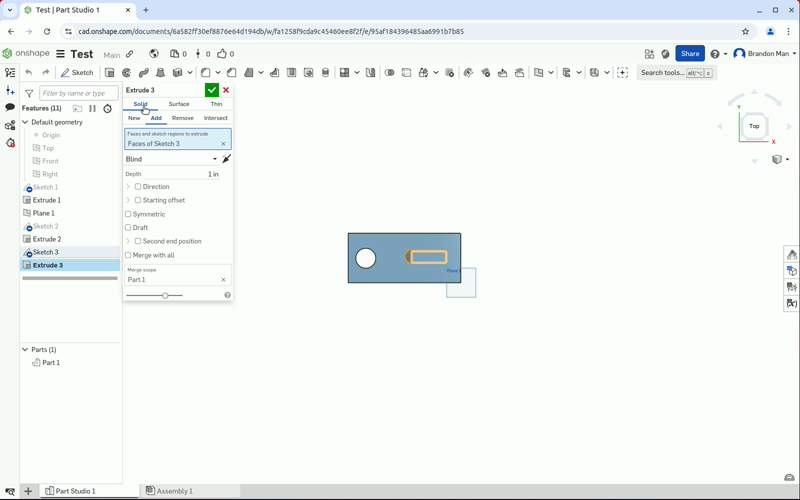
click(143, 106)
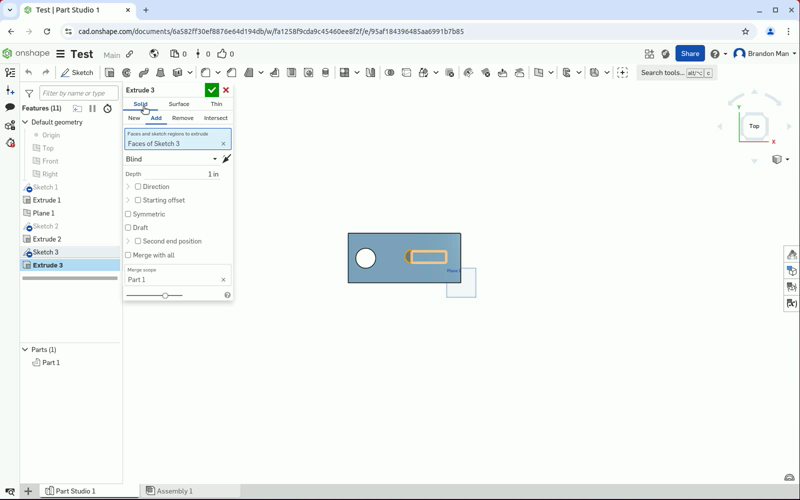
mouse_move(186, 120)
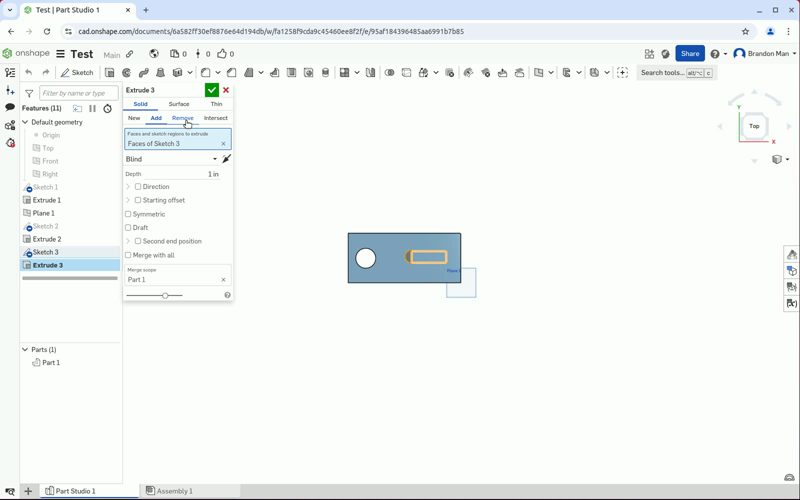
click(186, 120)
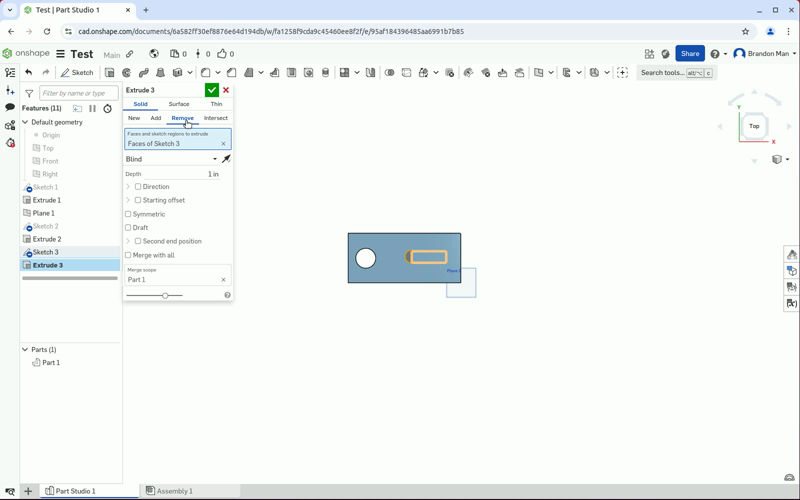
key(tab, 4)
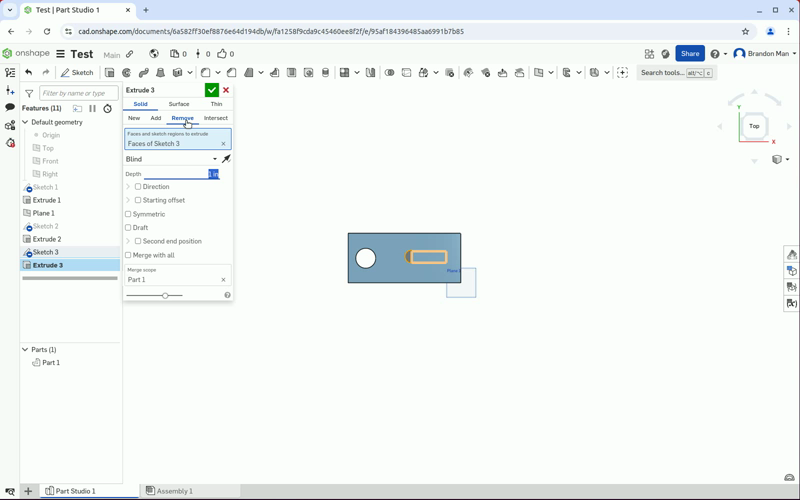
text(5.055)
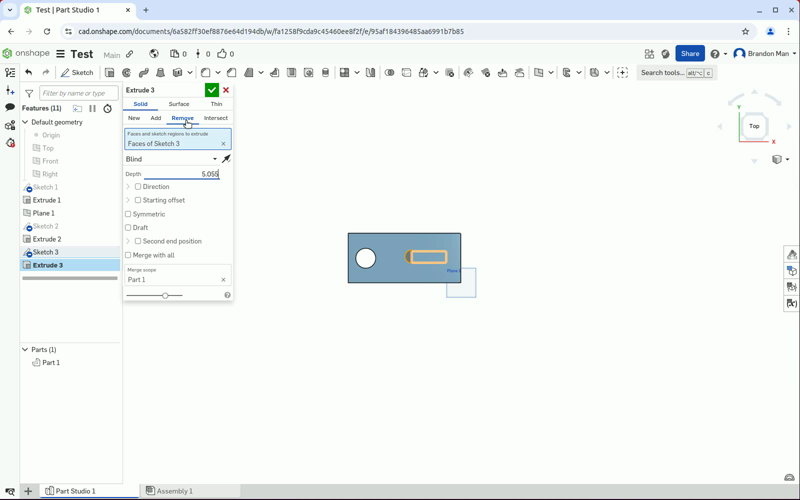
key(tab, 6)
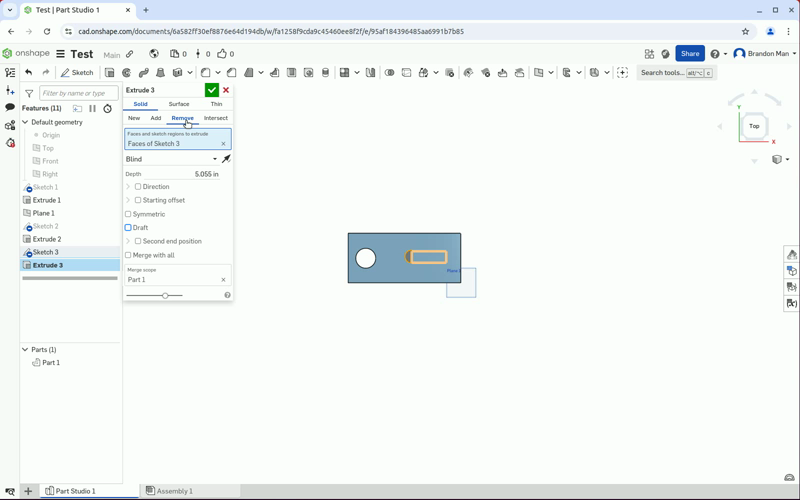
key(space)
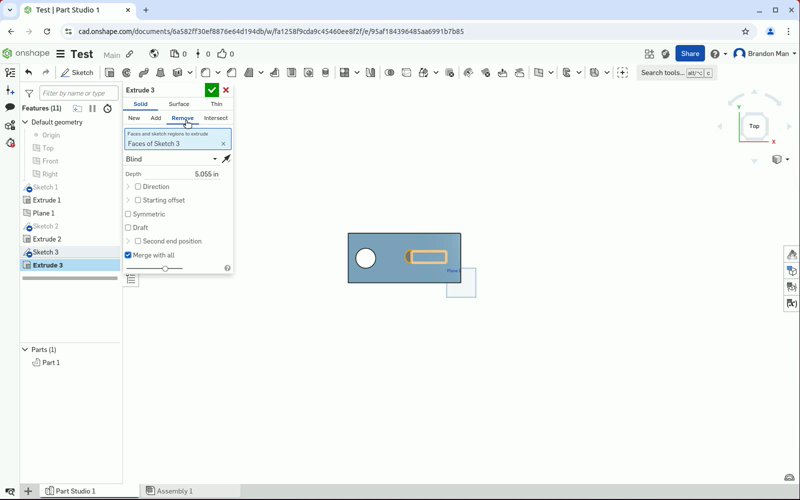
key(enter)
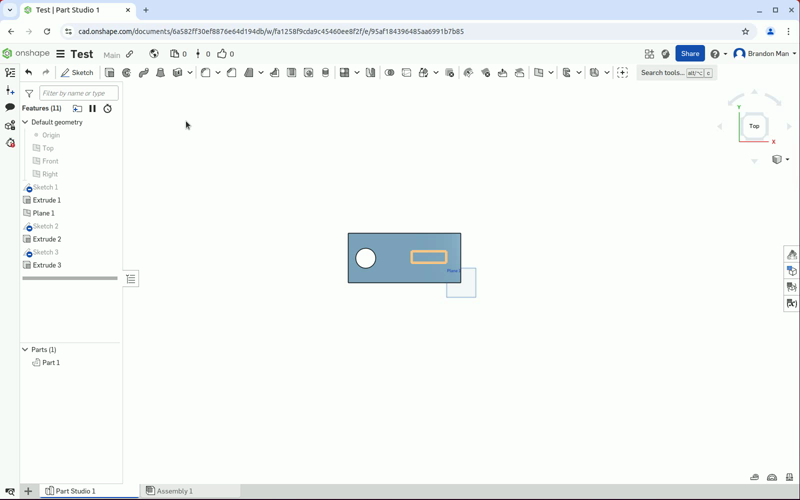
key(shift+h)
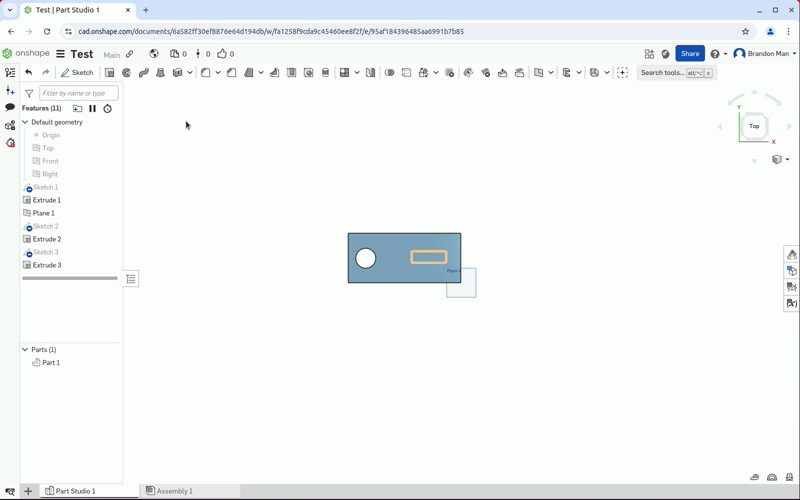
key(shift+h)
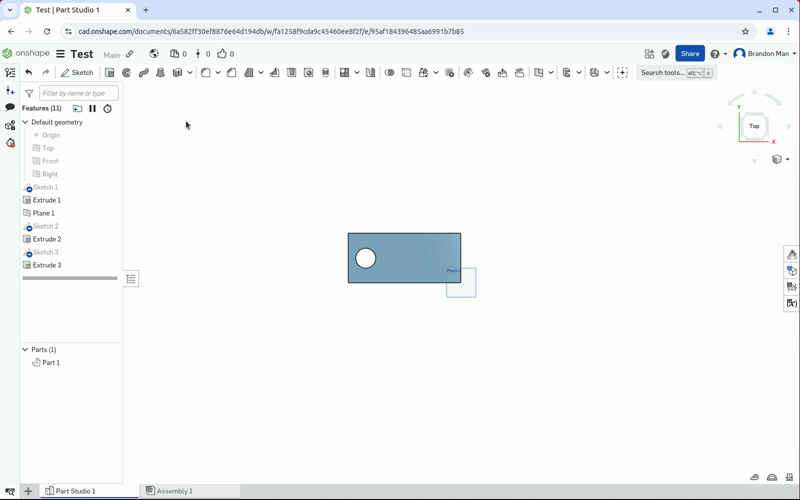
mouse_move(73, 189)
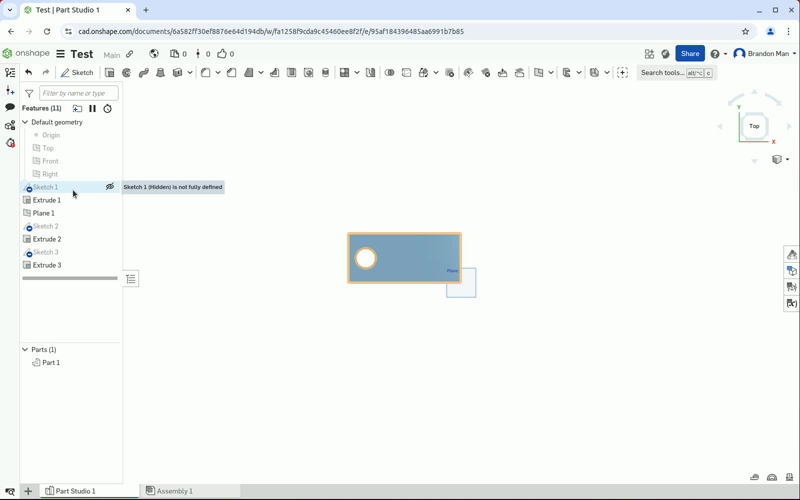
click(73, 189)
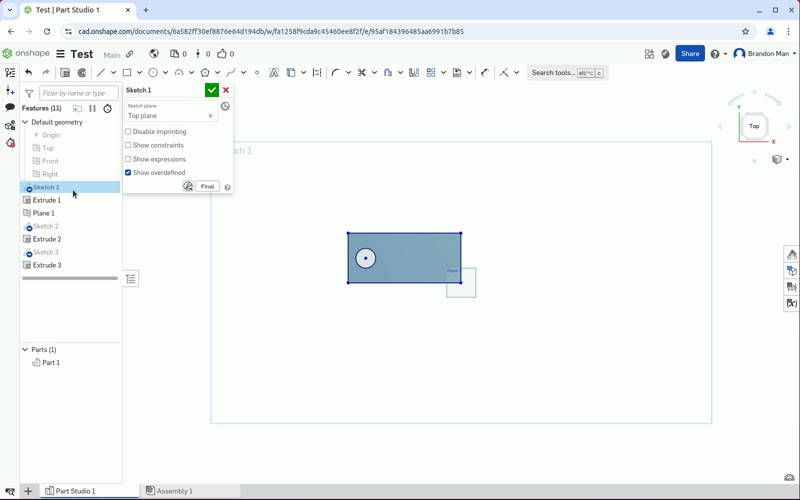
mouse_move(229, 92)
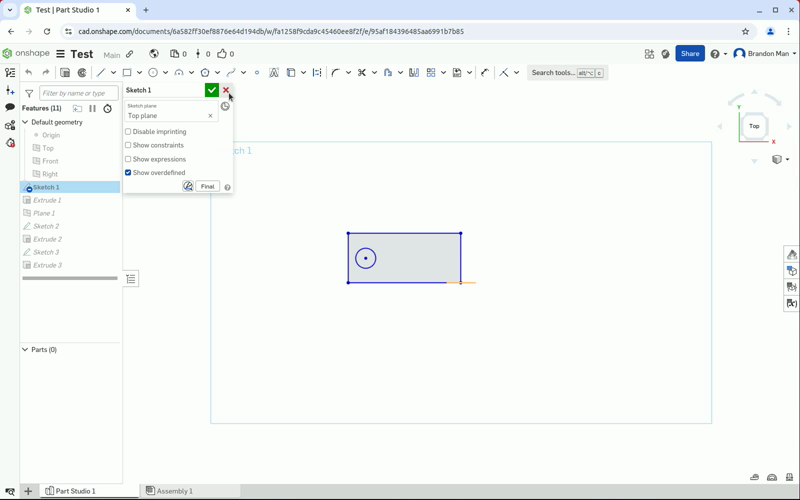
click(229, 92)
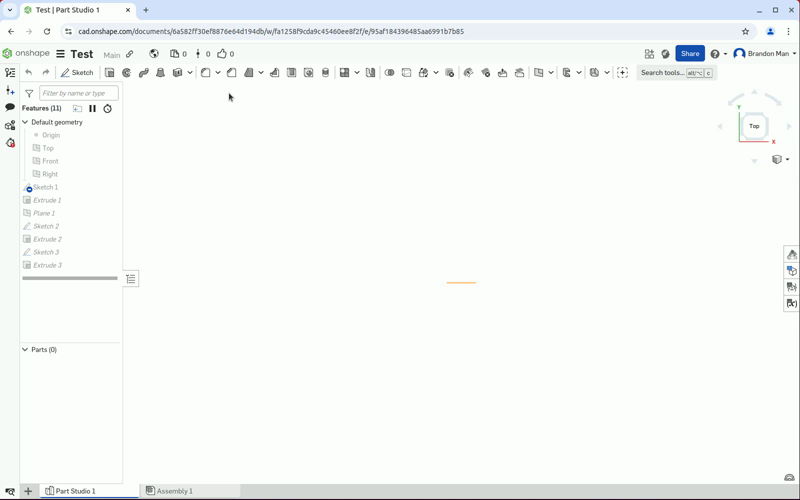
key(shift+s)
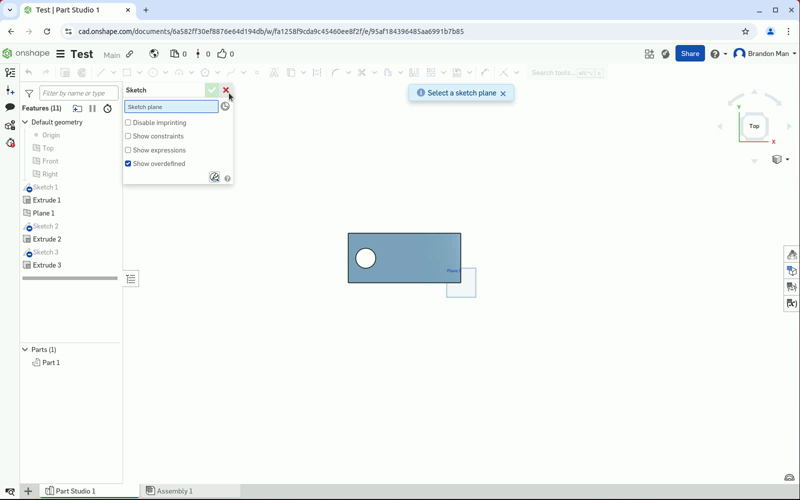
mouse_move(73, 215)
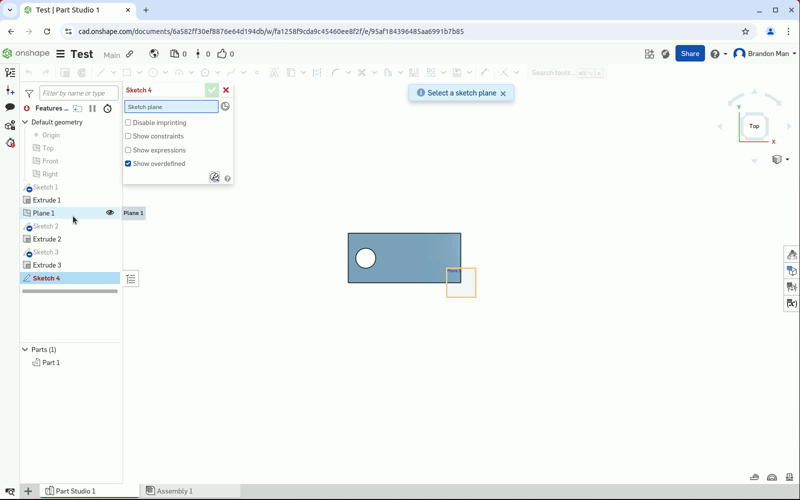
click(73, 215)
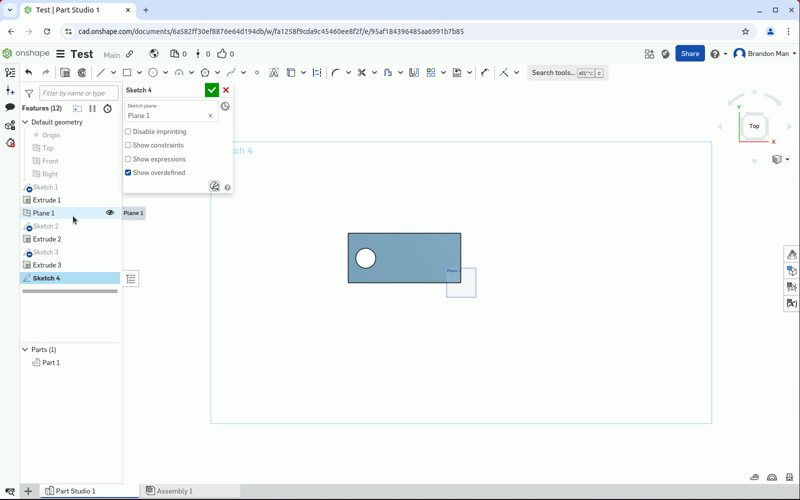
mouse_move(73, 352)
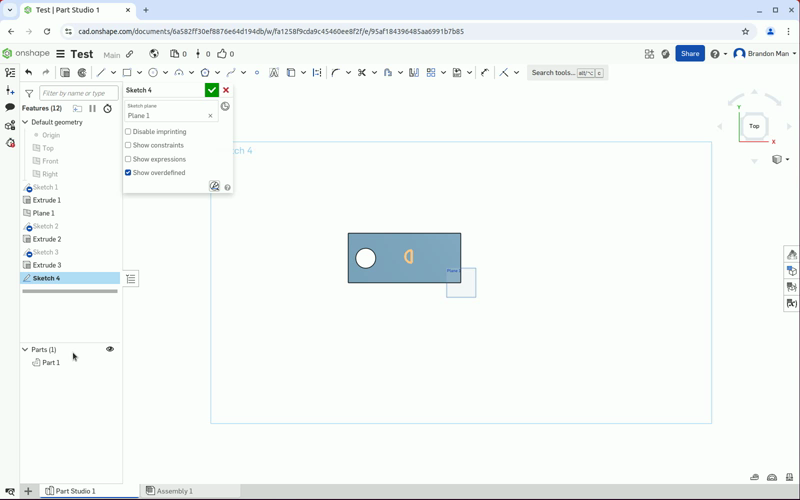
key(y)
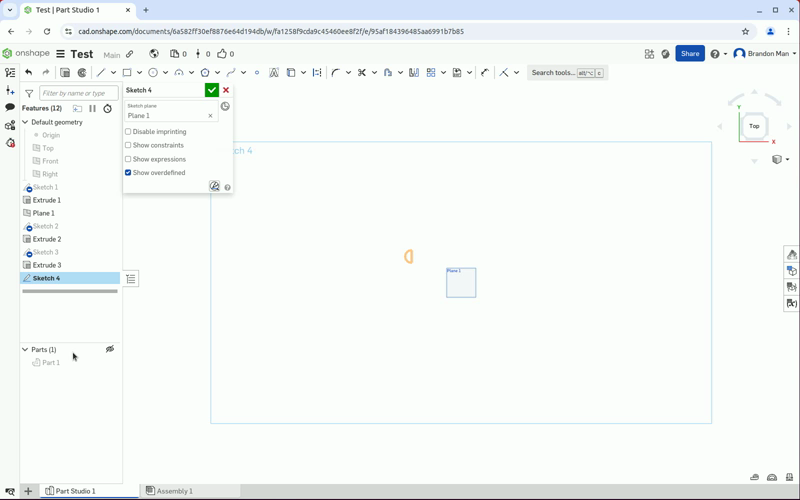
key(a)
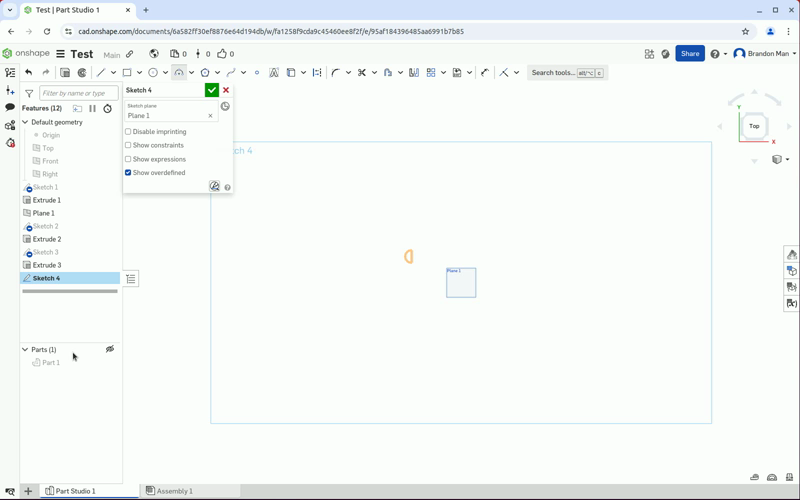
key_down(shift)
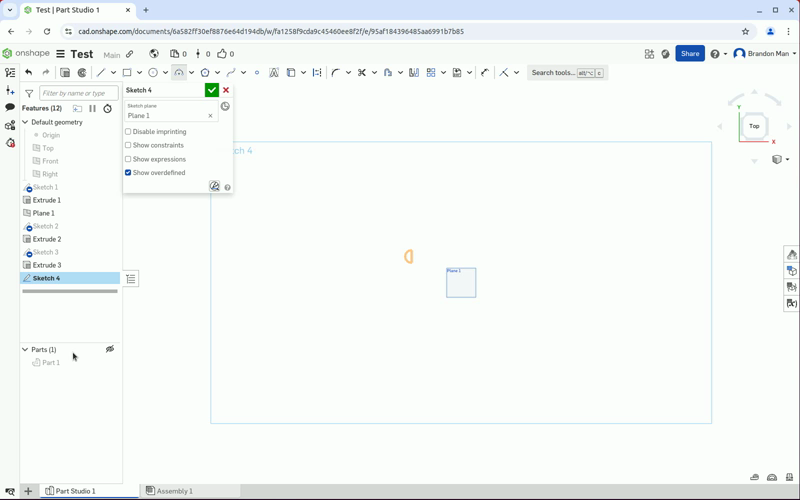
mouse_move(445, 262)
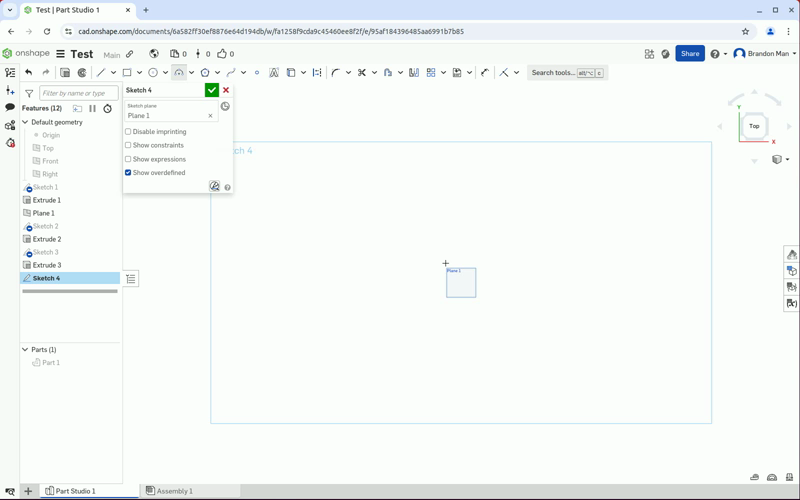
click(445, 262)
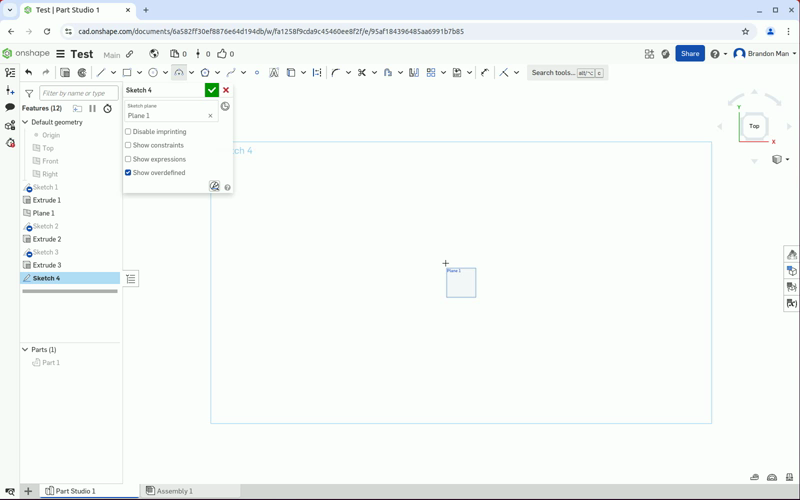
key_up(shift)
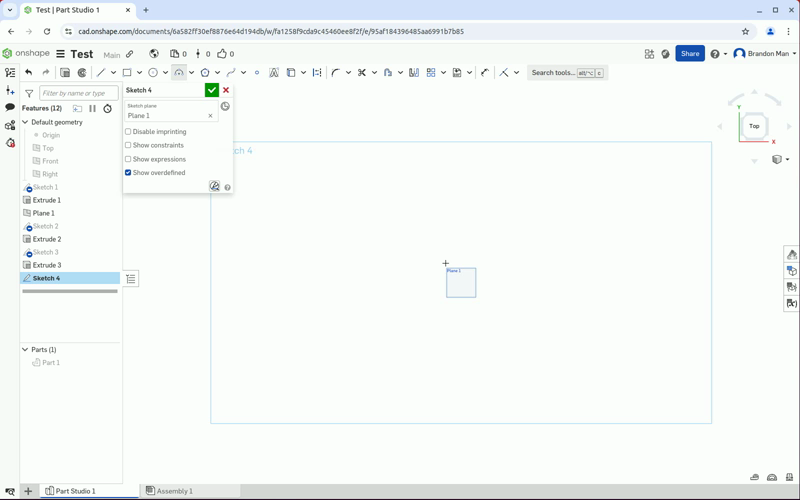
key_down(shift)
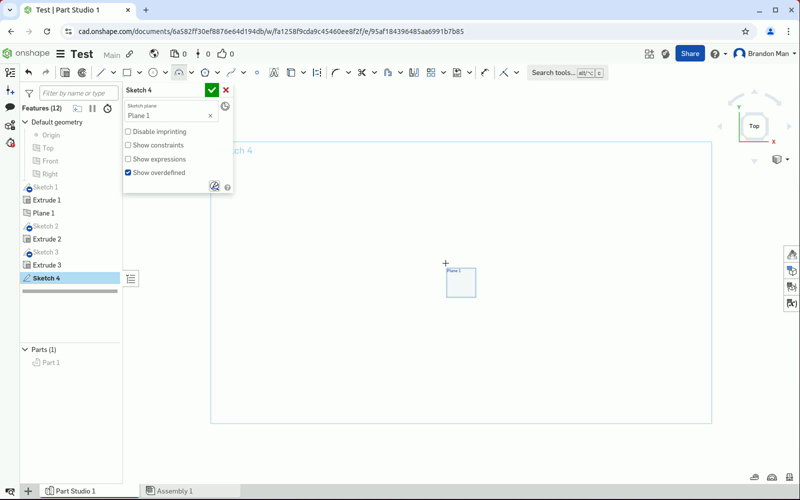
mouse_move(445, 250)
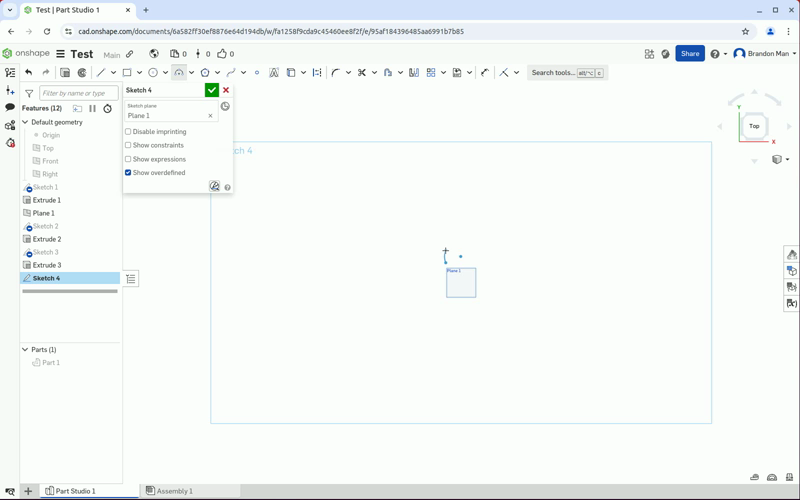
click(445, 250)
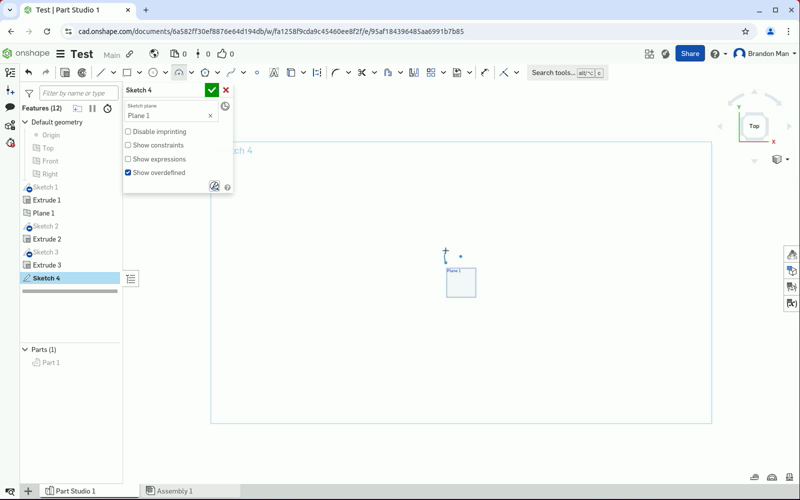
mouse_move(451, 256)
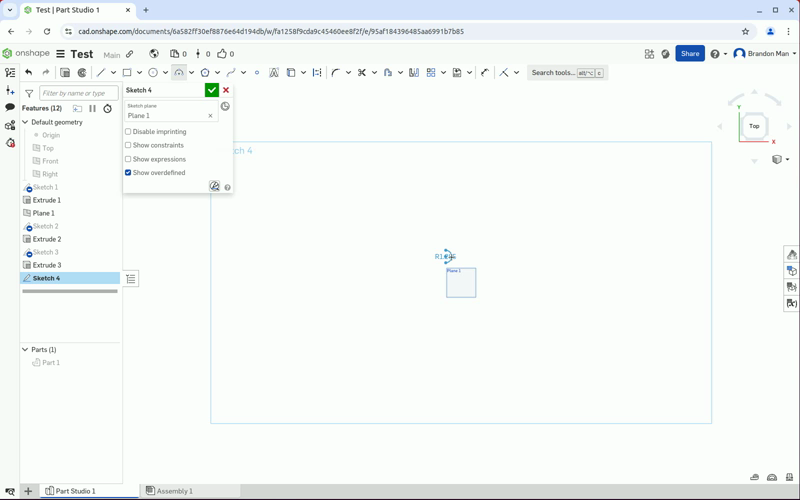
click(451, 256)
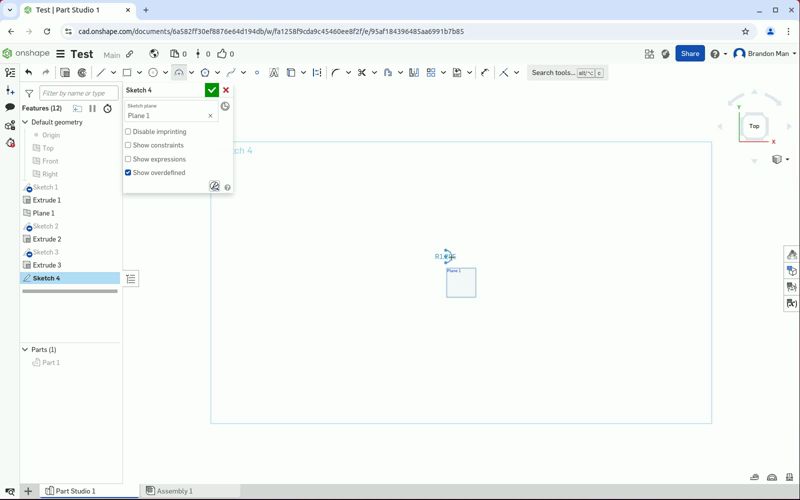
key_up(shift)
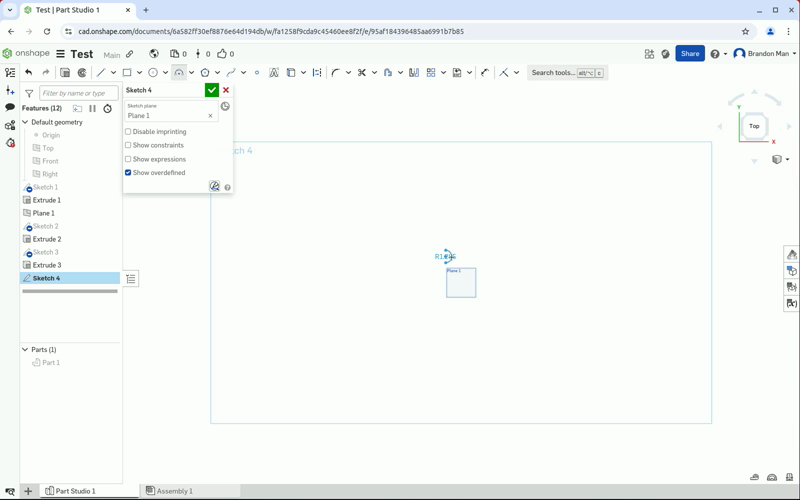
key(esc)
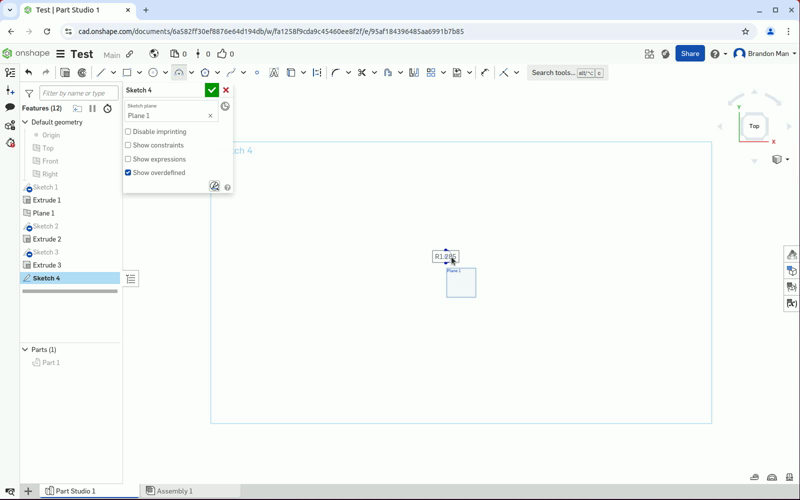
key(l)
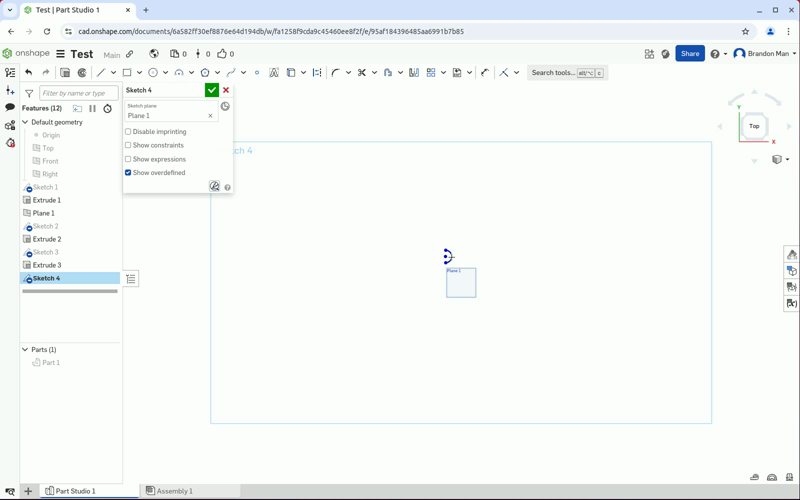
mouse_move(445, 250)
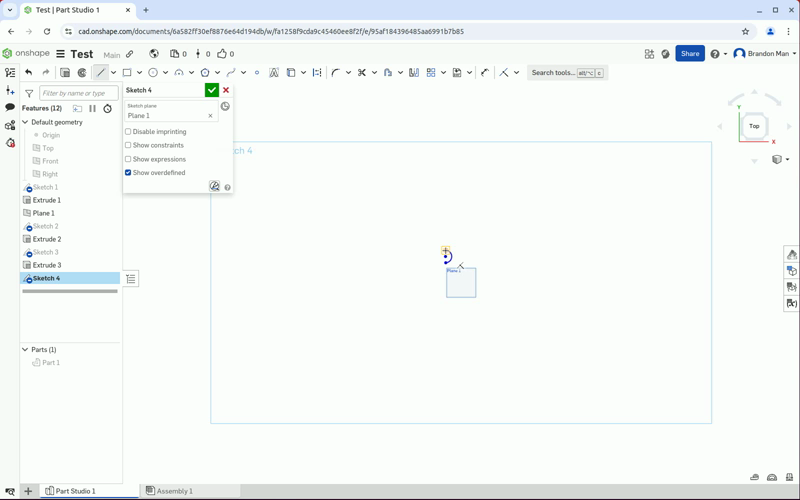
click(445, 250)
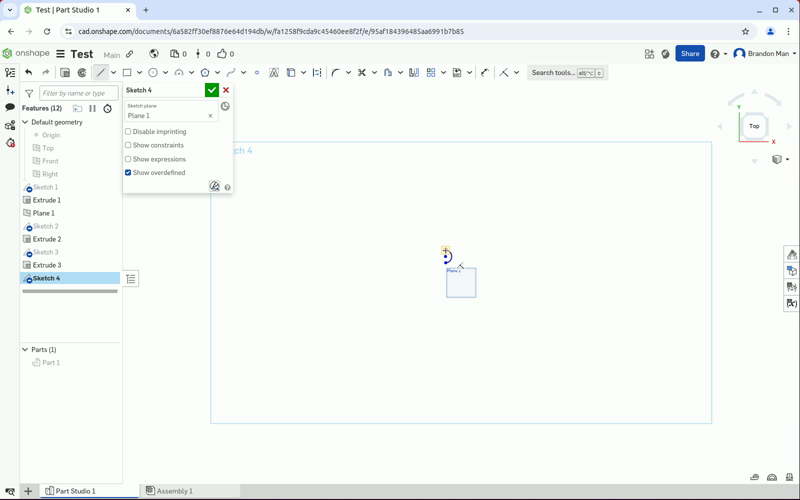
mouse_move(475, 250)
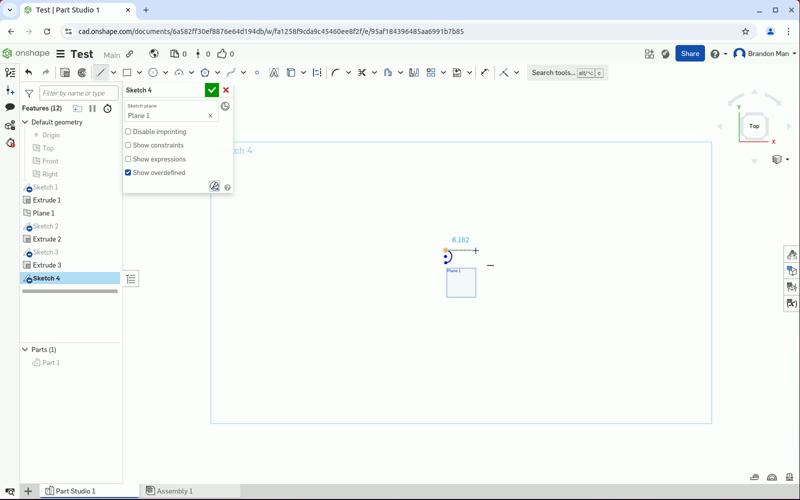
key_down(shift)
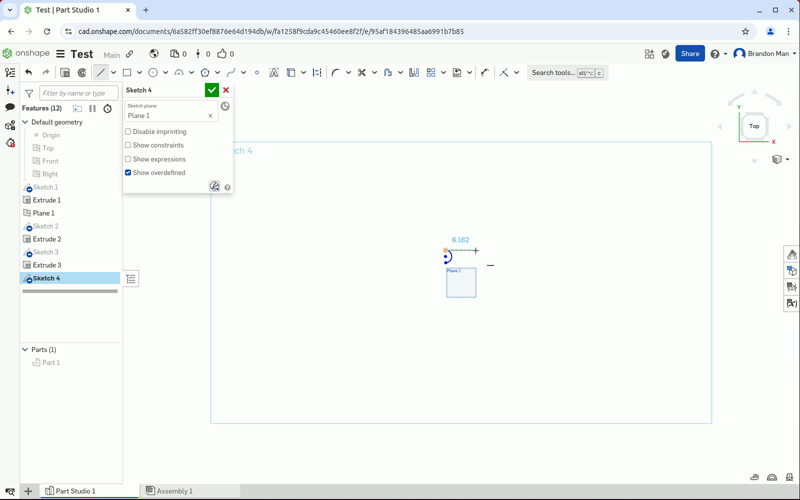
mouse_move(445, 262)
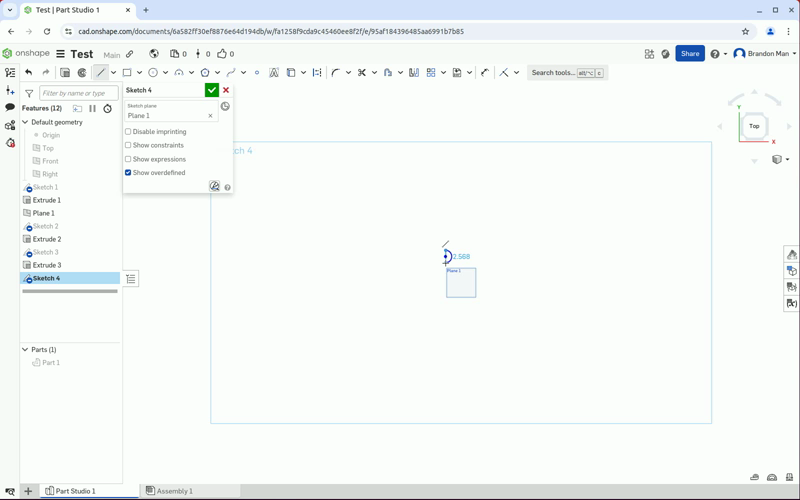
key_up(shift)
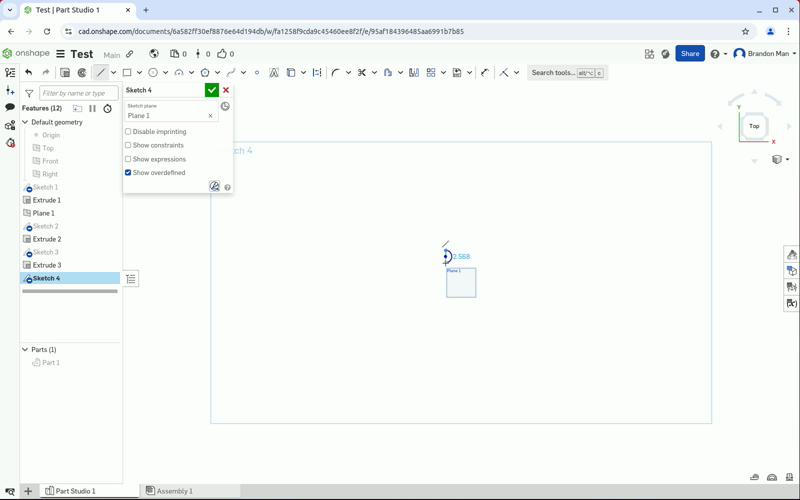
click(445, 262)
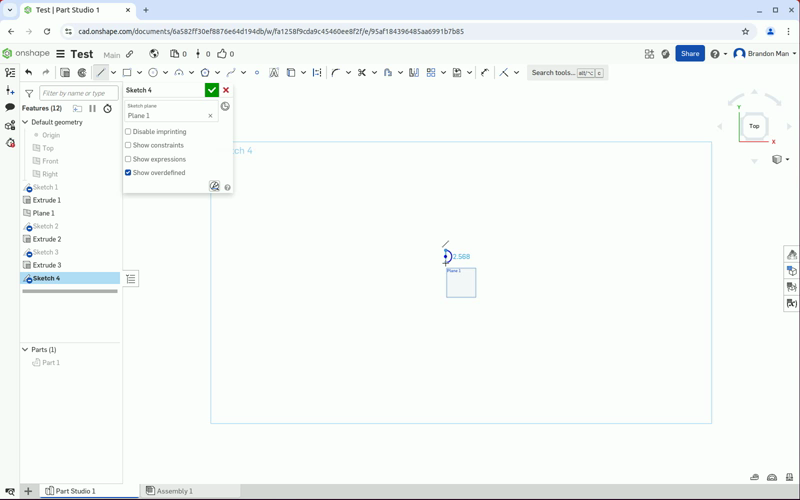
key(esc)
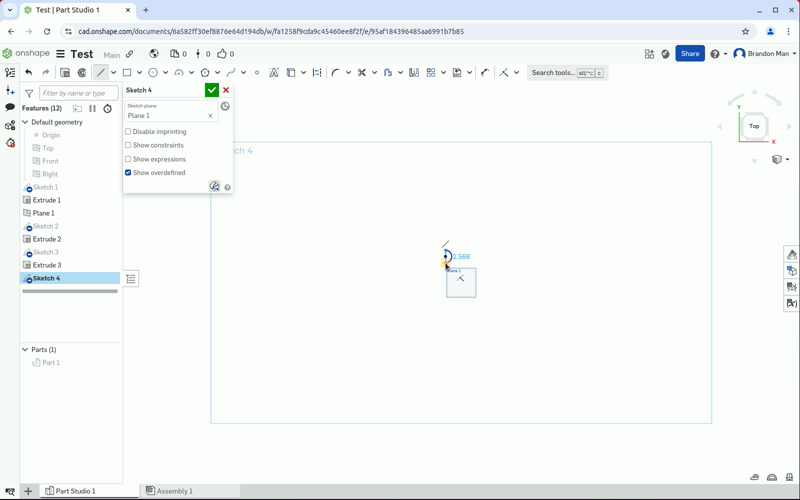
mouse_move(450, 255)
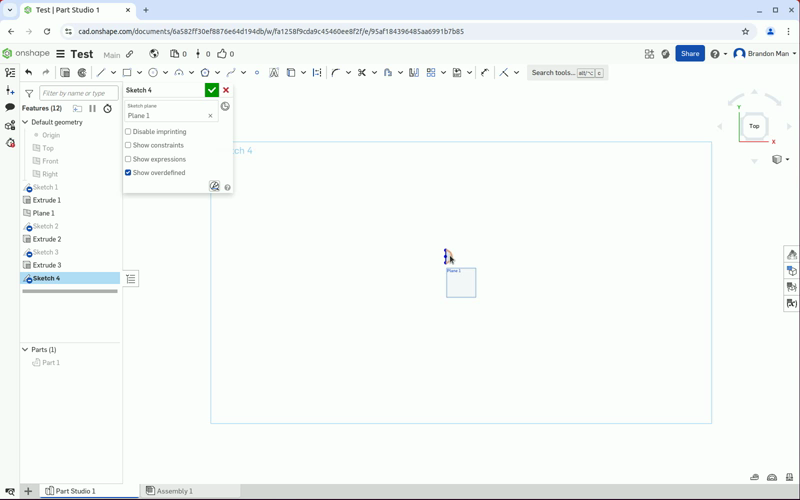
scroll(6)
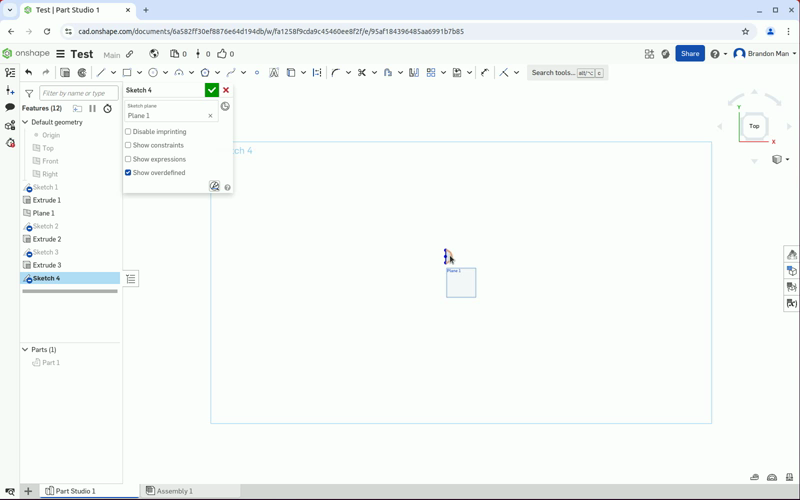
scroll(6)
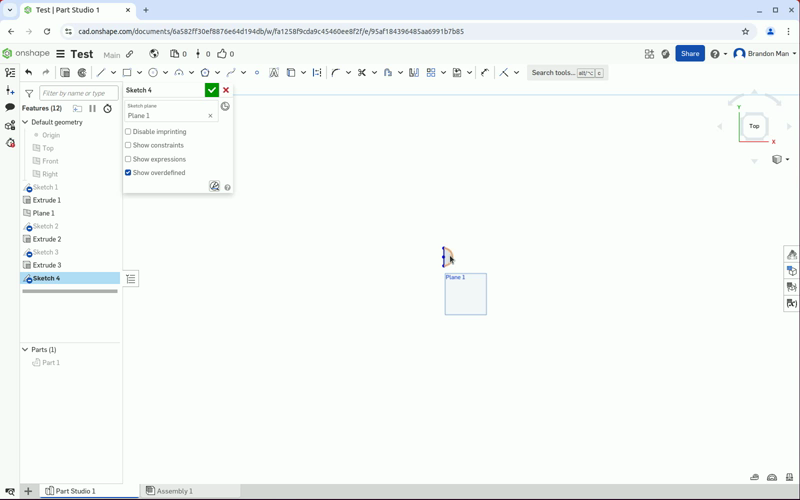
scroll(6)
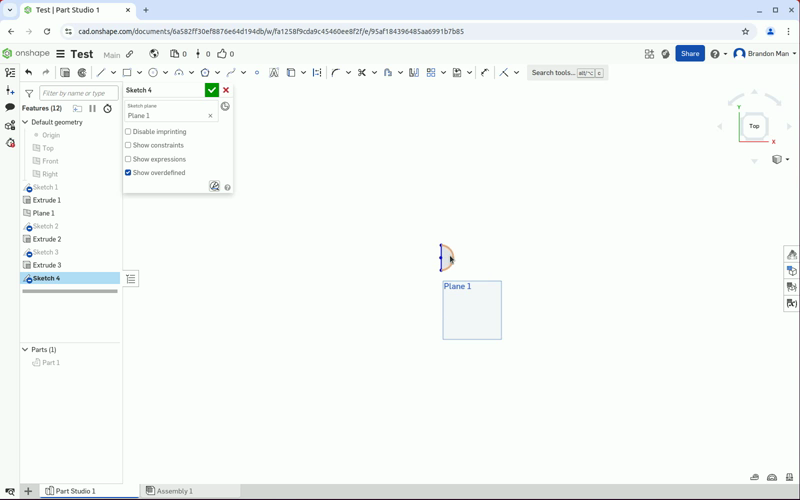
scroll(6)
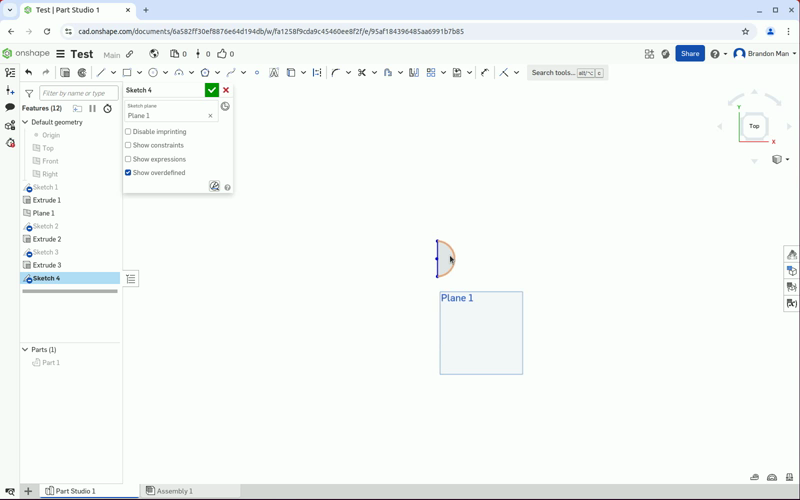
scroll(6)
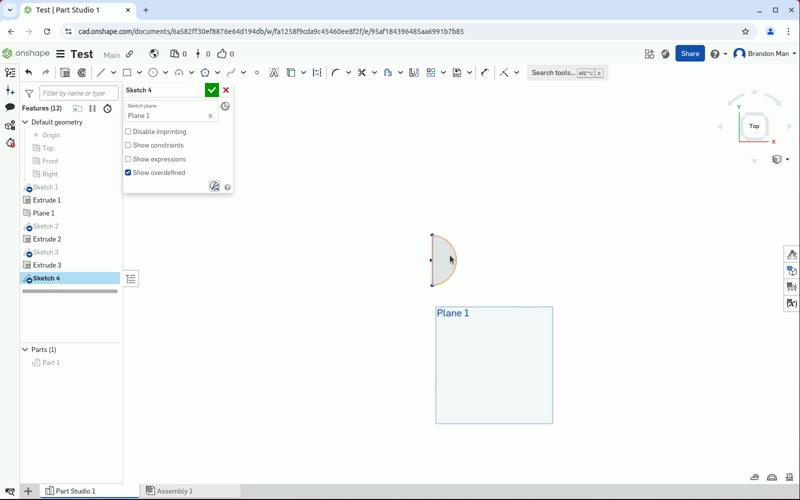
scroll(6)
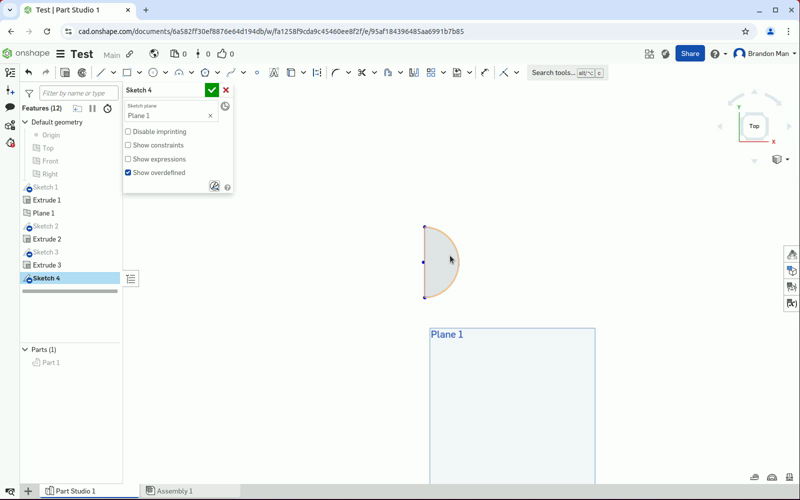
scroll(6)
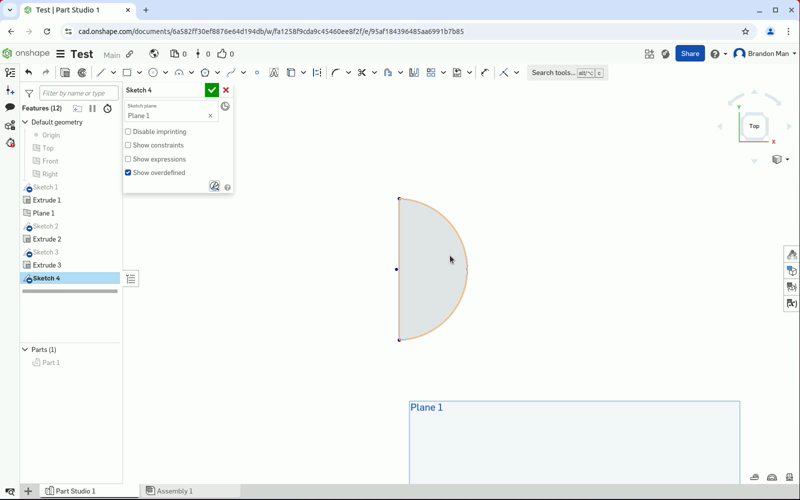
click(450, 255)
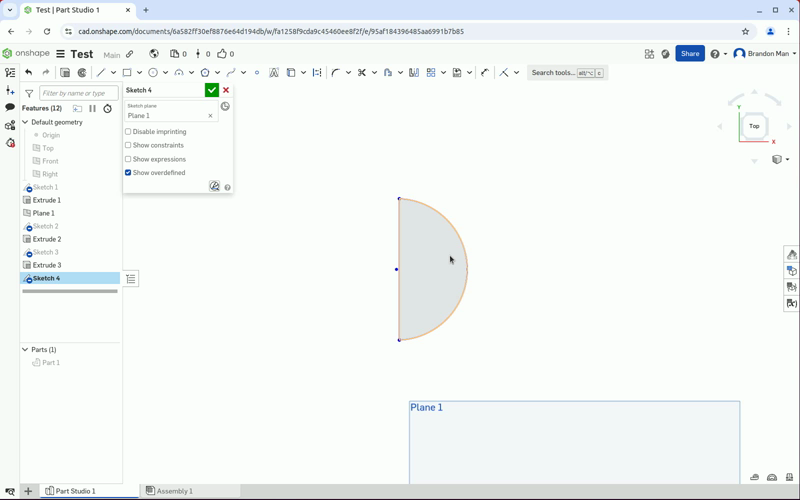
scroll(-6)
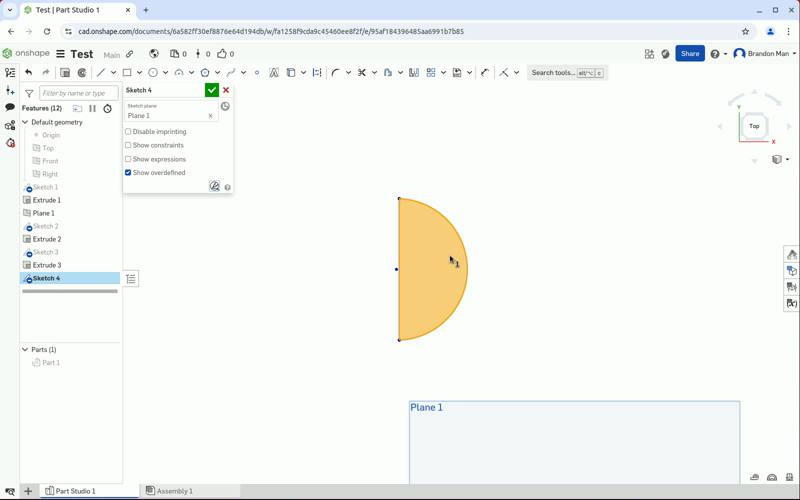
scroll(-6)
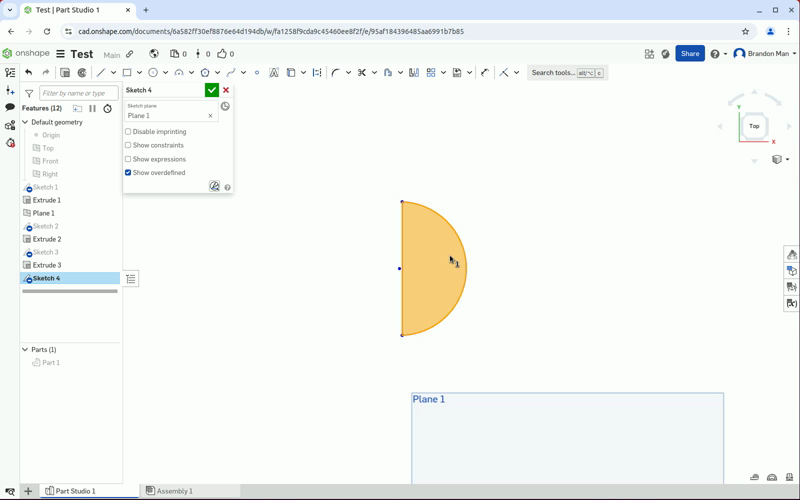
scroll(-6)
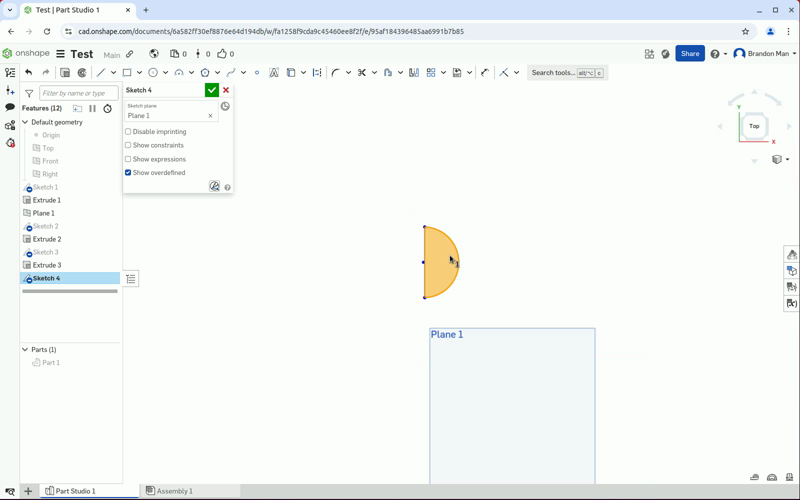
scroll(-6)
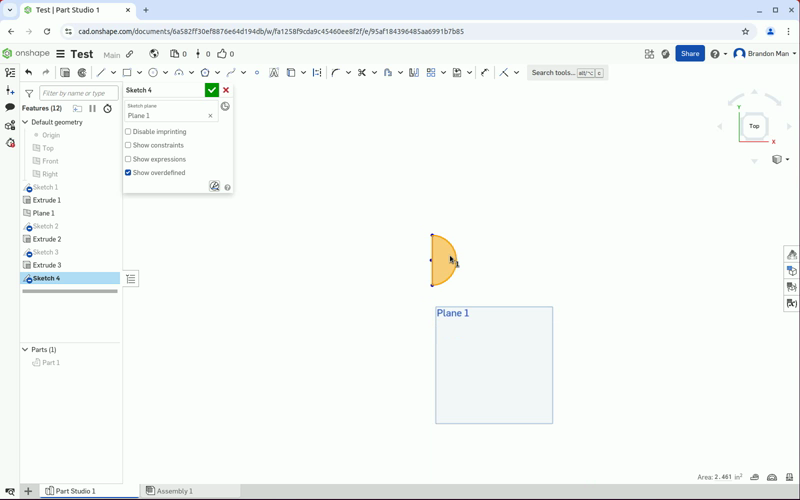
scroll(-6)
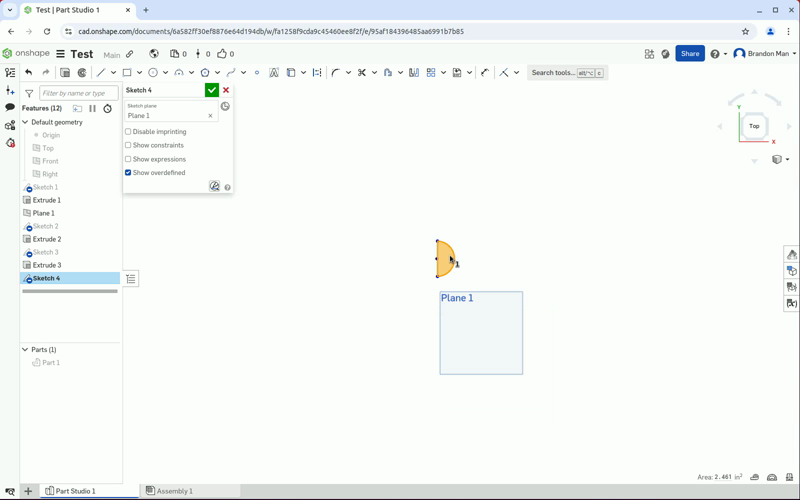
scroll(-6)
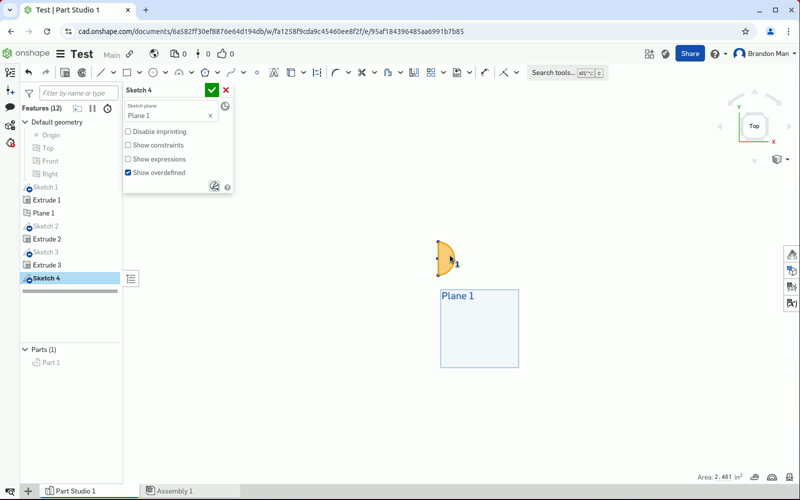
scroll(-6)
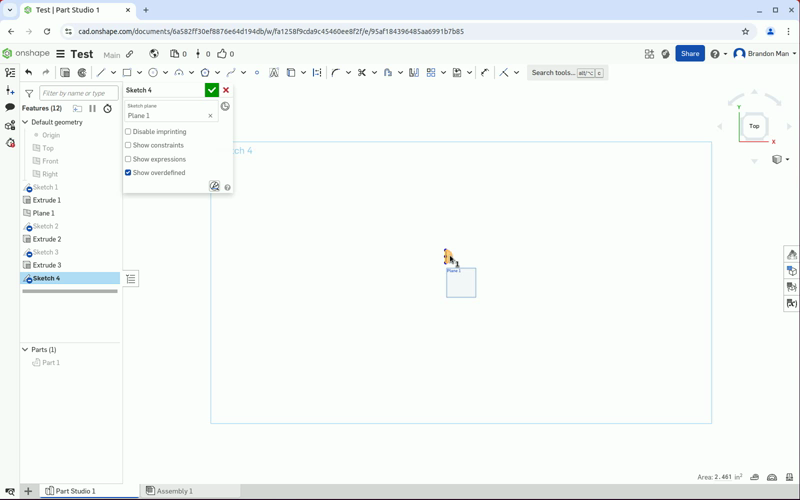
mouse_move(73, 352)
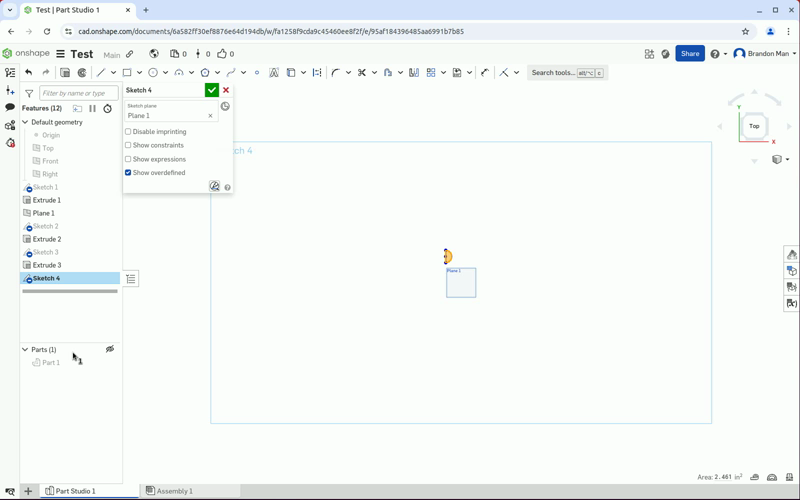
key(shift+y)
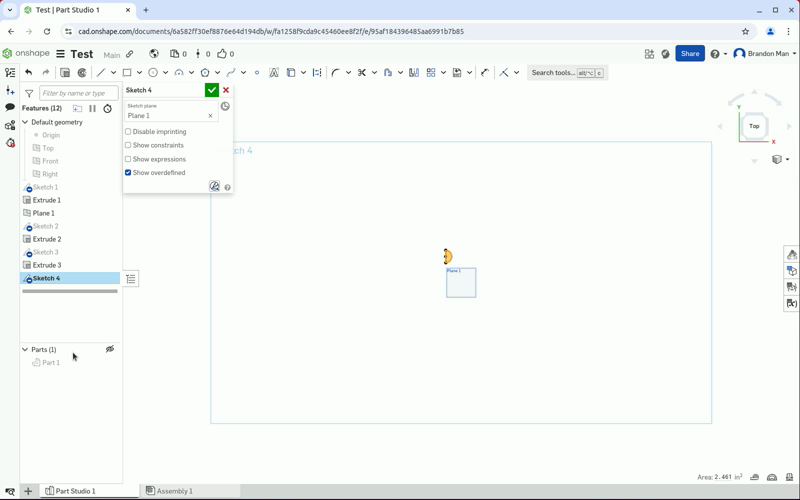
key(shift+e)
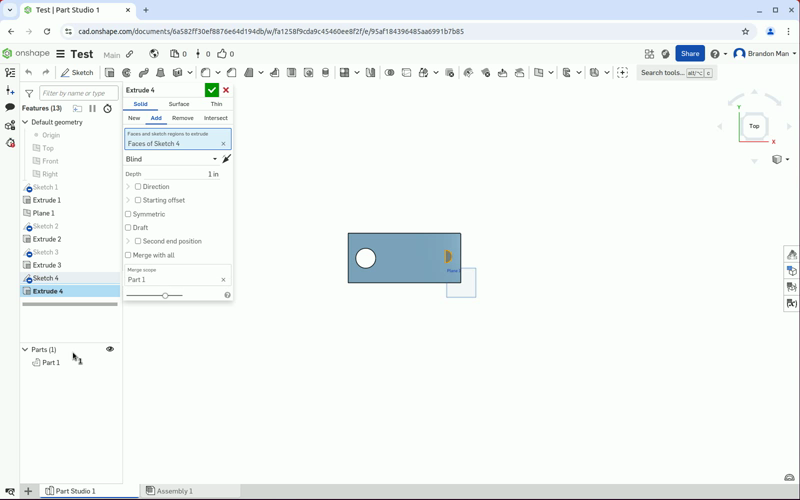
mouse_move(143, 106)
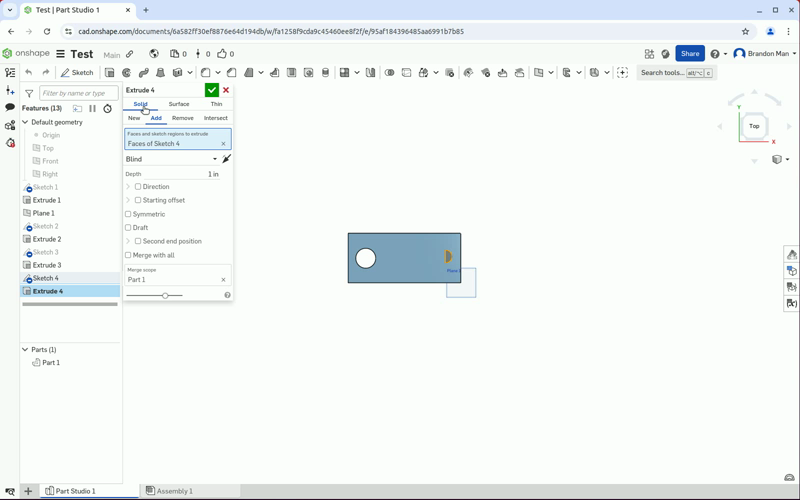
click(143, 106)
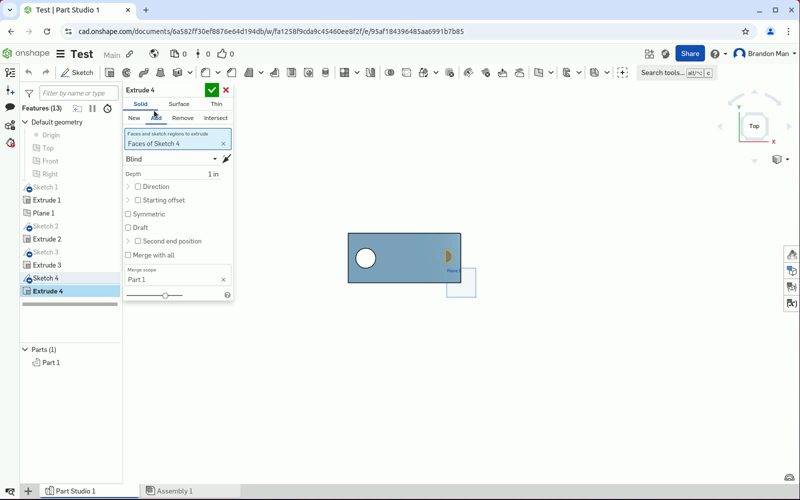
mouse_move(186, 120)
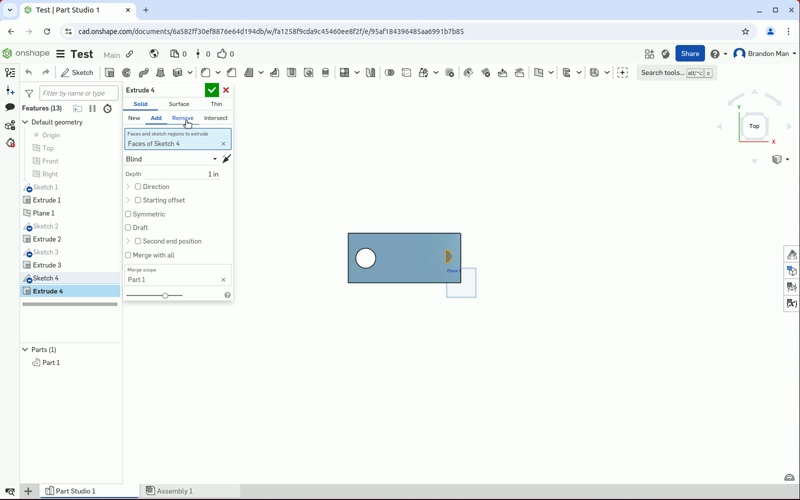
click(186, 120)
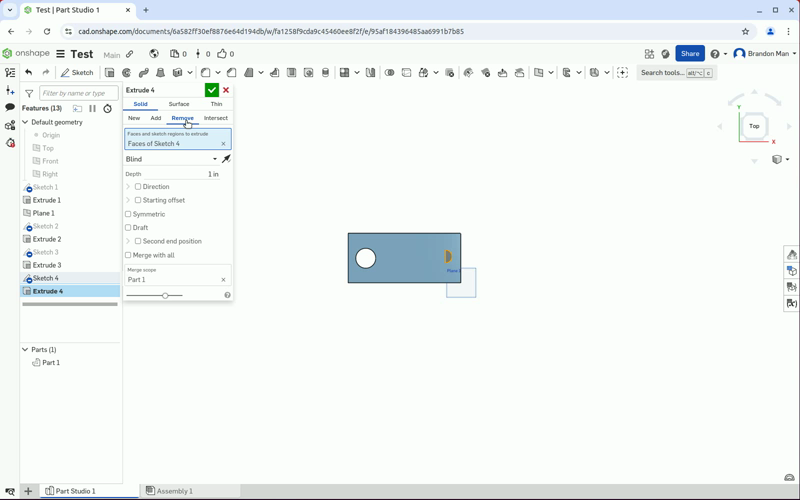
key(tab, 4)
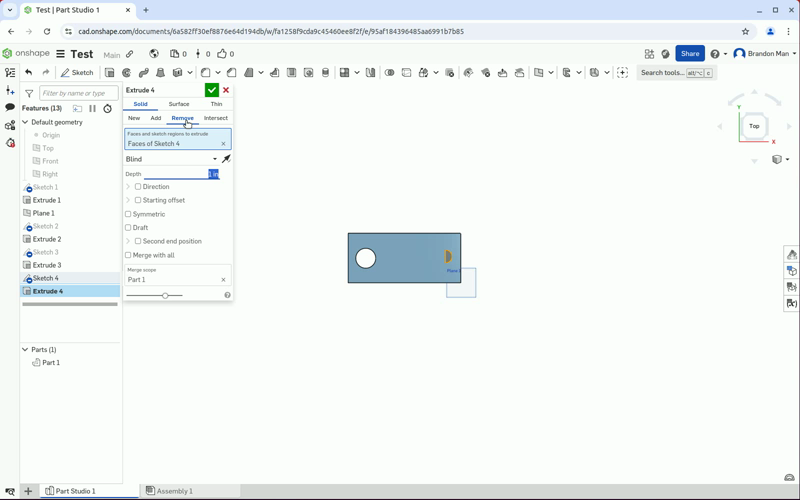
text(5.055)
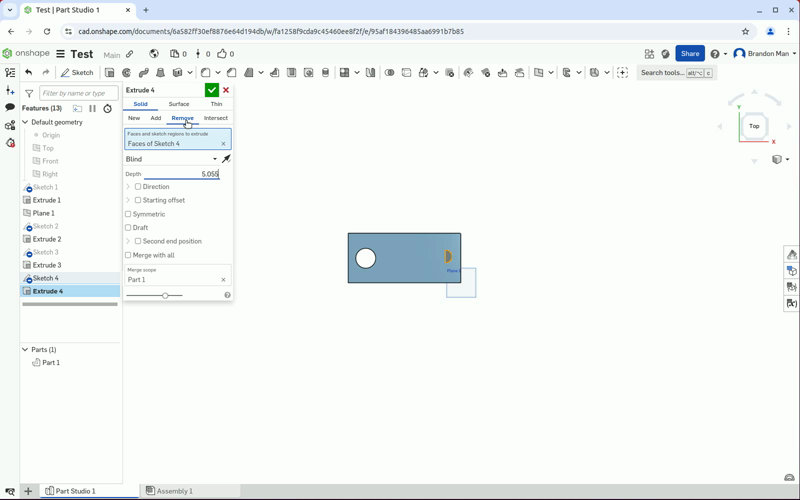
key(tab, 6)
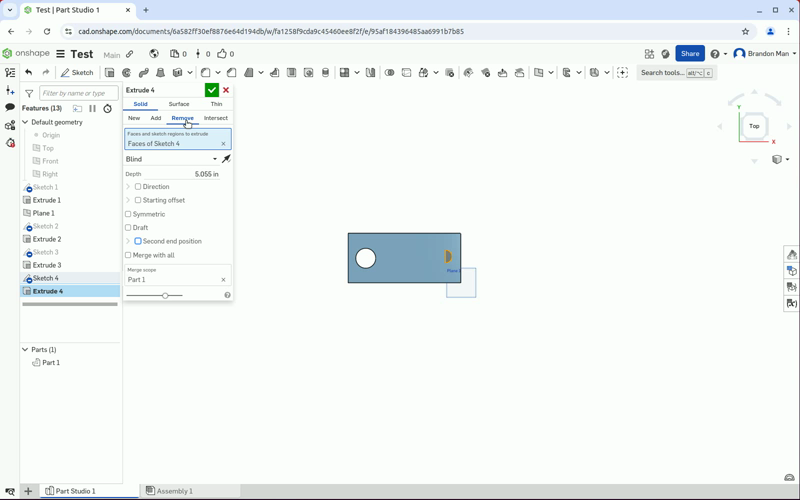
key(space)
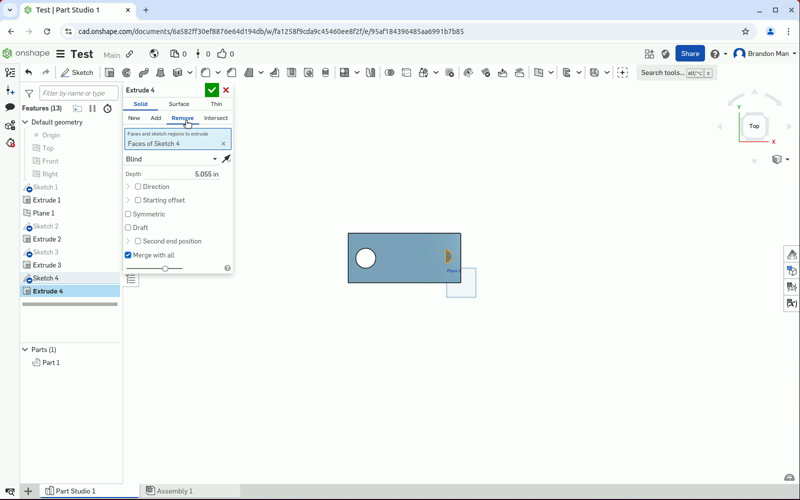
key(enter)
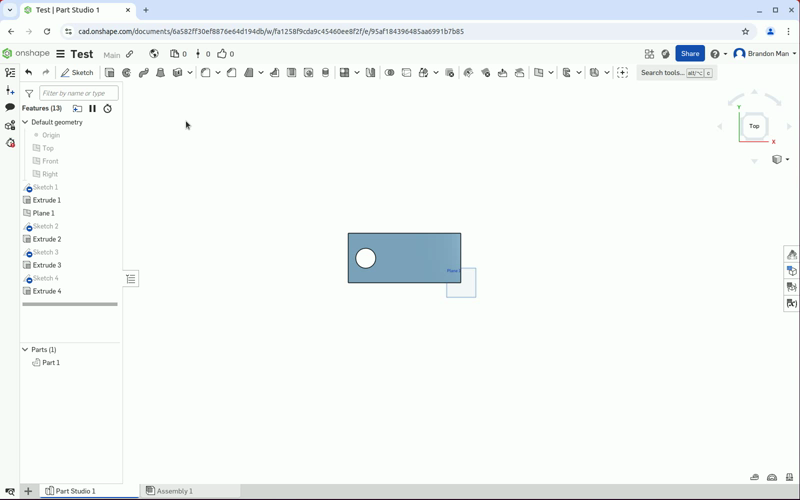
key(shift+h)
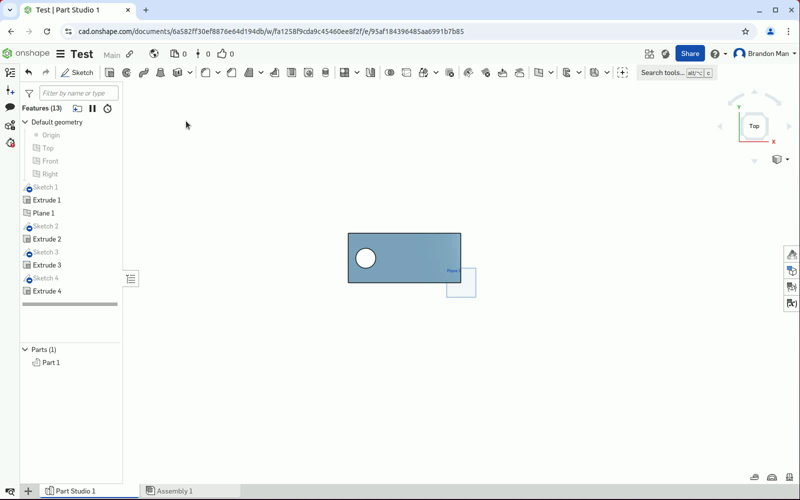
key(shift+h)
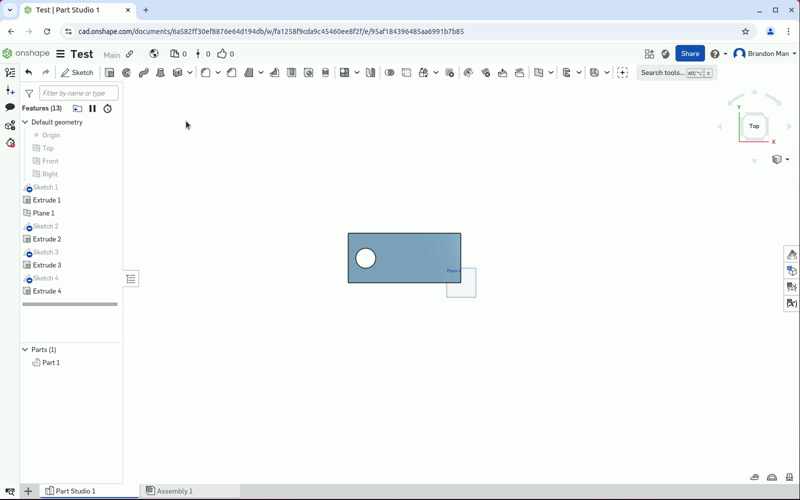
mouse_move(73, 189)
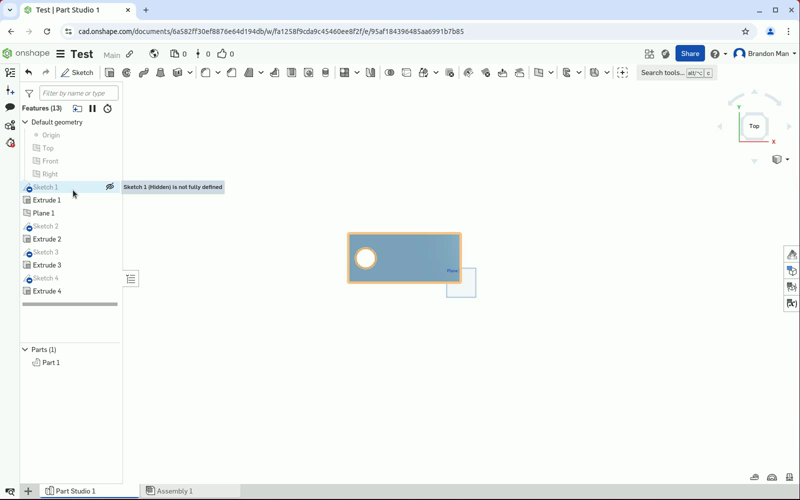
click(73, 189)
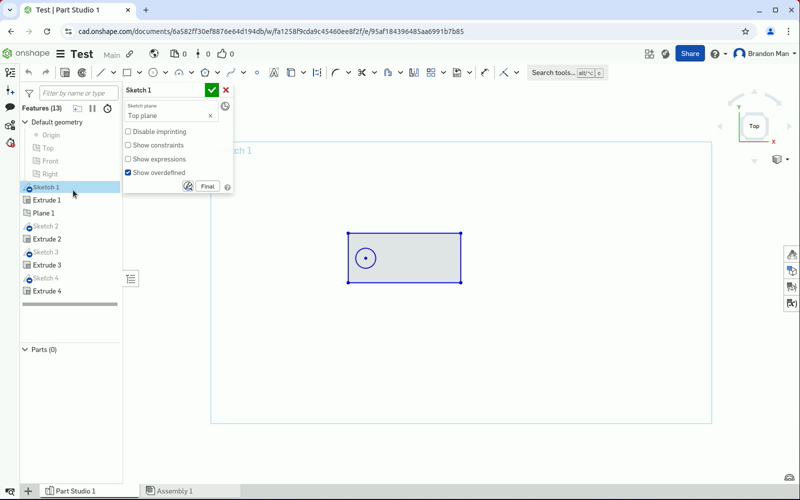
mouse_move(229, 92)
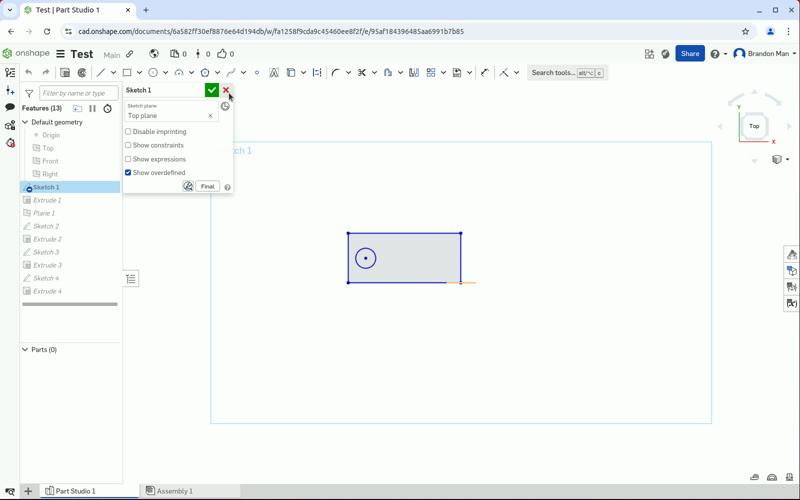
click(229, 92)
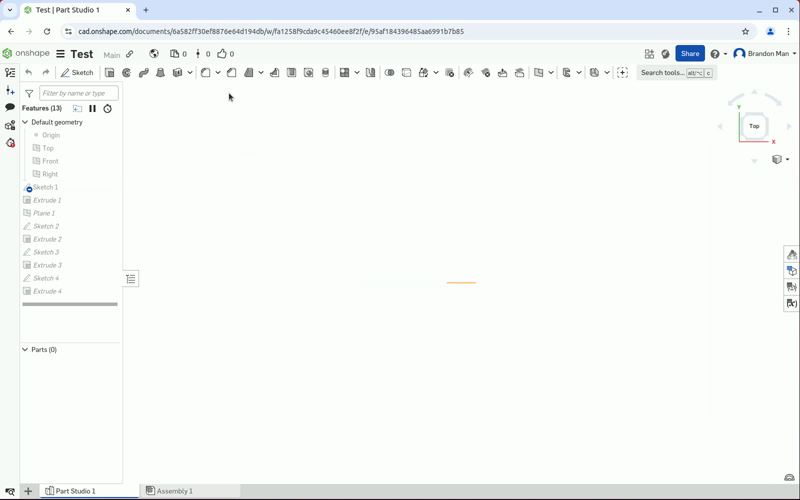
key(shift+s)
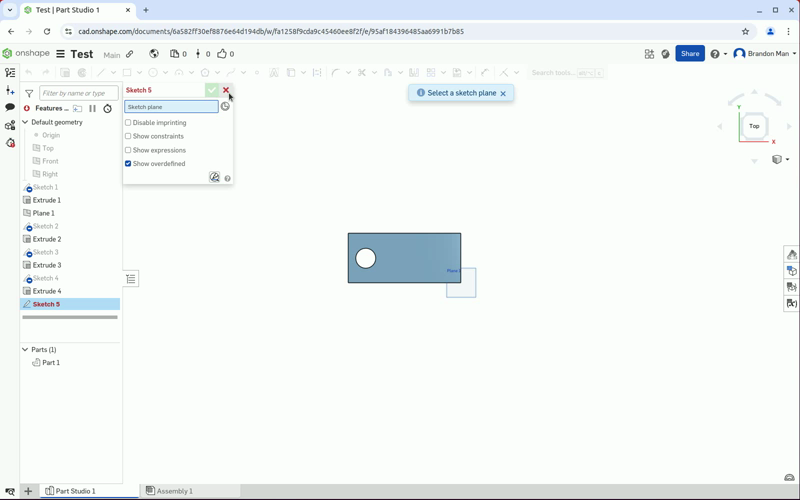
mouse_move(73, 215)
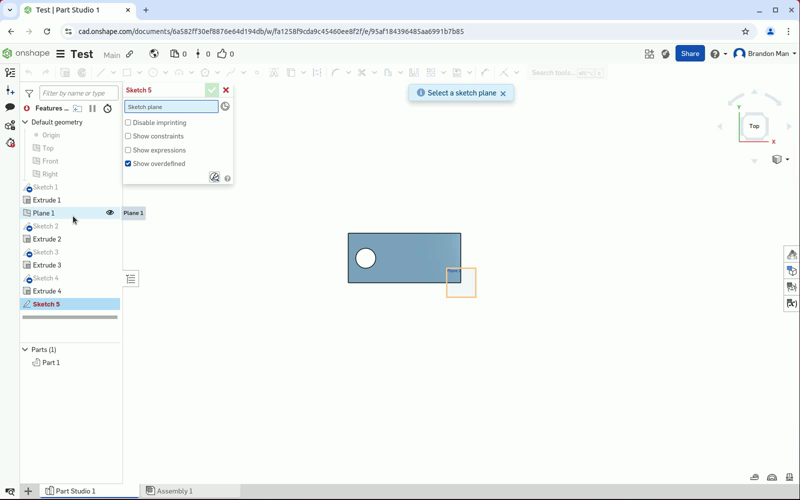
click(73, 215)
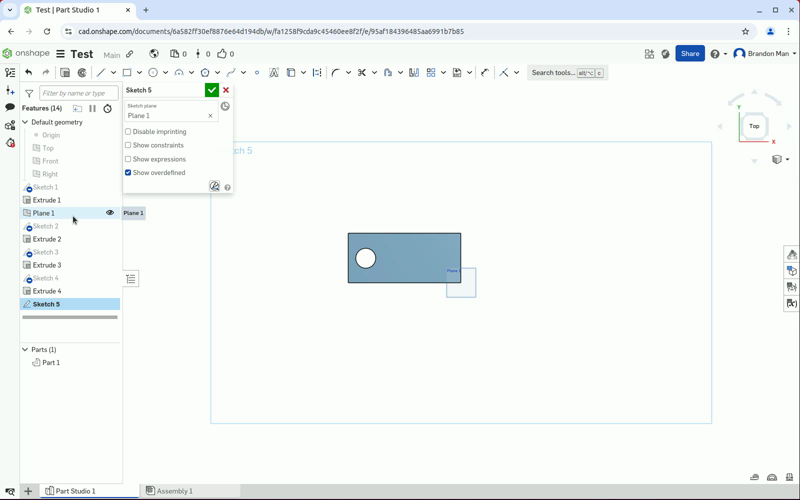
mouse_move(73, 352)
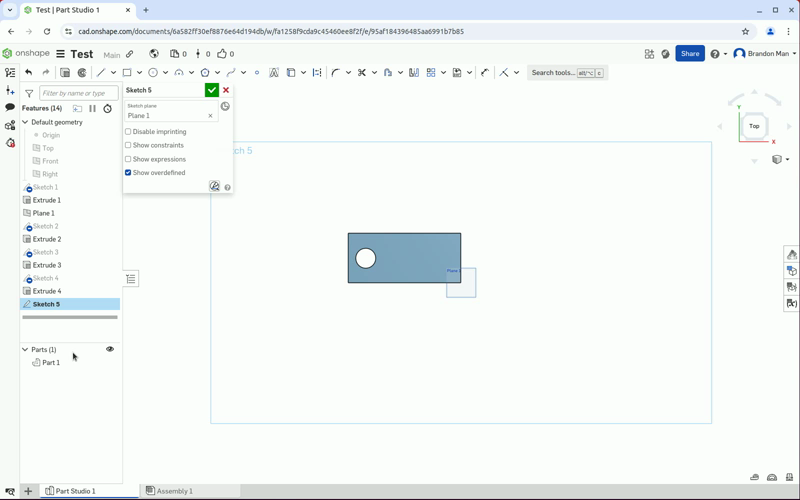
key(y)
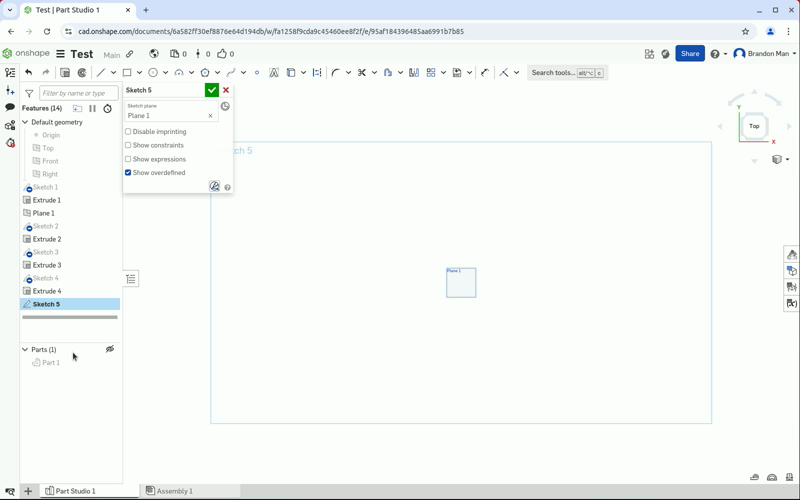
key(l)
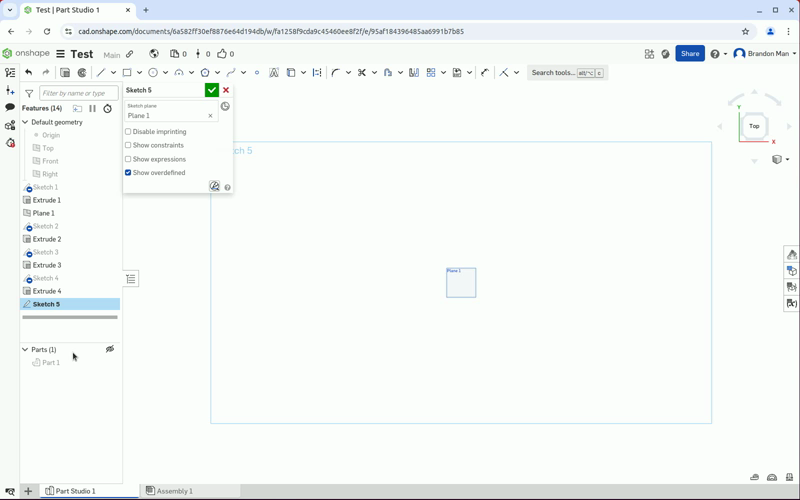
key_down(shift)
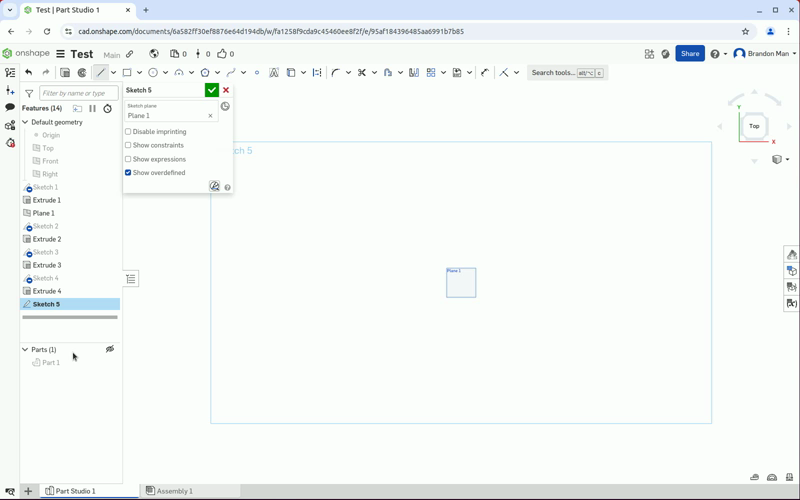
mouse_move(379, 261)
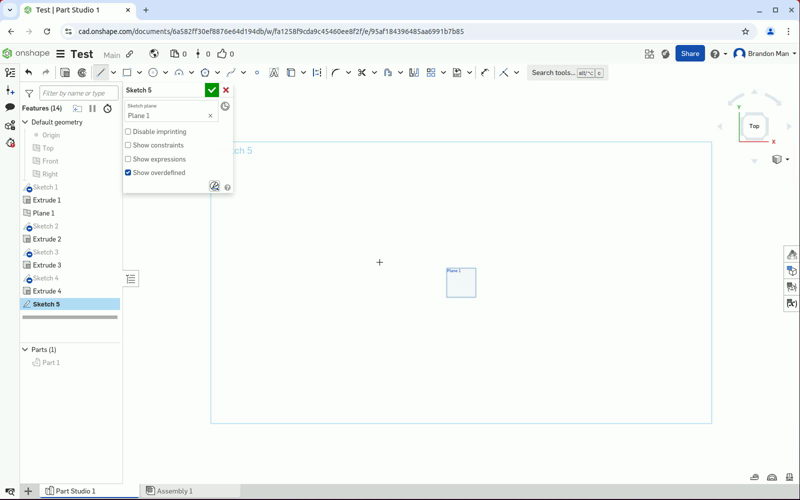
click(379, 261)
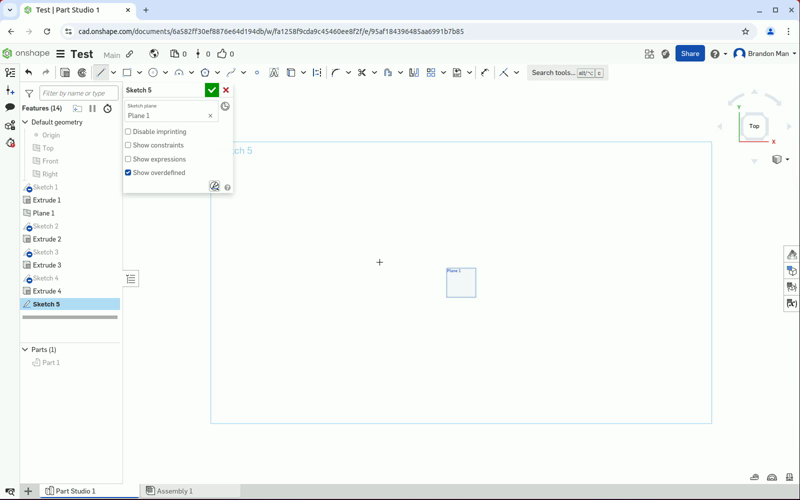
key_up(shift)
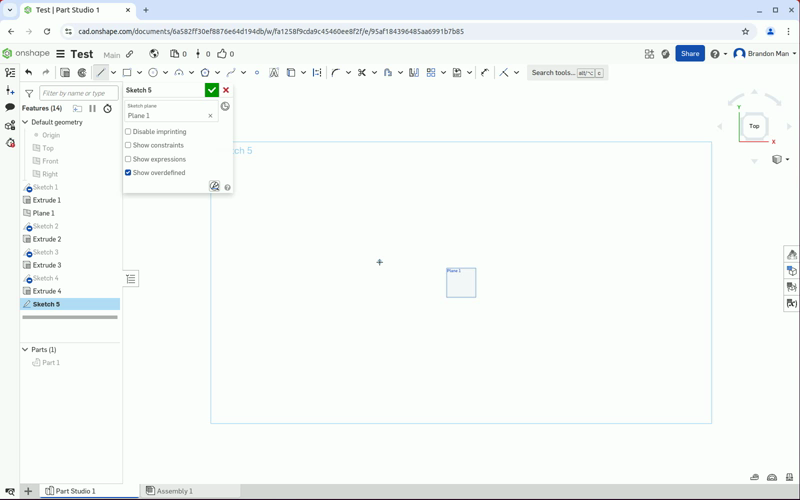
key_down(shift)
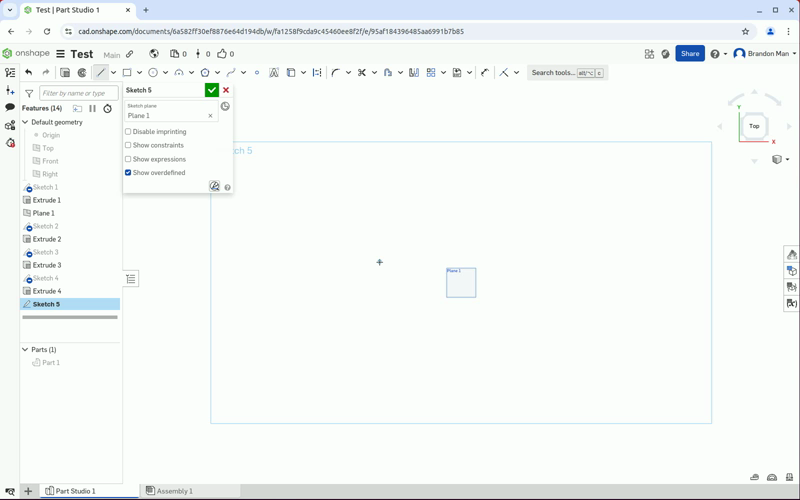
mouse_move(409, 261)
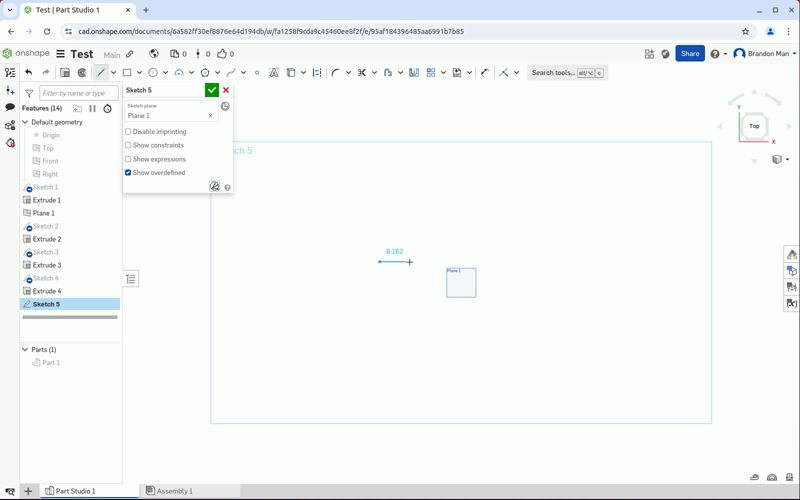
mouse_move(408, 261)
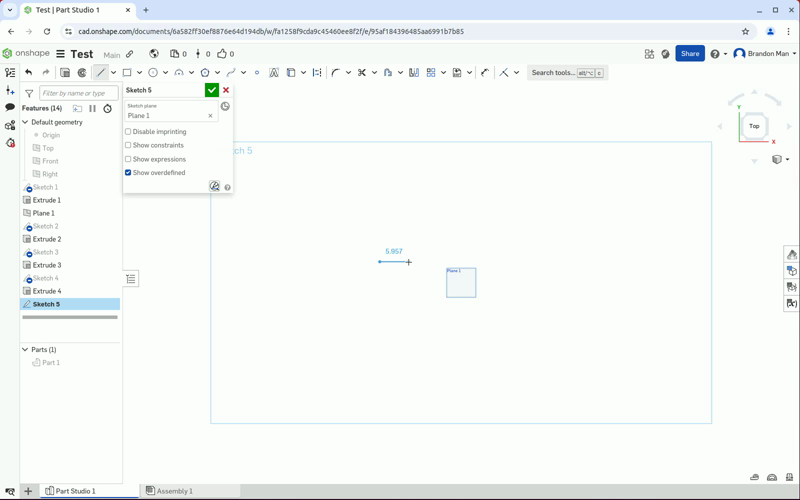
click(408, 261)
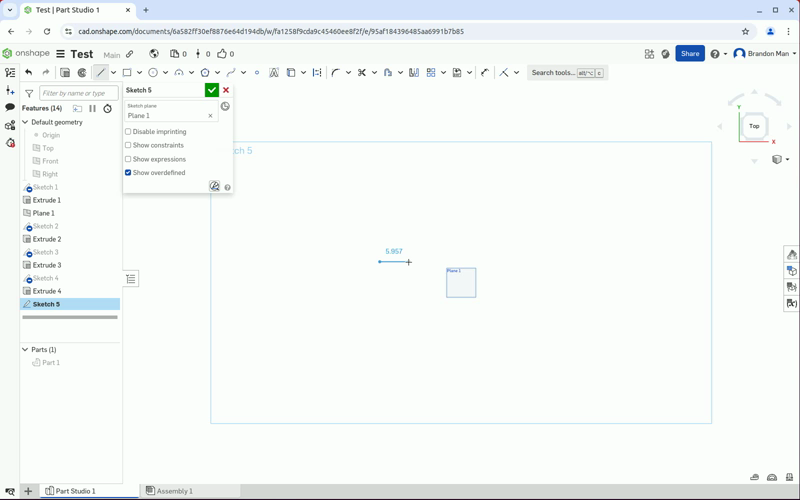
key_up(shift)
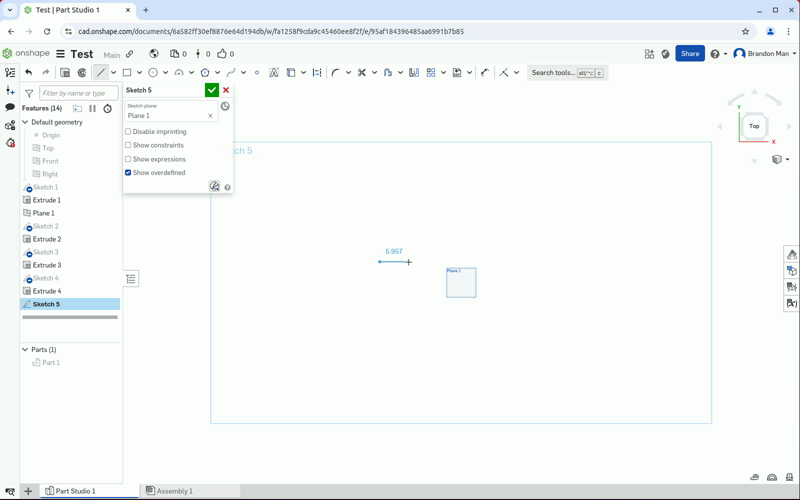
key(esc)
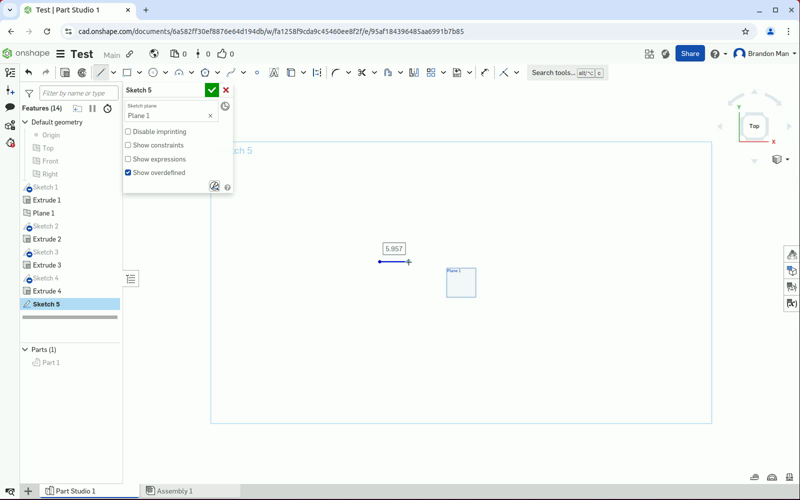
key(a)
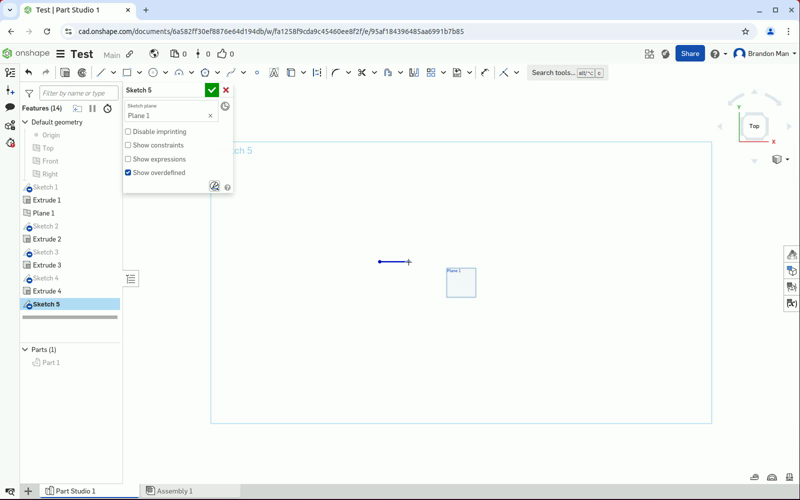
mouse_move(408, 261)
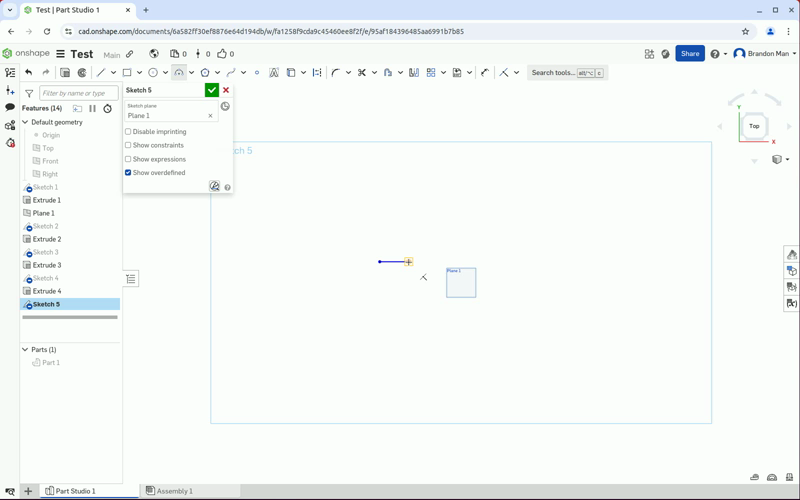
click(408, 261)
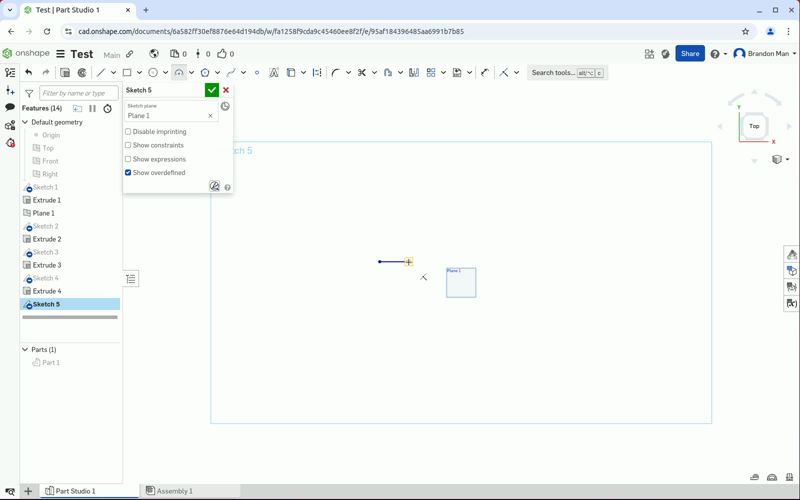
key_down(shift)
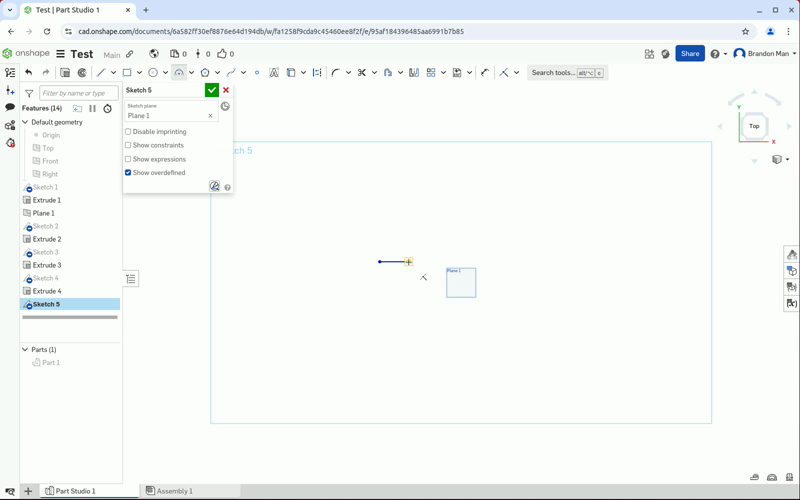
mouse_move(408, 254)
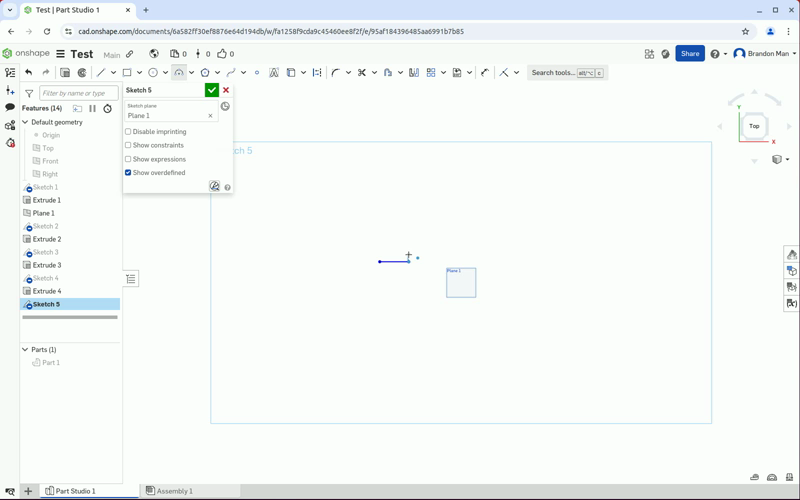
click(408, 254)
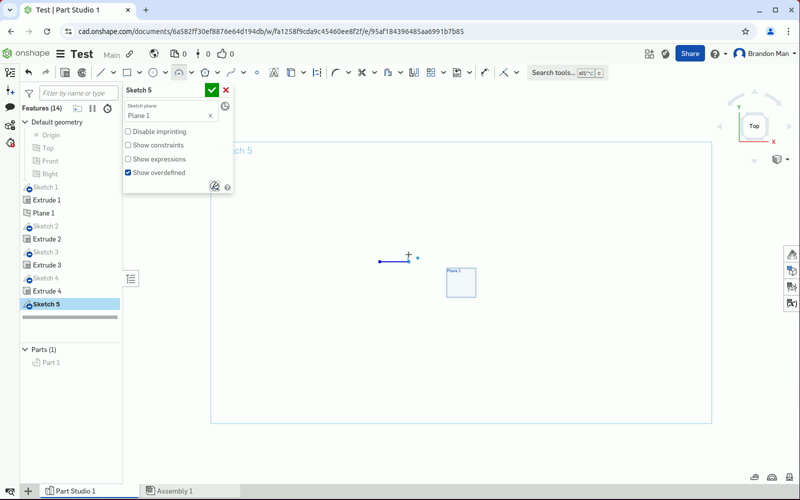
mouse_move(407, 258)
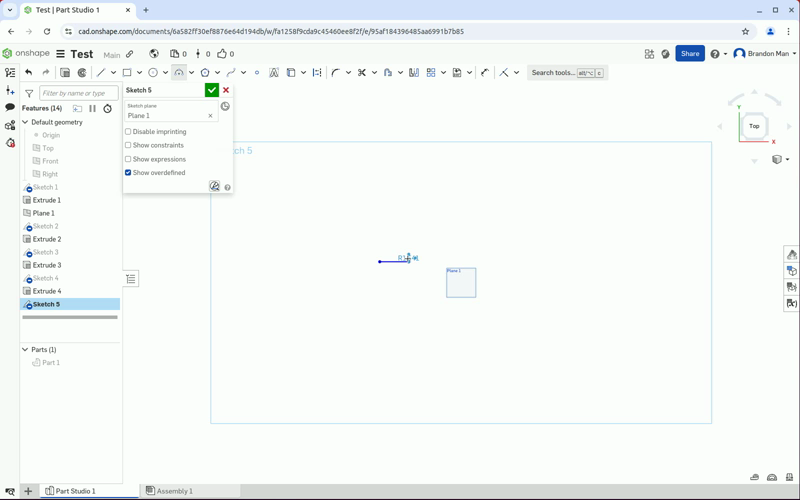
scroll(6)
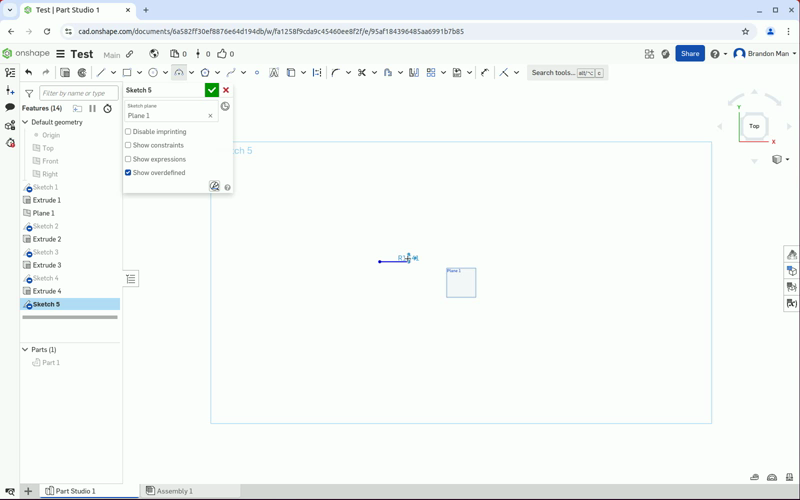
scroll(6)
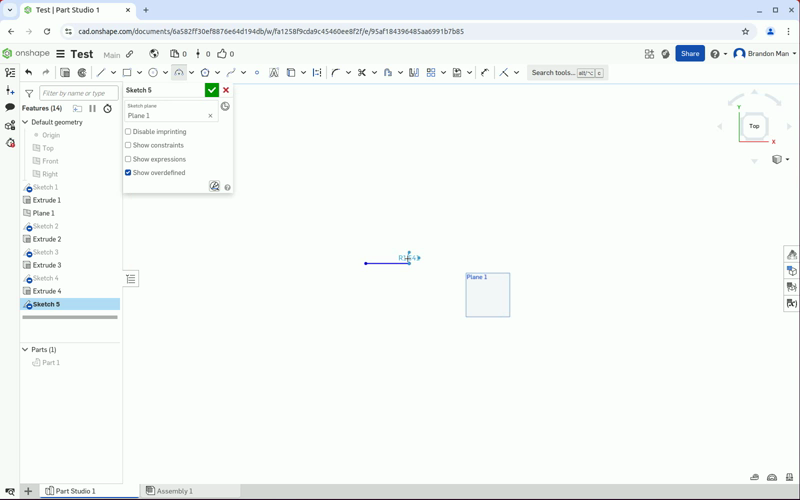
scroll(6)
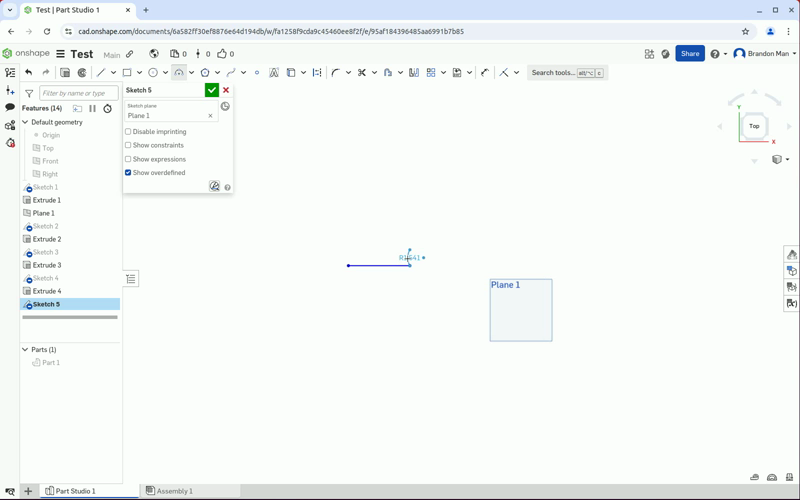
scroll(6)
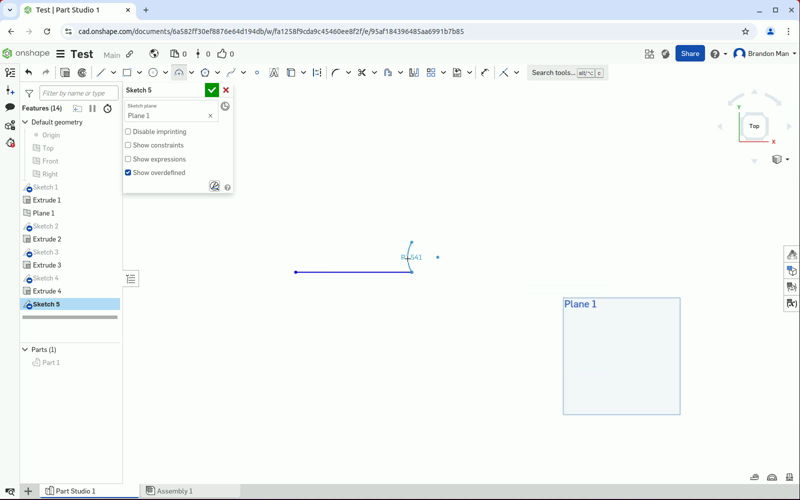
scroll(6)
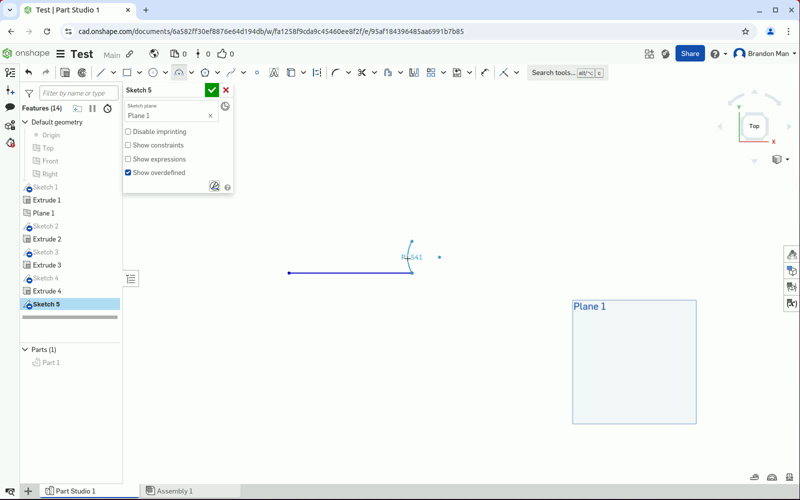
scroll(6)
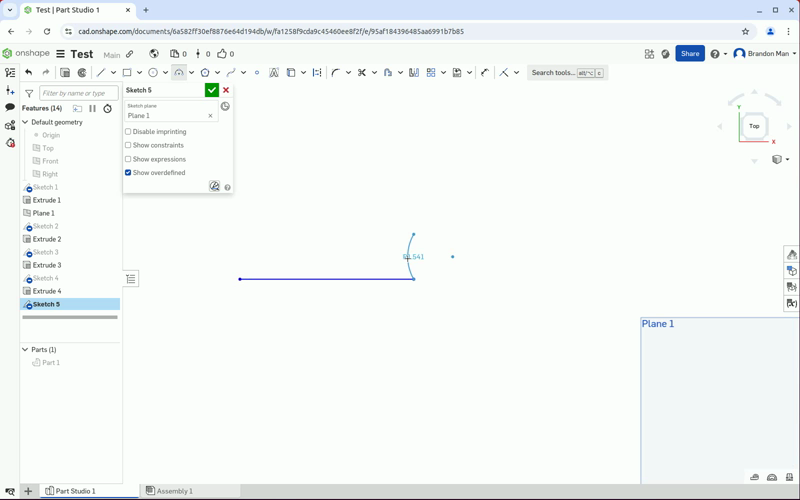
scroll(6)
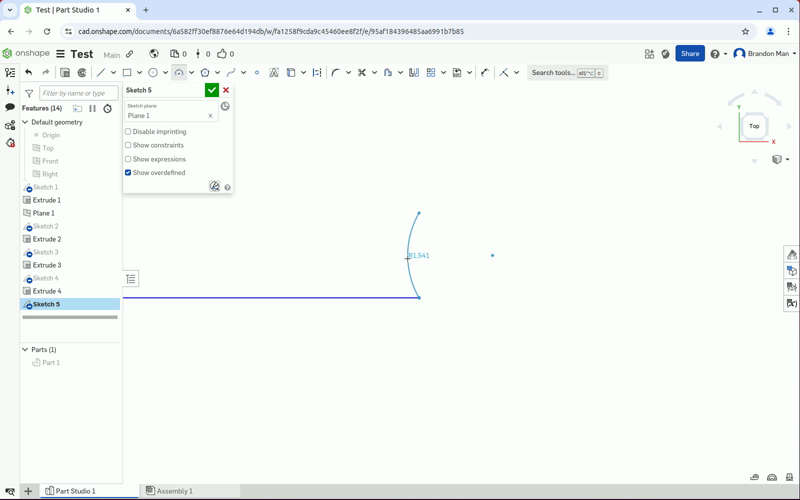
click(407, 258)
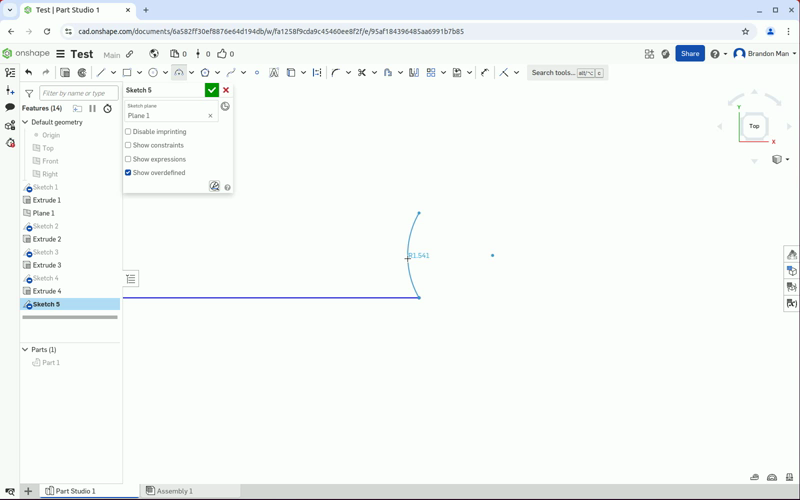
scroll(-6)
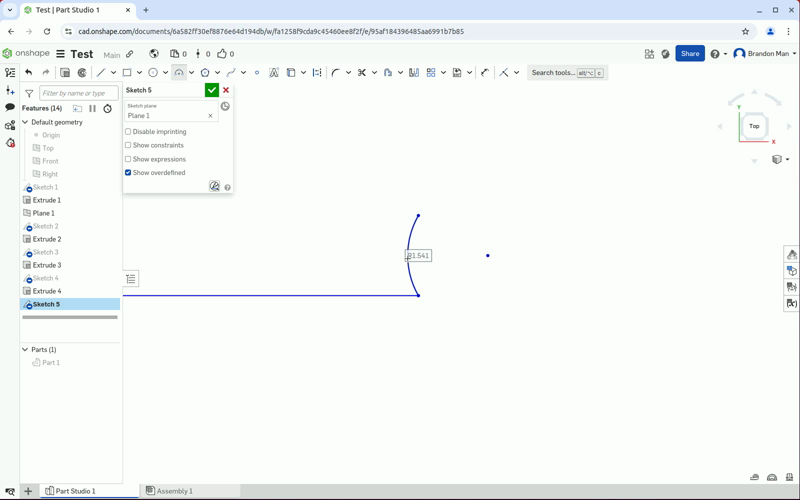
scroll(-6)
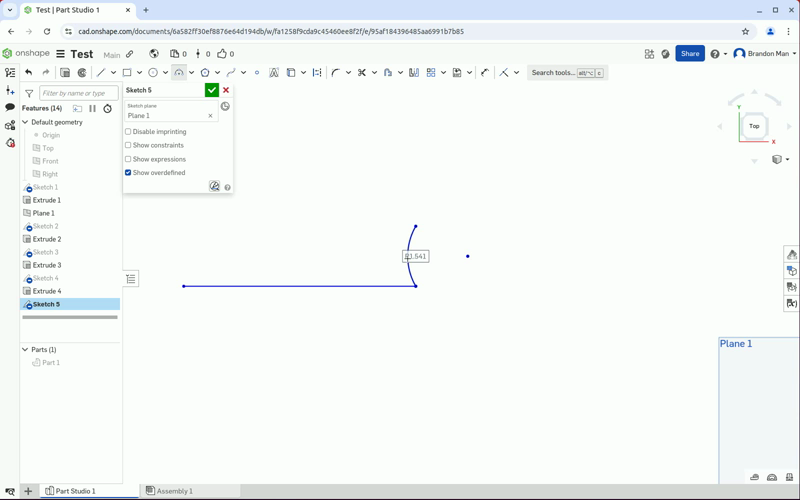
scroll(-6)
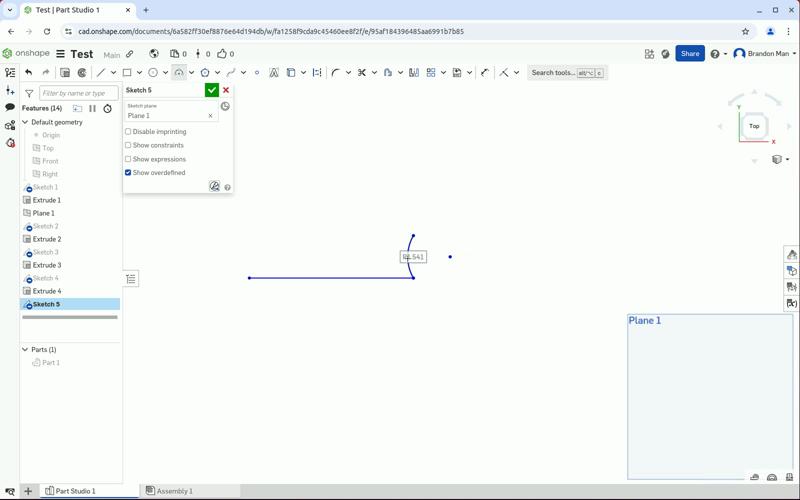
scroll(-6)
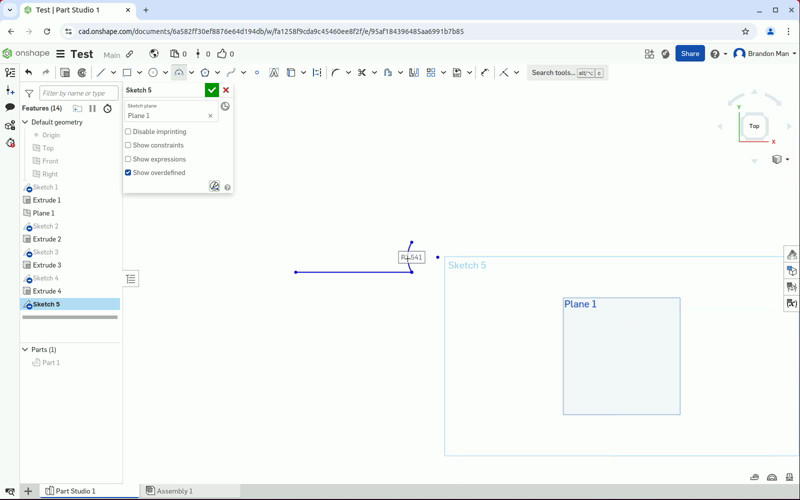
scroll(-6)
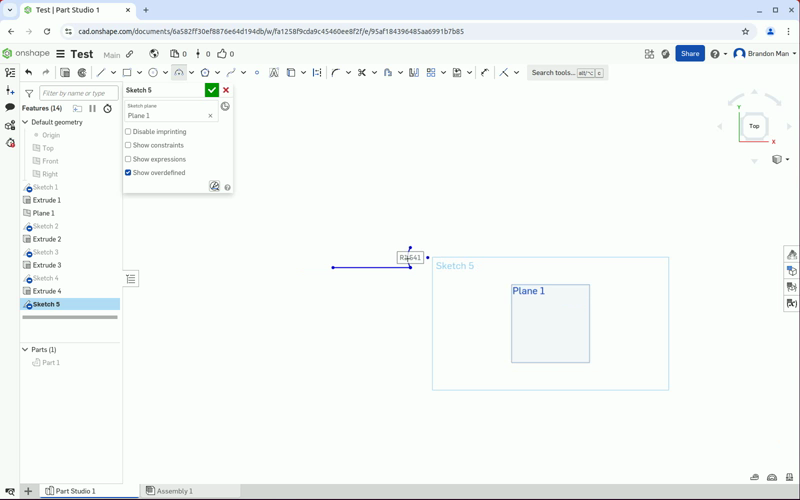
scroll(-6)
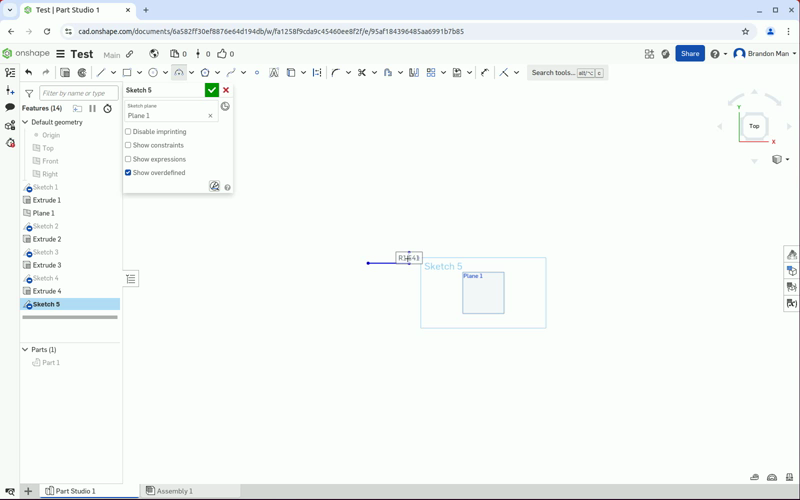
scroll(-6)
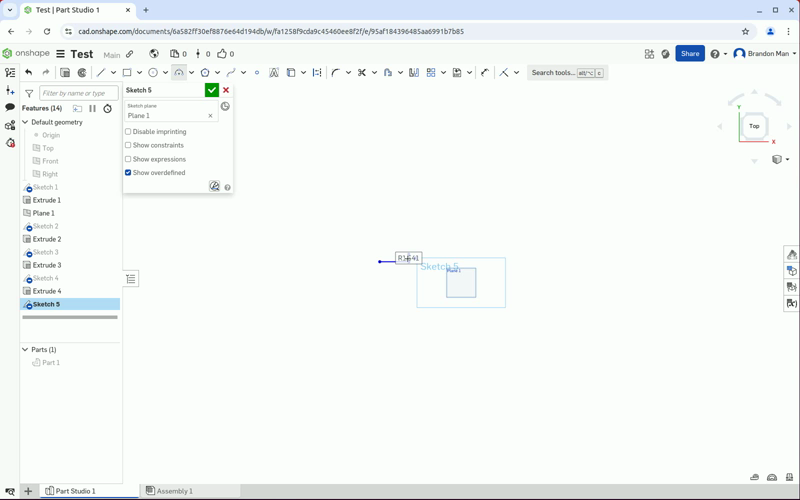
key_up(shift)
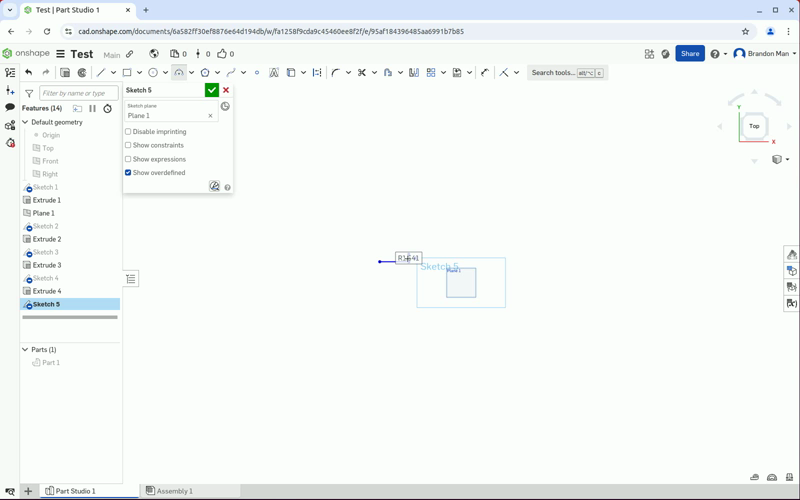
key(esc)
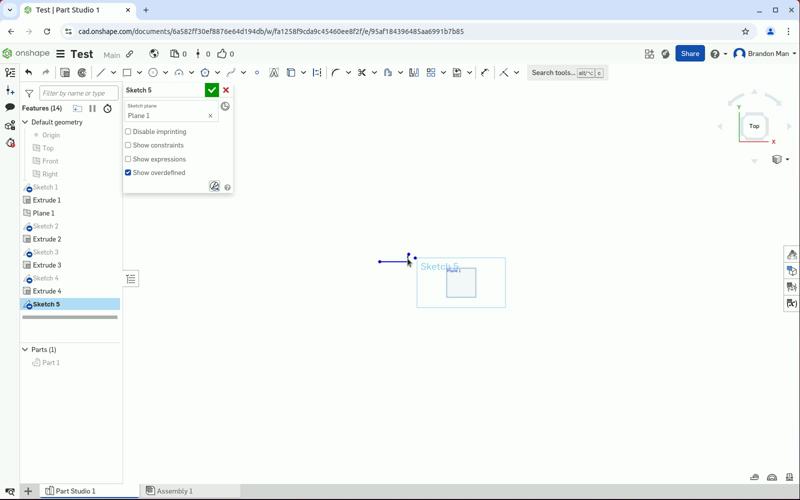
key(l)
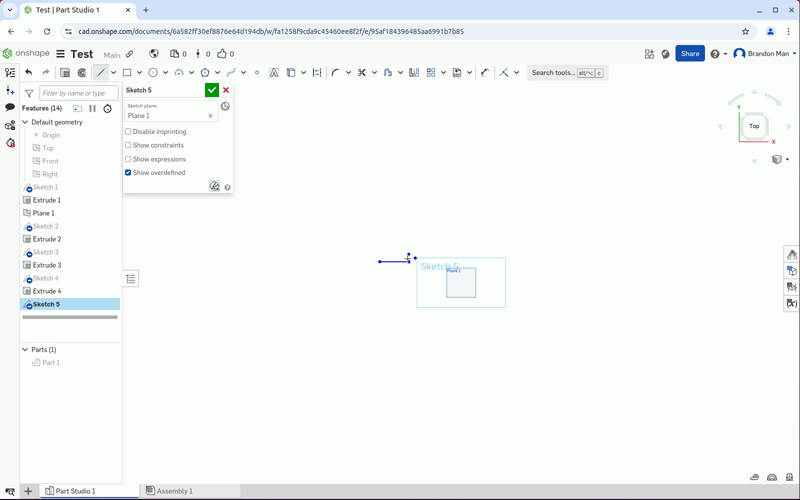
mouse_move(408, 254)
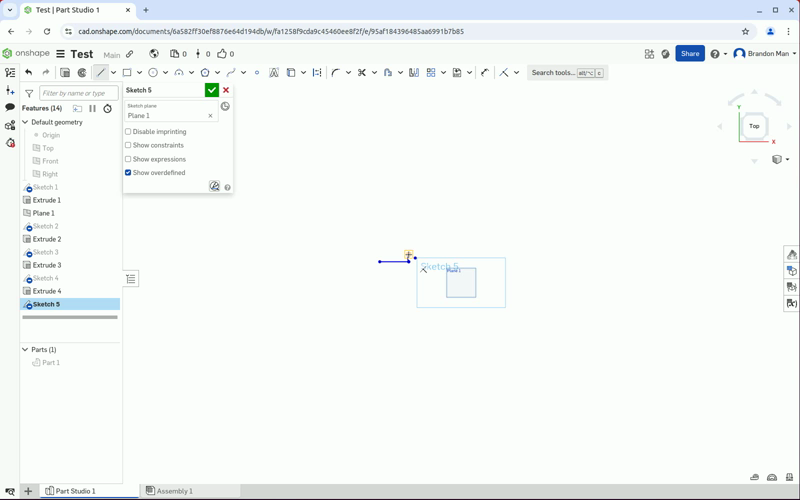
scroll(6)
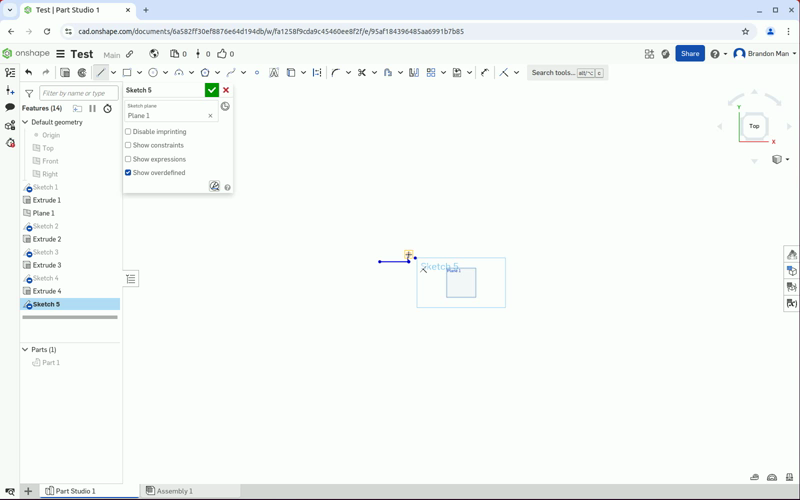
scroll(6)
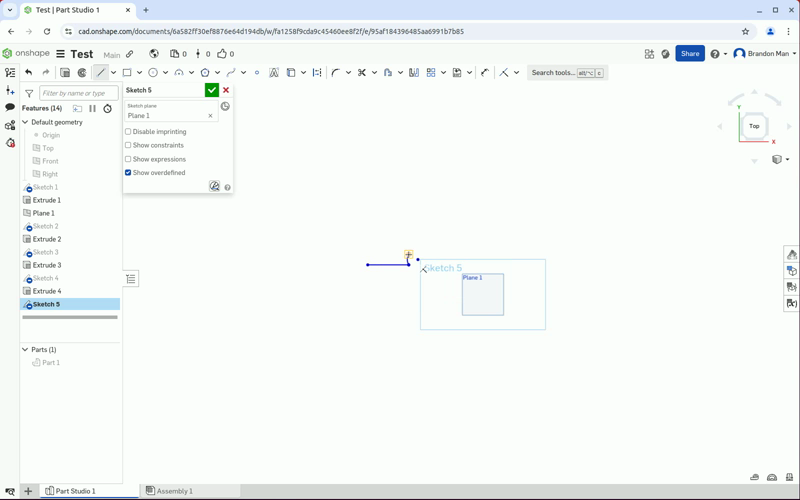
scroll(6)
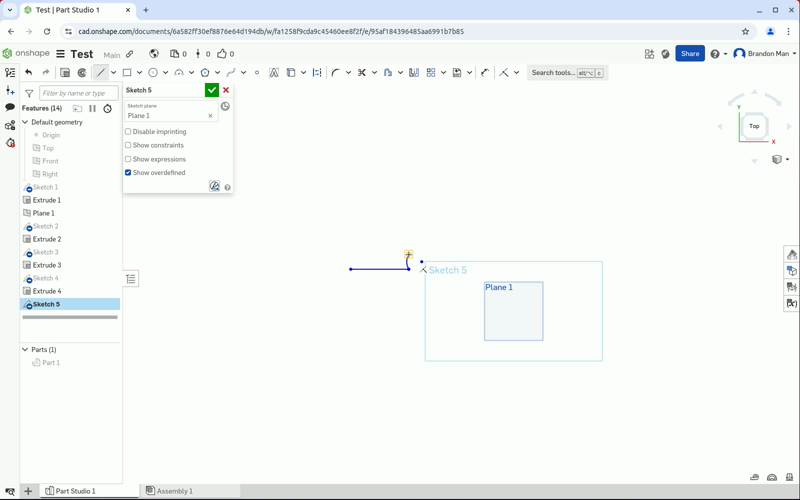
scroll(6)
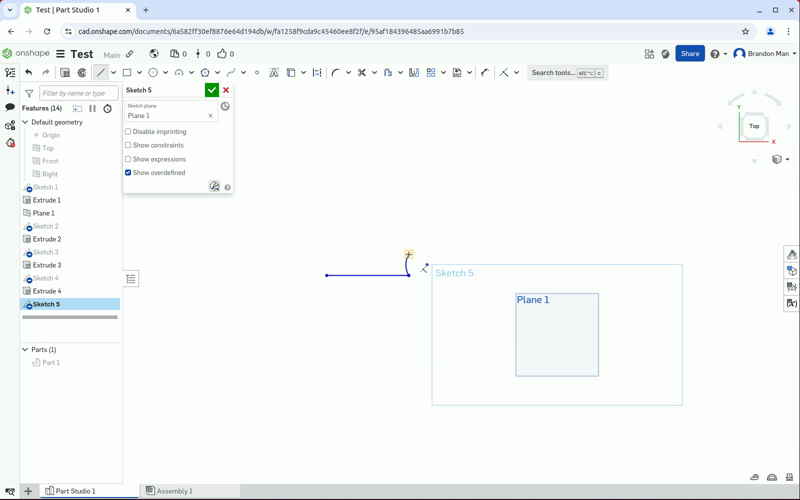
scroll(6)
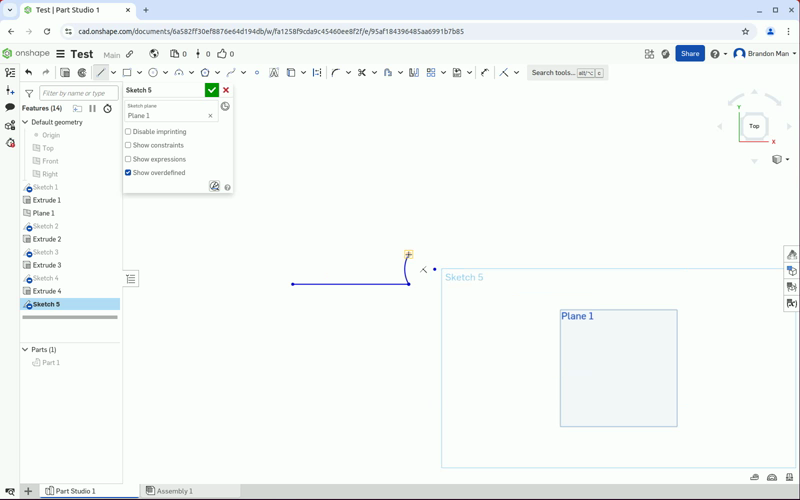
scroll(6)
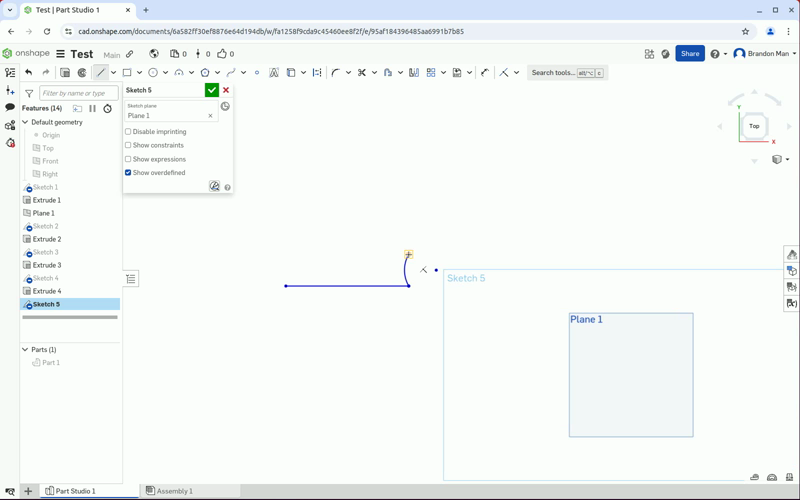
scroll(6)
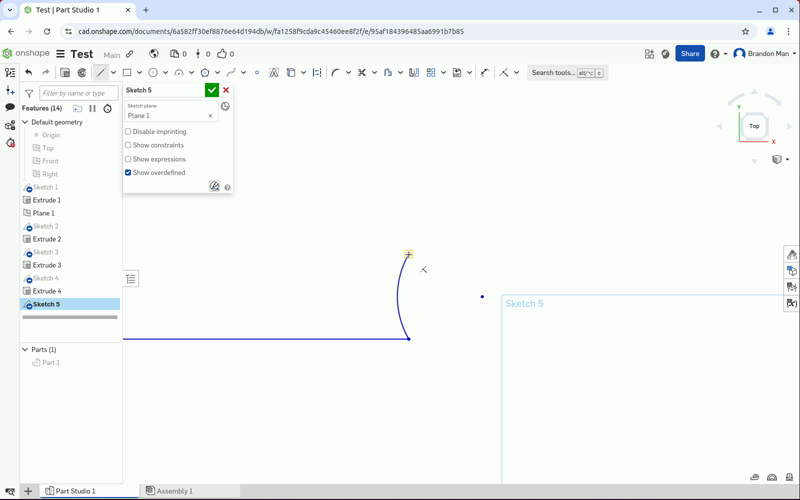
click(408, 254)
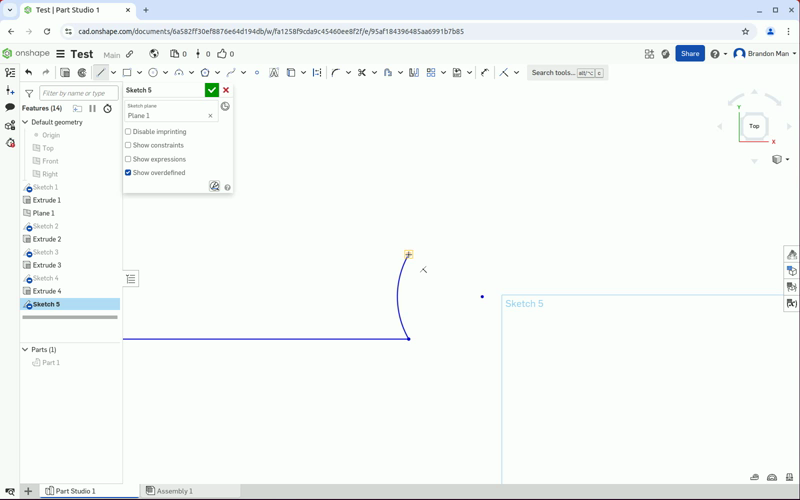
scroll(-6)
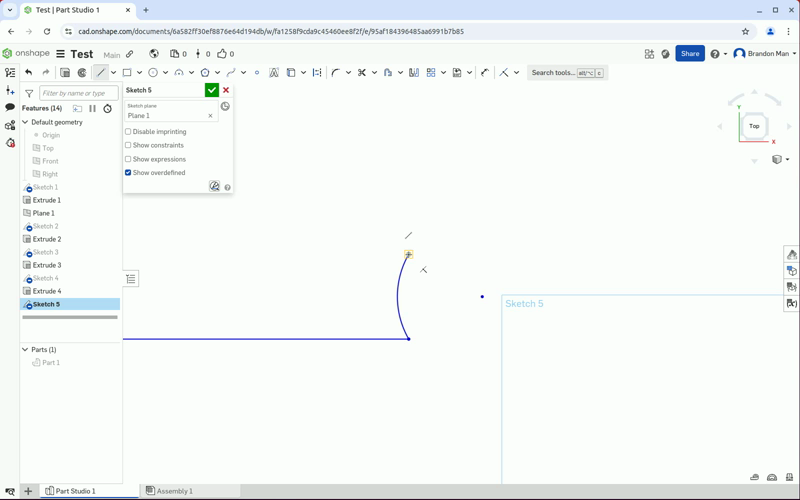
scroll(-6)
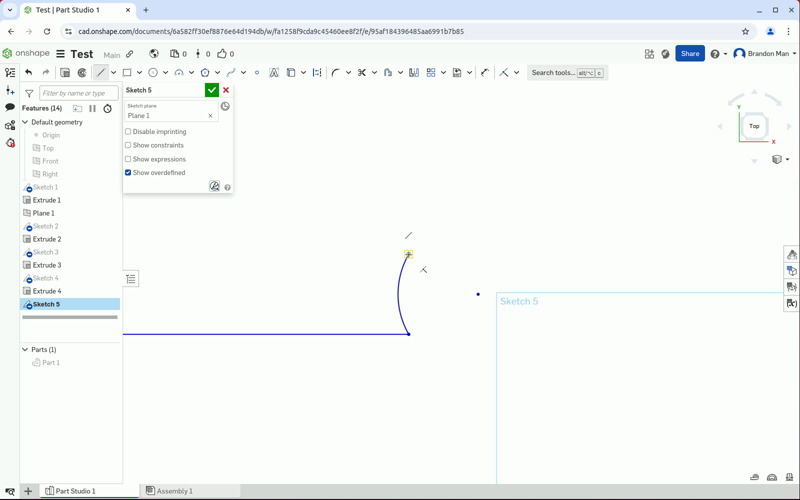
scroll(-6)
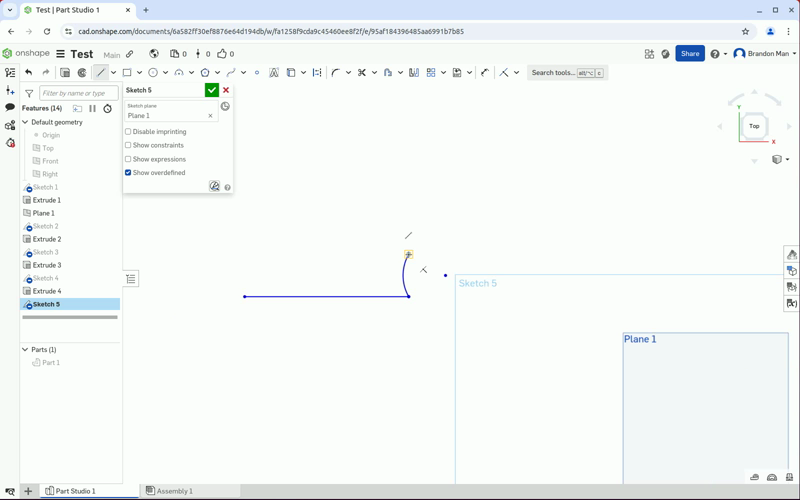
scroll(-6)
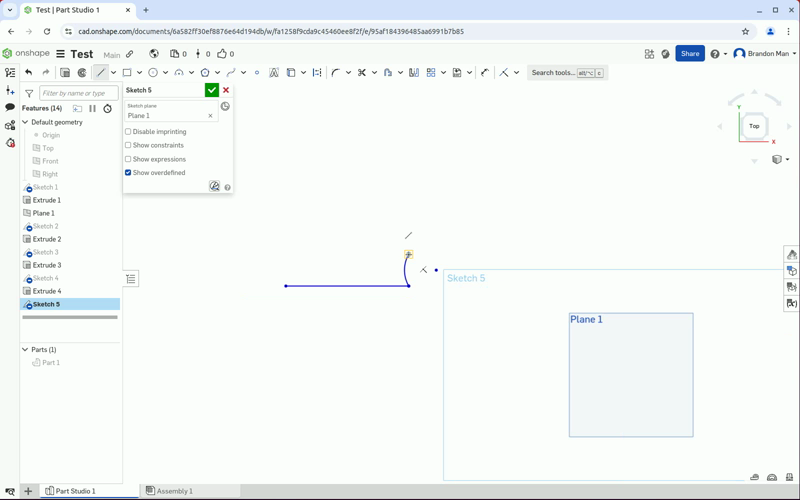
scroll(-6)
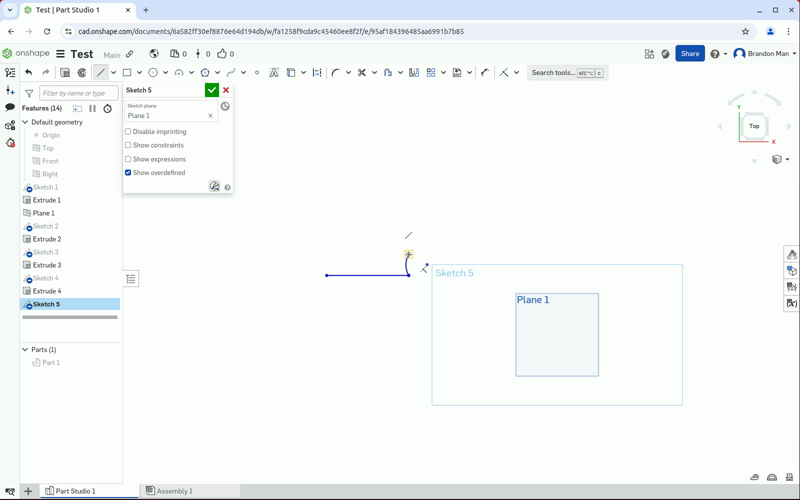
scroll(-6)
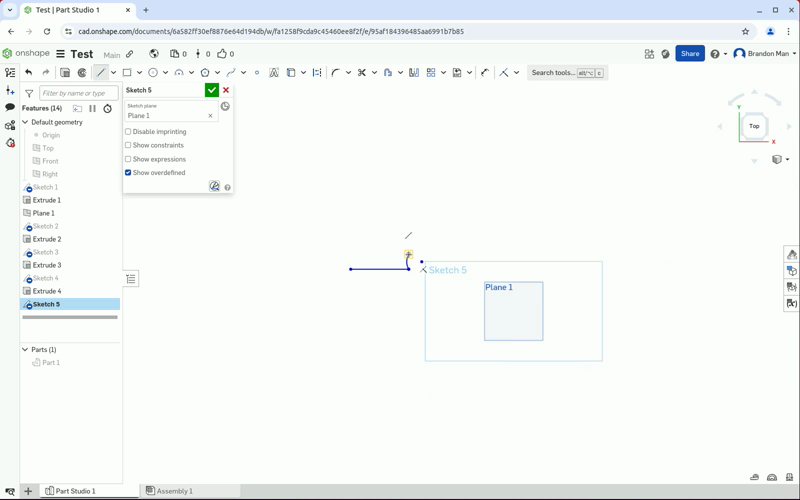
scroll(-6)
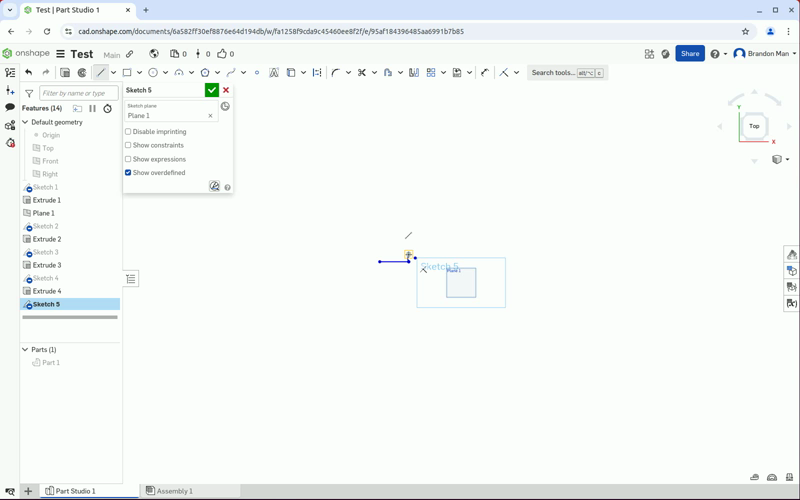
key_down(shift)
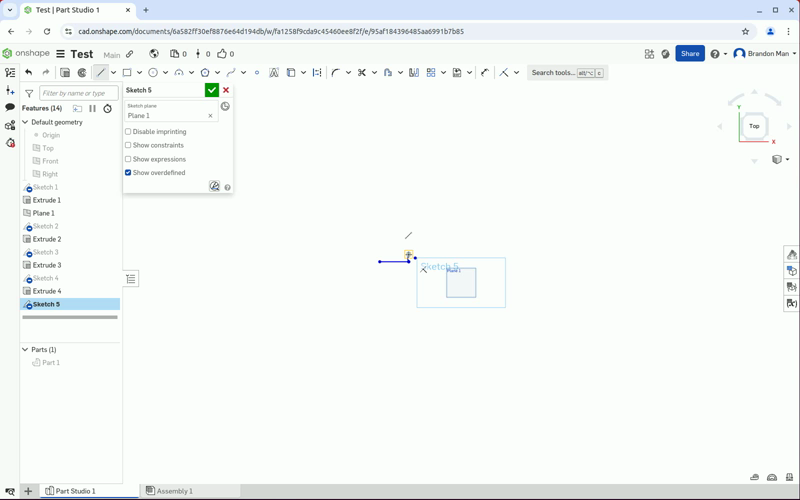
mouse_move(438, 254)
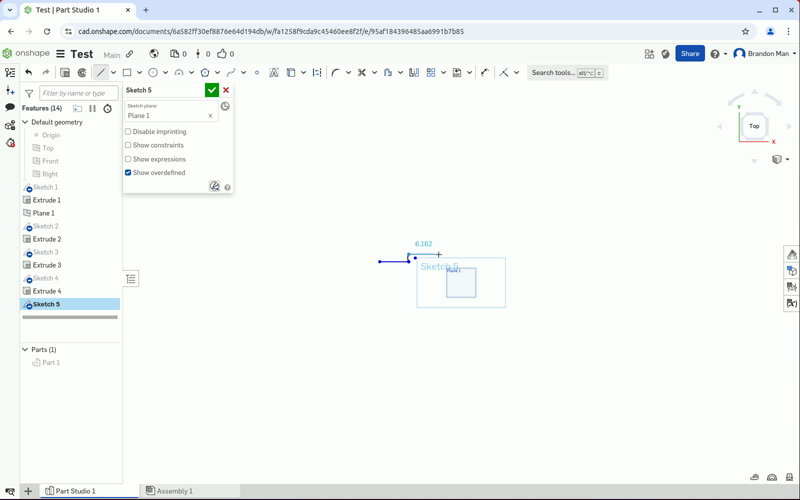
mouse_move(379, 254)
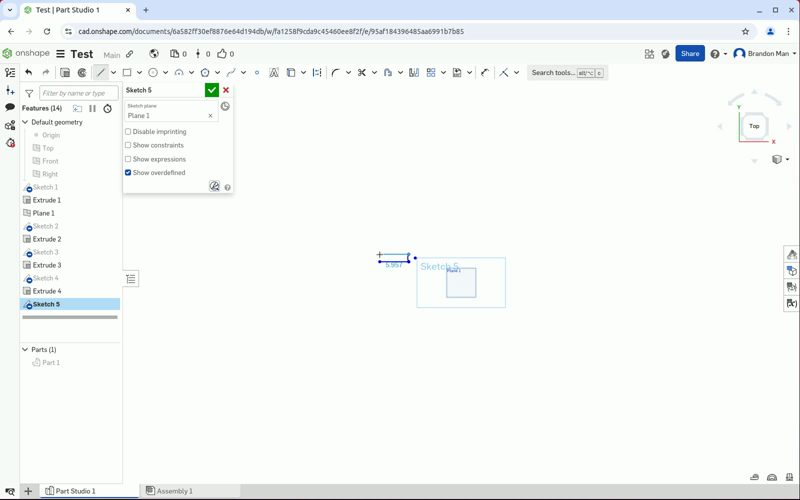
click(379, 254)
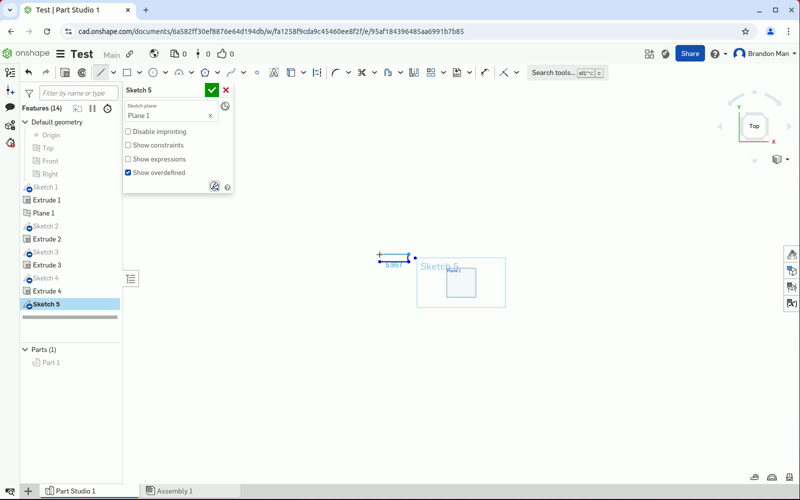
key_up(shift)
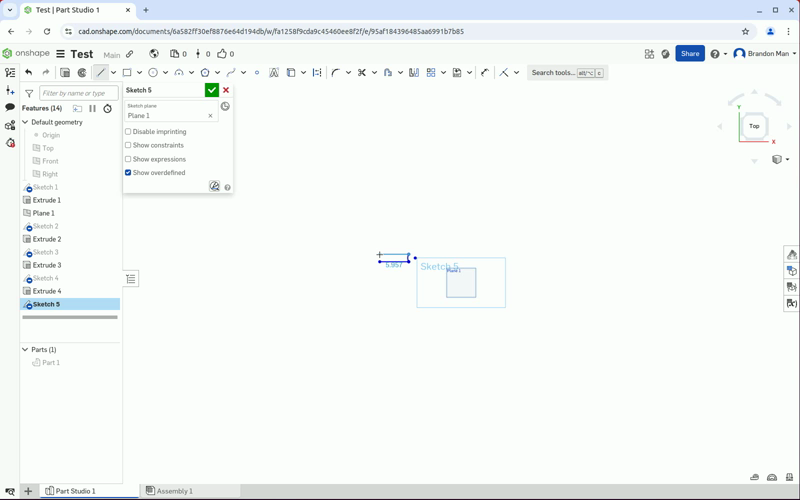
mouse_move(409, 254)
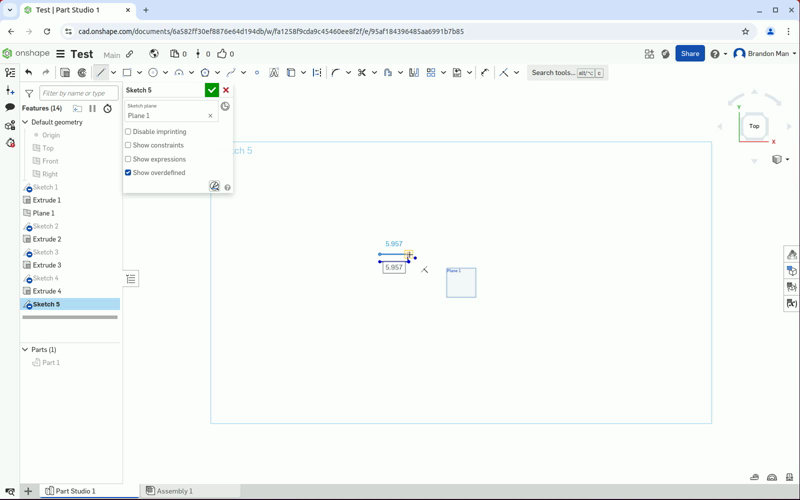
key_down(shift)
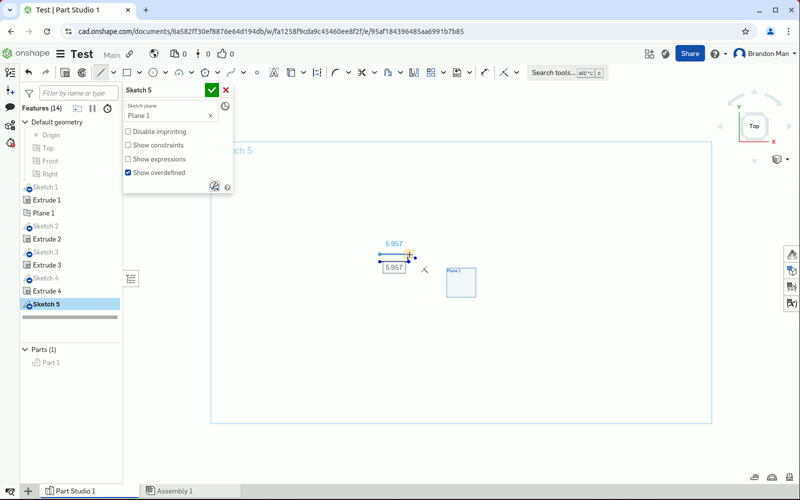
mouse_move(379, 261)
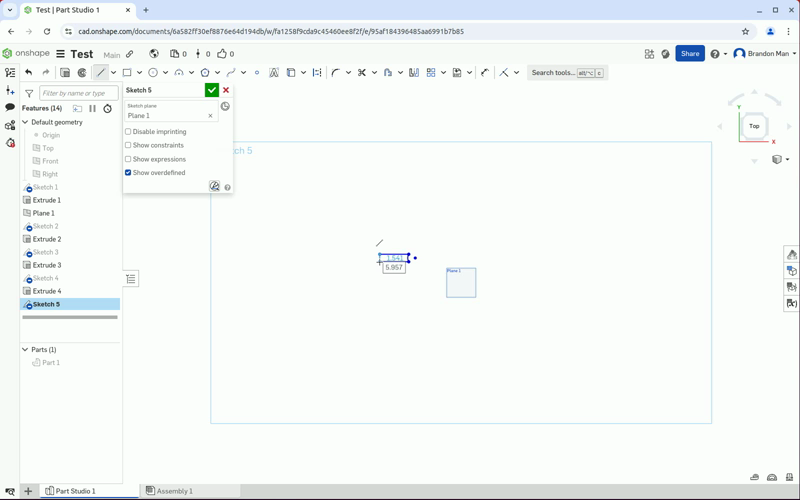
key_up(shift)
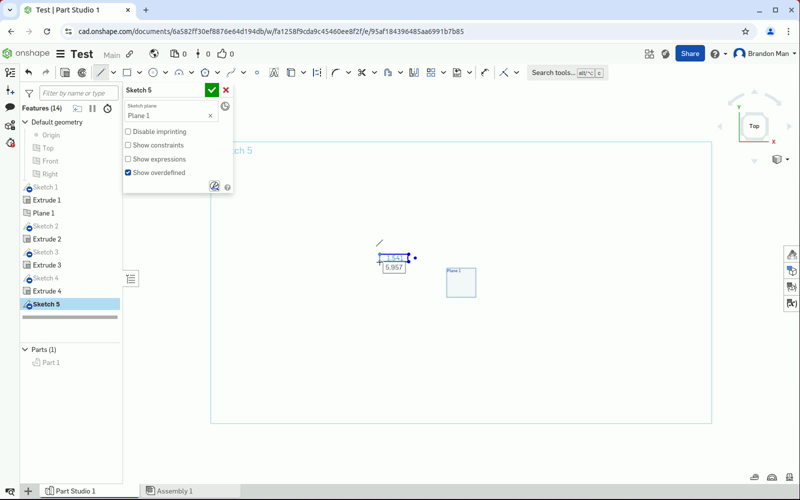
click(379, 261)
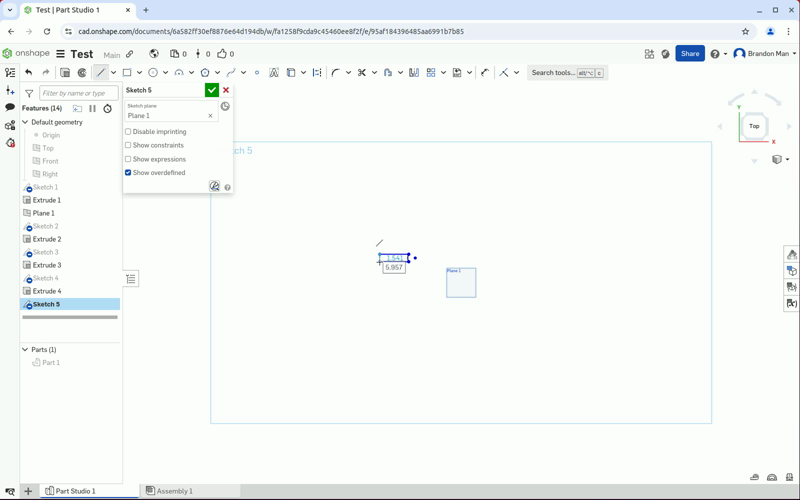
key(esc)
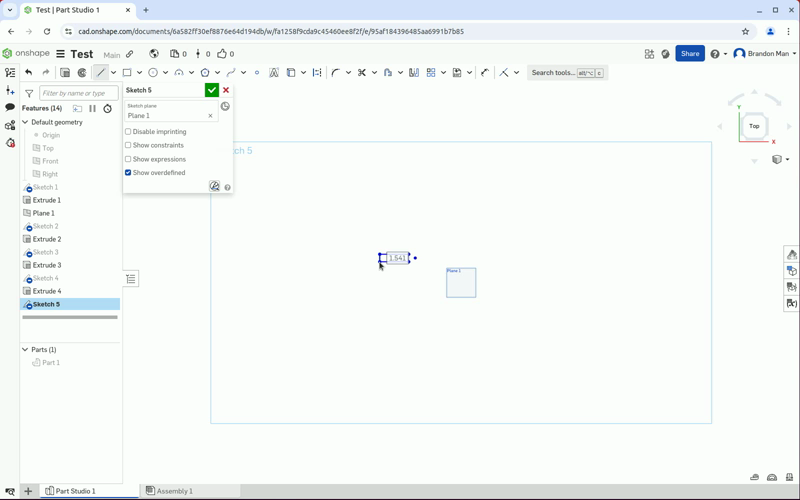
mouse_move(390, 254)
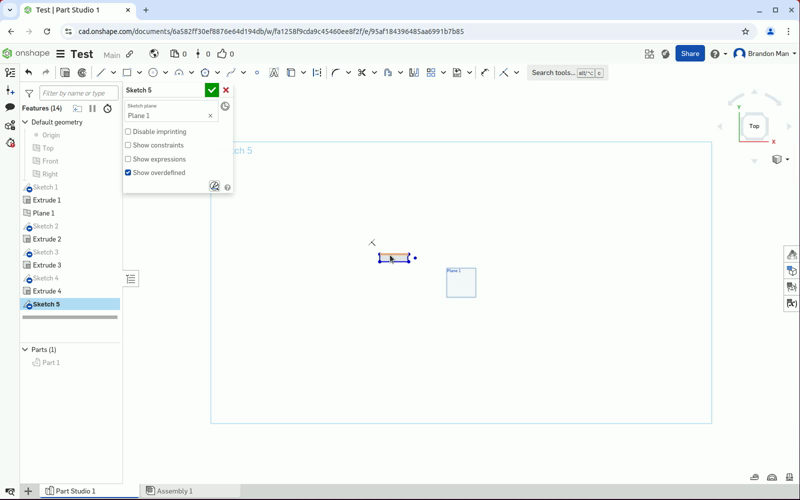
scroll(6)
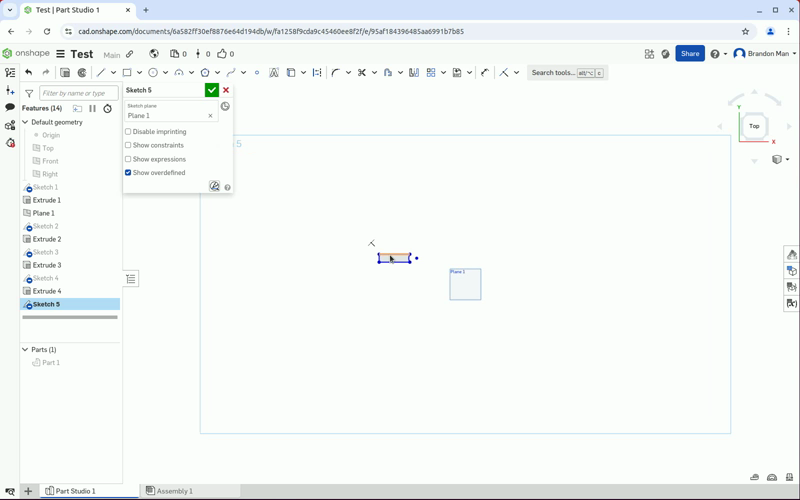
scroll(6)
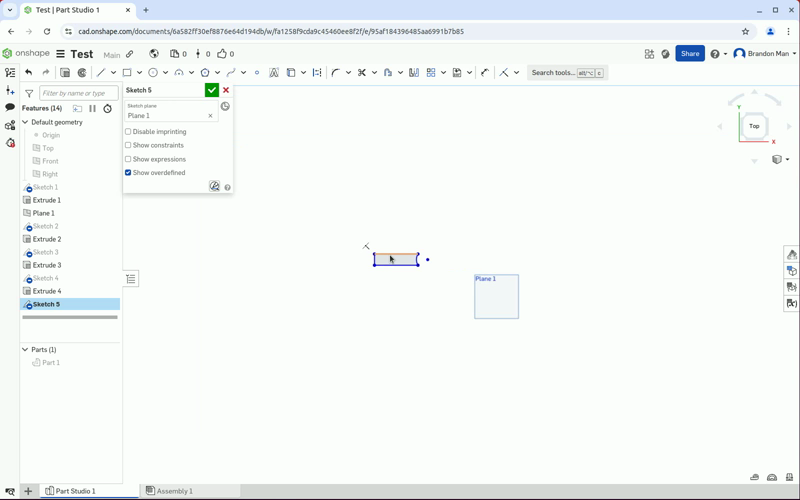
scroll(6)
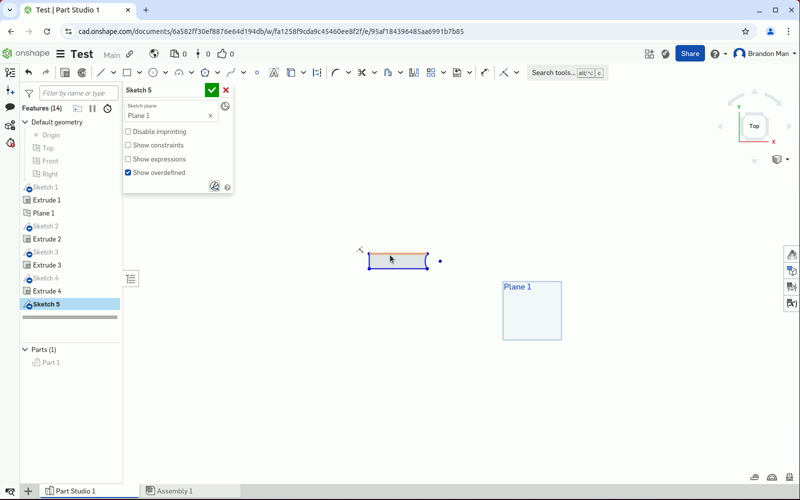
scroll(6)
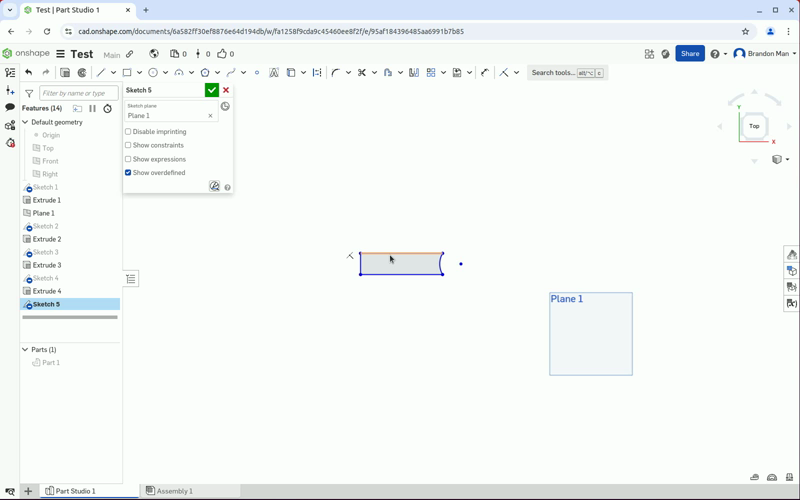
scroll(6)
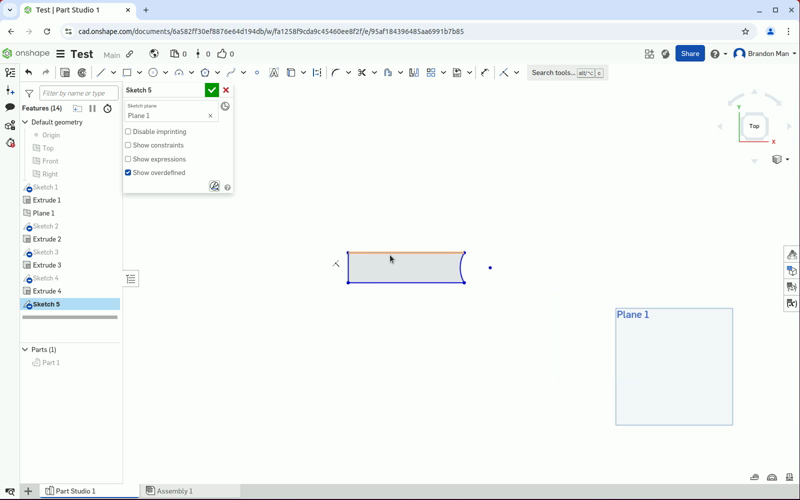
scroll(6)
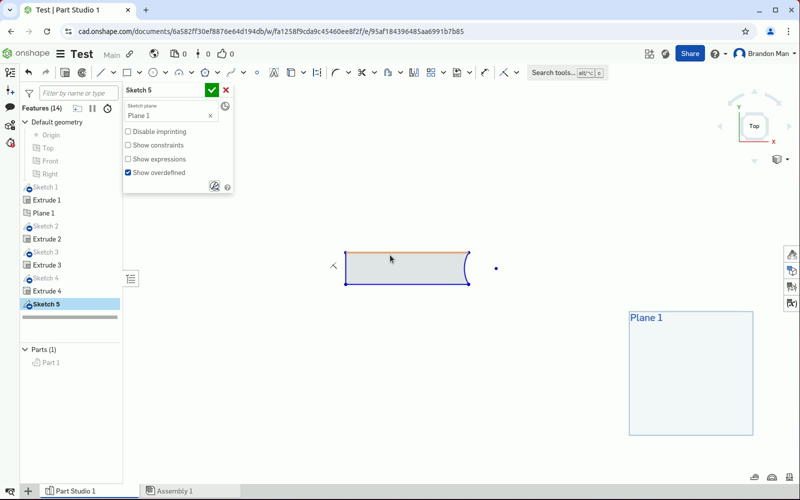
scroll(6)
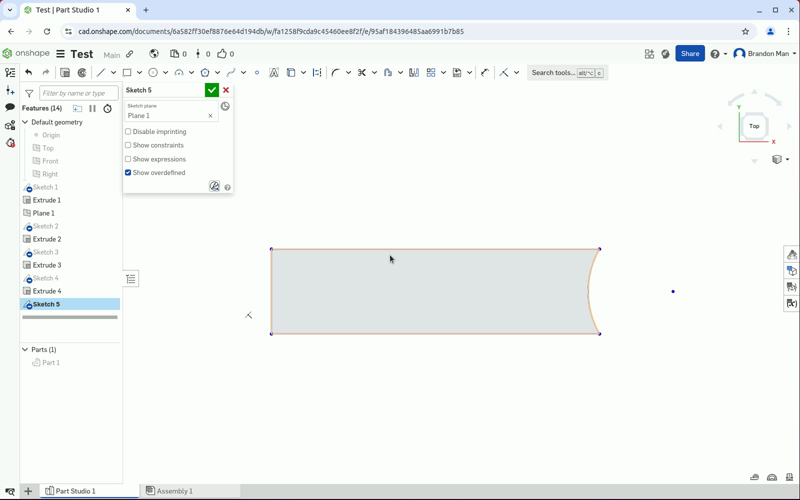
click(390, 254)
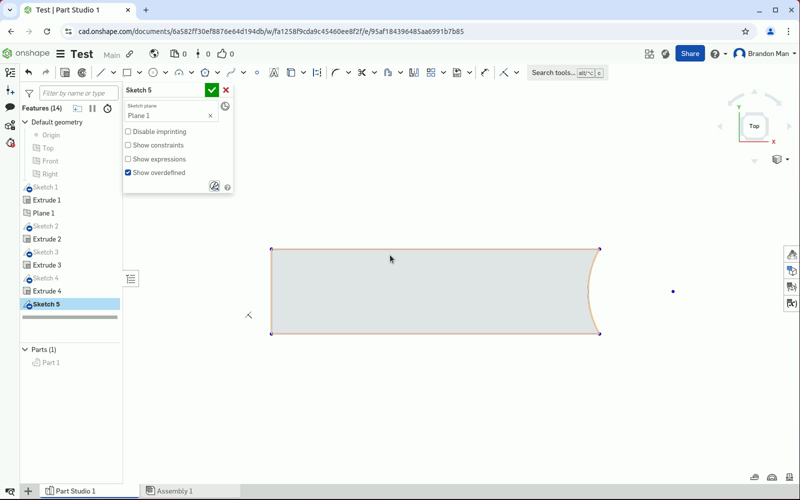
scroll(-6)
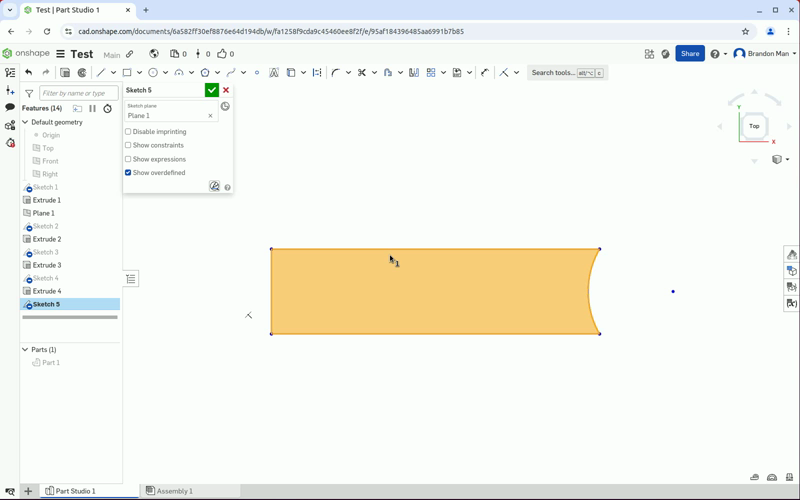
scroll(-6)
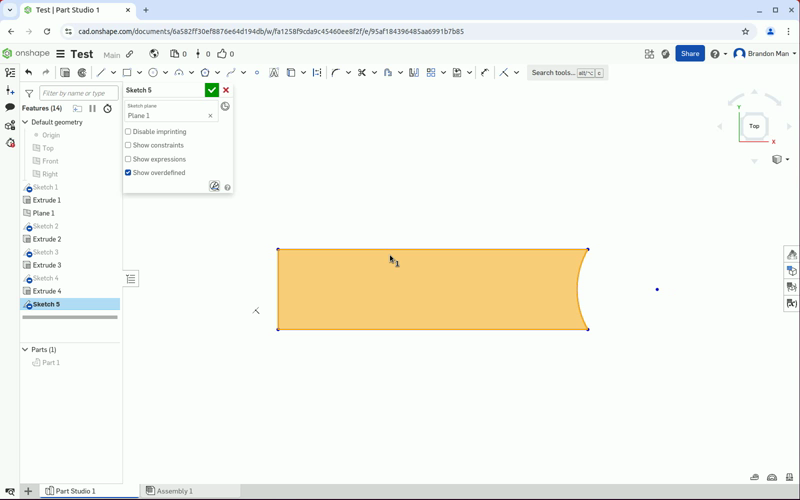
scroll(-6)
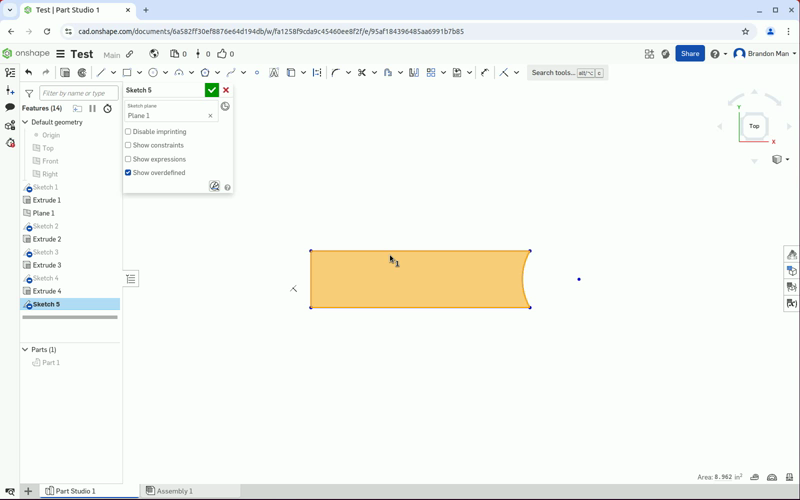
scroll(-6)
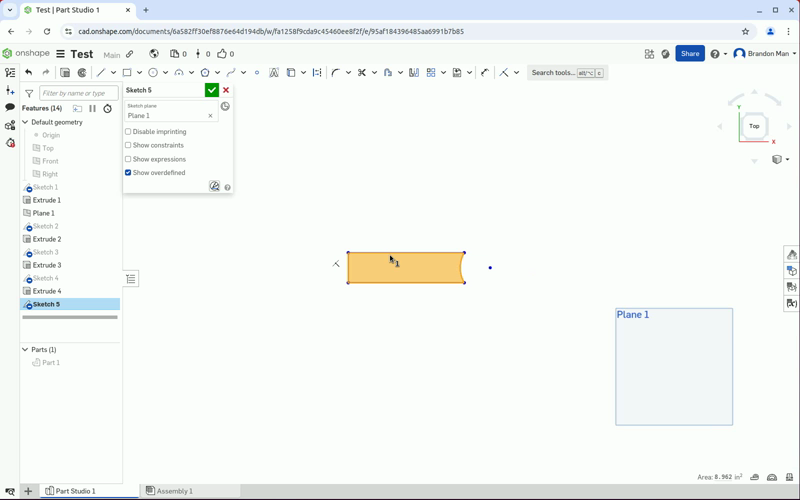
scroll(-6)
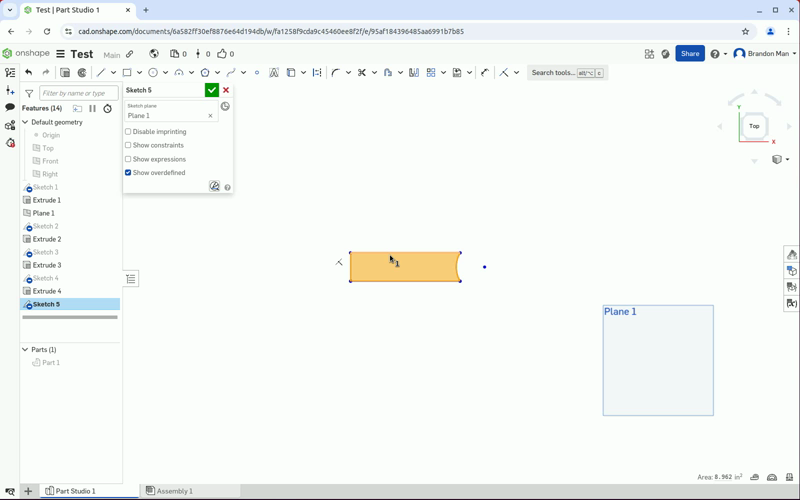
scroll(-6)
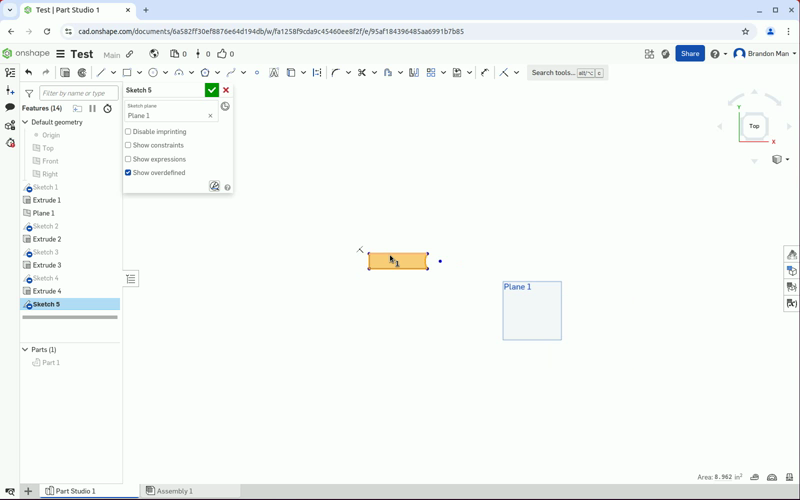
scroll(-6)
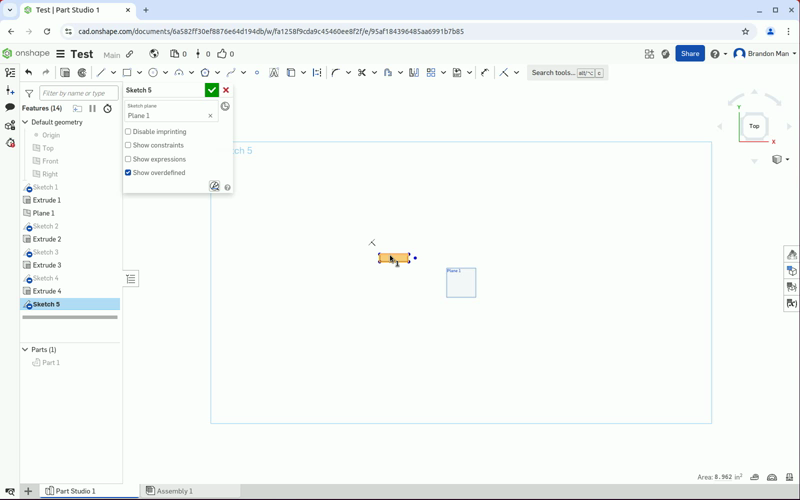
mouse_move(73, 352)
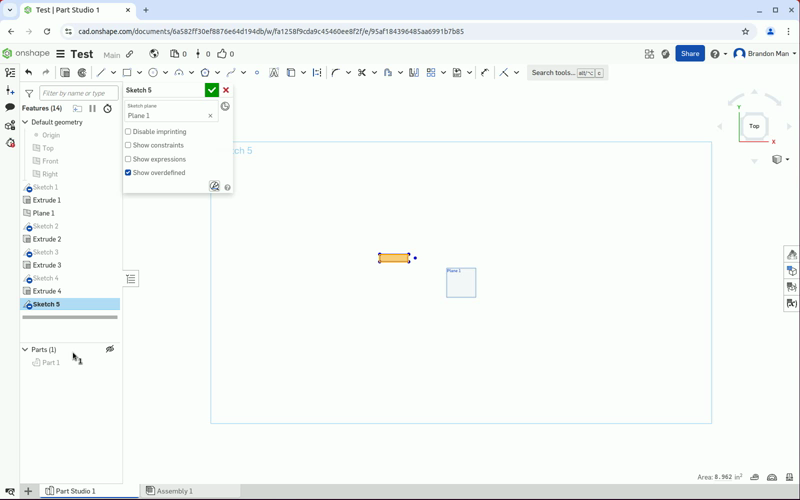
key(shift+y)
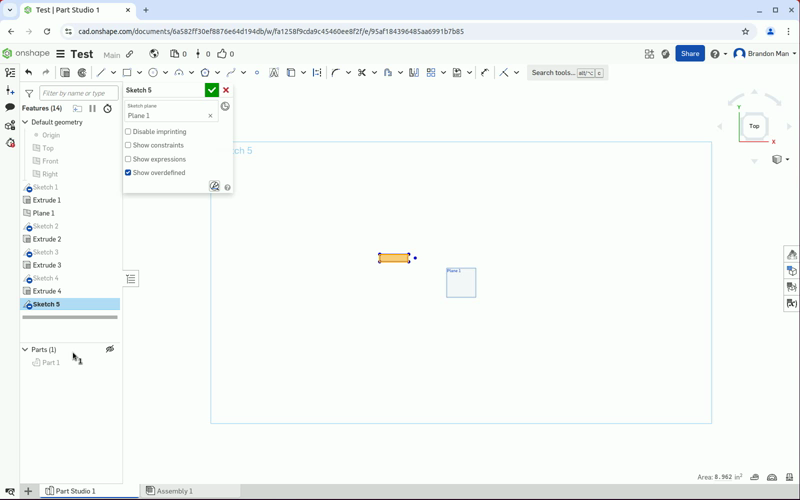
key(shift+e)
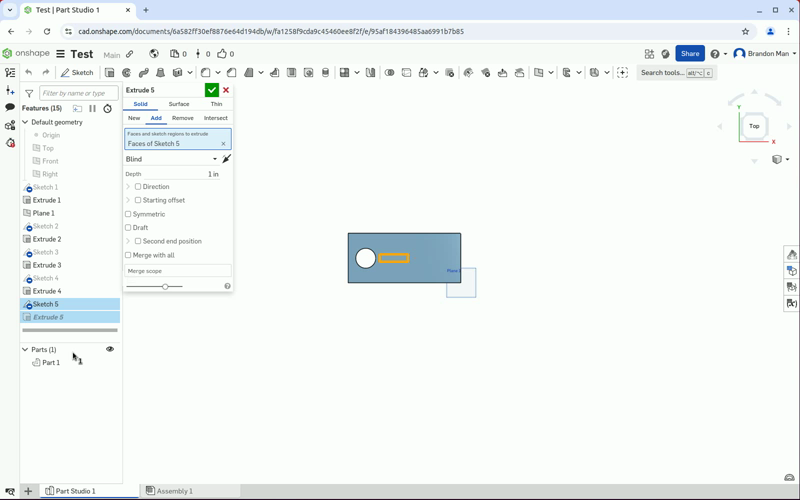
mouse_move(143, 106)
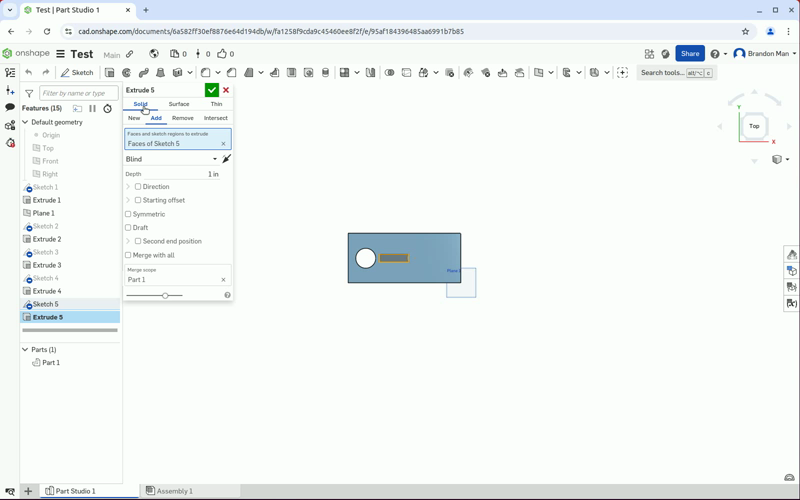
click(143, 106)
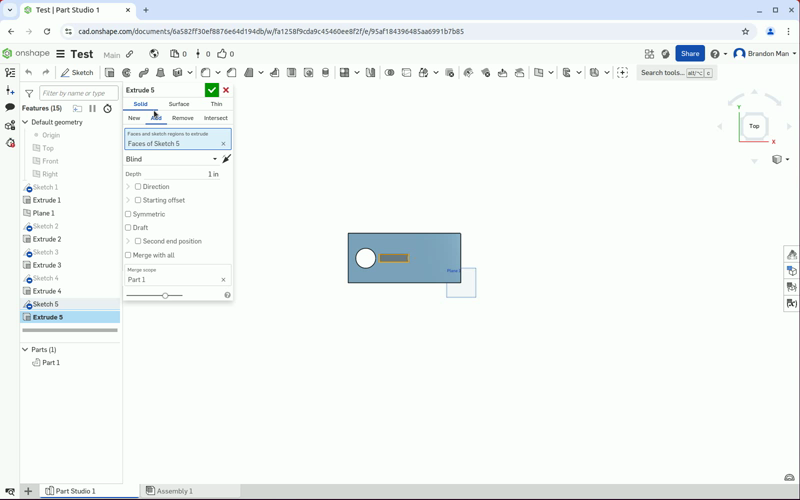
mouse_move(186, 120)
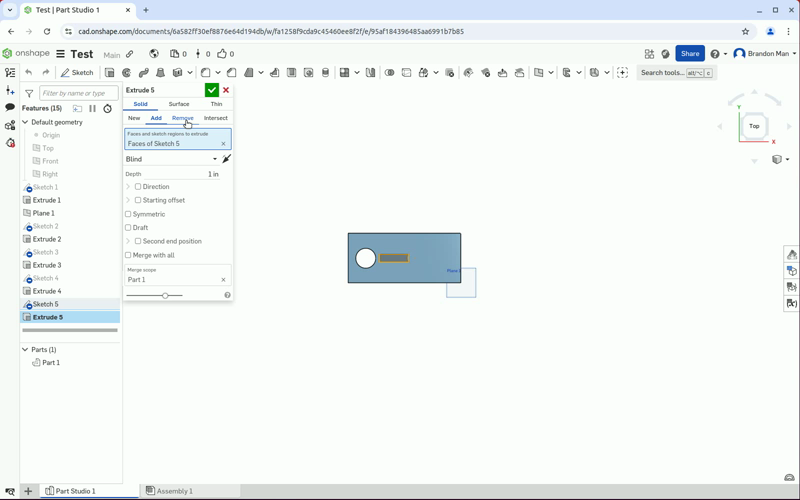
click(186, 120)
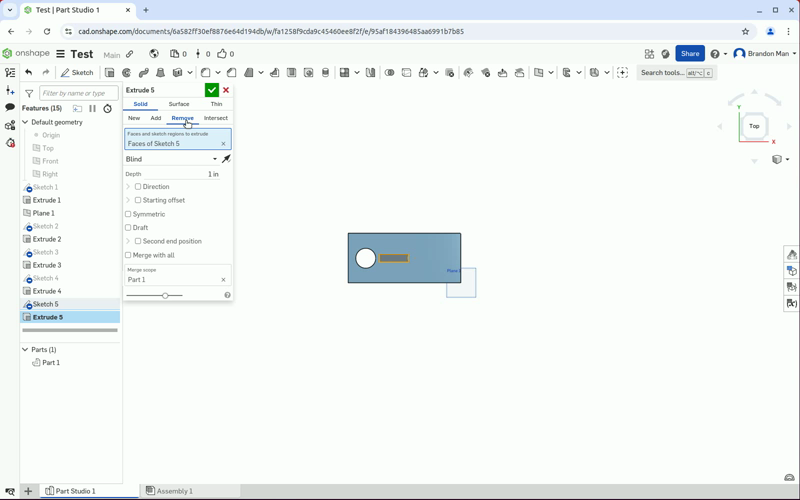
key(tab, 4)
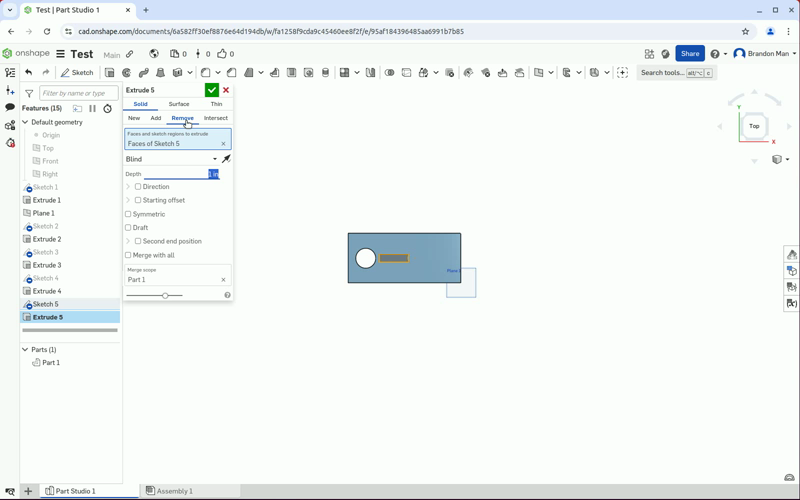
text(0.481)
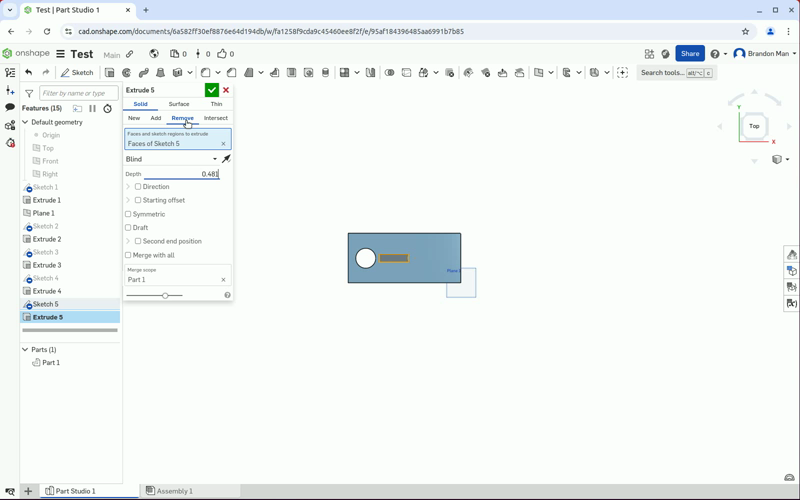
key(tab, 6)
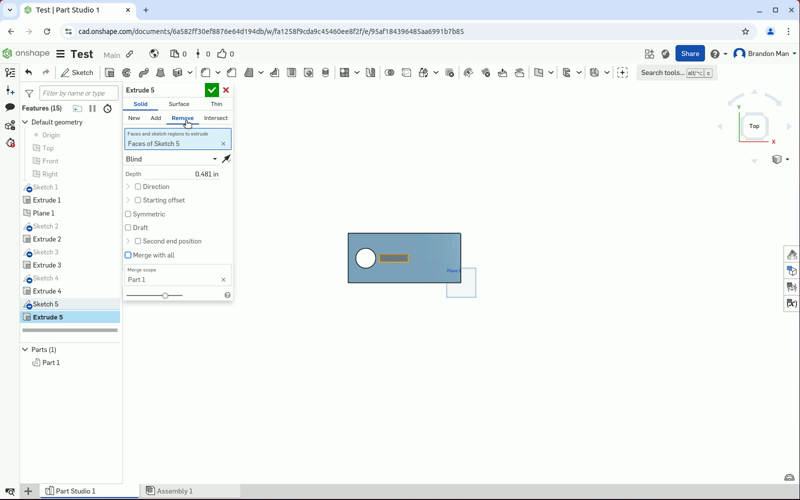
key(space)
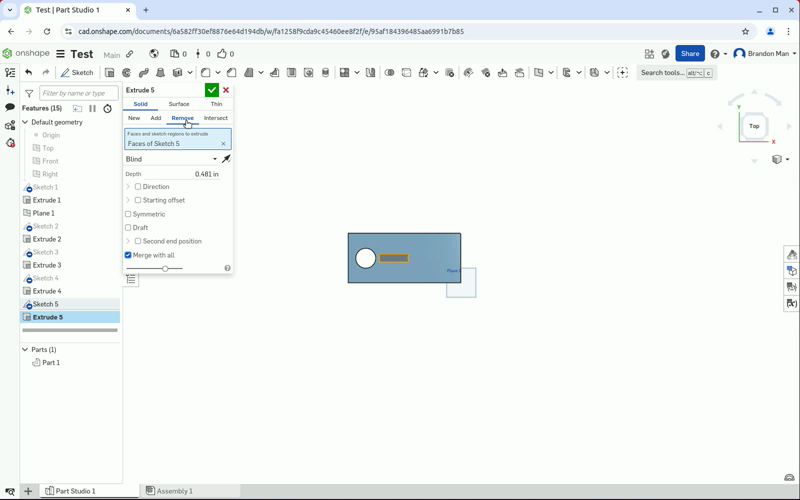
key(enter)
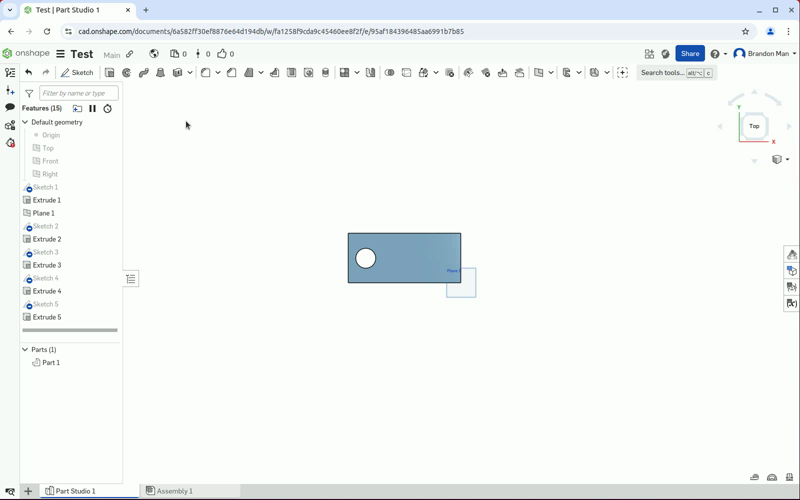
key(shift+h)
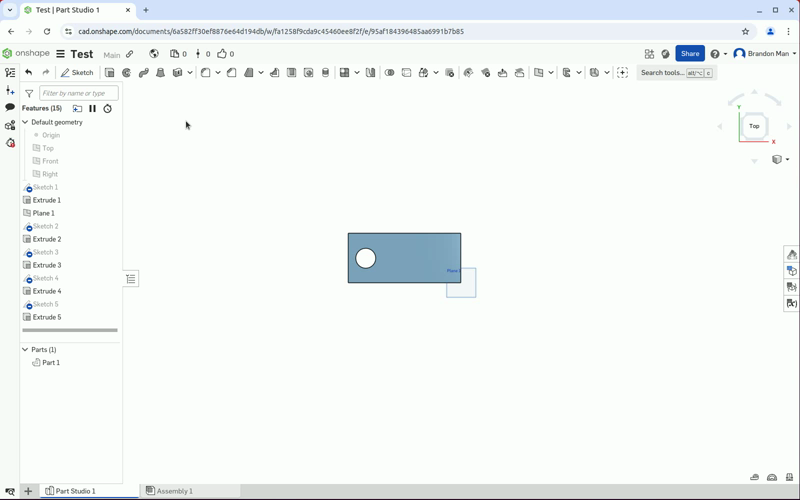
key(shift+h)
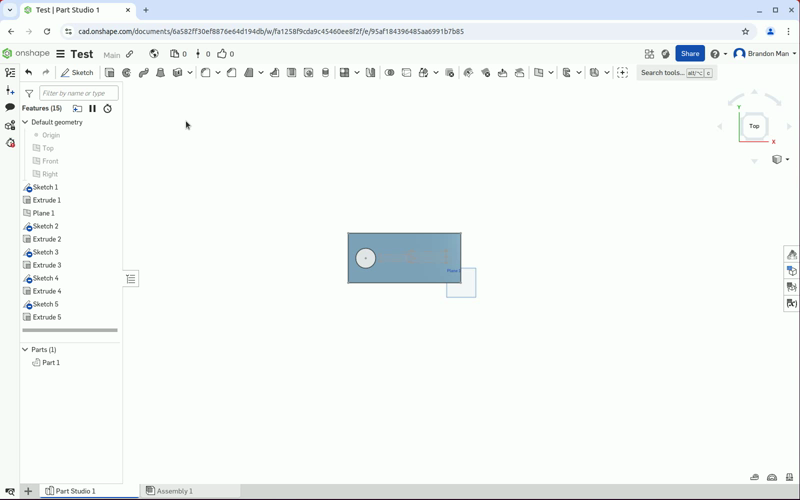
key(shift+7)
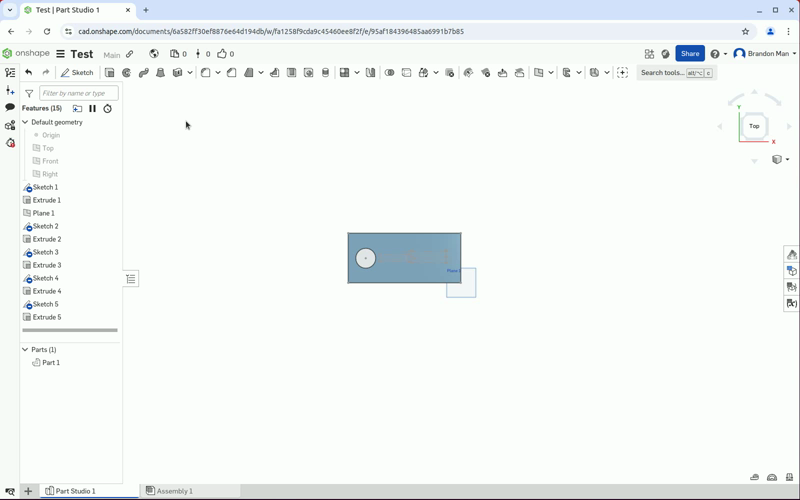
key(up, 3)
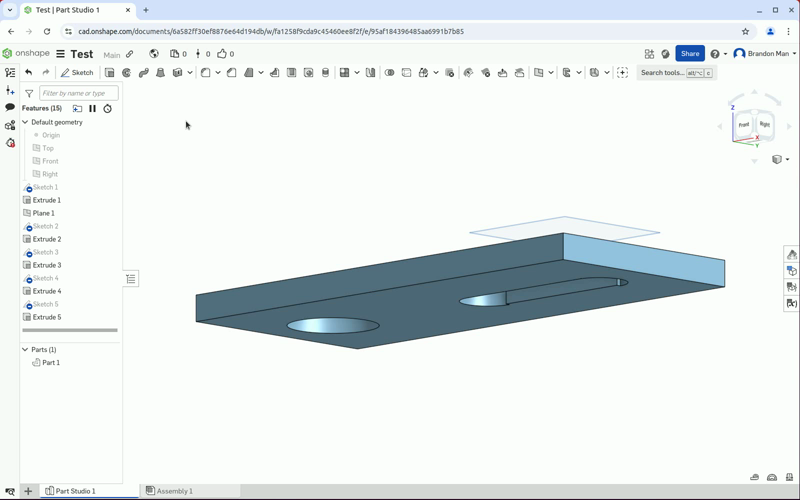
key(left, 3)
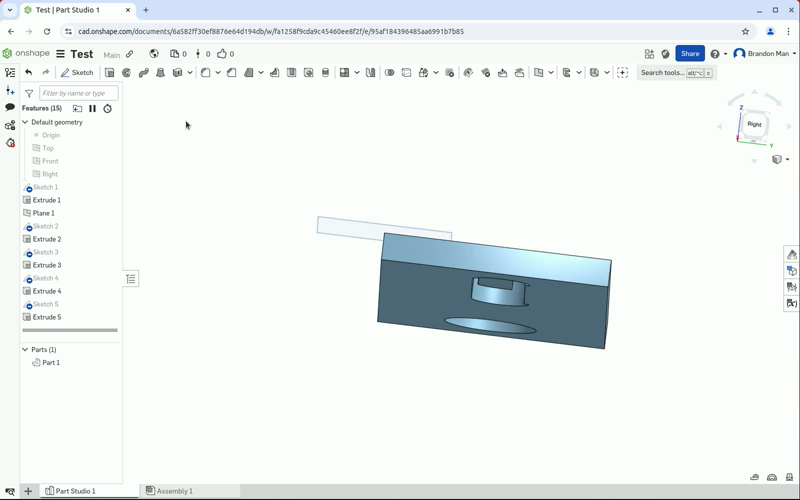
key(right, 3)
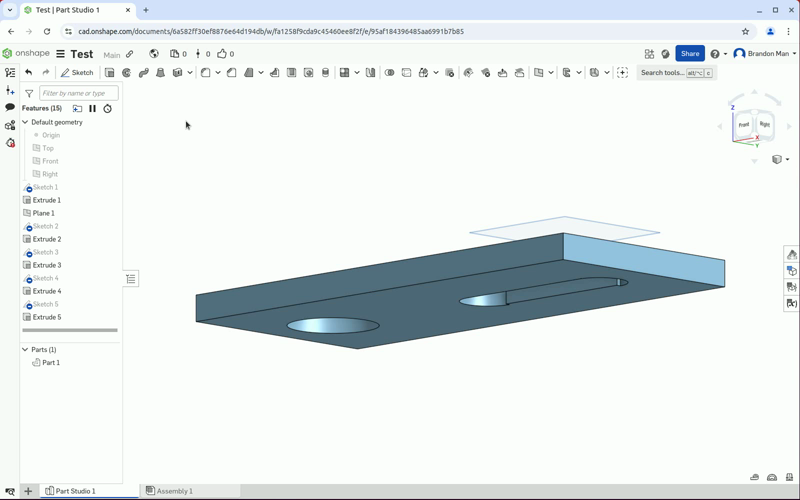
key(down, 3)
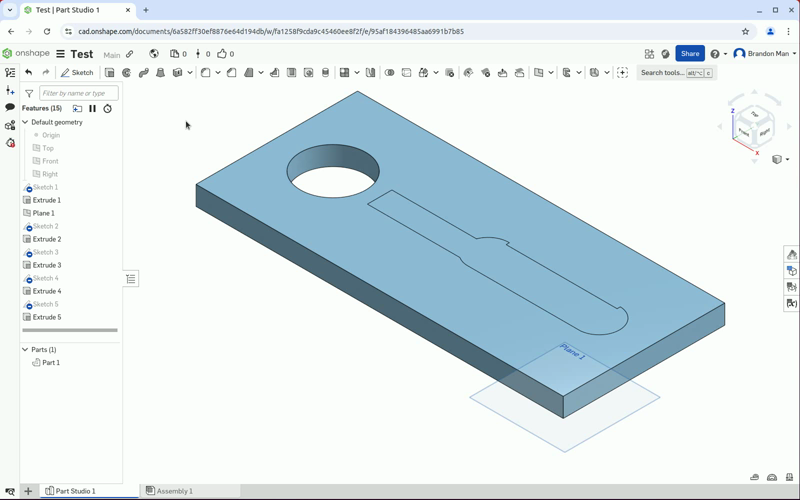
mouse_move(73, 189)
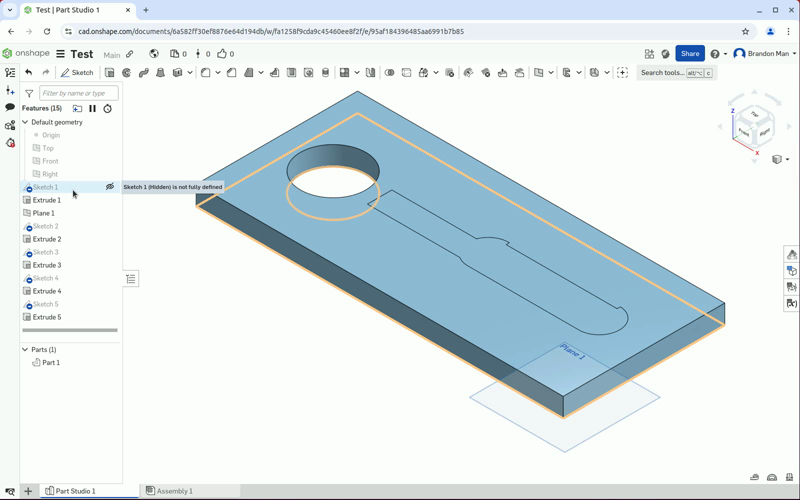
click(73, 189)